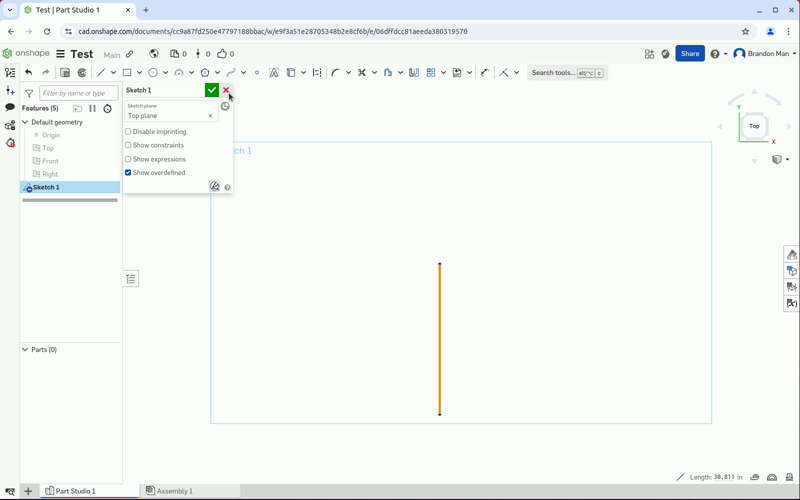
key(shift+h)
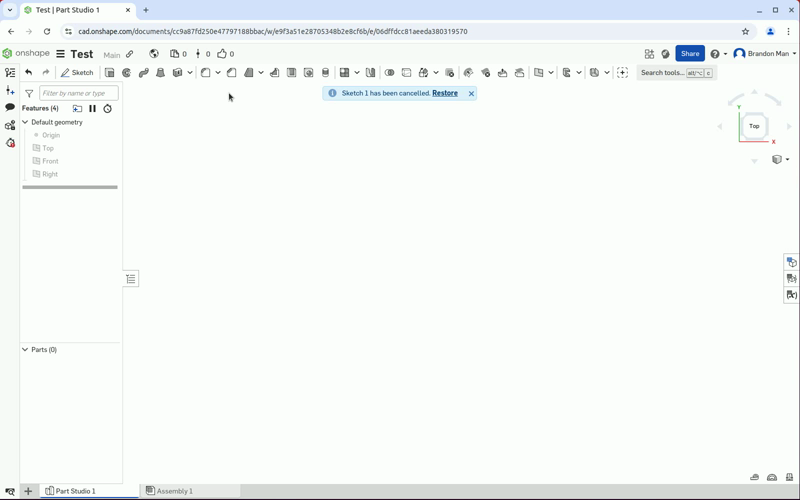
mouse_move(73, 352)
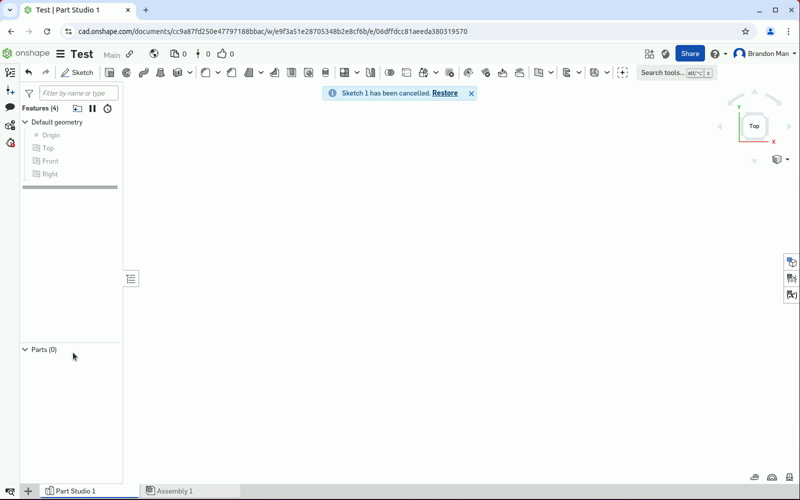
key(y)
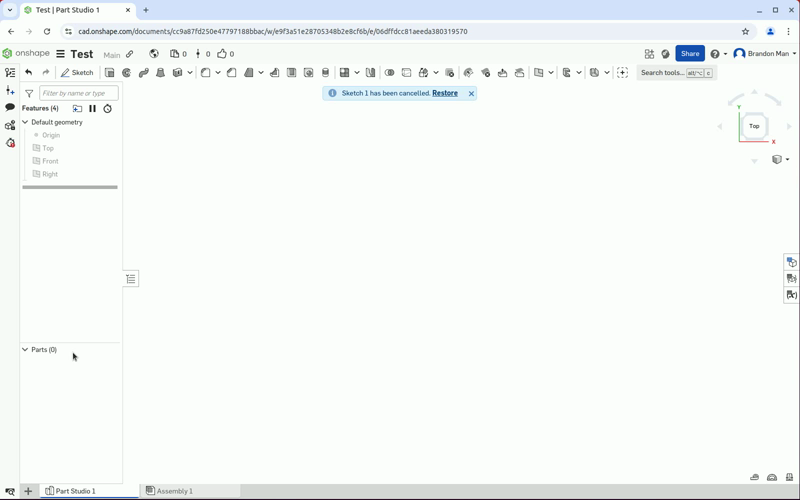
key(shift+p)
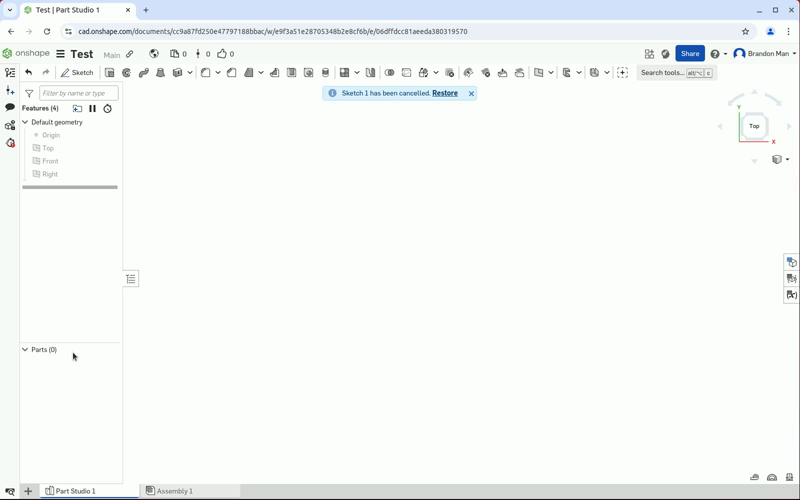
key(space)
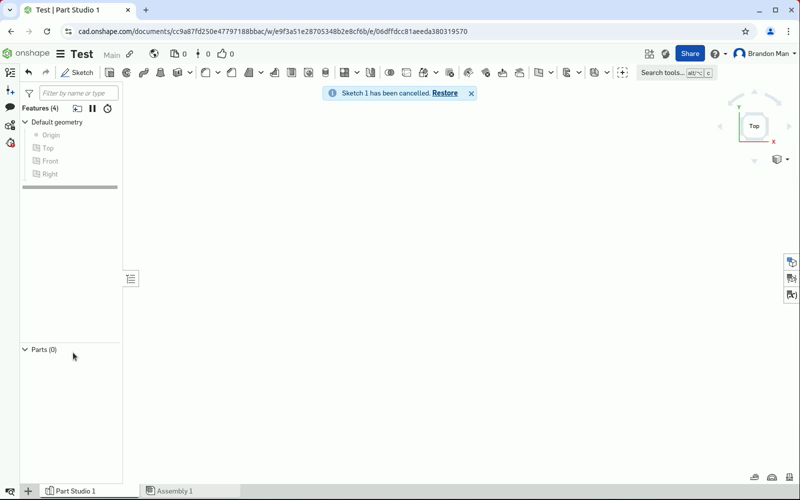
key_down(shift)
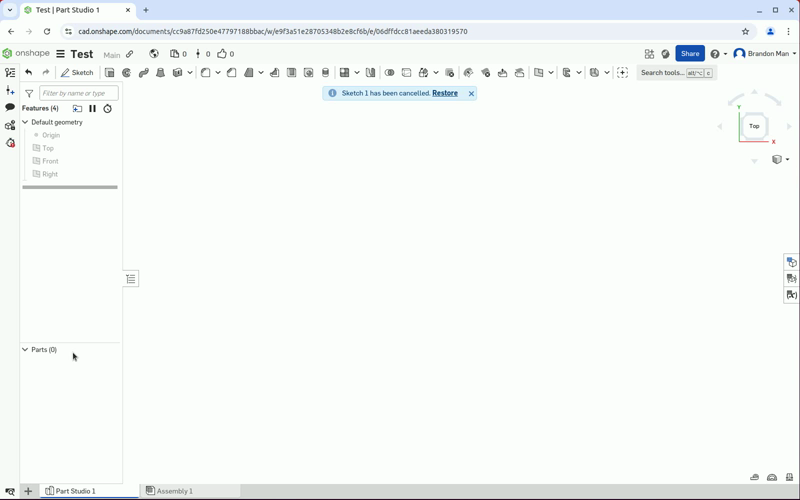
key(up)
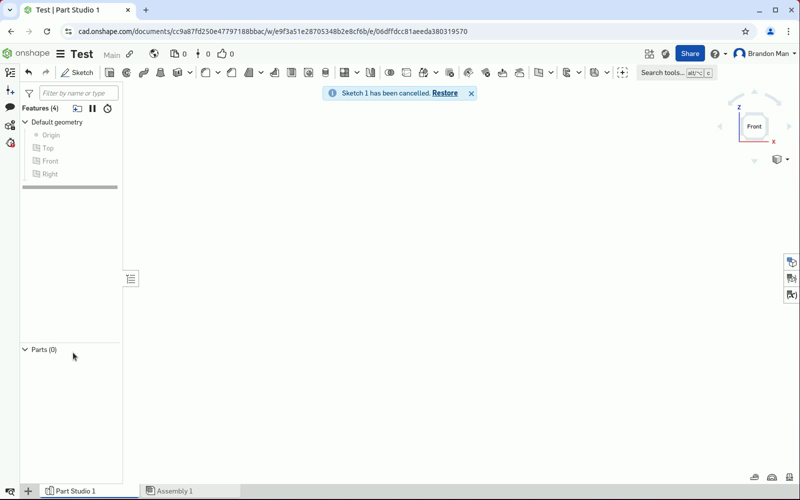
key_up(shift)
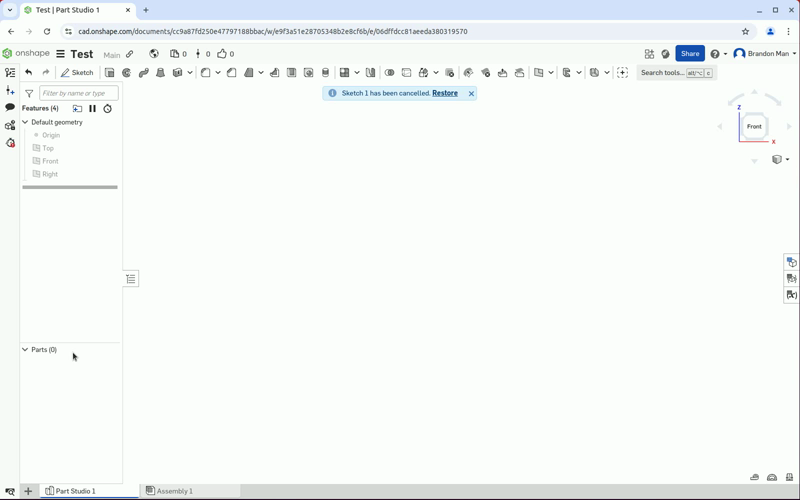
key(space)
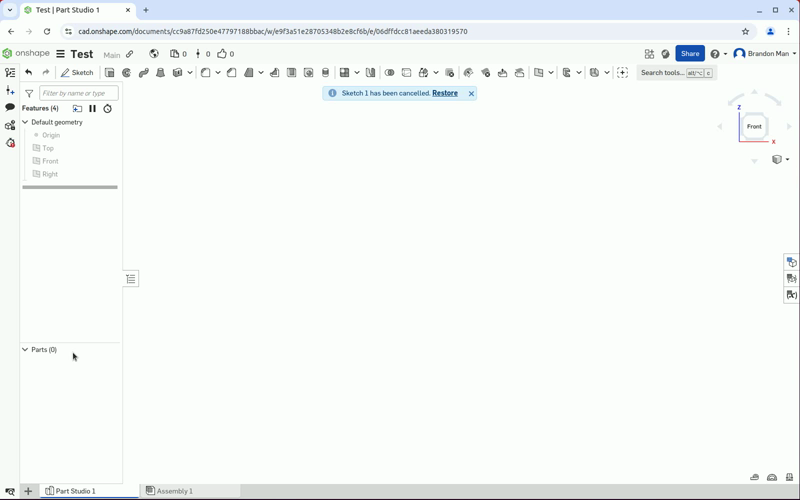
key_down(shift)
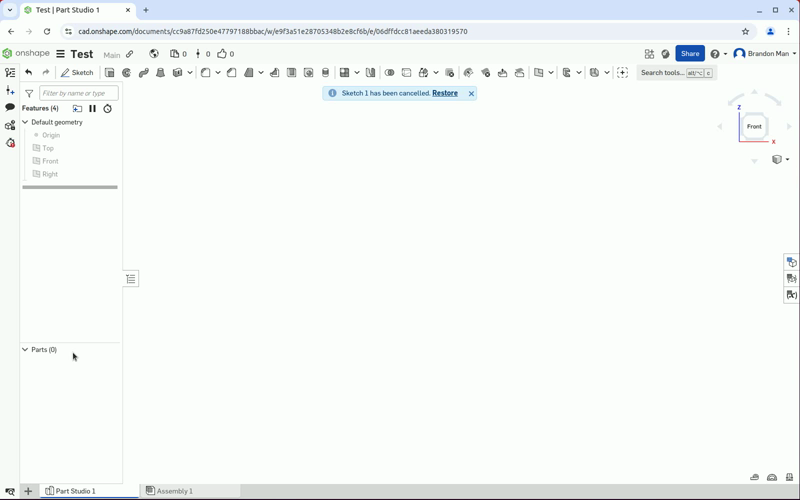
key(left)
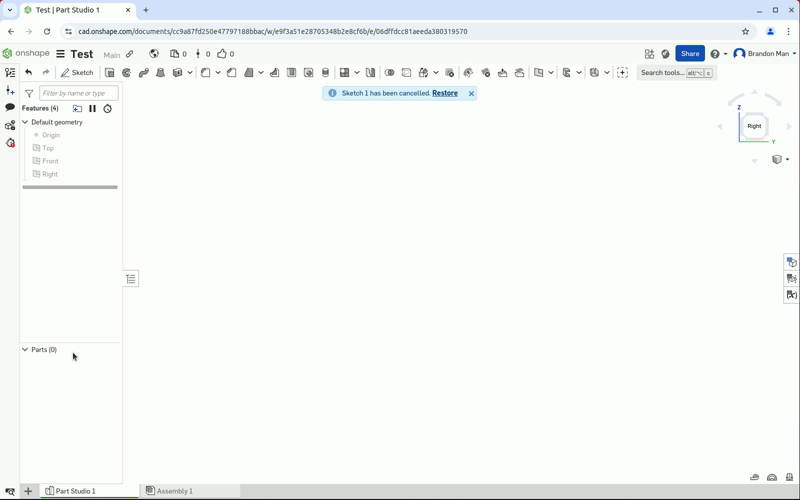
key_up(shift)
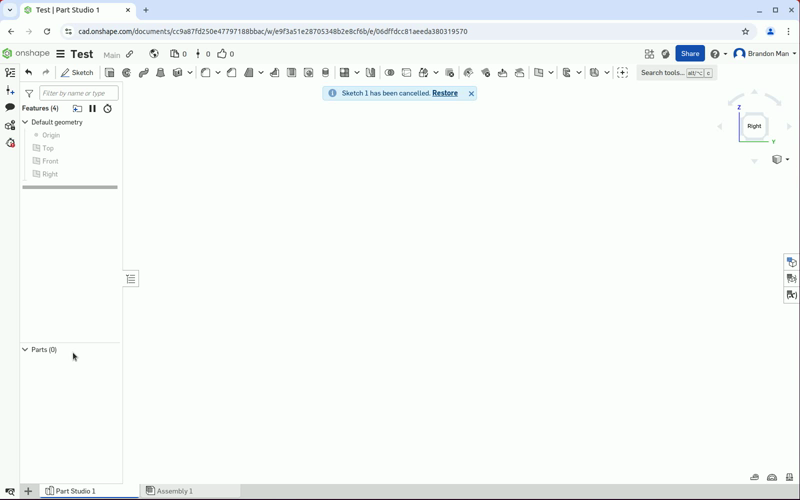
mouse_move(73, 352)
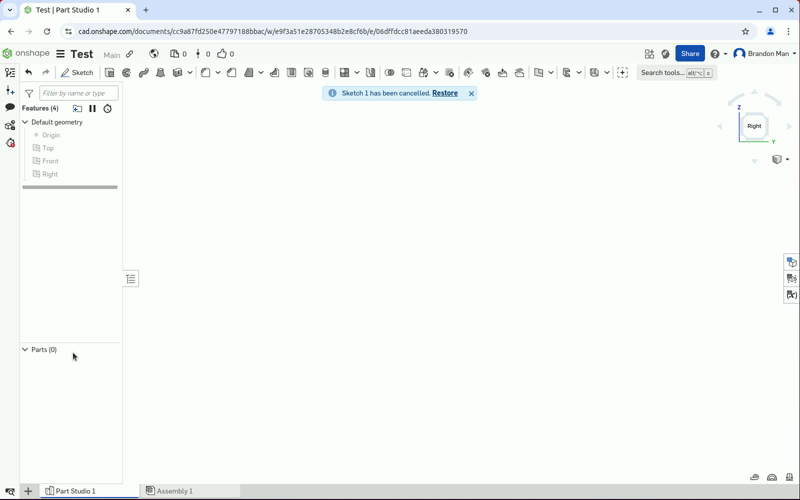
key(shift+y)
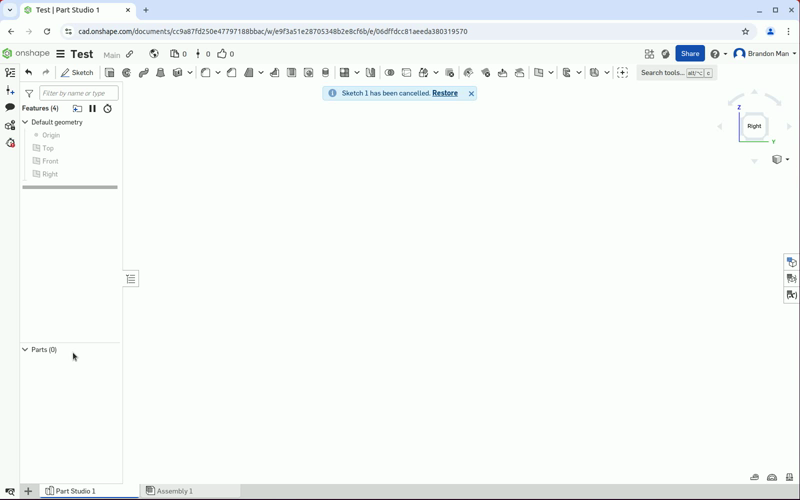
key(shift+s)
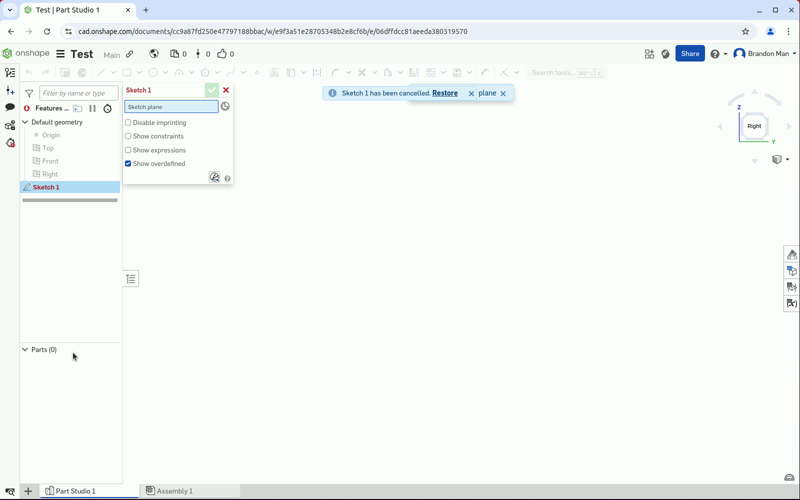
mouse_move(73, 176)
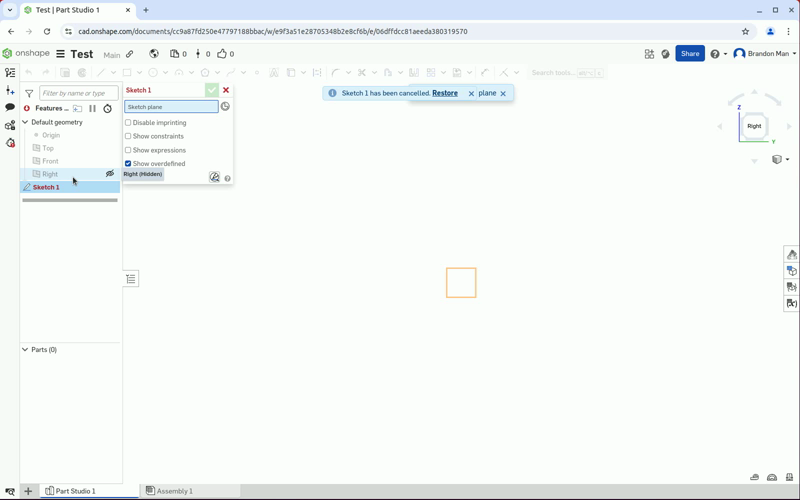
click(73, 176)
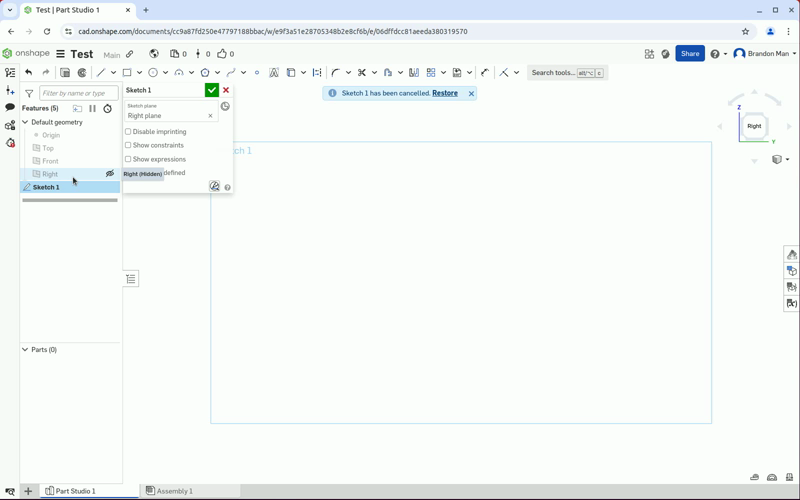
mouse_move(73, 352)
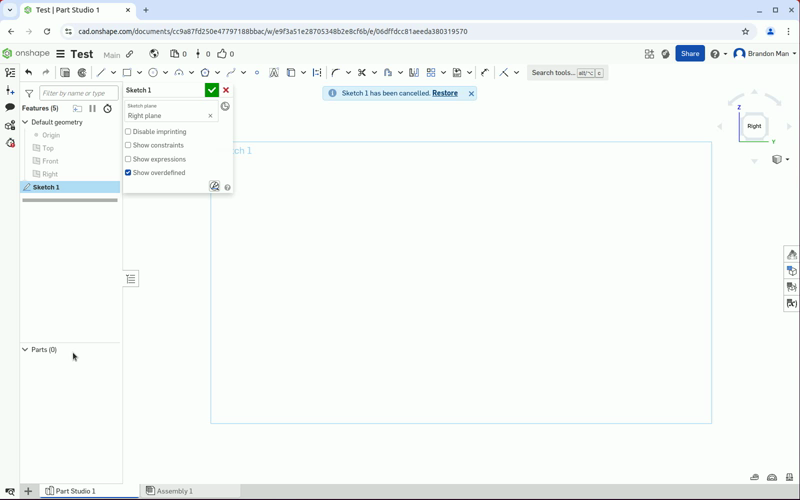
key(y)
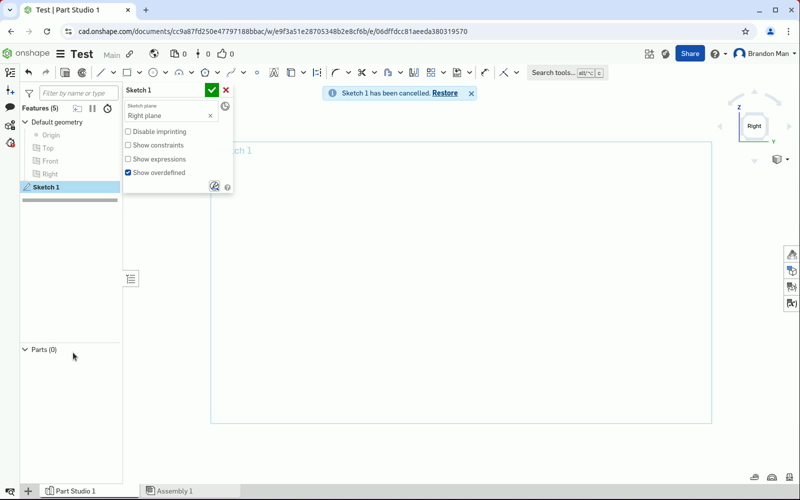
key(l)
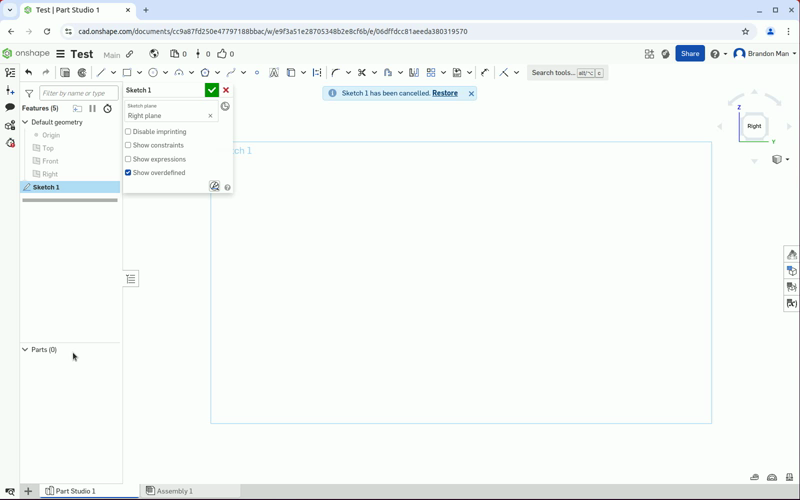
key_down(shift)
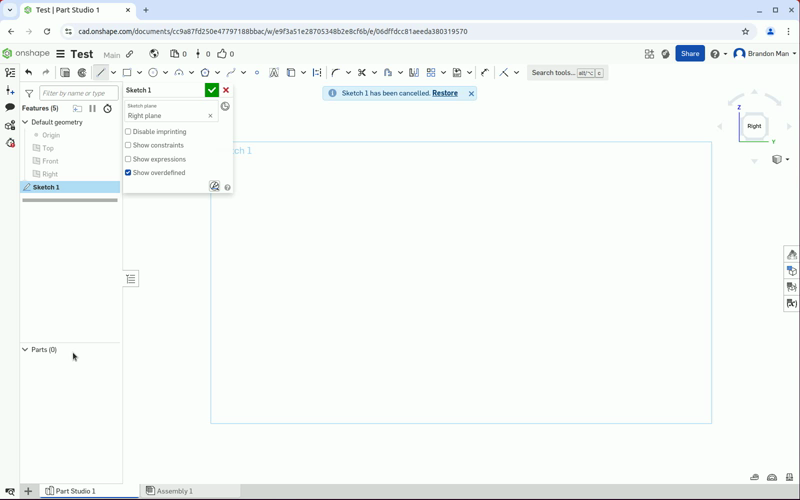
mouse_move(460, 282)
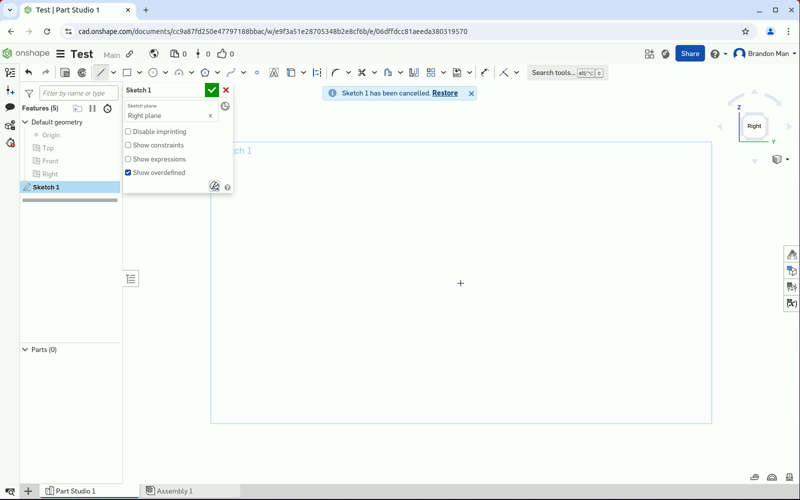
click(460, 282)
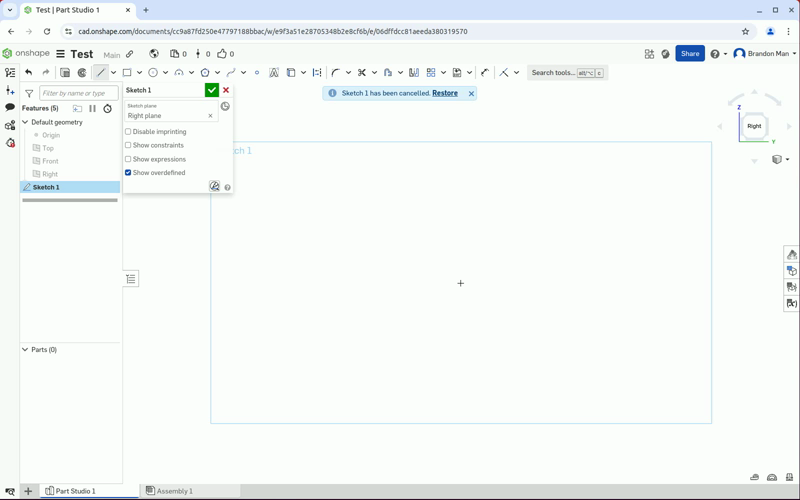
key_up(shift)
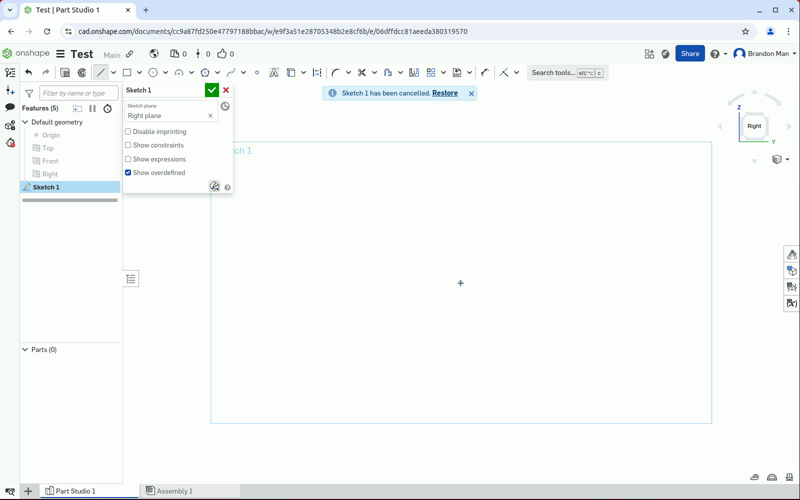
key_down(shift)
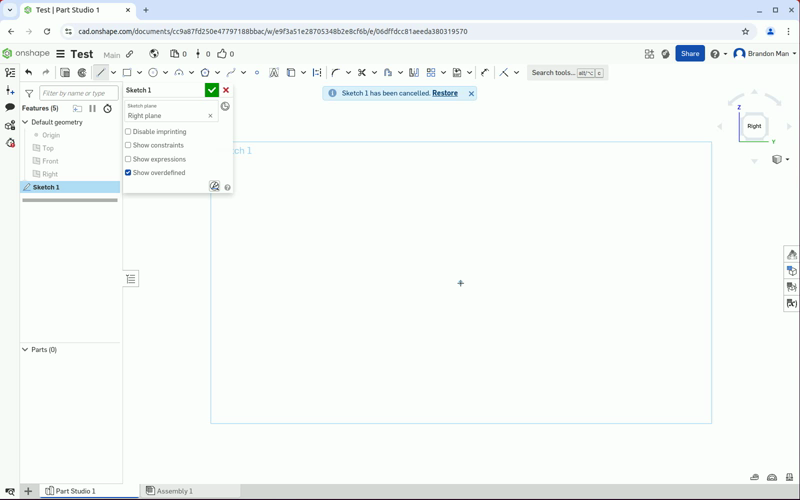
mouse_move(573, 282)
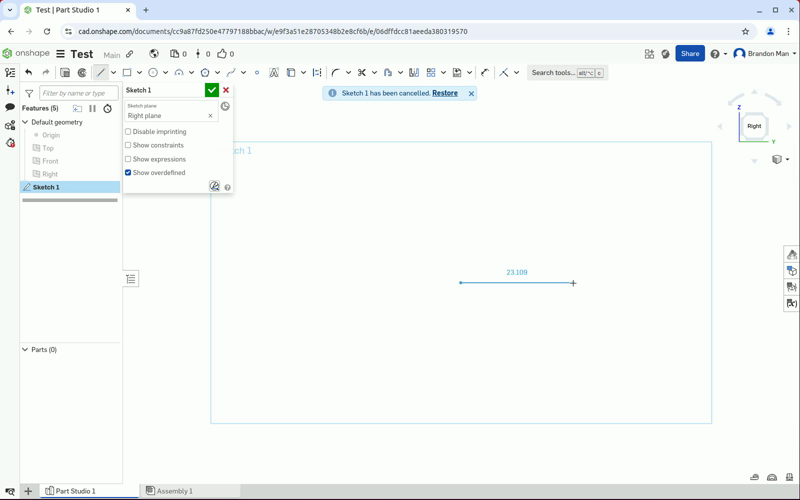
click(573, 282)
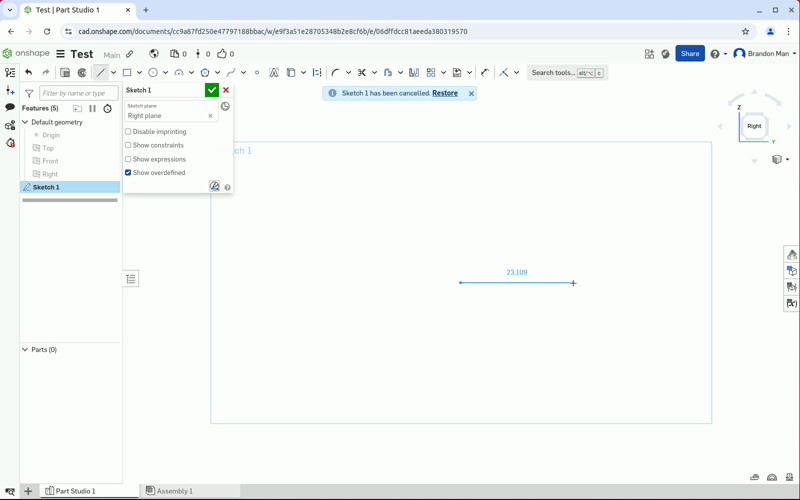
key_up(shift)
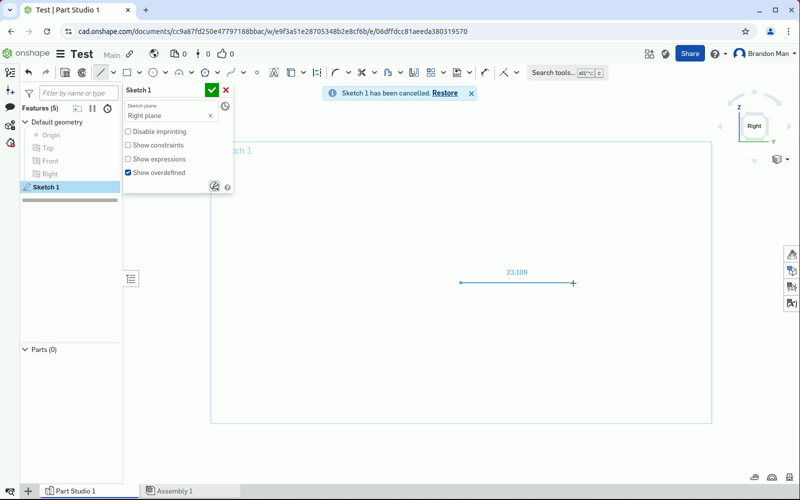
key_down(shift)
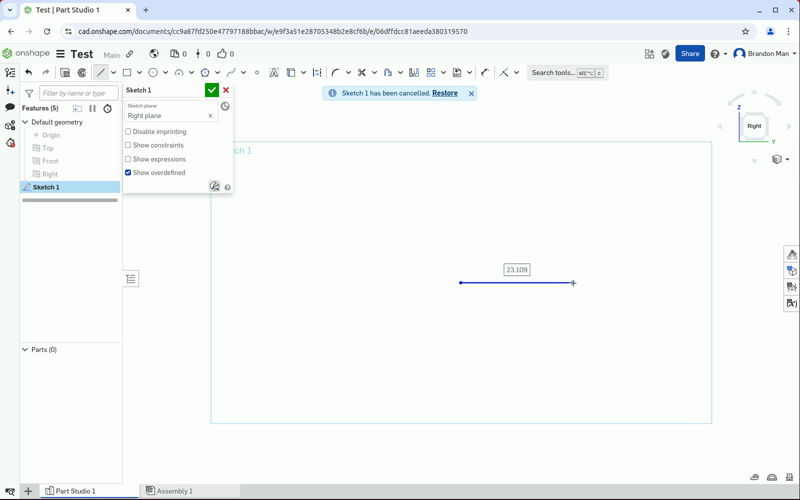
mouse_move(573, 170)
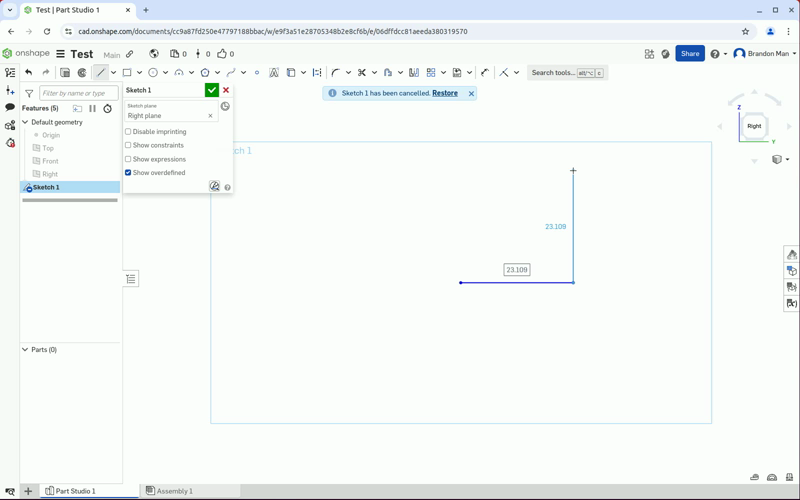
click(573, 170)
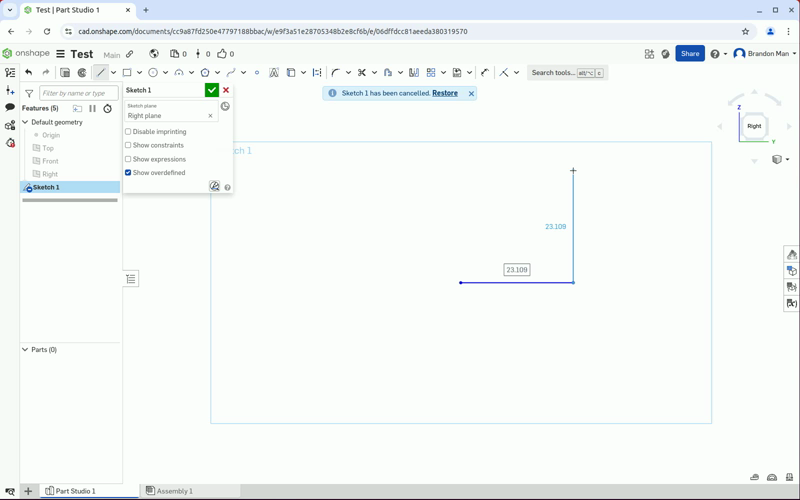
key_up(shift)
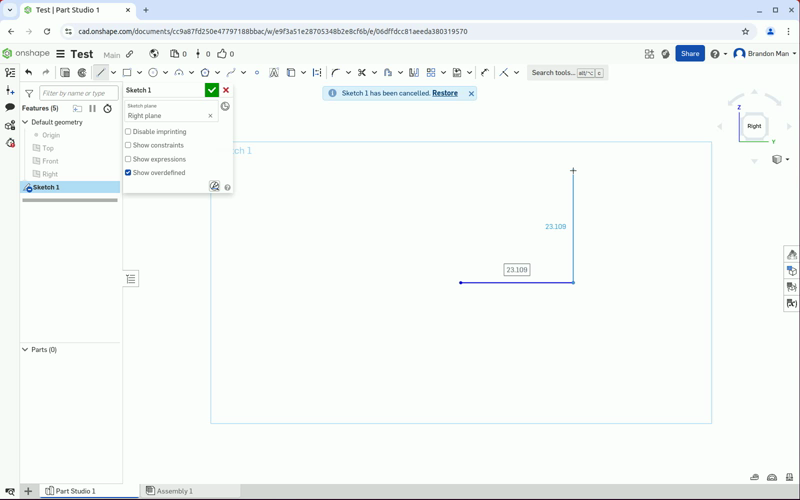
key_down(shift)
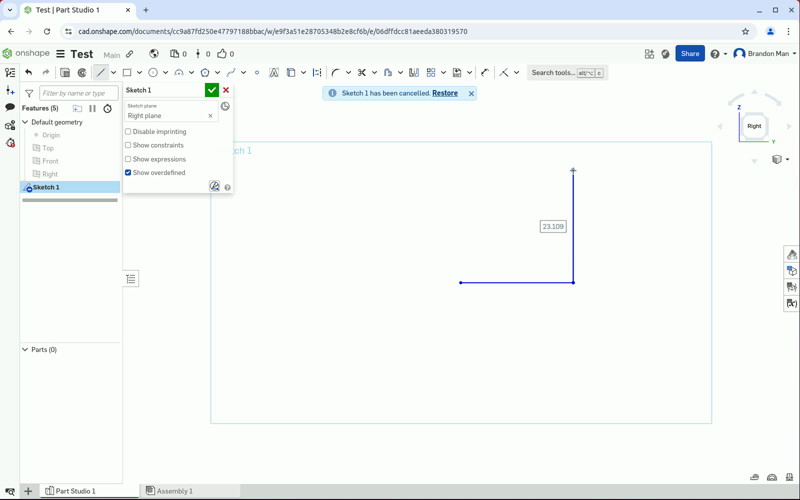
mouse_move(528, 254)
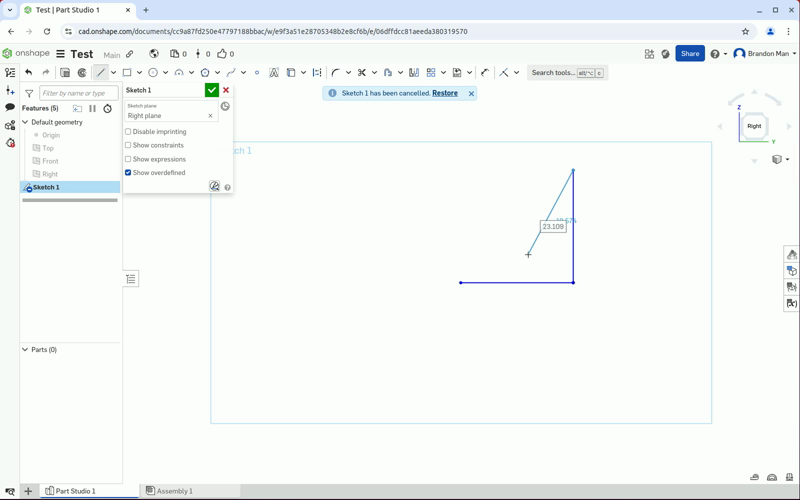
click(528, 254)
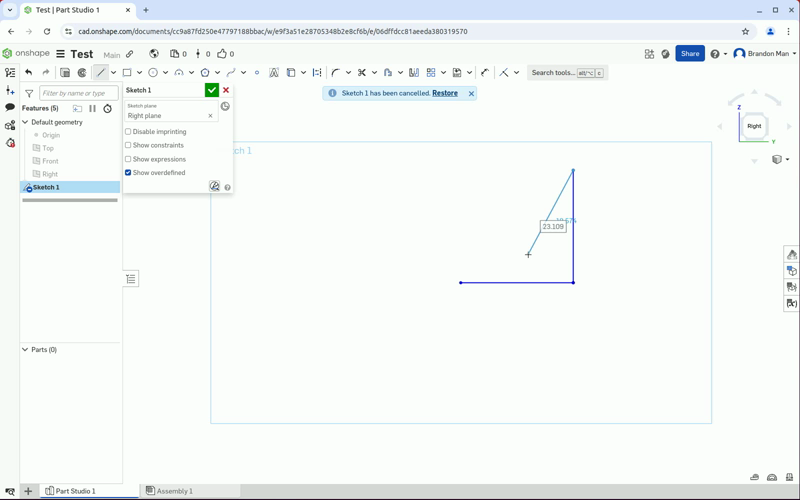
key_up(shift)
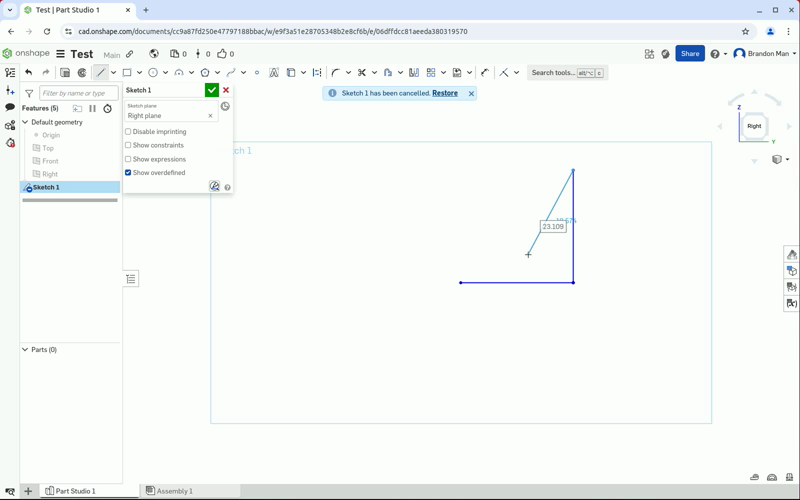
key_down(shift)
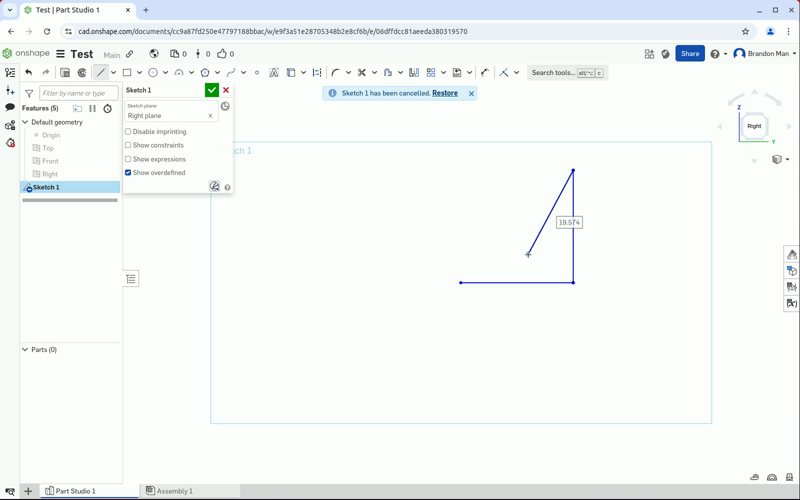
mouse_move(460, 254)
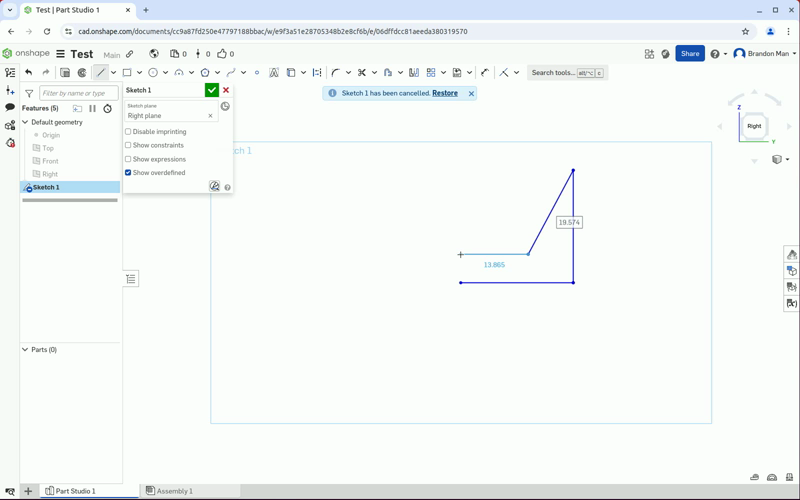
click(460, 254)
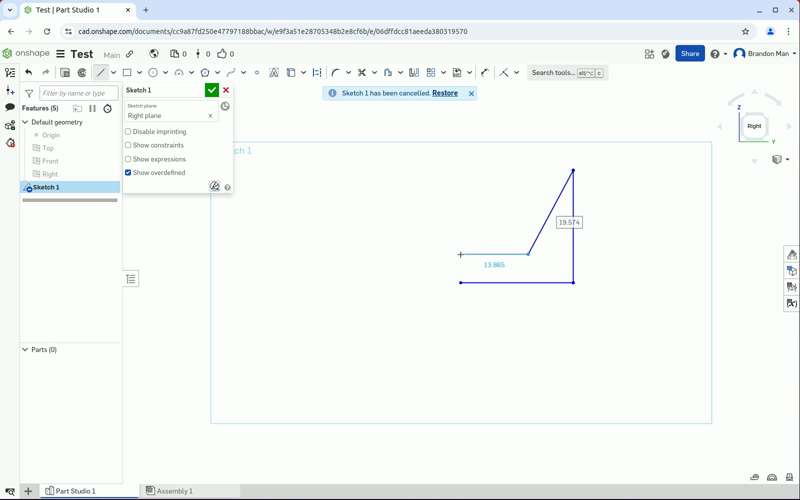
key_up(shift)
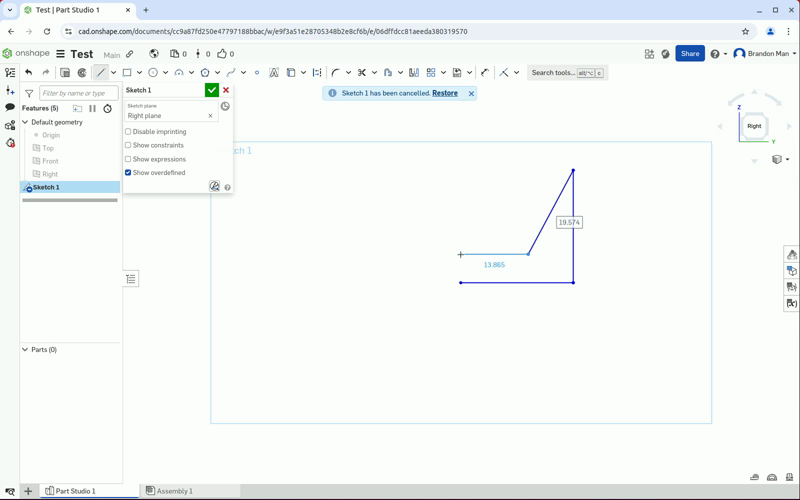
mouse_move(490, 254)
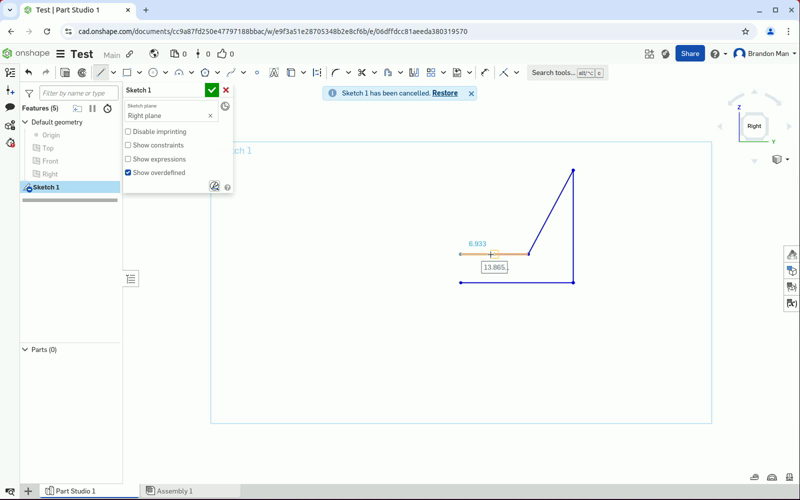
key_down(shift)
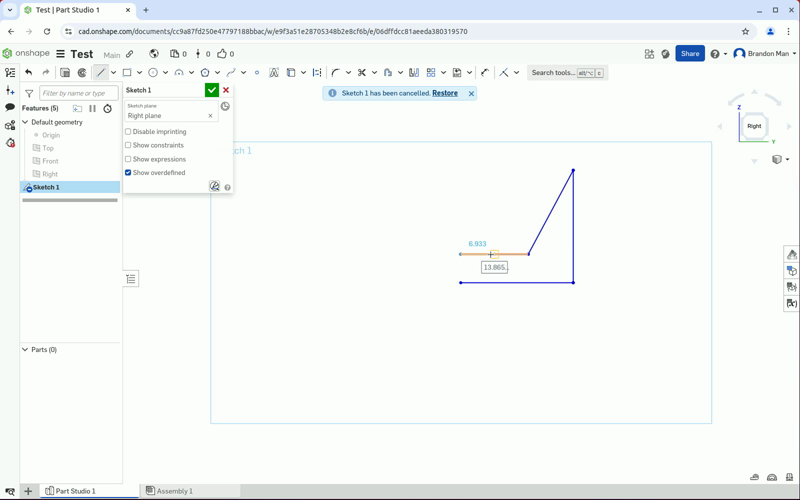
mouse_move(460, 282)
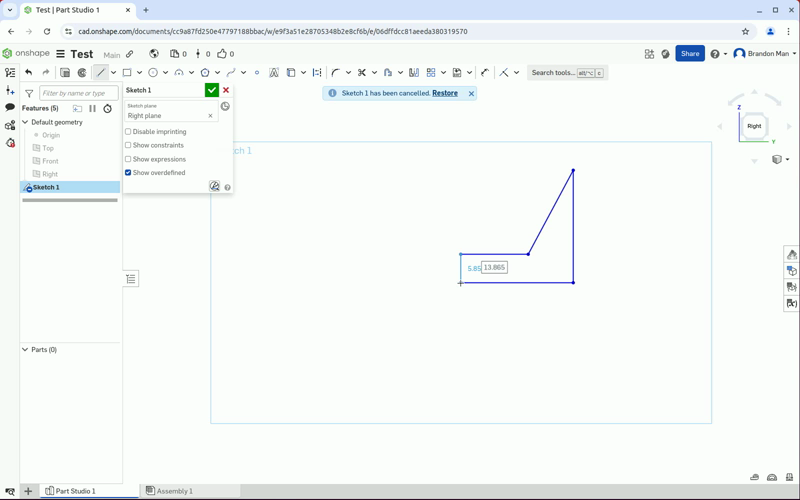
key_up(shift)
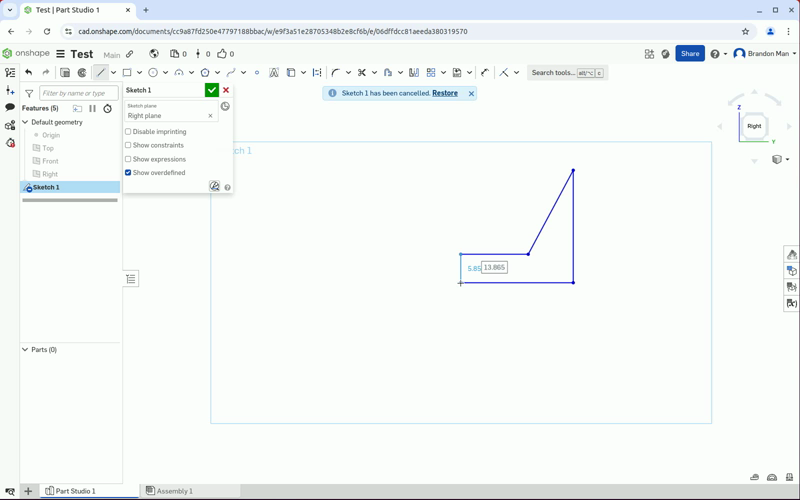
click(460, 282)
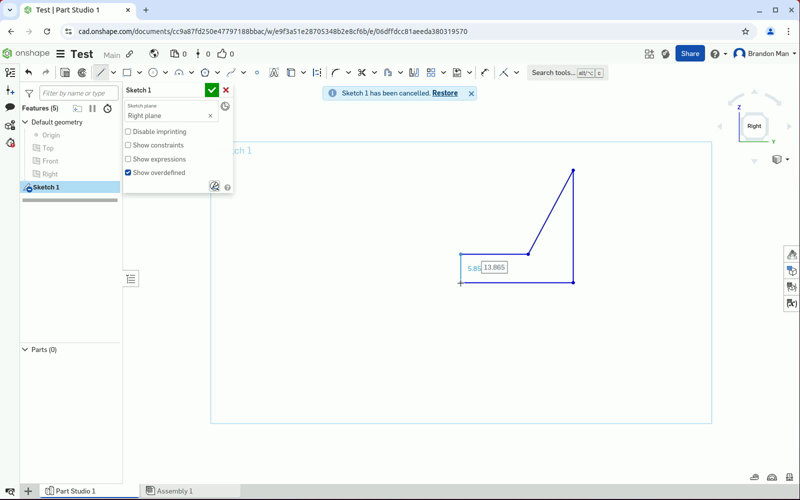
key(esc)
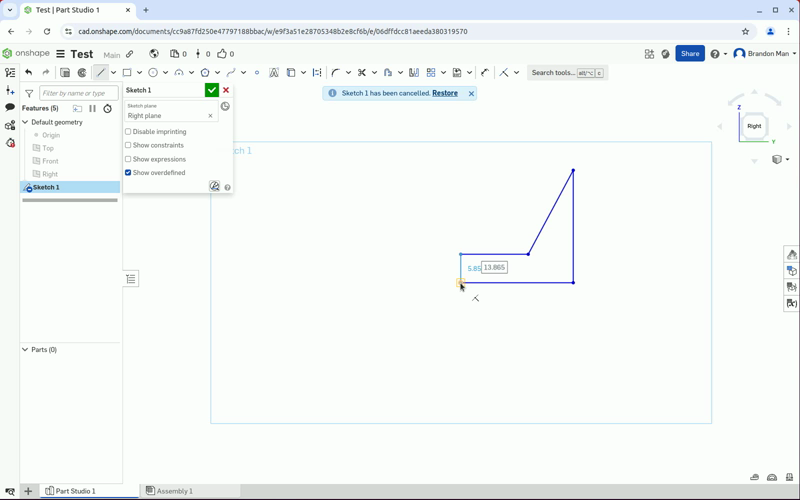
mouse_move(554, 224)
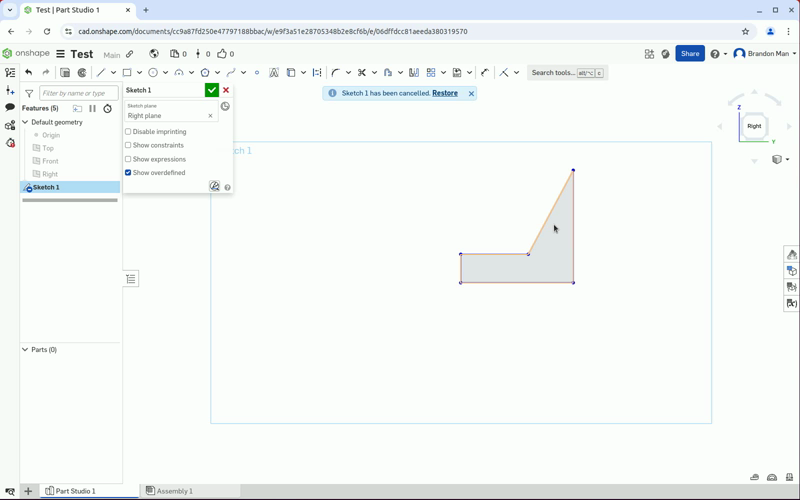
click(554, 224)
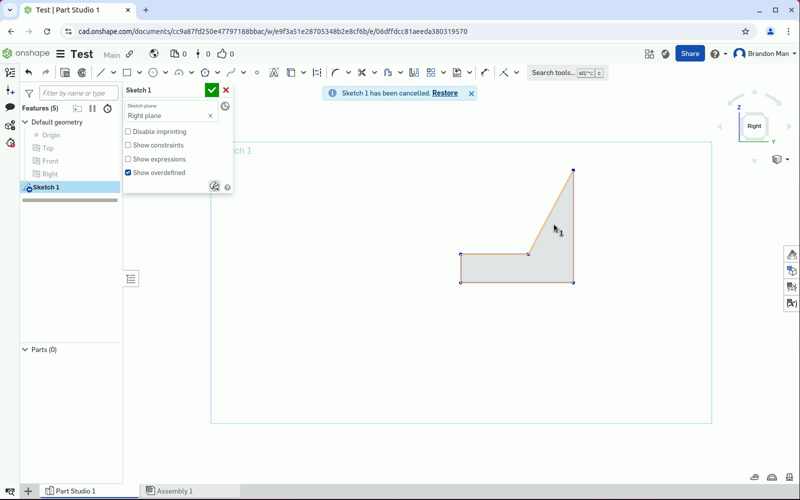
mouse_move(73, 352)
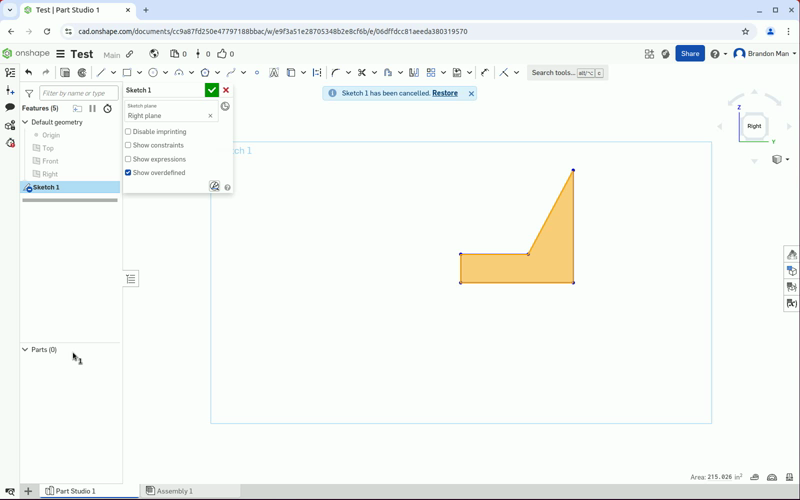
key(shift+y)
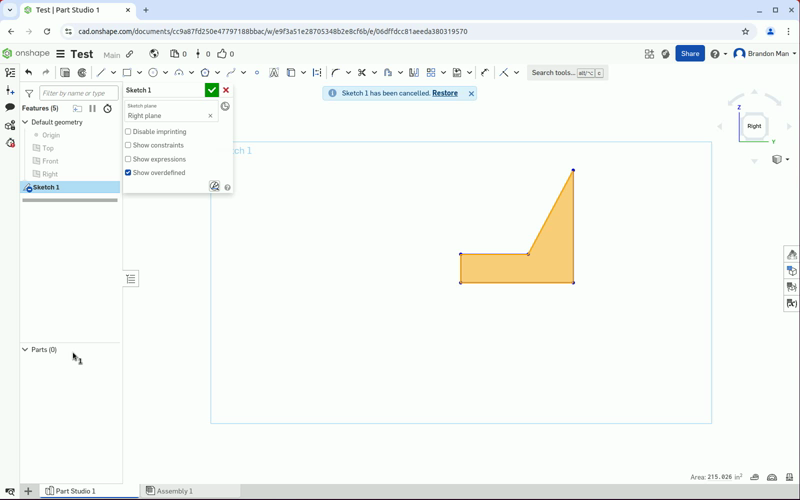
key(shift+e)
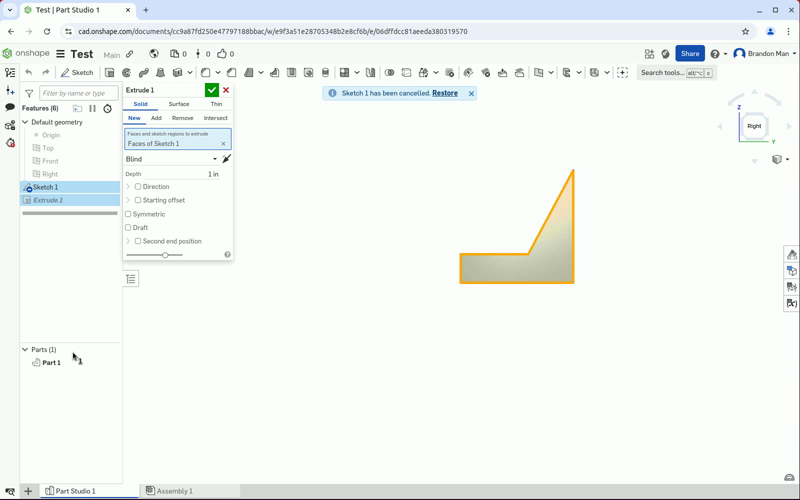
mouse_move(143, 106)
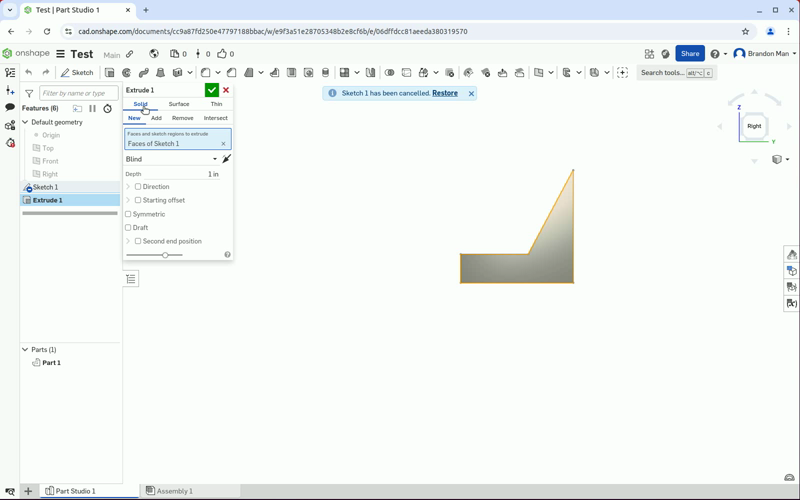
click(143, 106)
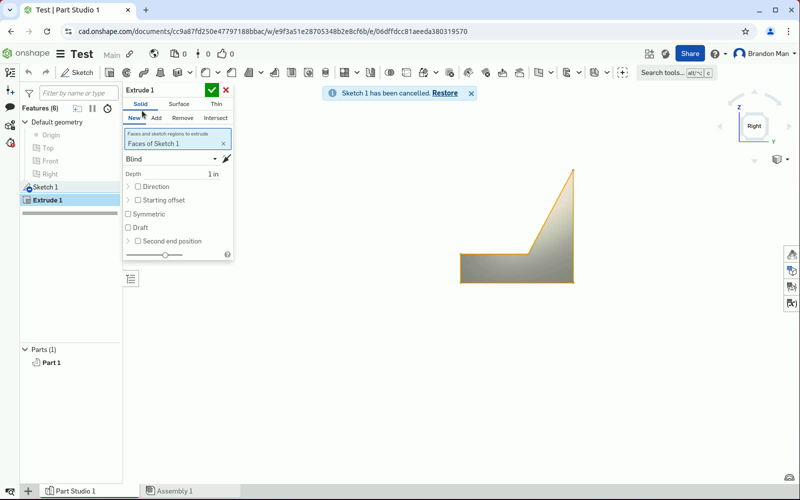
mouse_move(137, 120)
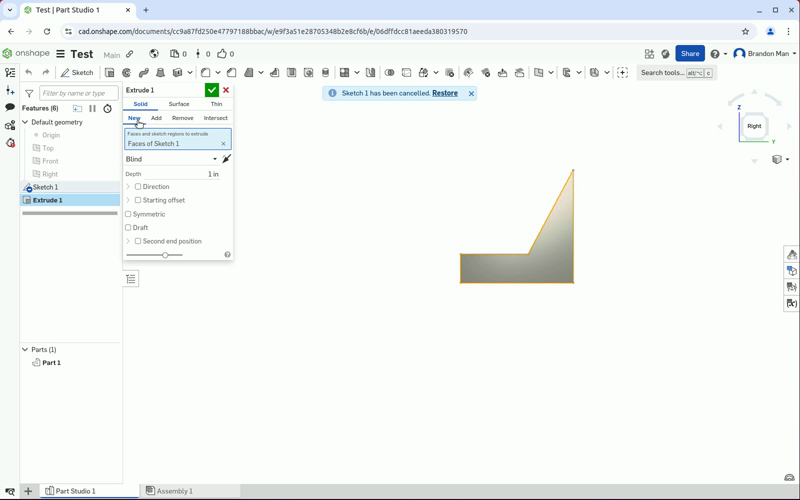
click(137, 120)
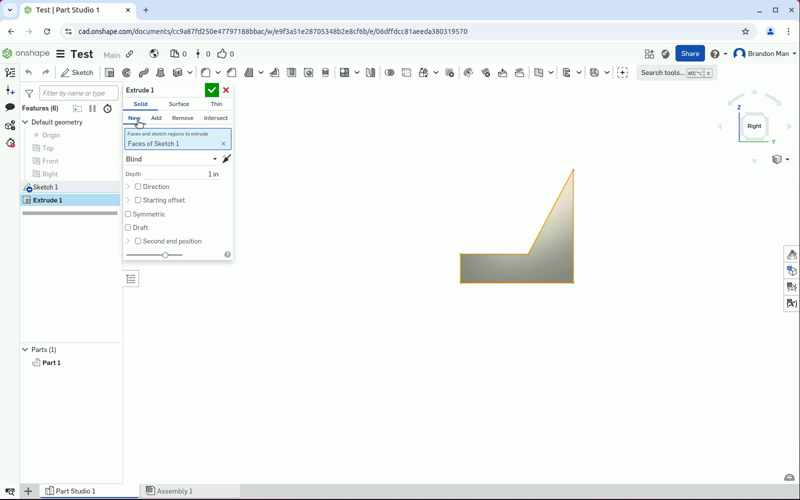
key(tab, 4)
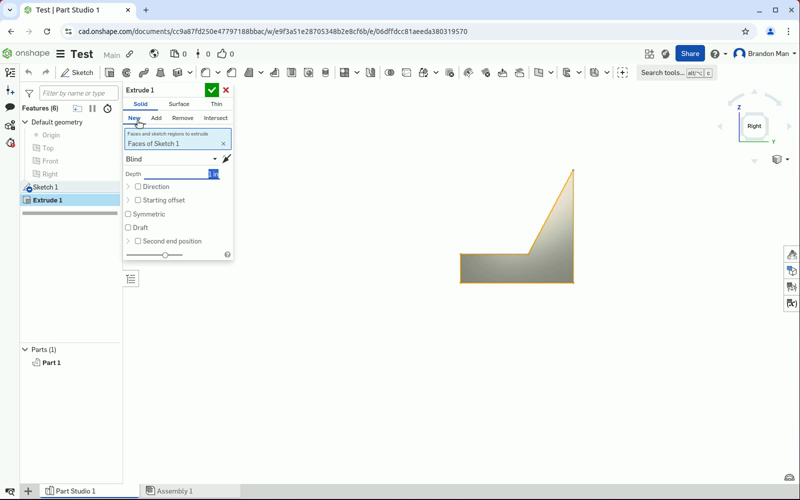
text(23.108)
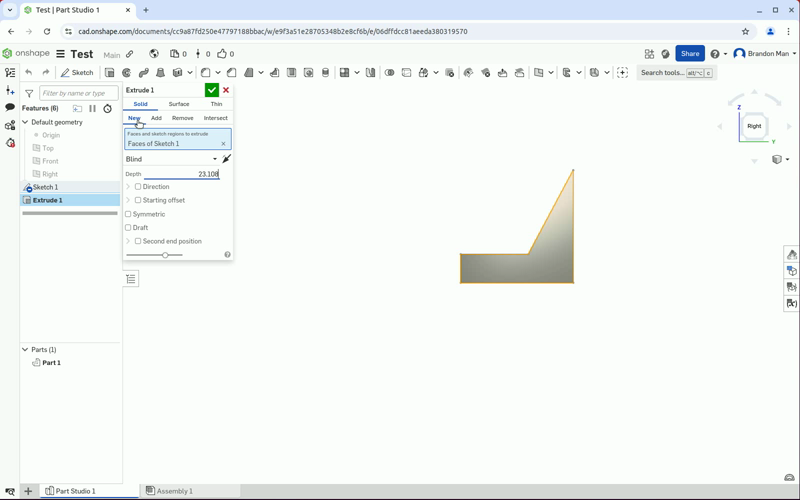
key(enter)
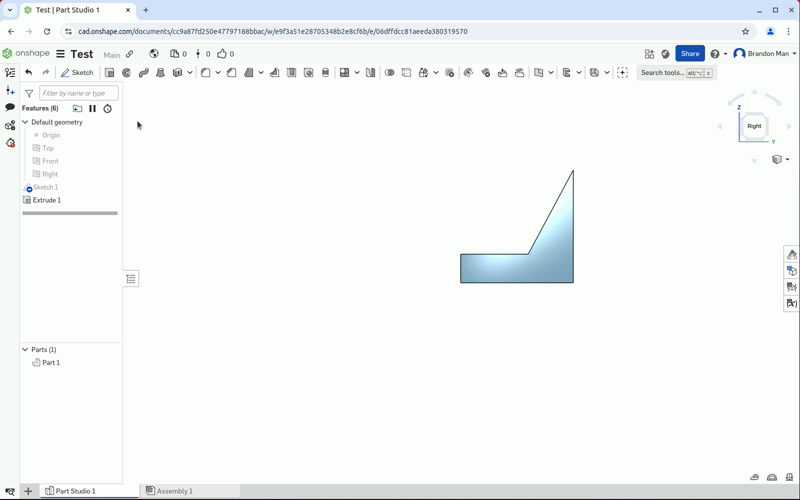
key(shift+h)
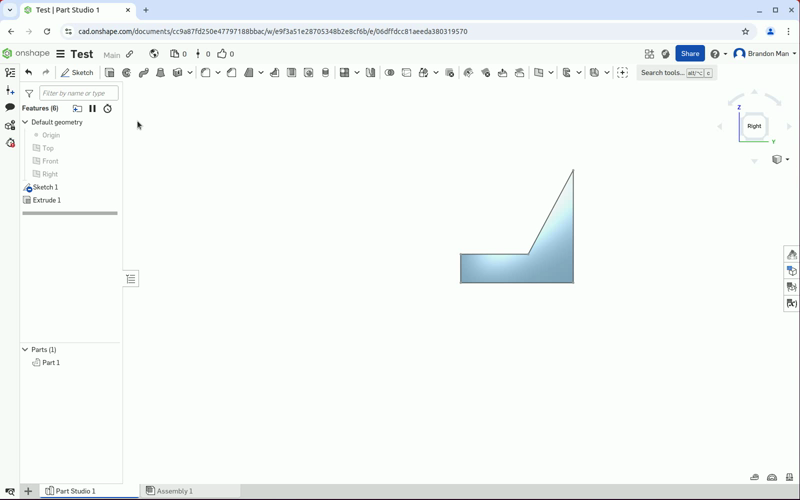
key(shift+h)
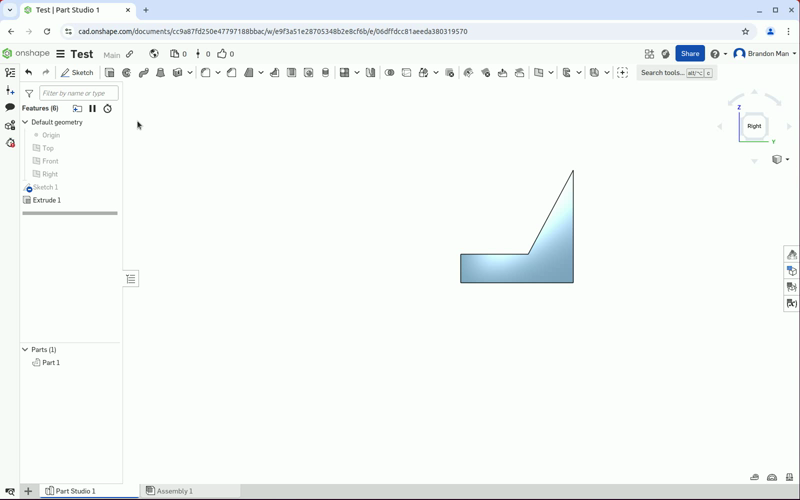
mouse_move(73, 189)
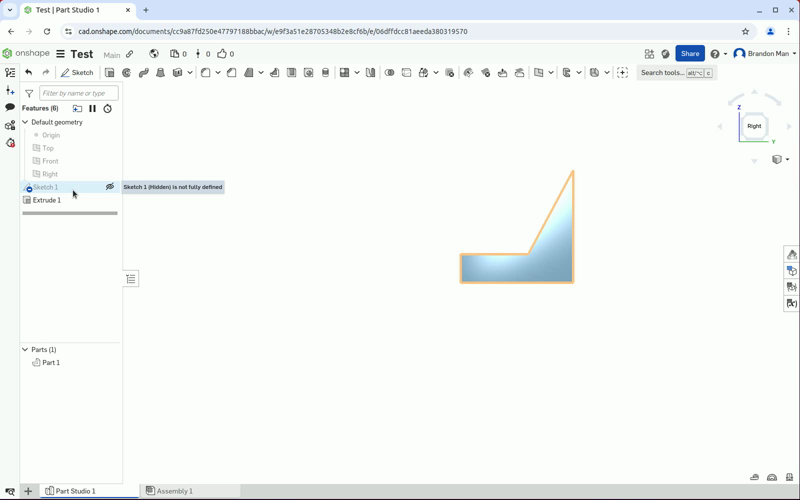
click(73, 189)
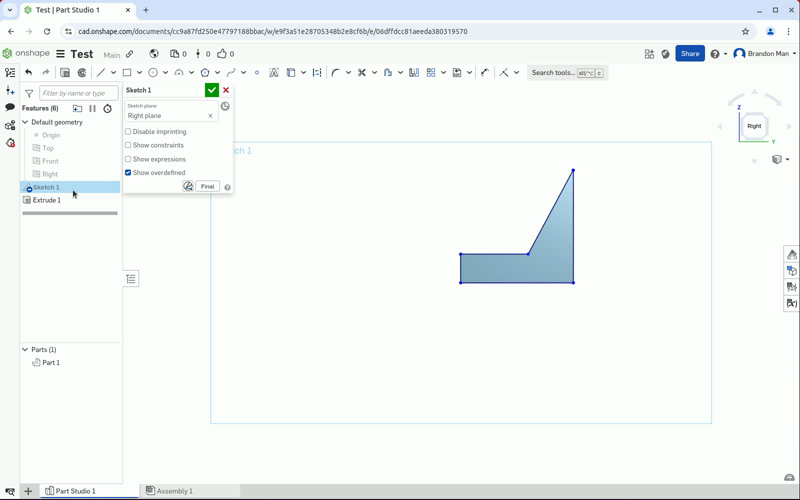
mouse_move(229, 92)
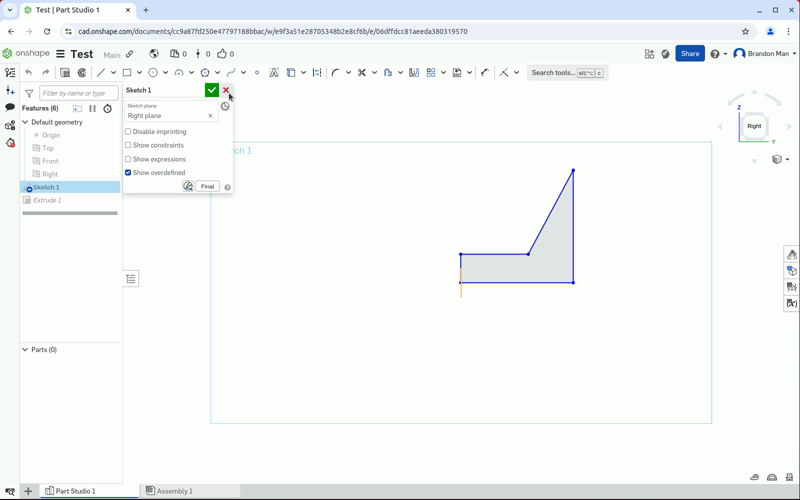
click(229, 92)
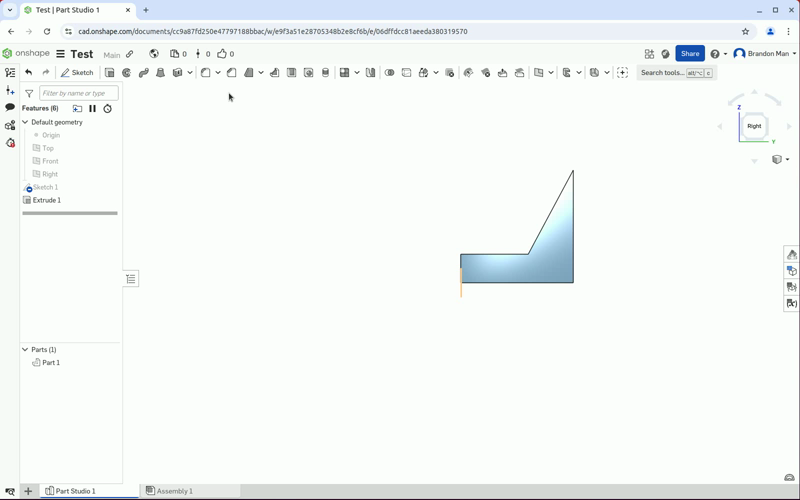
mouse_move(73, 352)
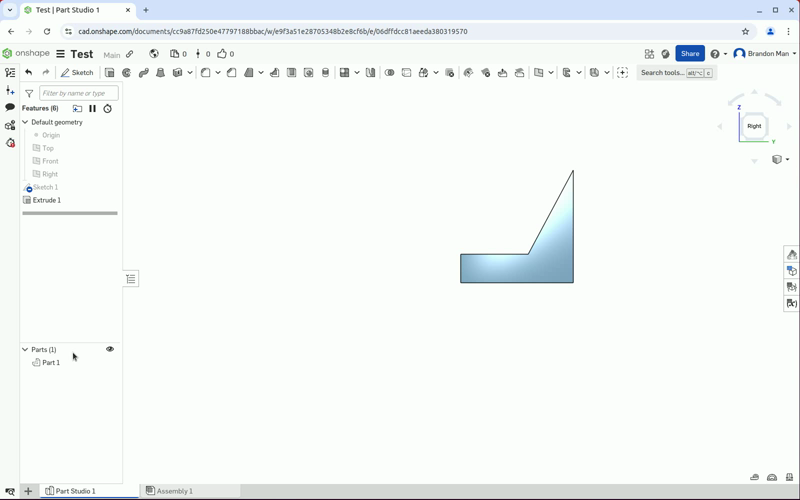
key(y)
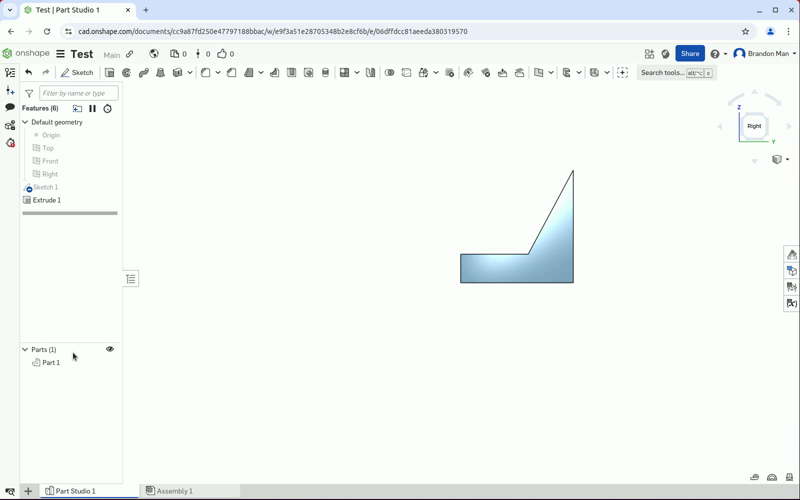
key(shift+p)
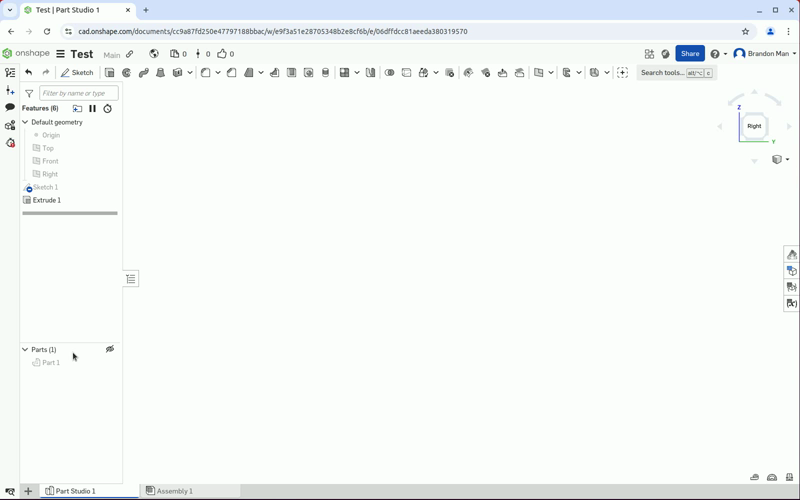
key(space)
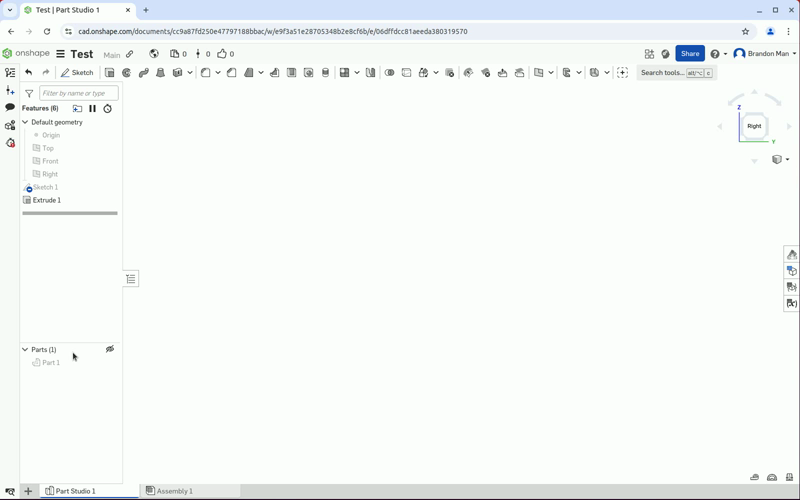
key_down(shift)
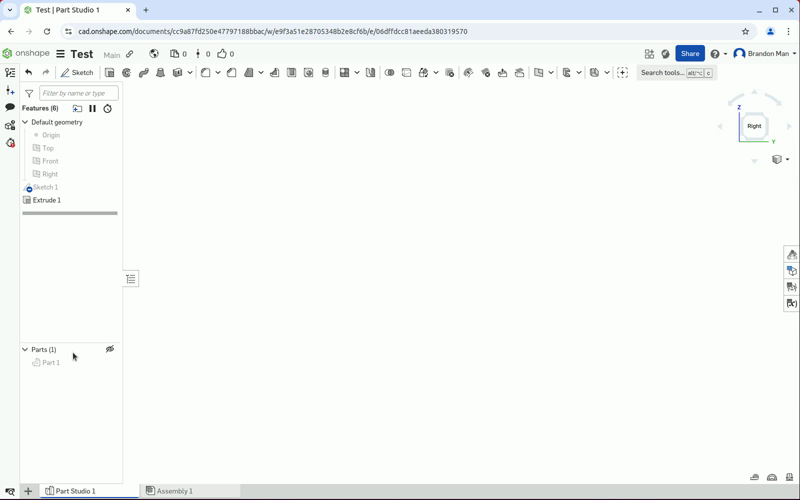
key(right)
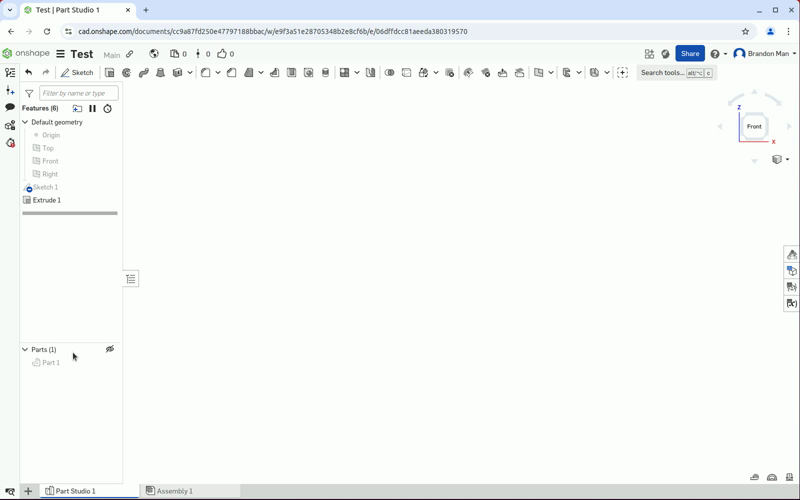
key_up(shift)
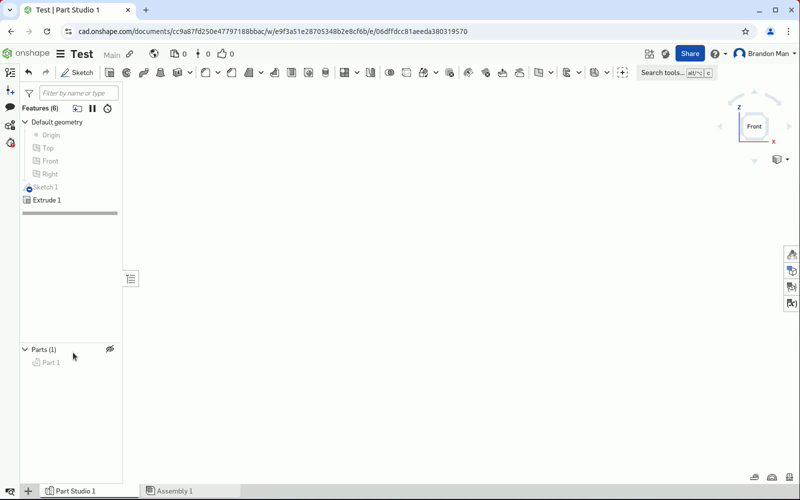
key(space)
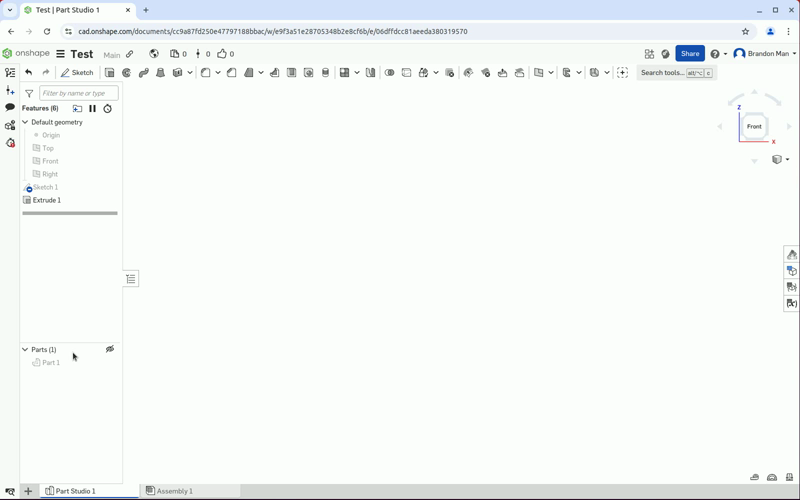
key_down(shift)
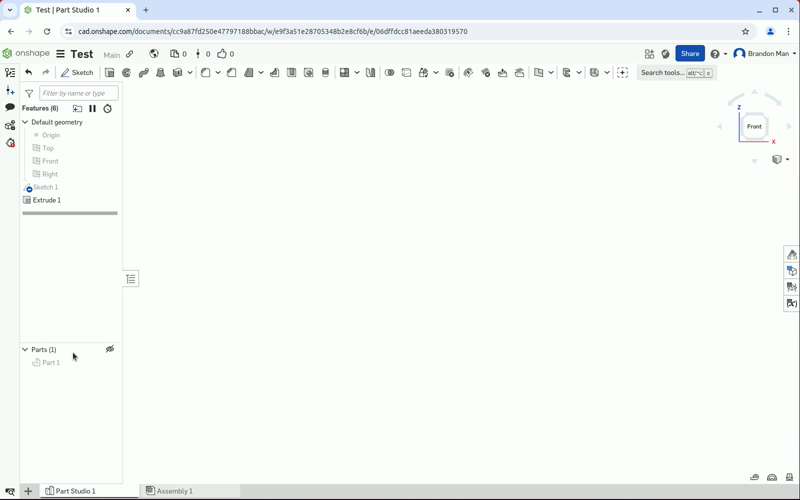
key(down)
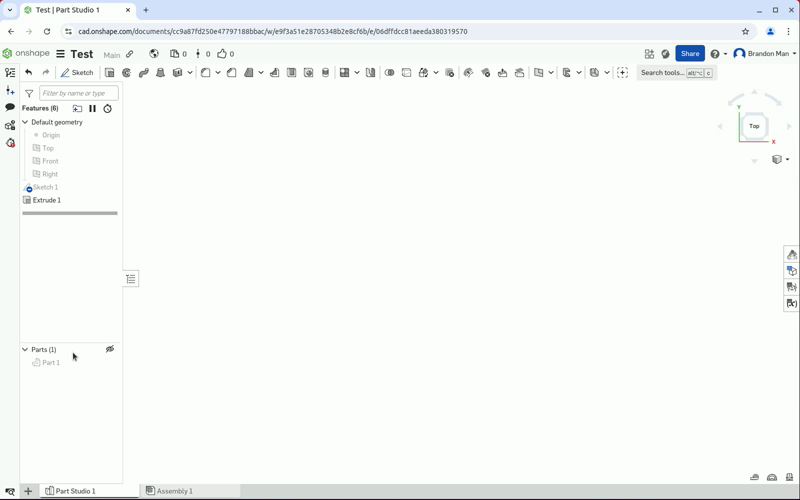
key_up(shift)
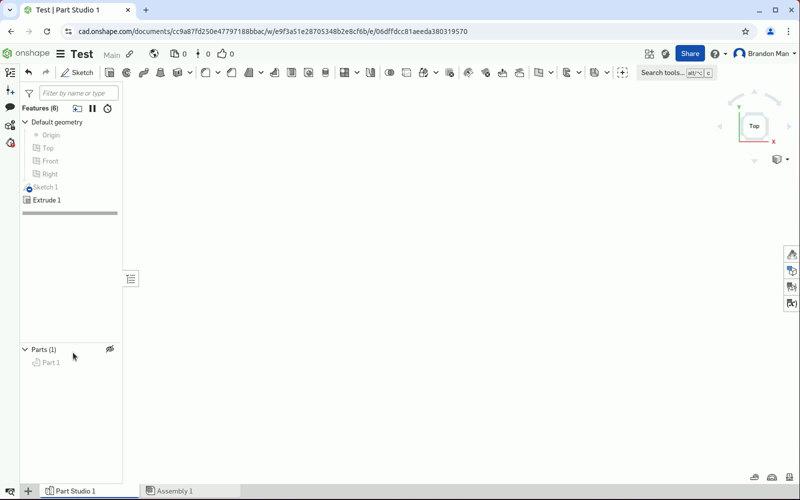
mouse_move(73, 352)
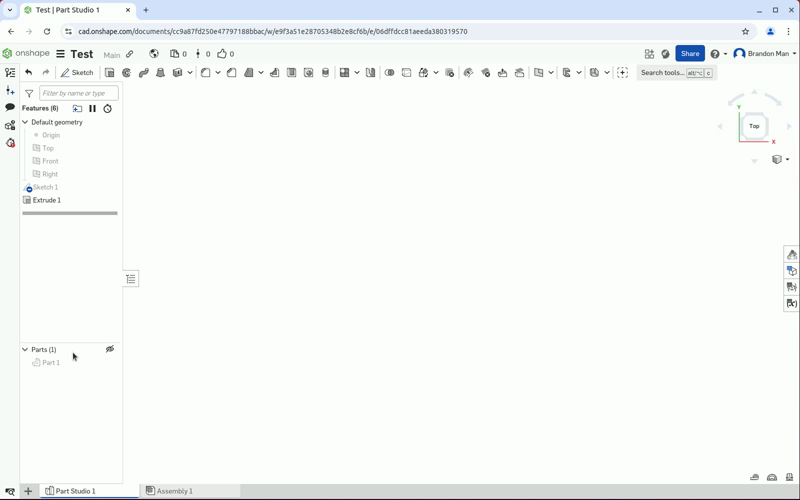
key(shift+y)
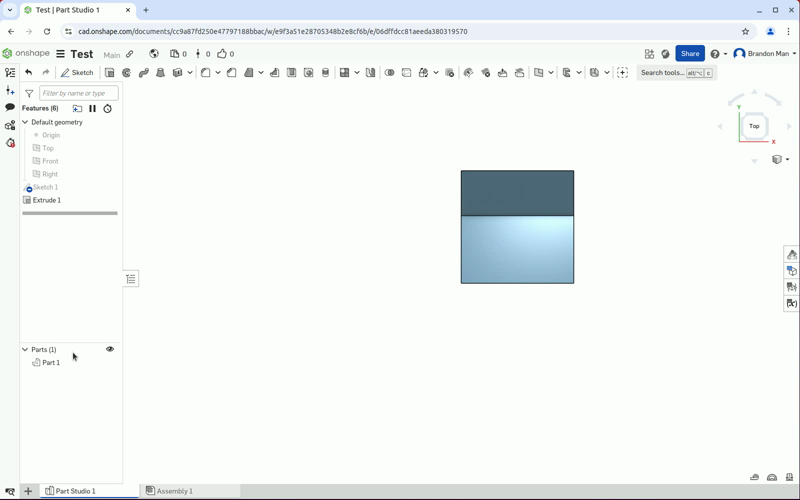
mouse_move(541, 75)
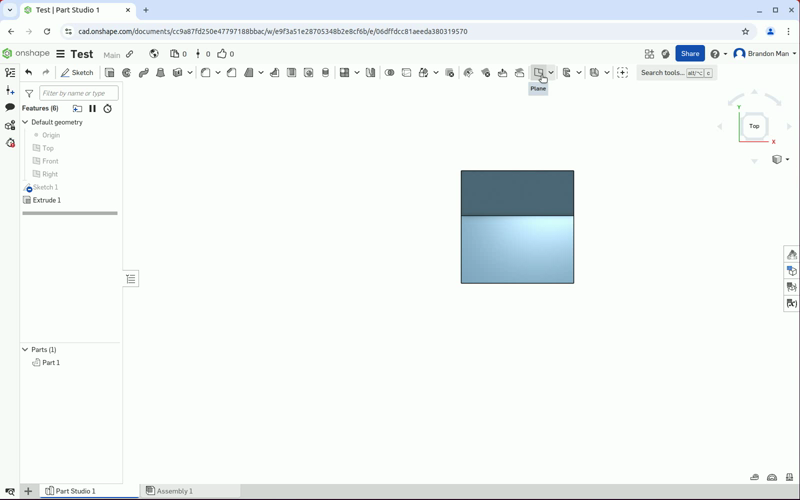
click(541, 75)
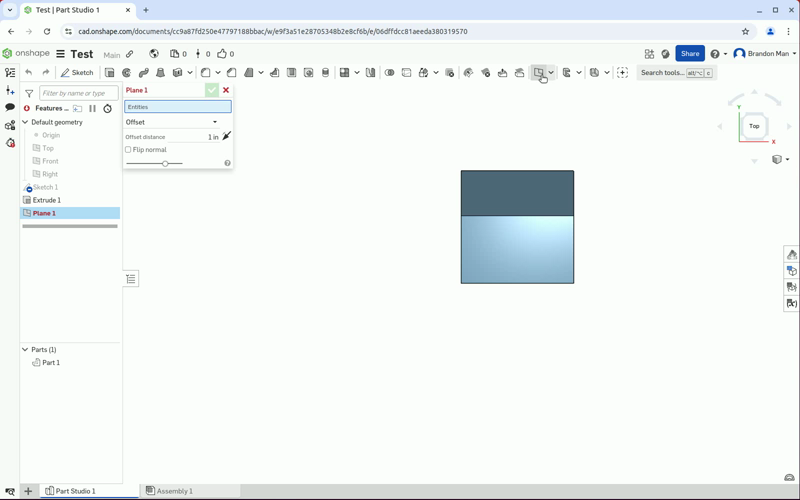
mouse_move(73, 150)
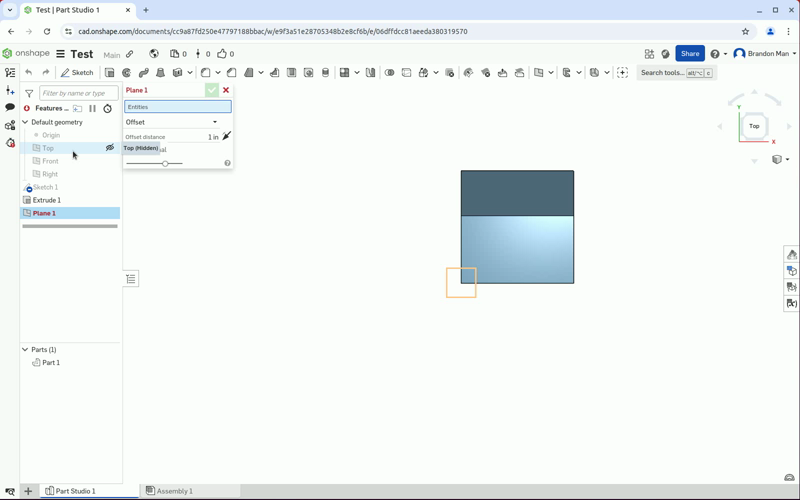
click(73, 150)
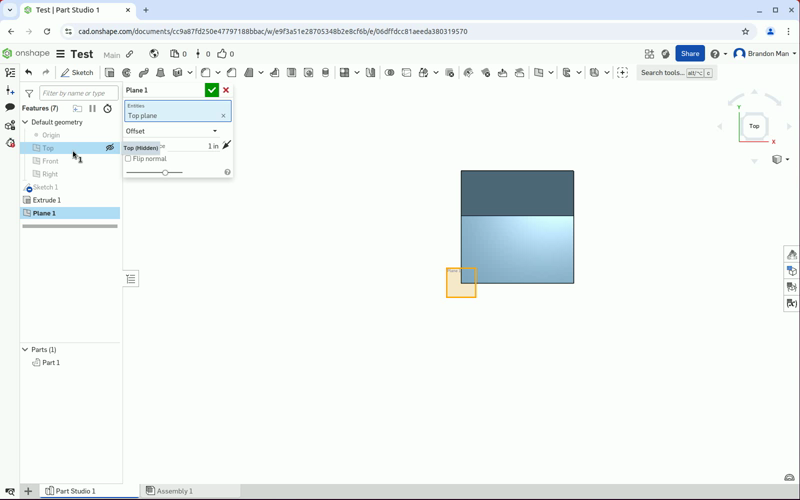
key(tab, 2)
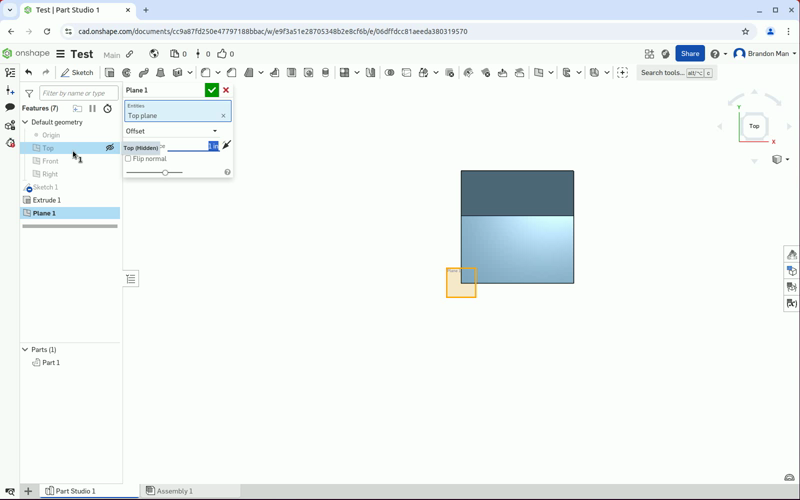
text(5.792)
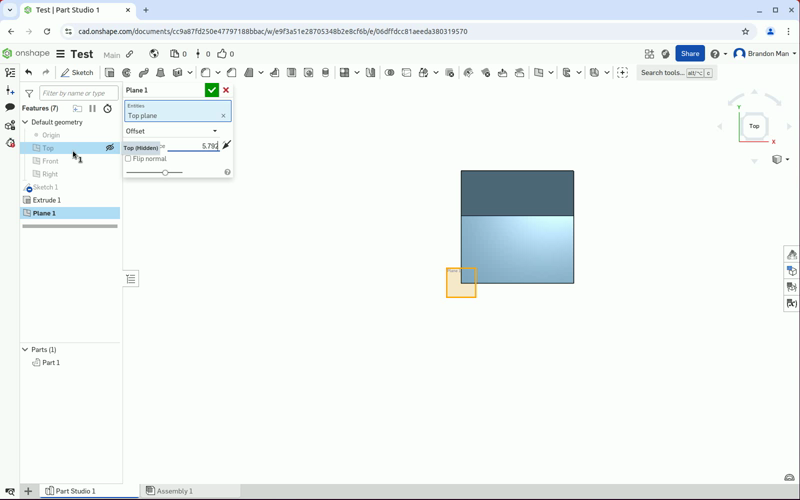
key(enter, 2)
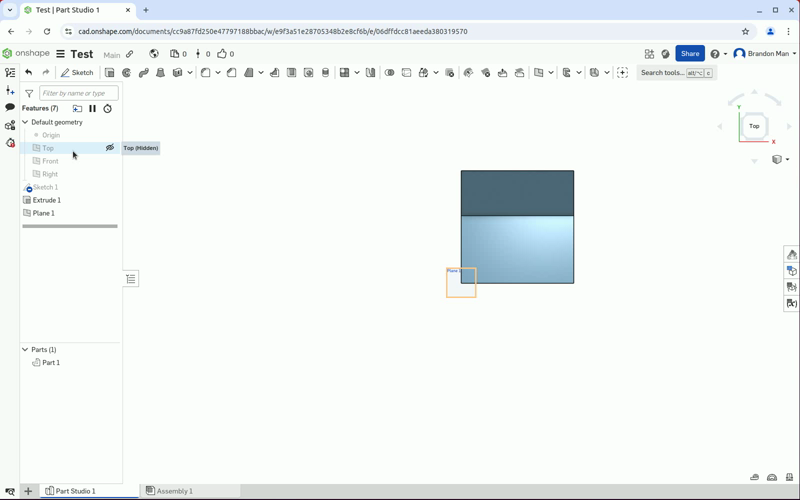
key(shift+s)
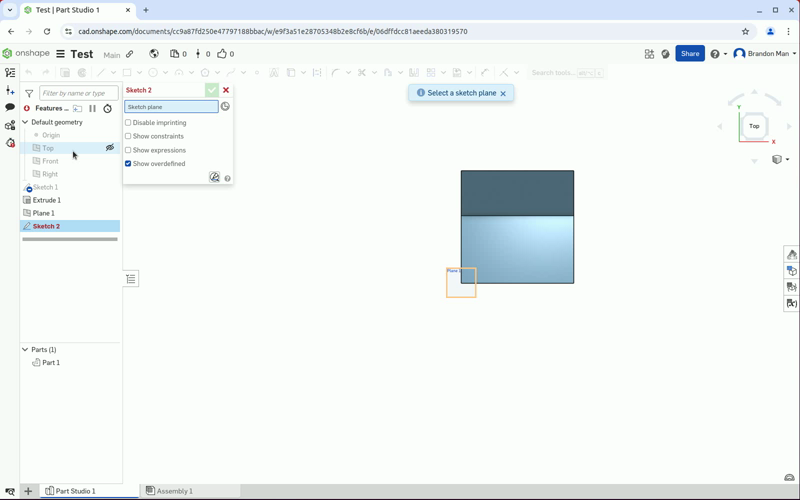
mouse_move(73, 215)
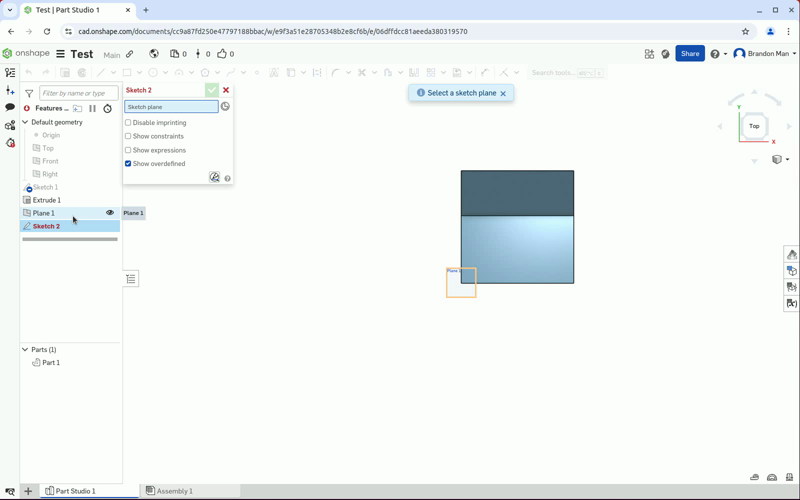
click(73, 215)
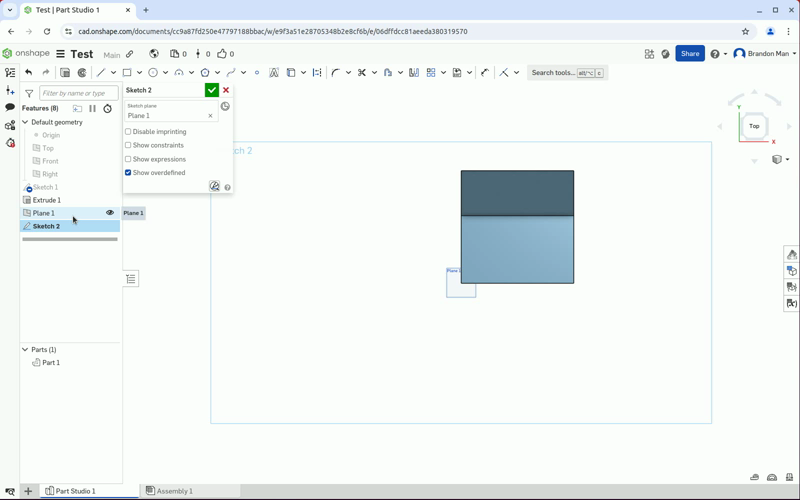
mouse_move(73, 352)
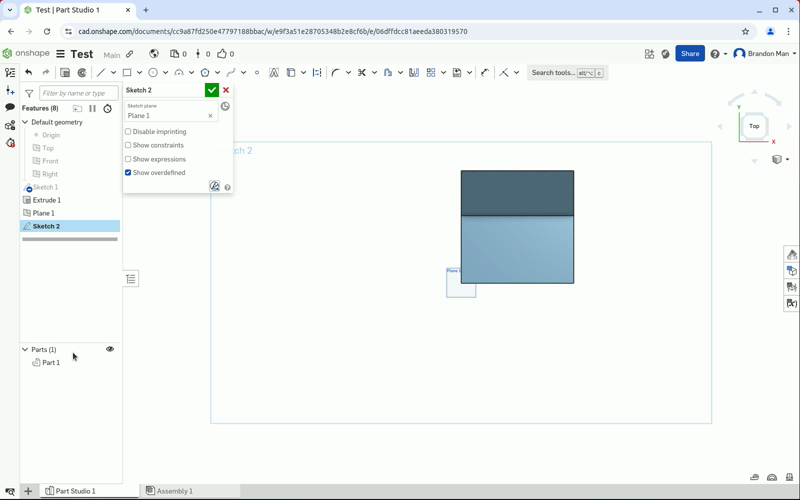
key(y)
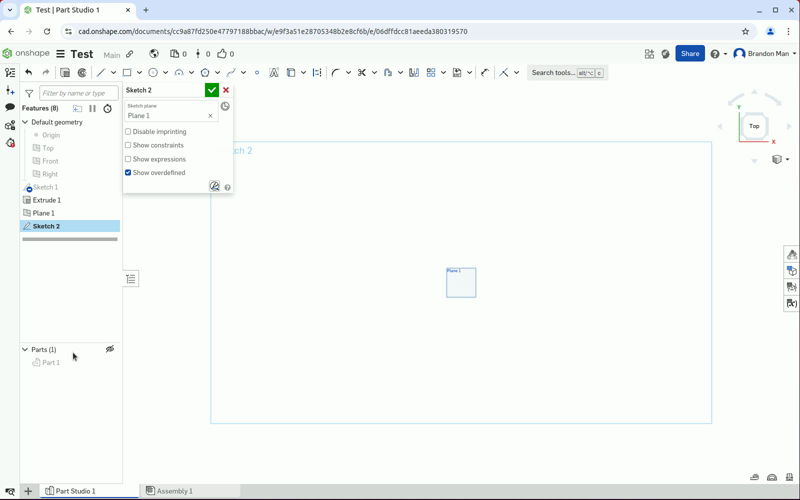
key(c)
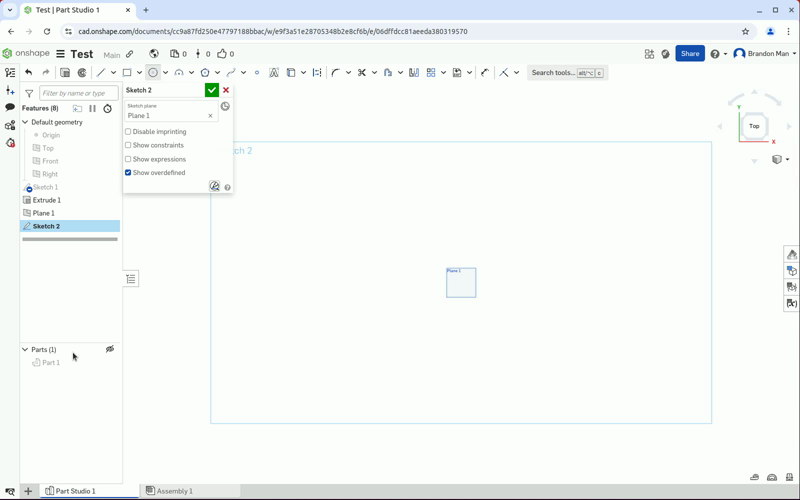
key_down(shift)
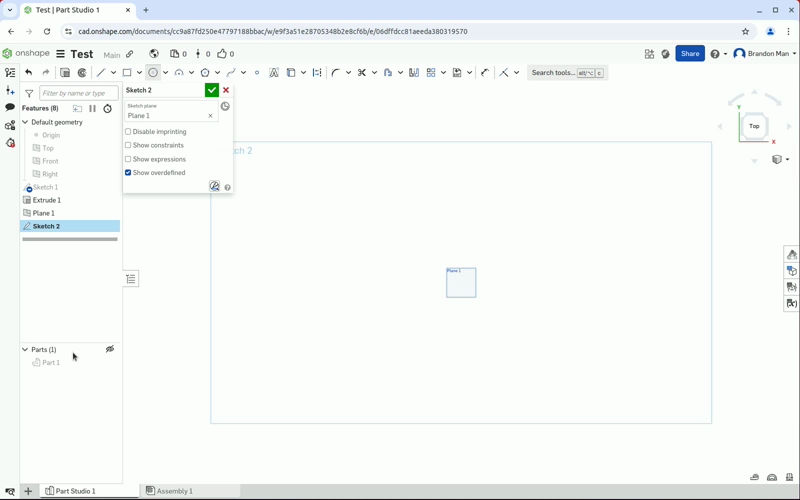
mouse_move(557, 260)
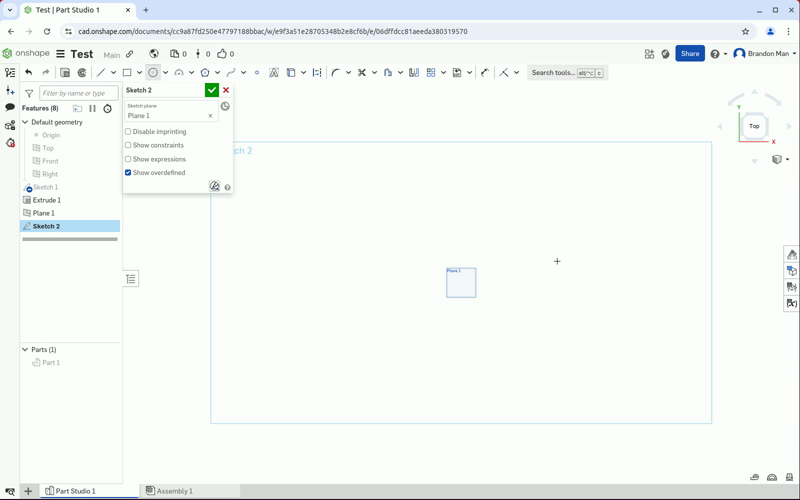
click(557, 260)
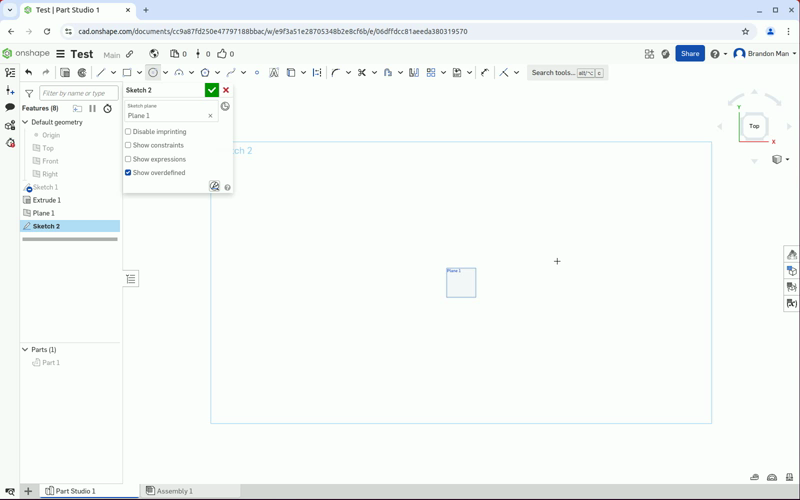
key_up(shift)
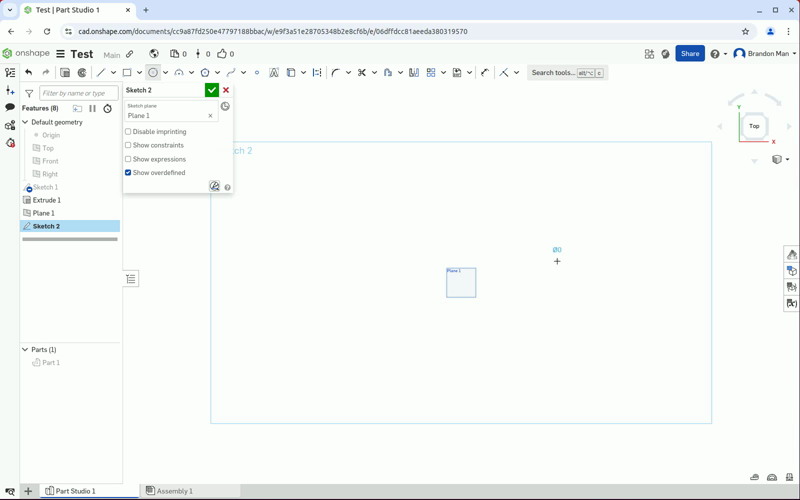
mouse_move(563, 260)
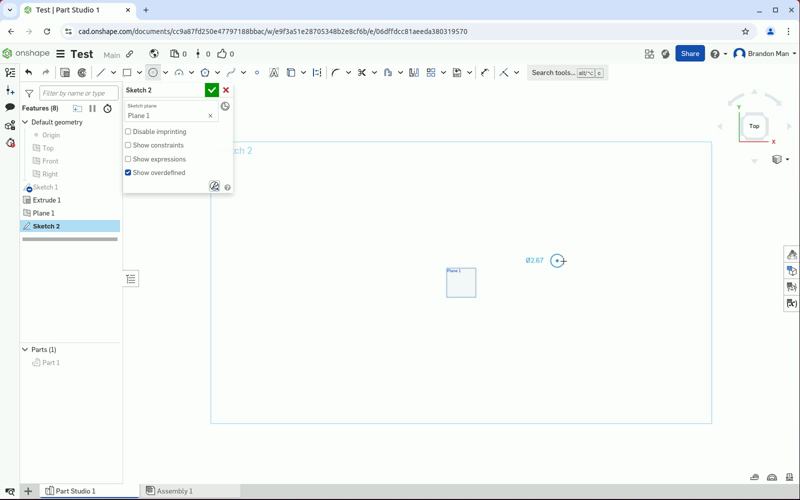
click(563, 260)
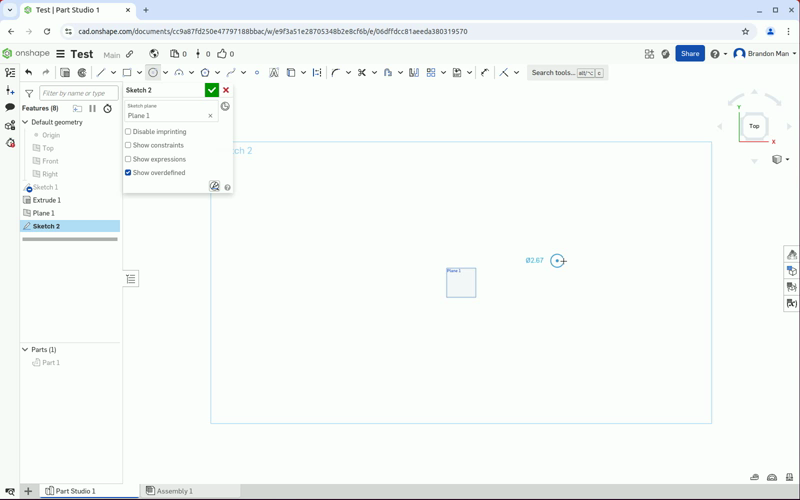
key(esc)
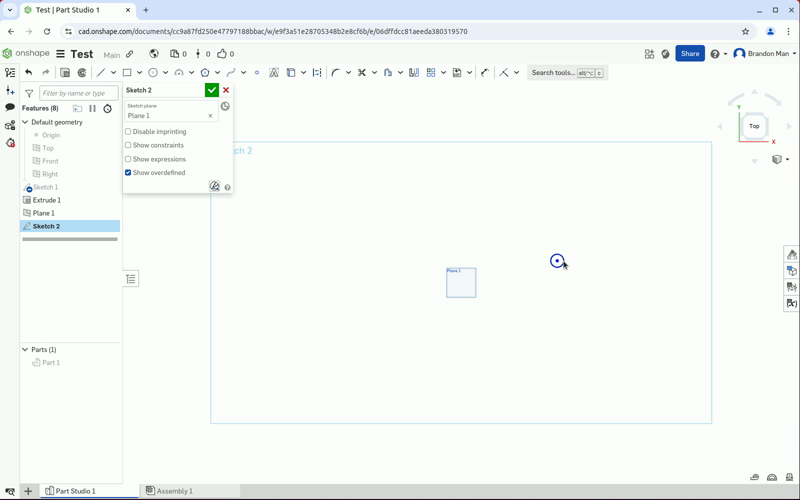
mouse_move(557, 255)
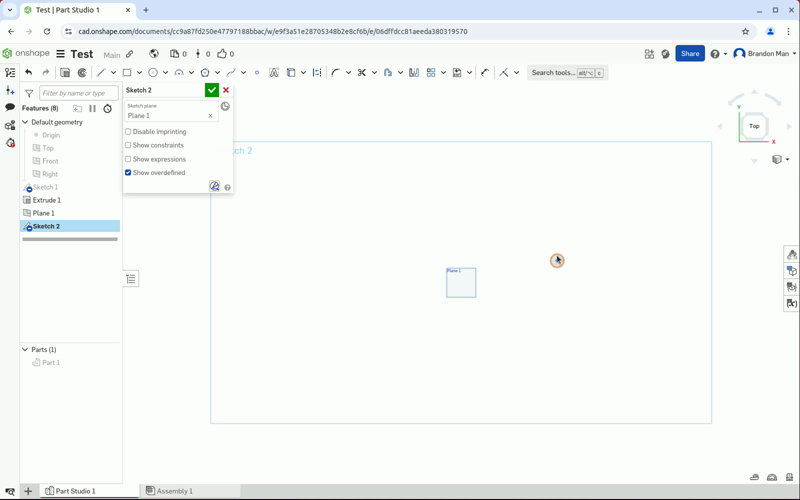
scroll(6)
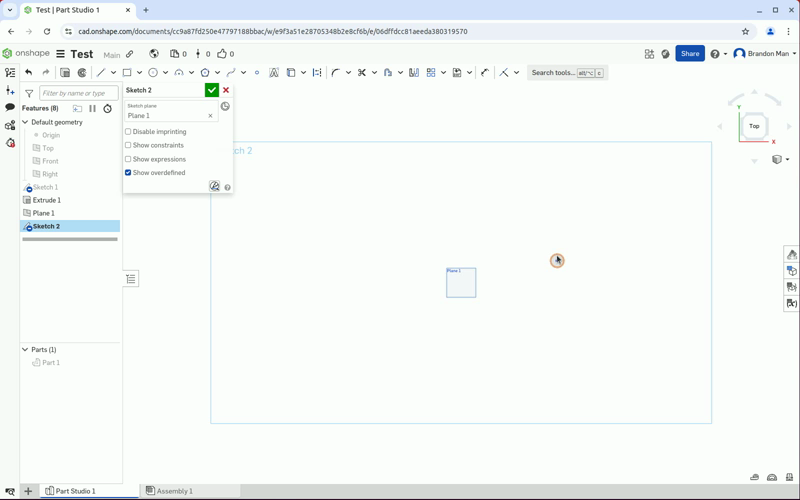
scroll(6)
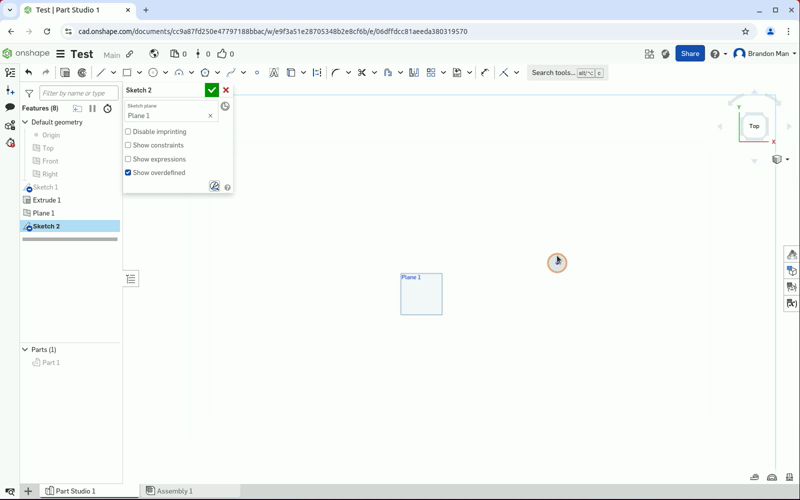
scroll(6)
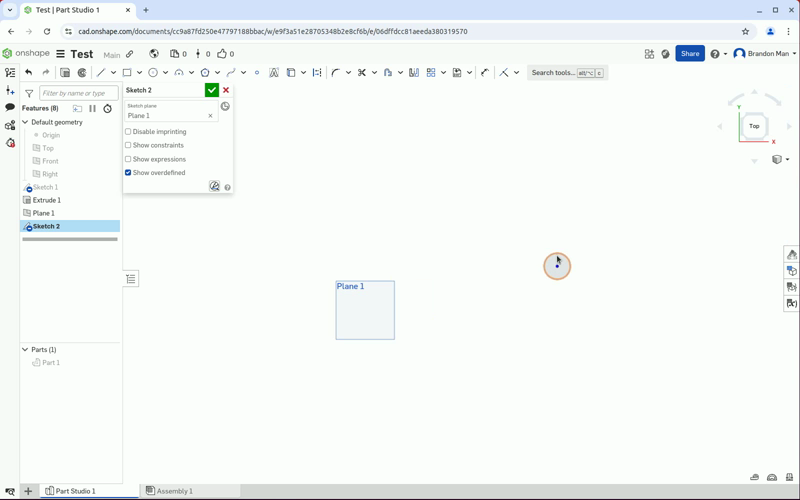
scroll(6)
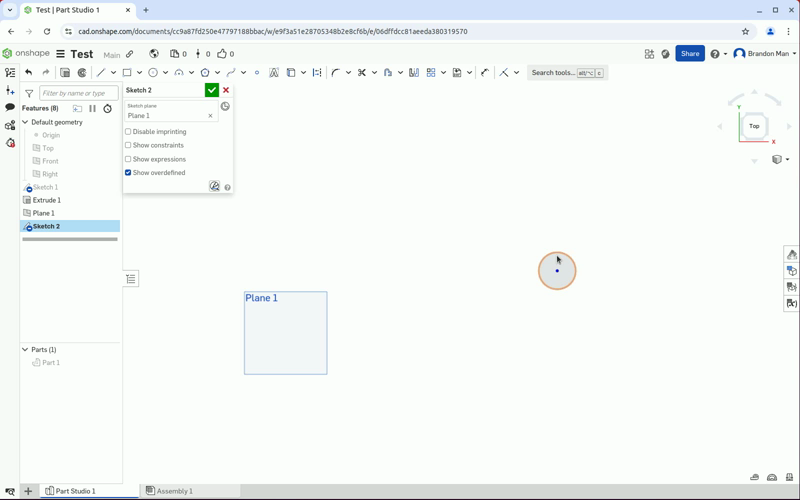
scroll(6)
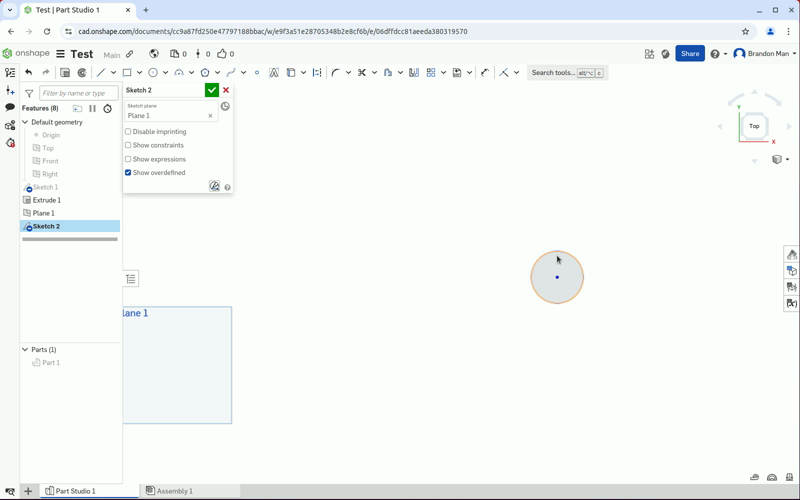
scroll(6)
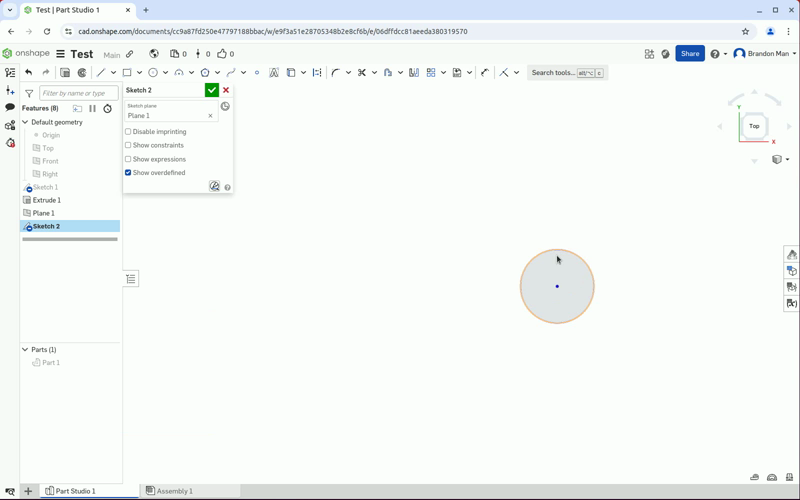
scroll(6)
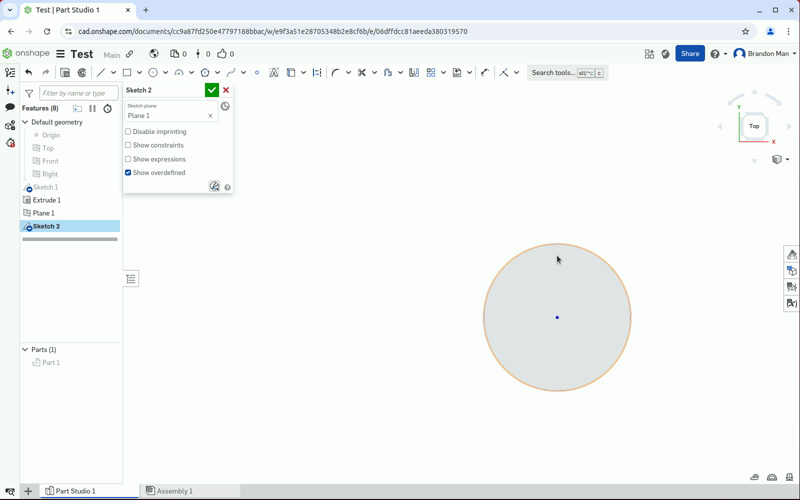
click(557, 255)
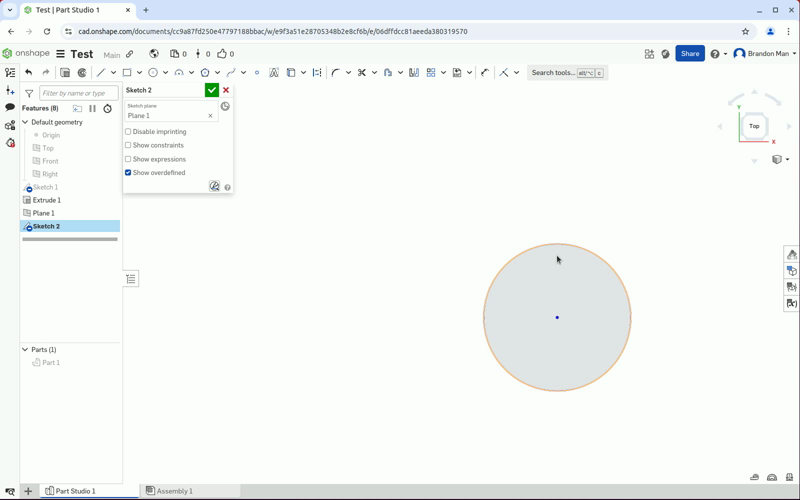
scroll(-6)
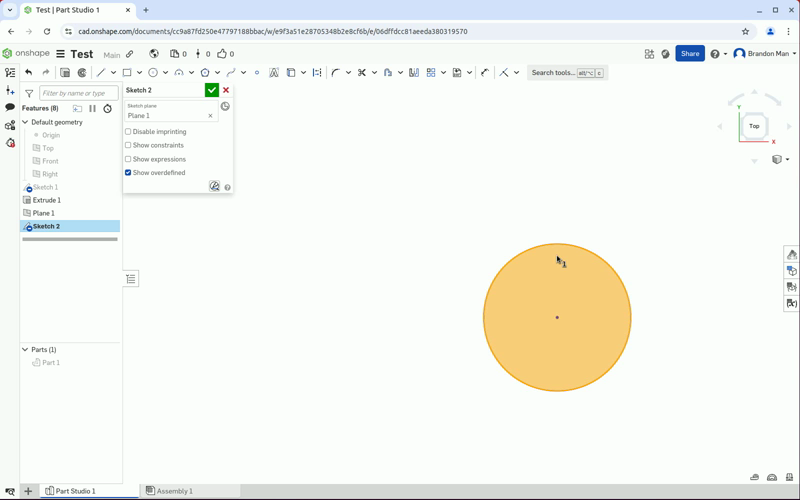
scroll(-6)
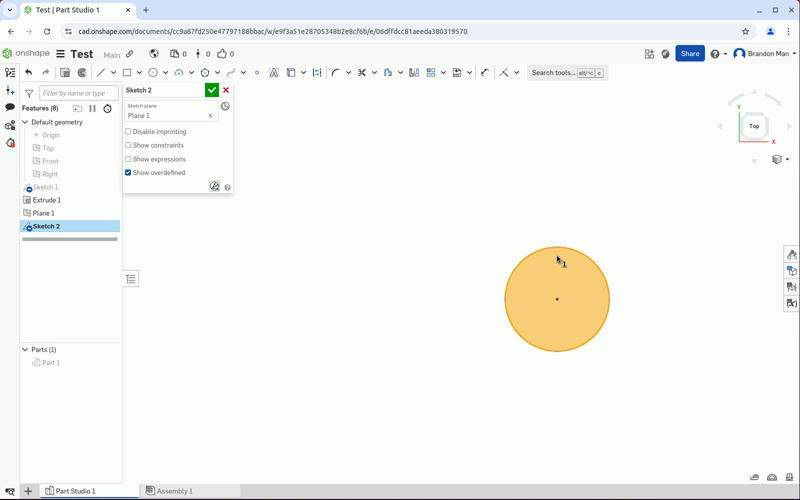
scroll(-6)
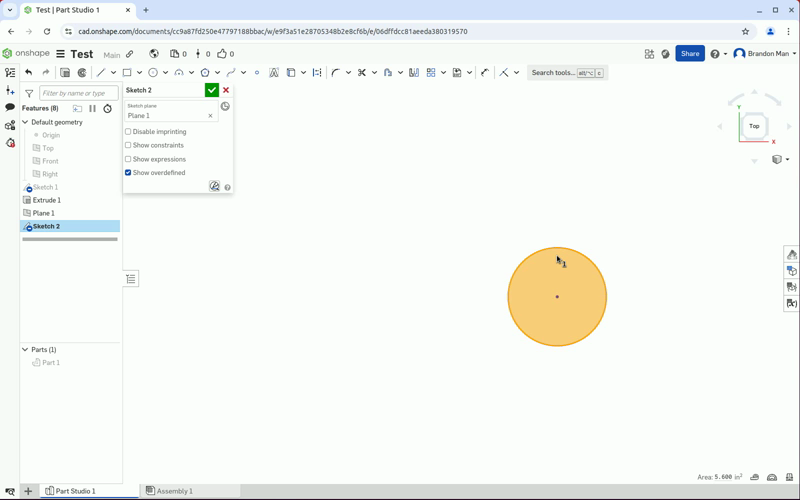
scroll(-6)
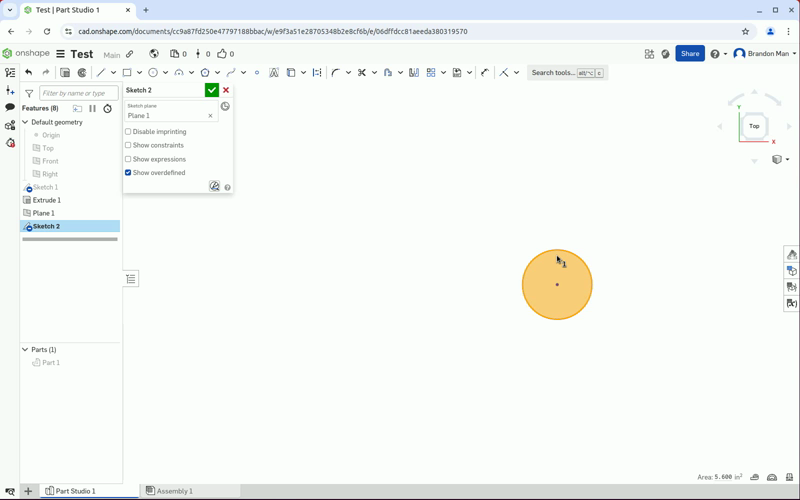
scroll(-6)
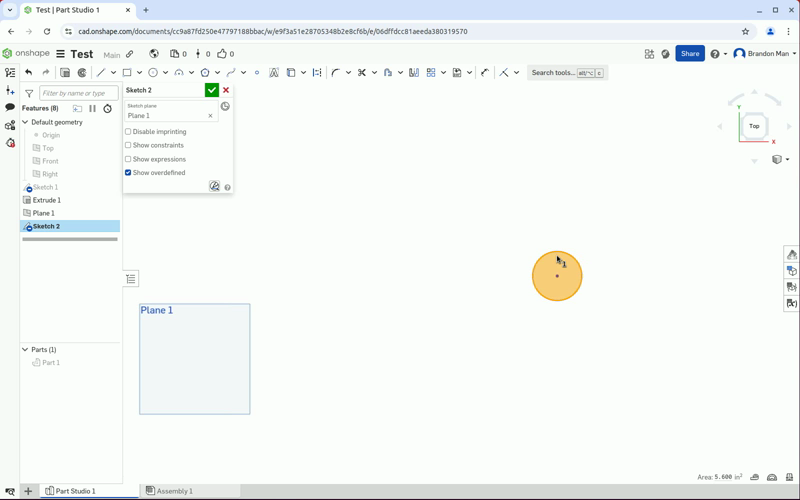
scroll(-6)
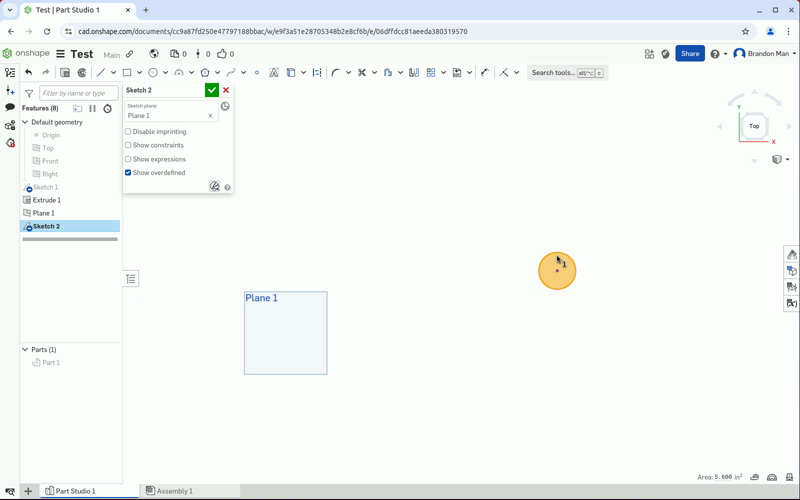
scroll(-6)
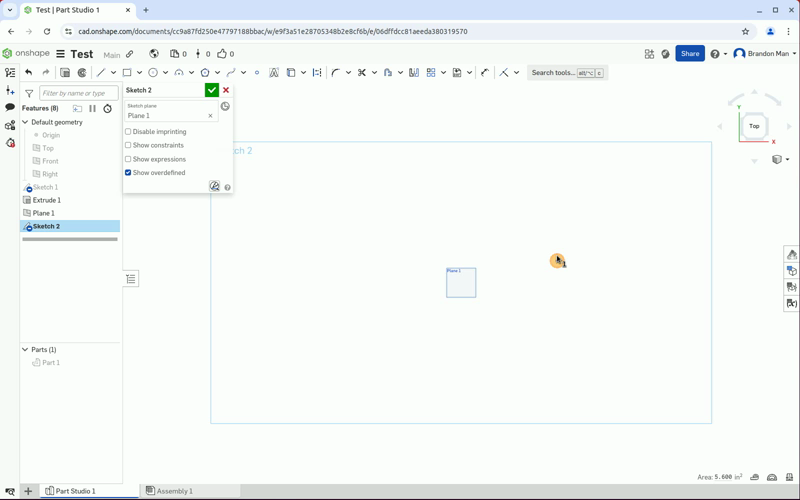
mouse_move(73, 352)
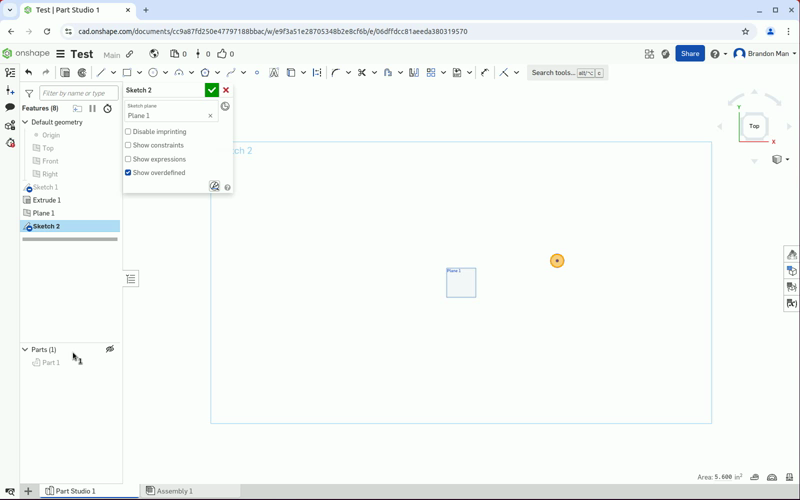
key(shift+y)
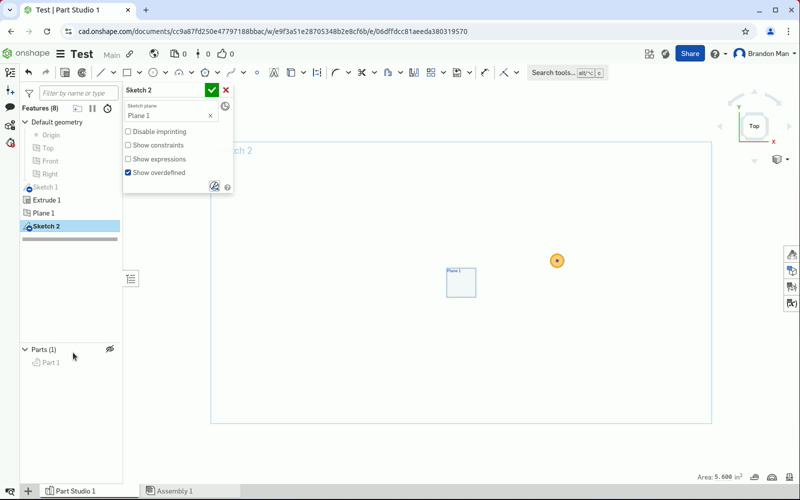
key(shift+e)
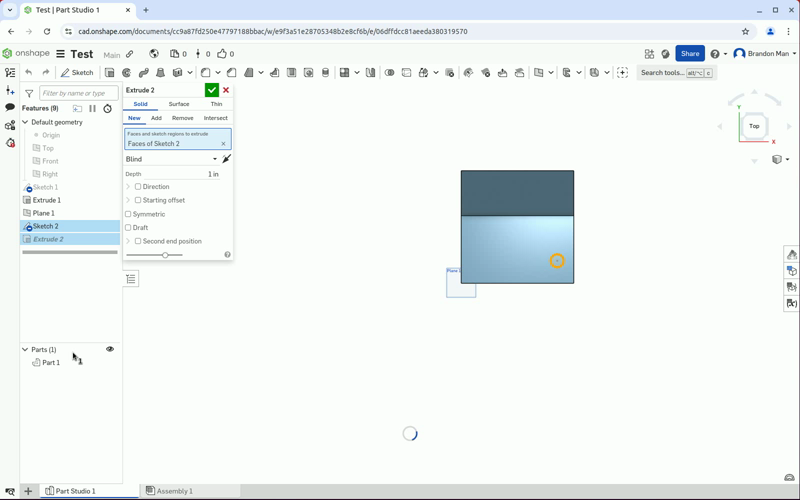
mouse_move(143, 106)
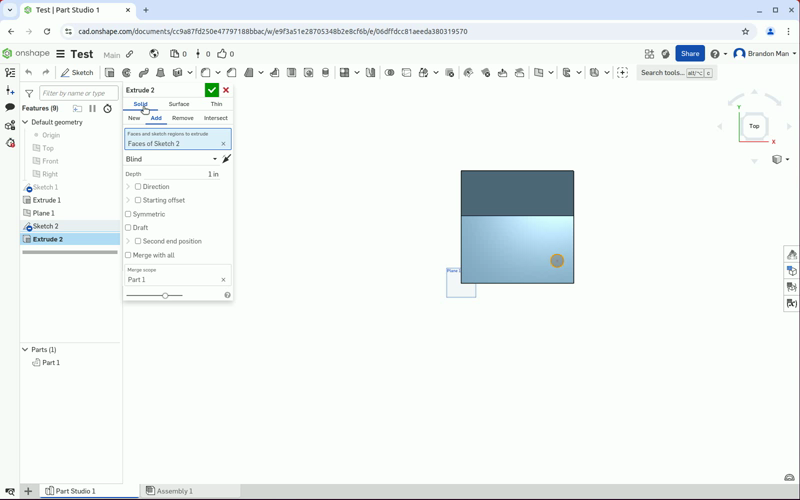
click(143, 106)
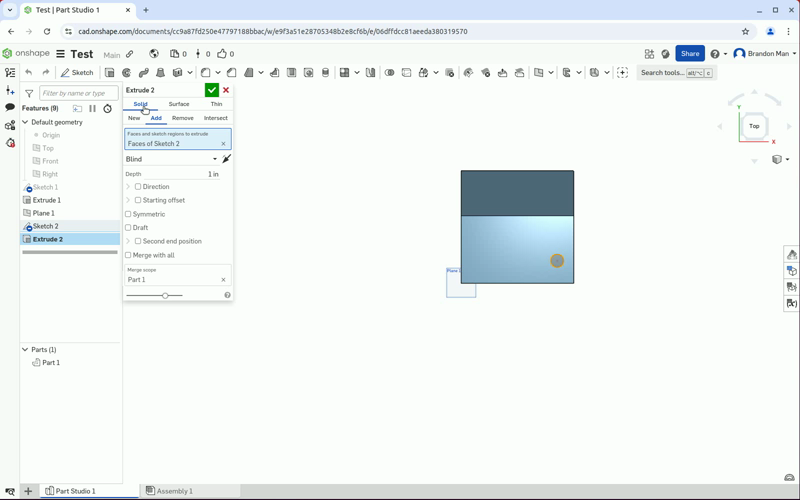
mouse_move(137, 120)
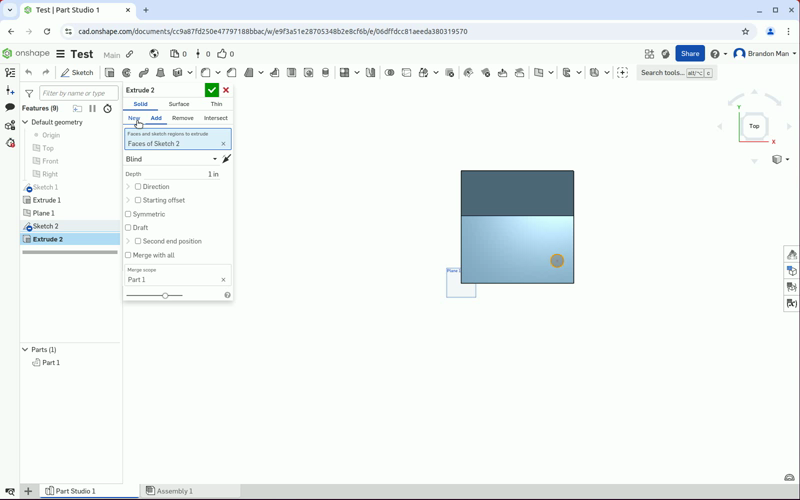
click(137, 120)
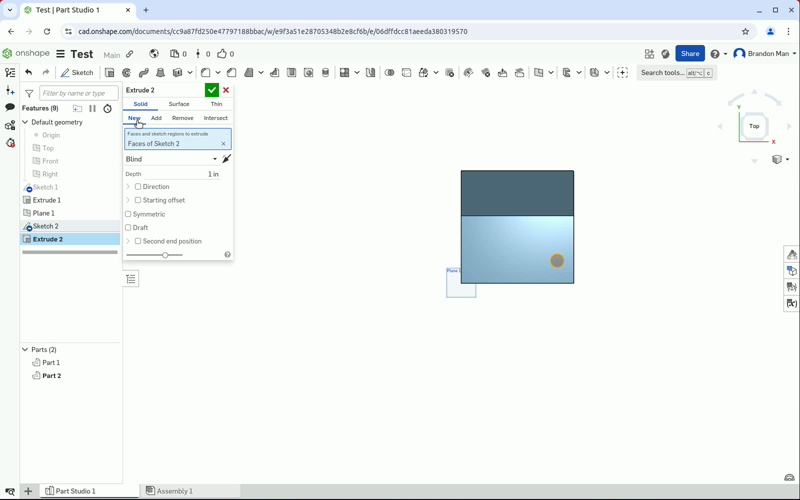
key(tab, 4)
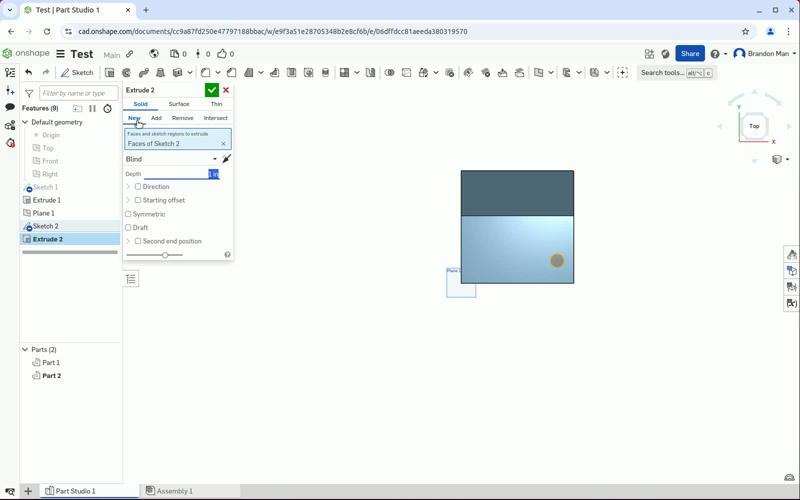
text(6.981)
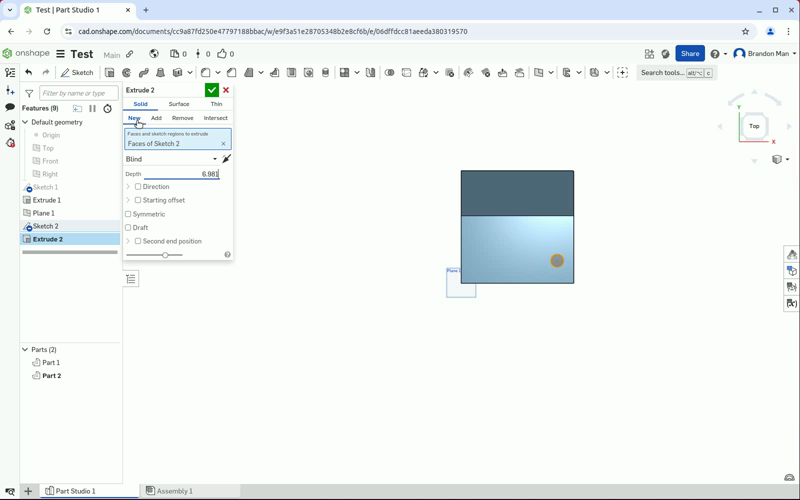
key(enter)
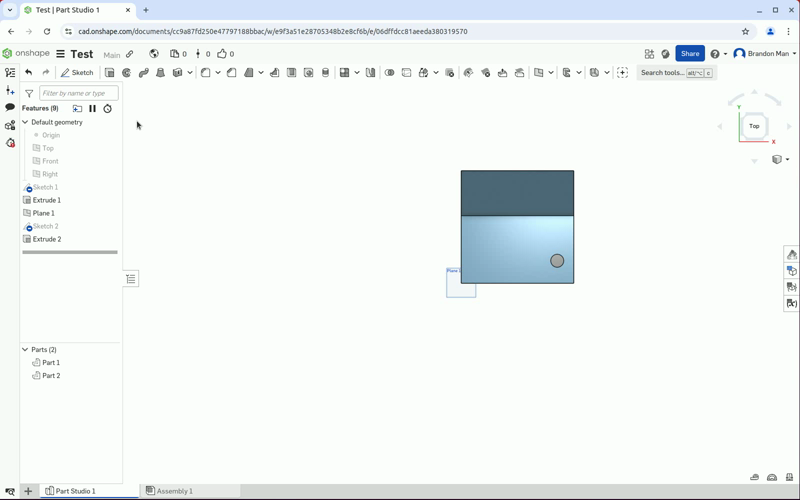
key(shift+h)
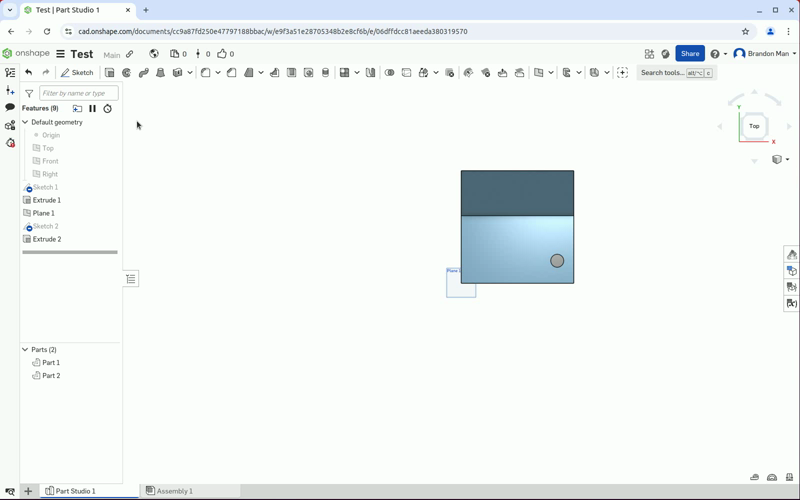
key(shift+h)
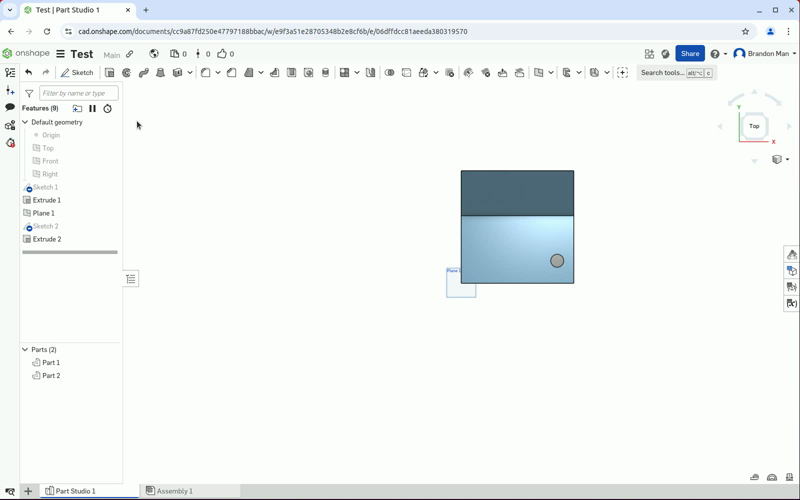
mouse_move(73, 189)
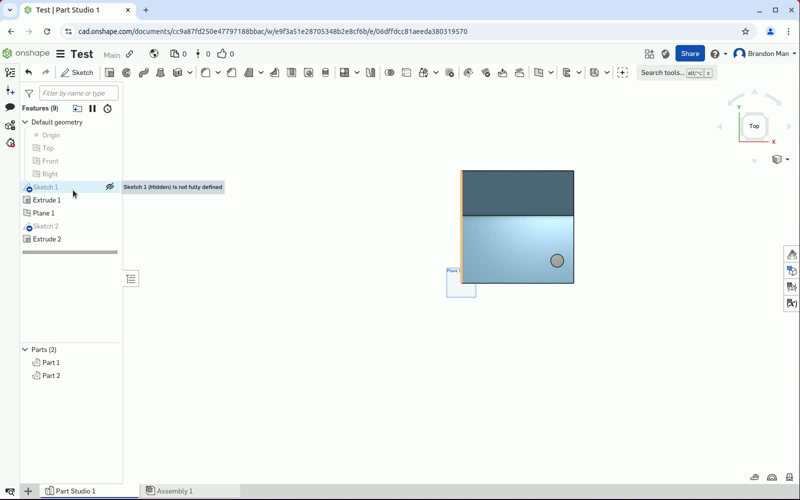
click(73, 189)
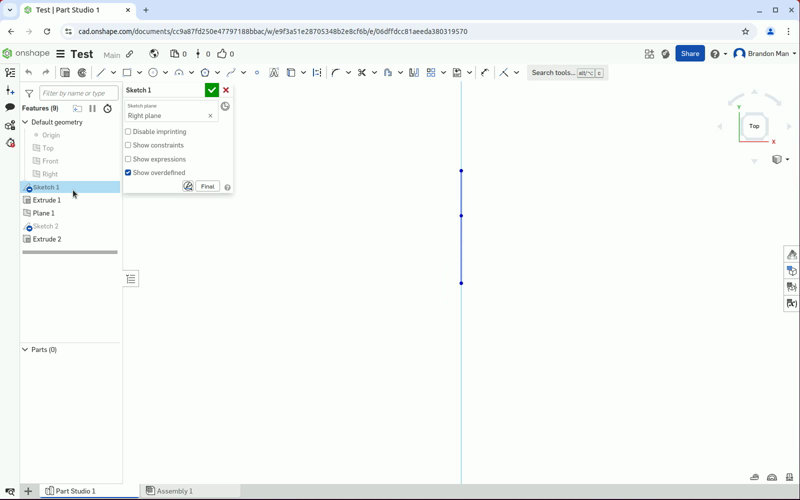
mouse_move(229, 92)
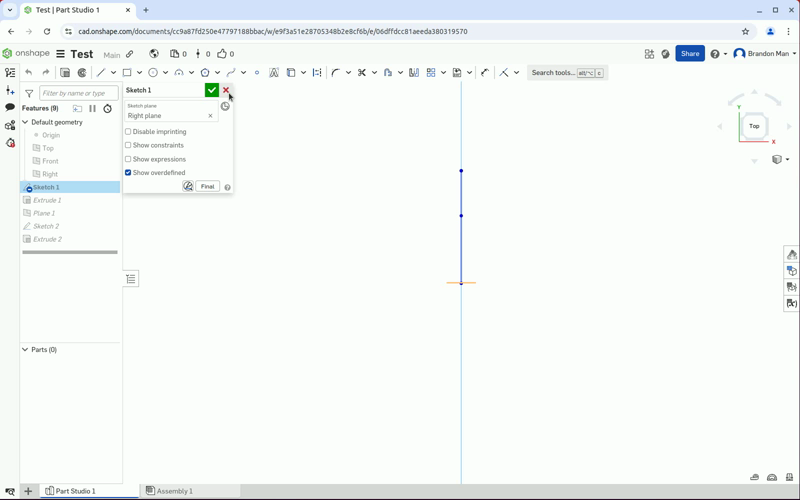
click(229, 92)
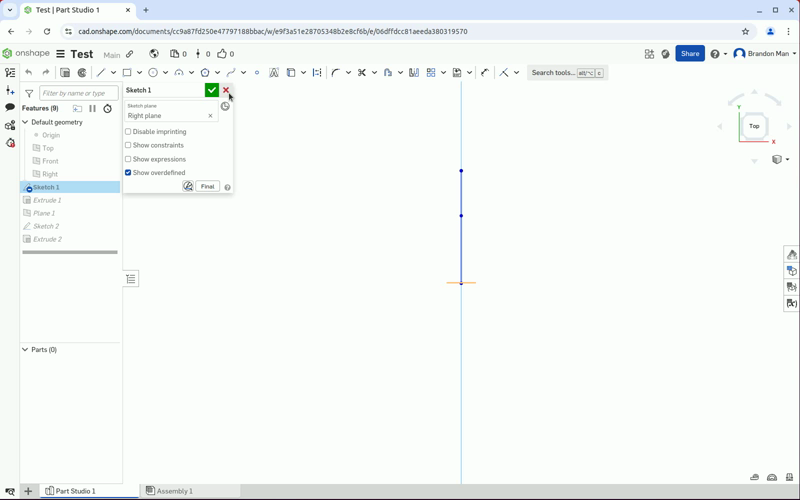
key(shift+s)
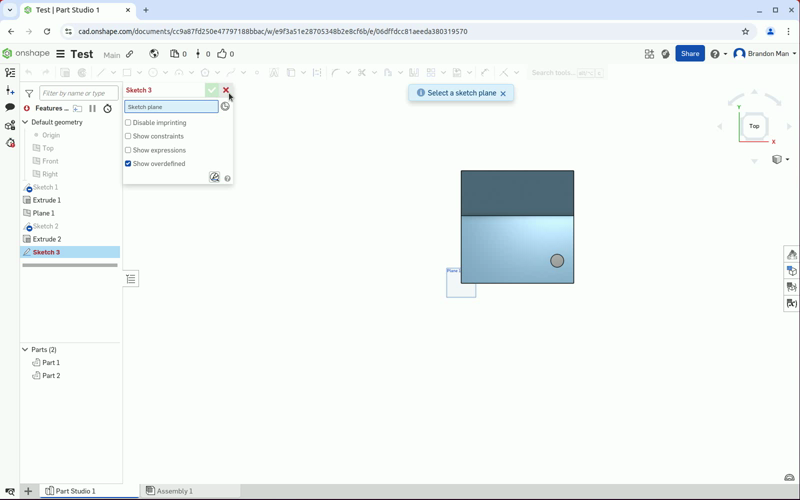
mouse_move(73, 215)
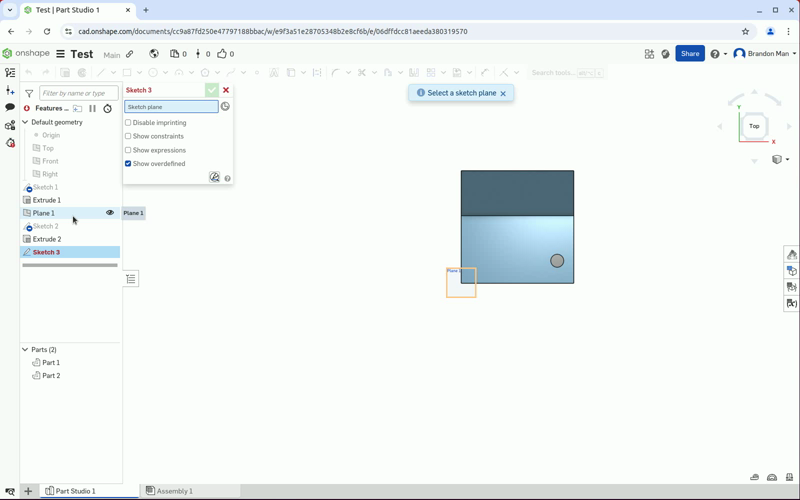
click(73, 215)
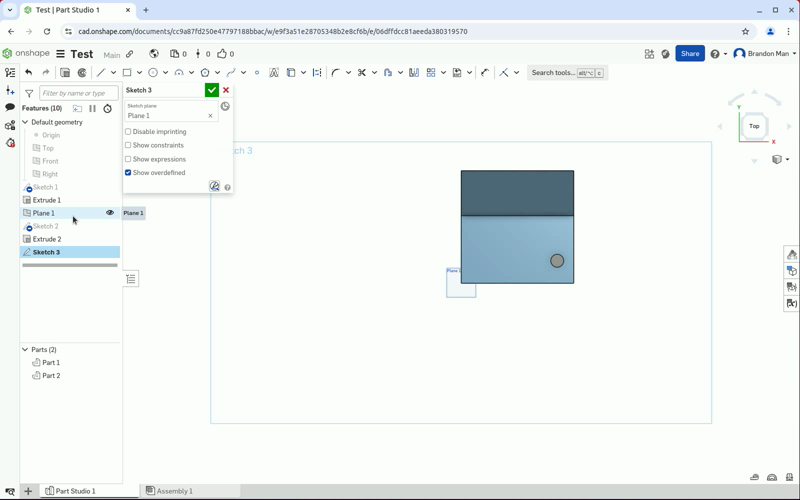
mouse_move(73, 352)
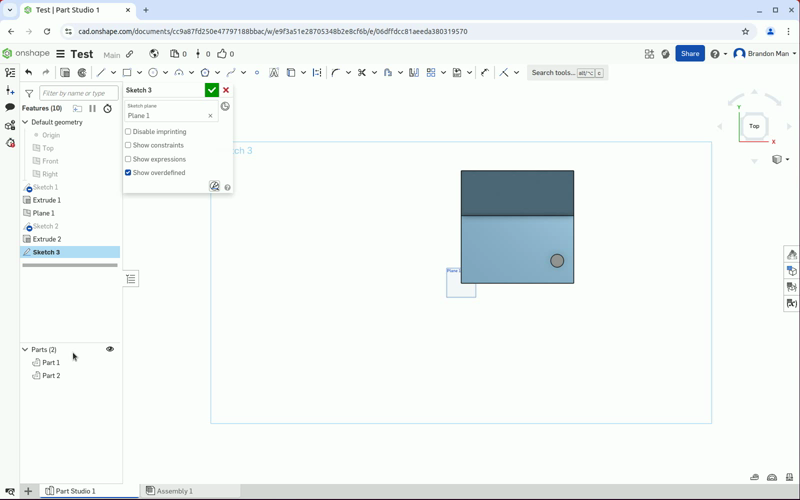
key(y)
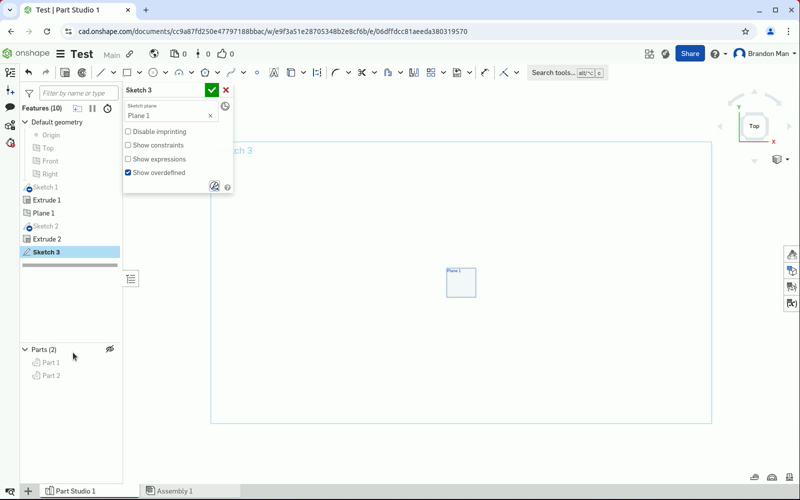
key(c)
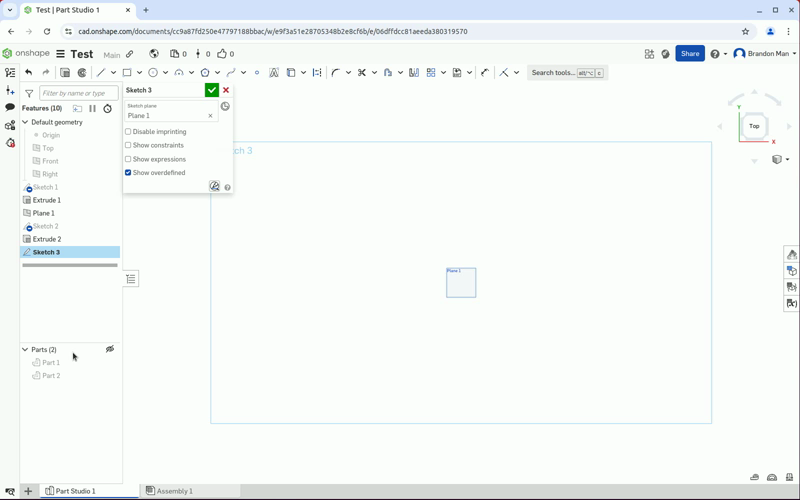
key_down(shift)
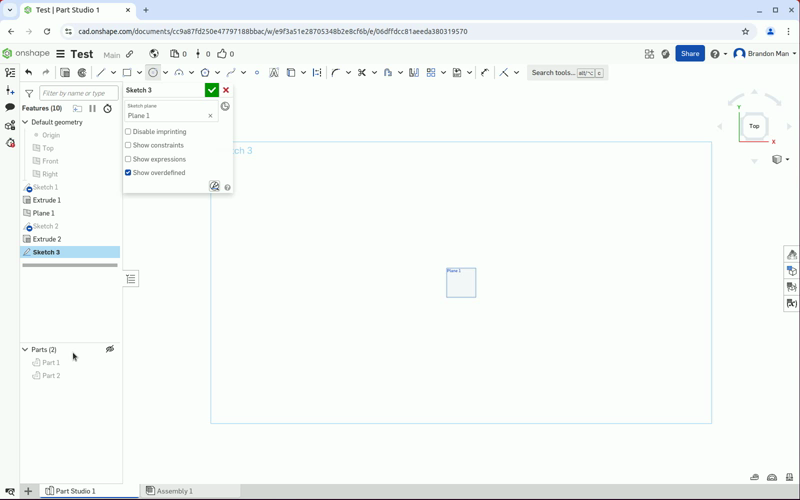
mouse_move(469, 238)
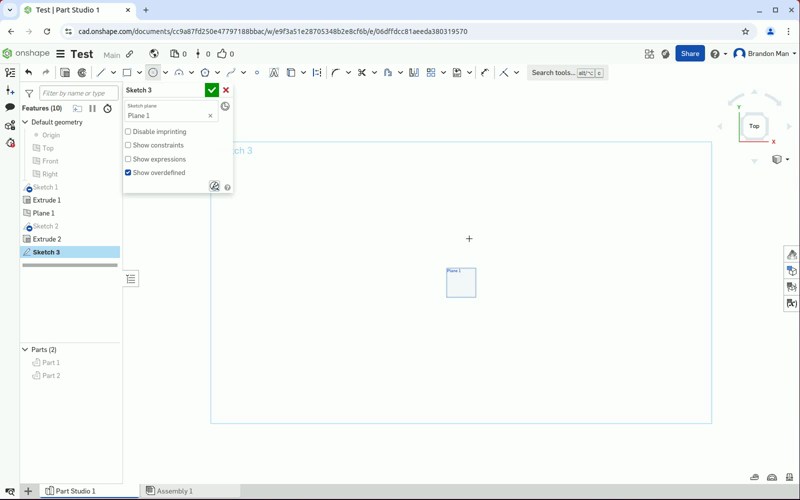
click(469, 238)
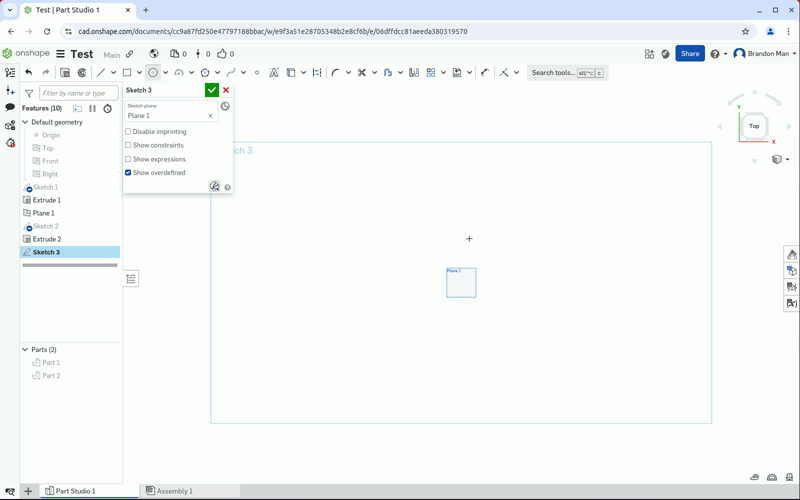
key_up(shift)
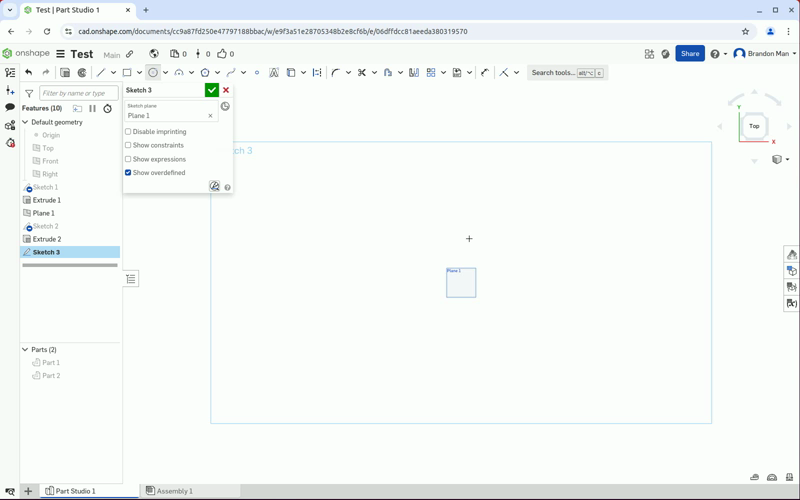
mouse_move(475, 238)
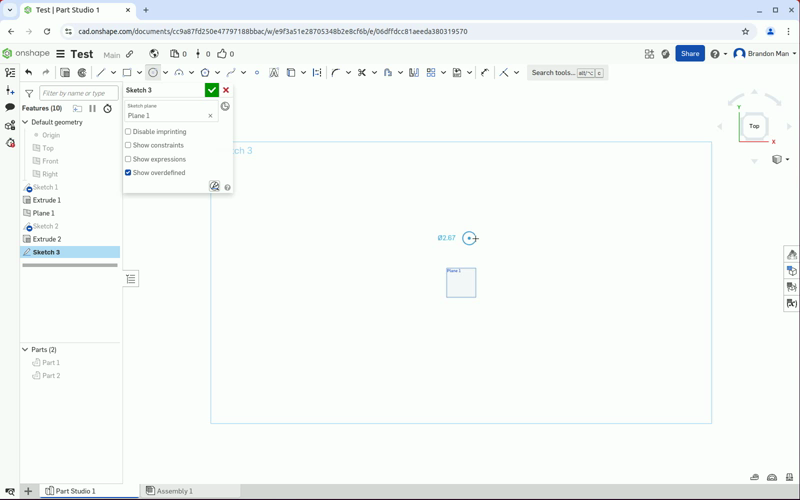
click(475, 238)
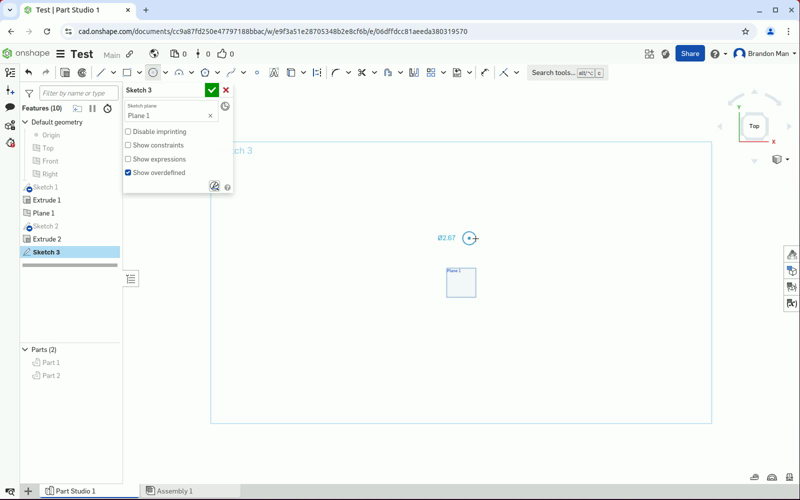
key(esc)
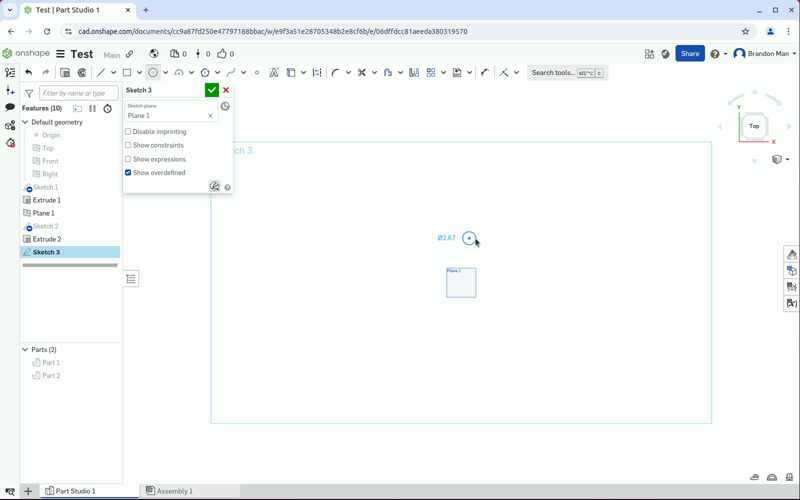
mouse_move(470, 232)
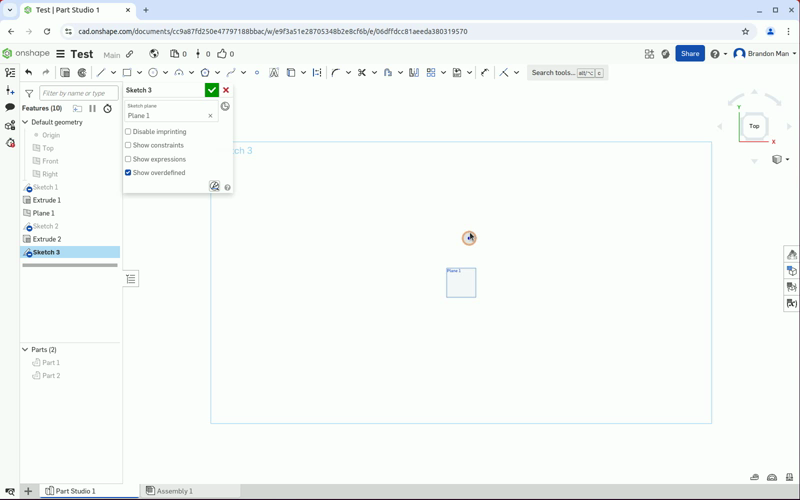
scroll(6)
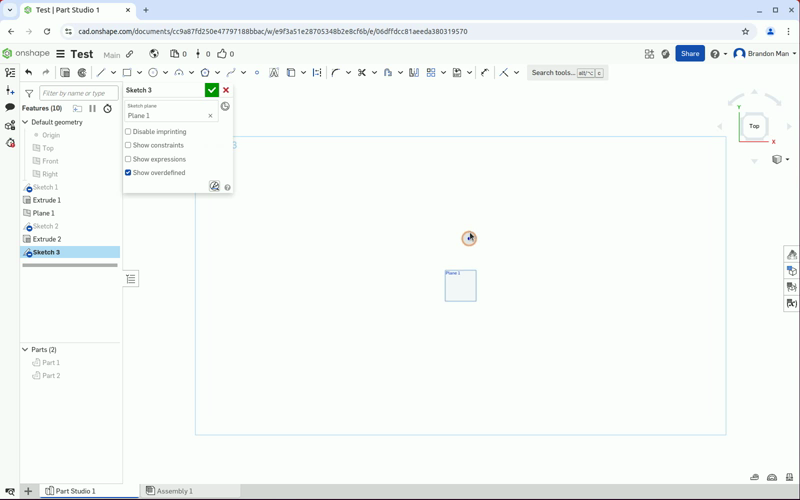
scroll(6)
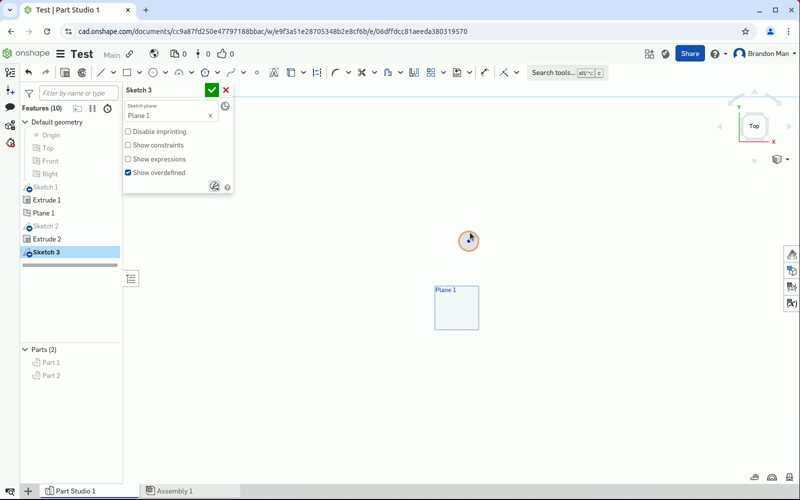
scroll(6)
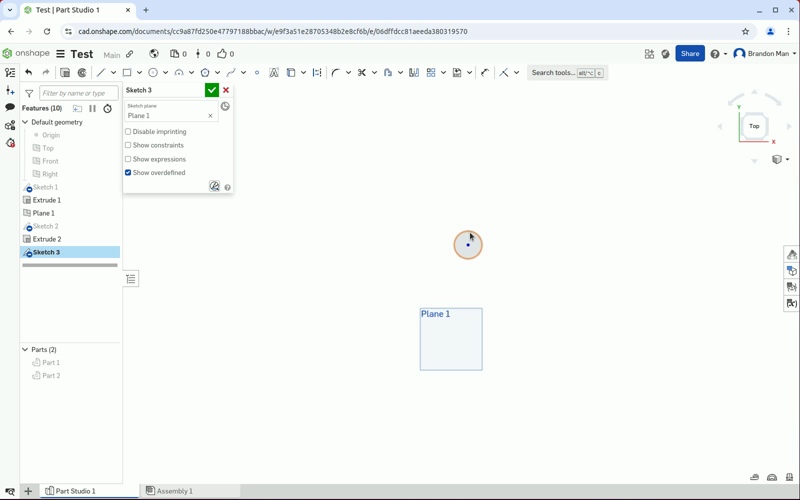
scroll(6)
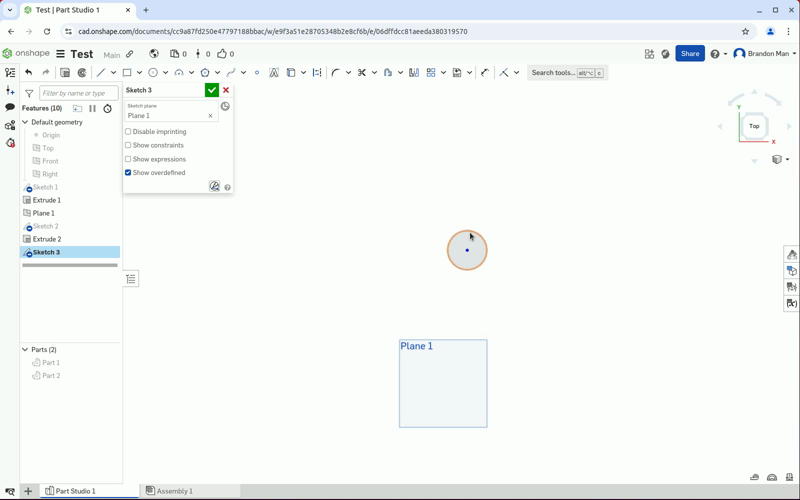
scroll(6)
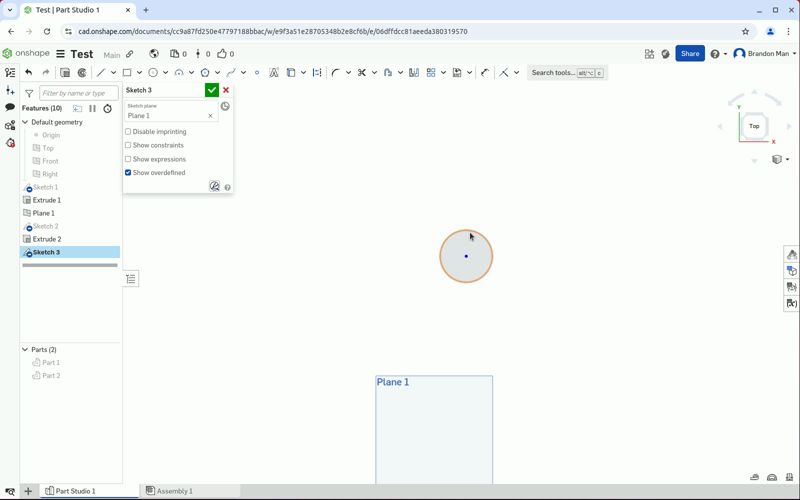
scroll(6)
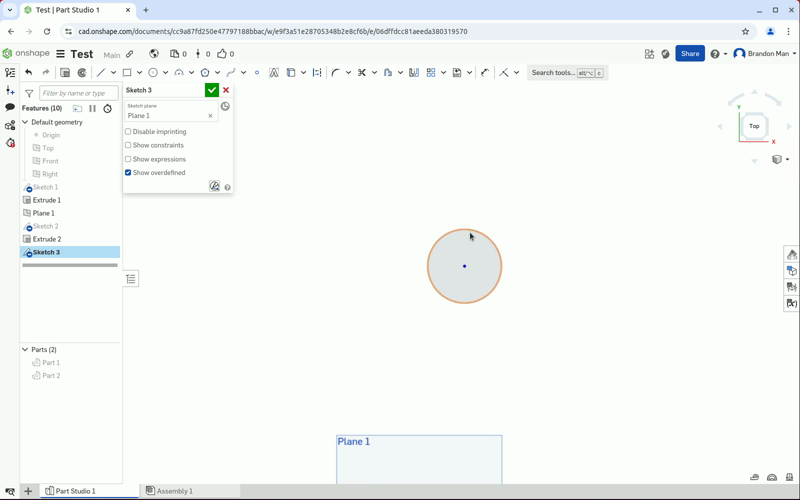
scroll(6)
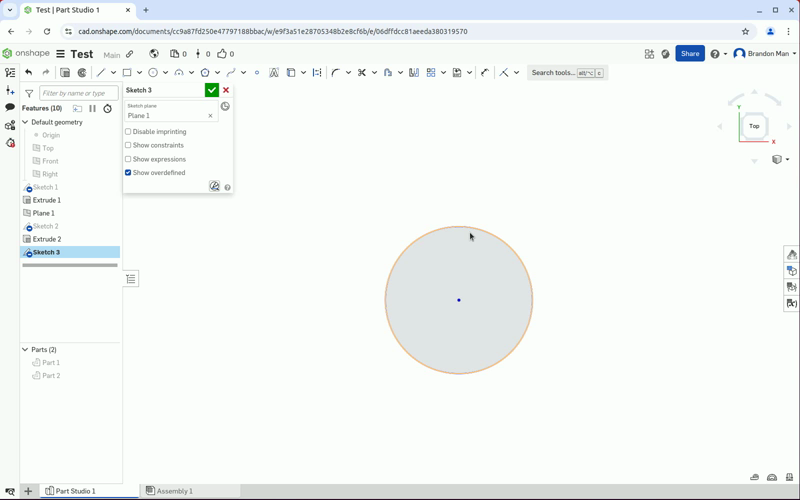
click(470, 232)
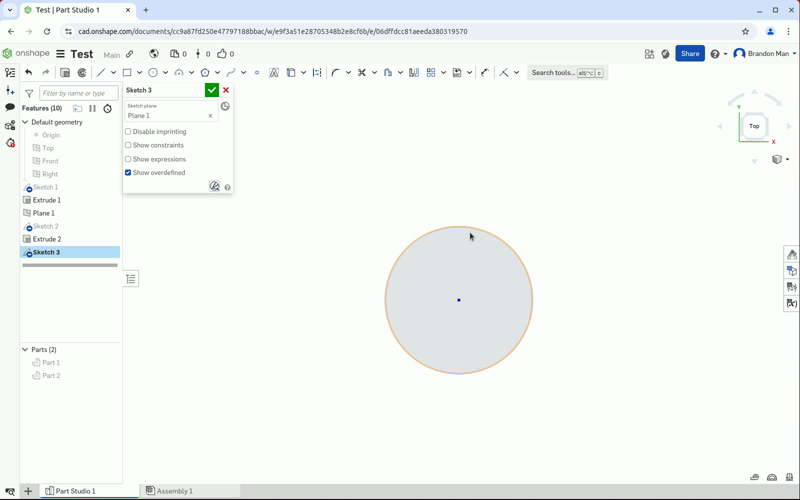
scroll(-6)
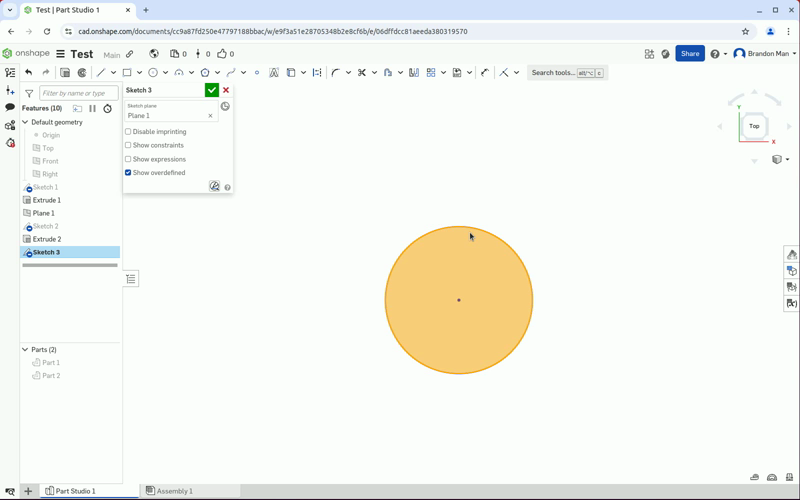
scroll(-6)
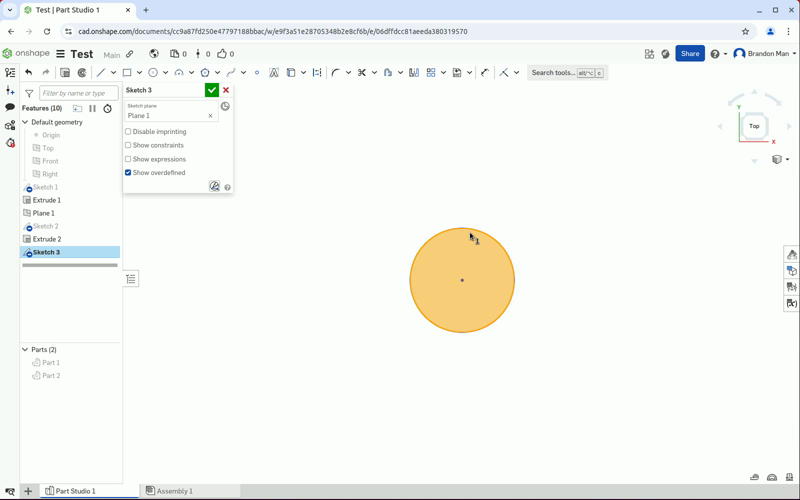
scroll(-6)
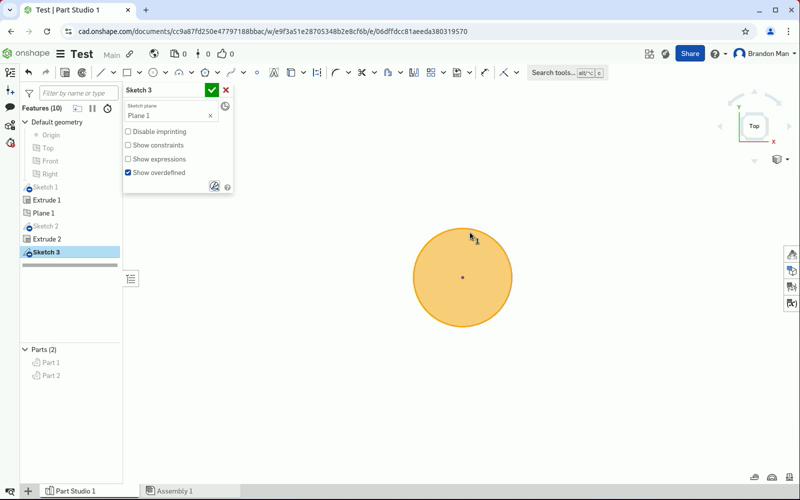
scroll(-6)
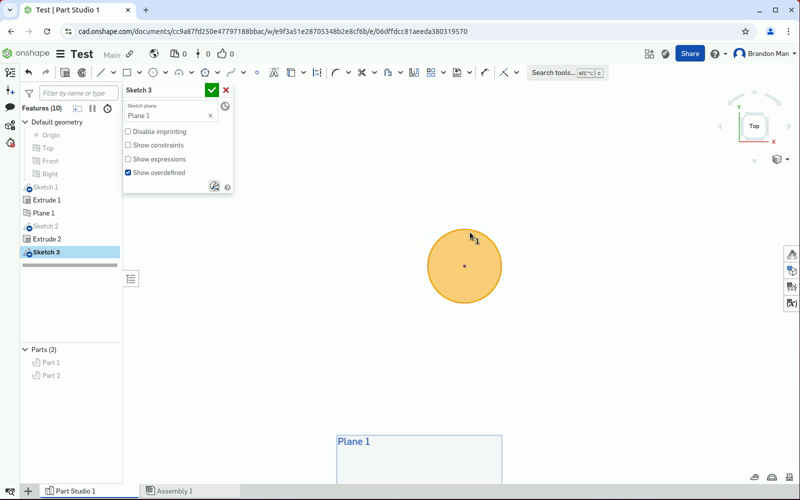
scroll(-6)
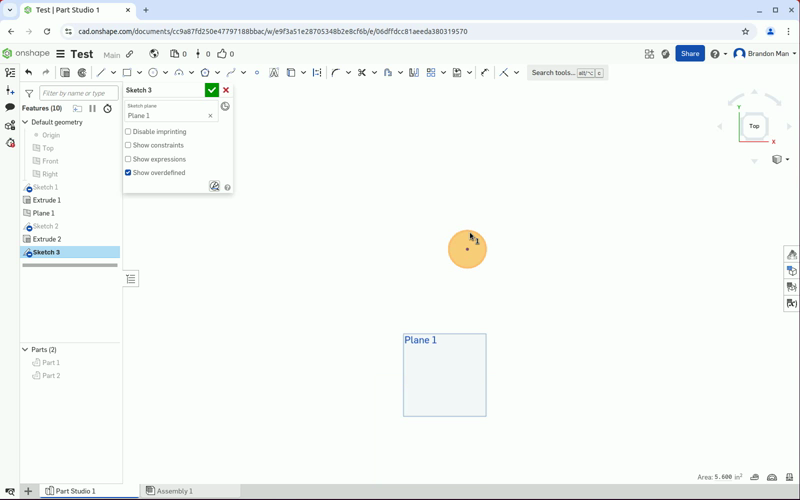
scroll(-6)
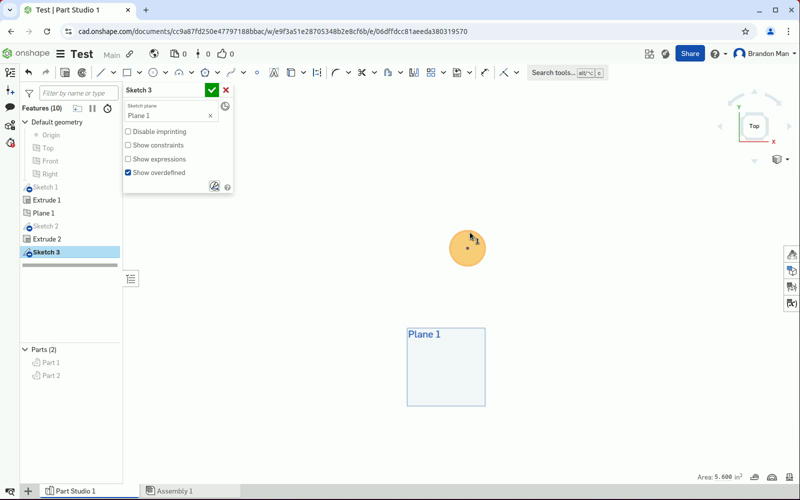
scroll(-6)
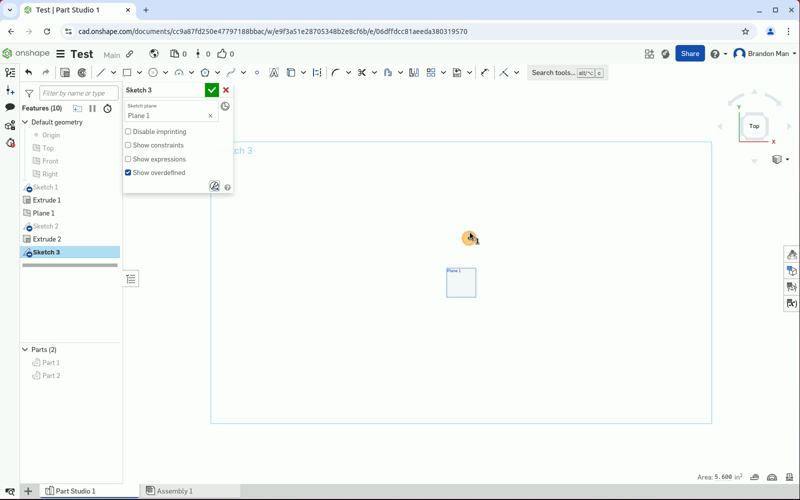
mouse_move(73, 352)
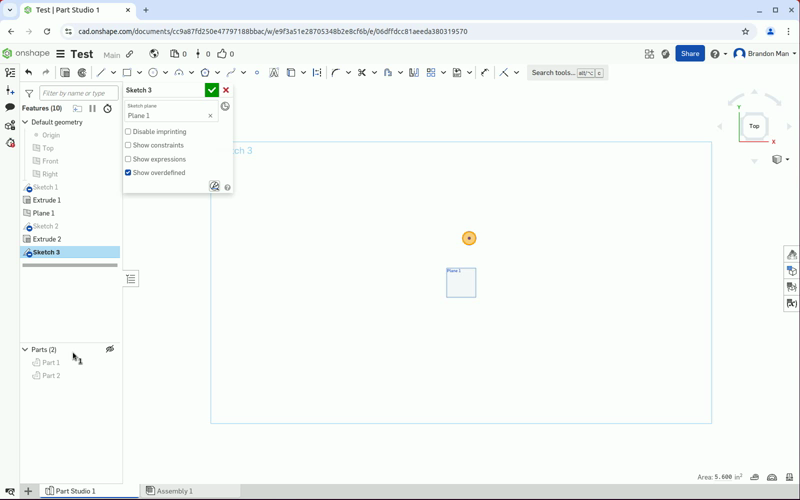
key(shift+y)
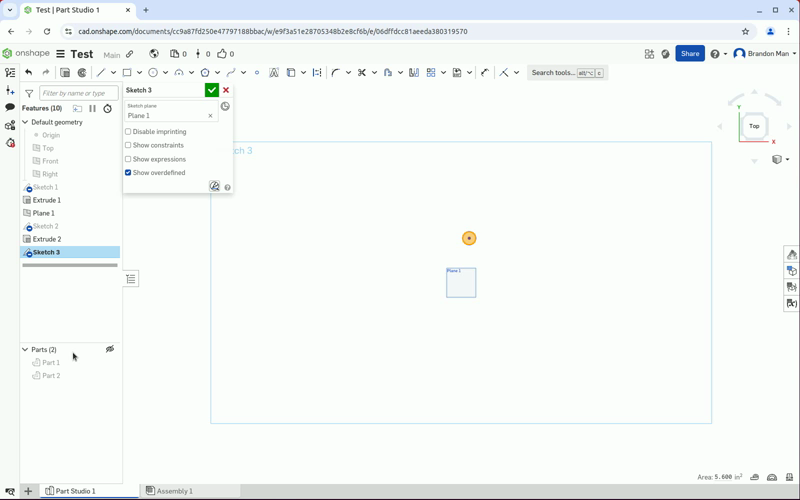
key(shift+e)
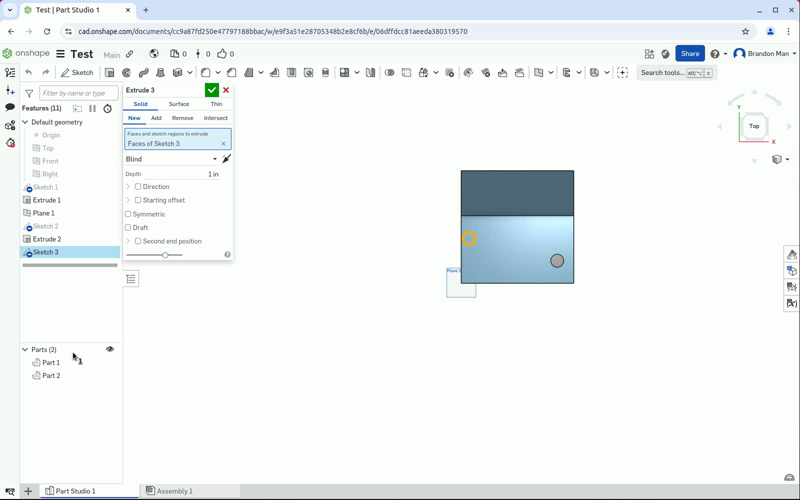
mouse_move(143, 106)
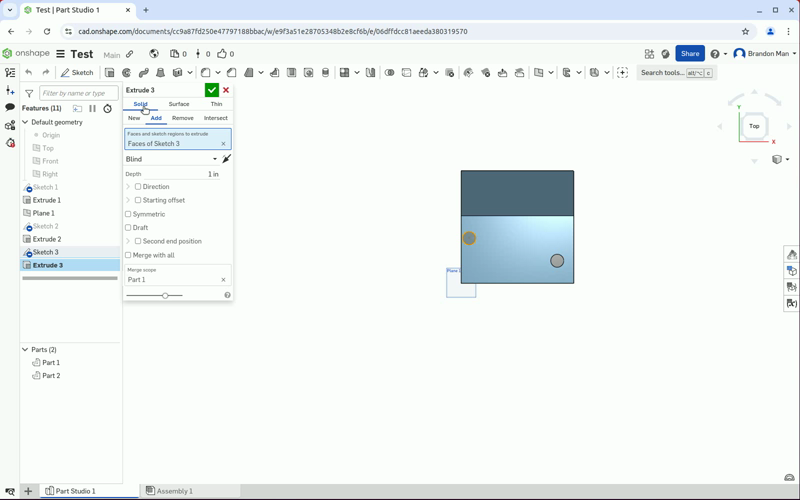
click(143, 106)
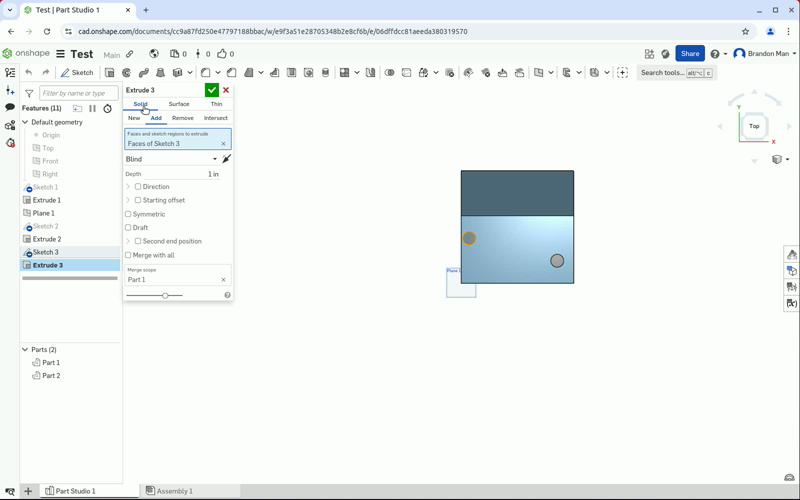
mouse_move(186, 120)
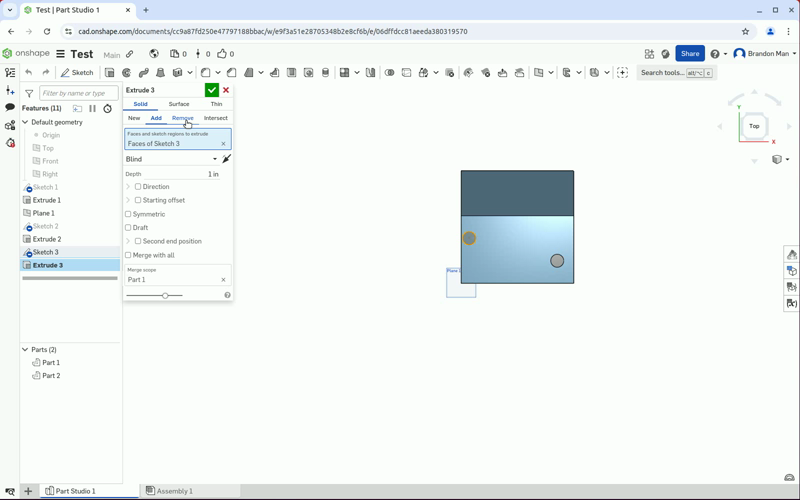
click(186, 120)
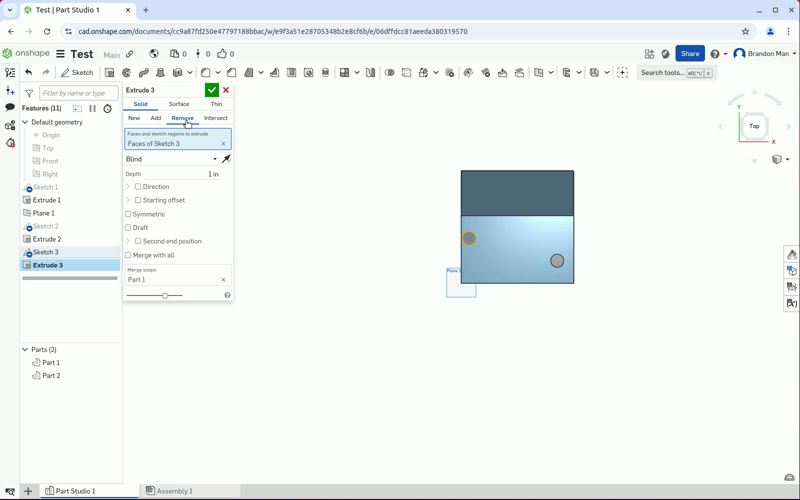
key(tab, 4)
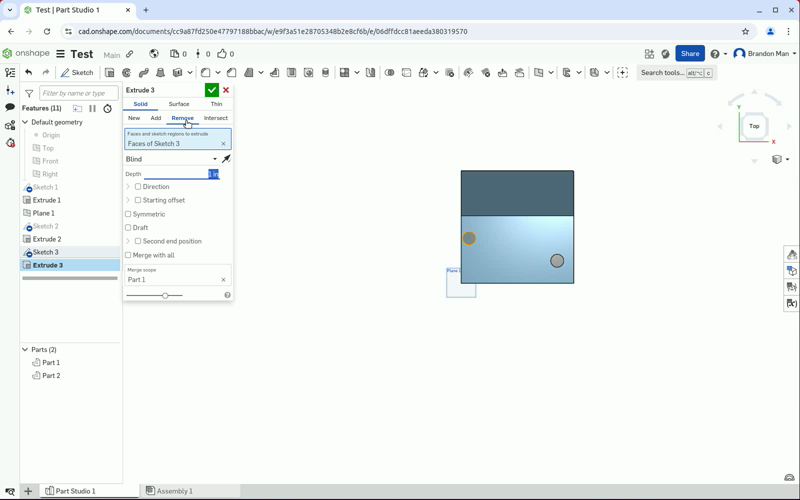
text(4.574)
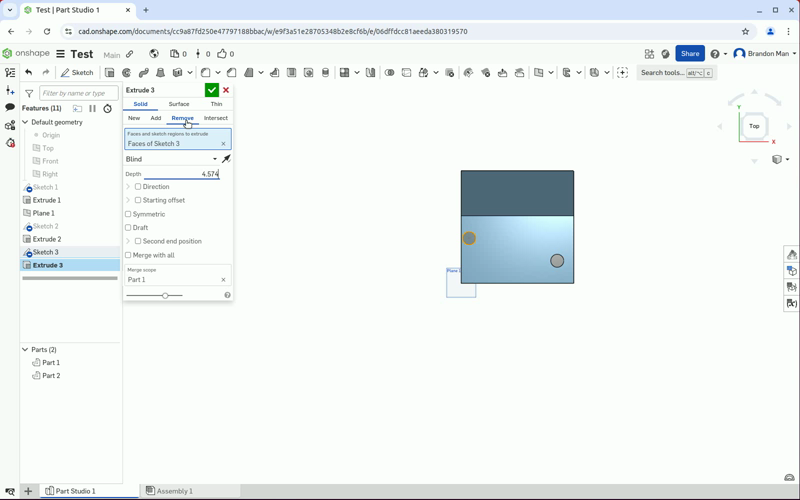
key(tab, 6)
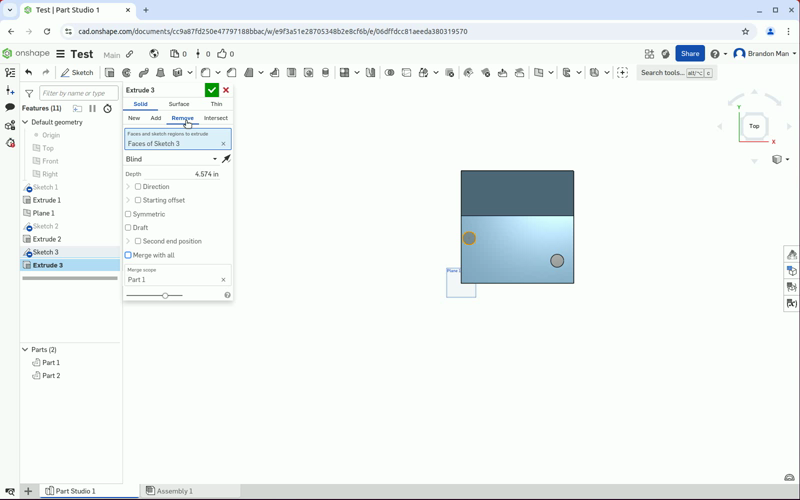
key(space)
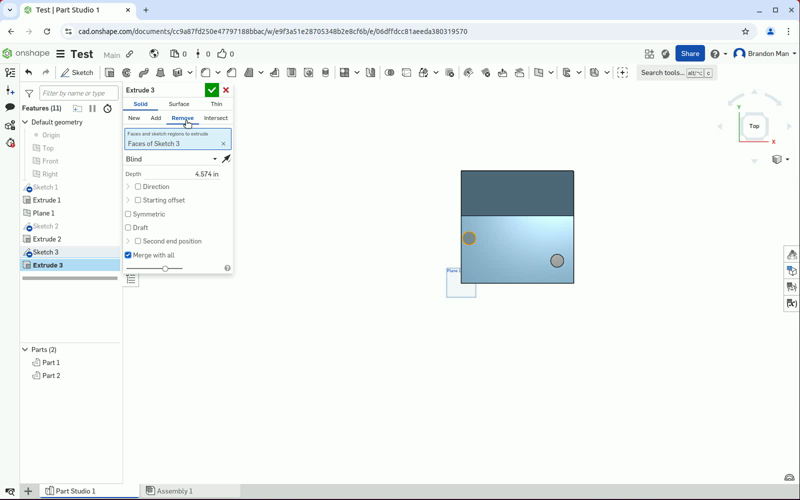
key(enter)
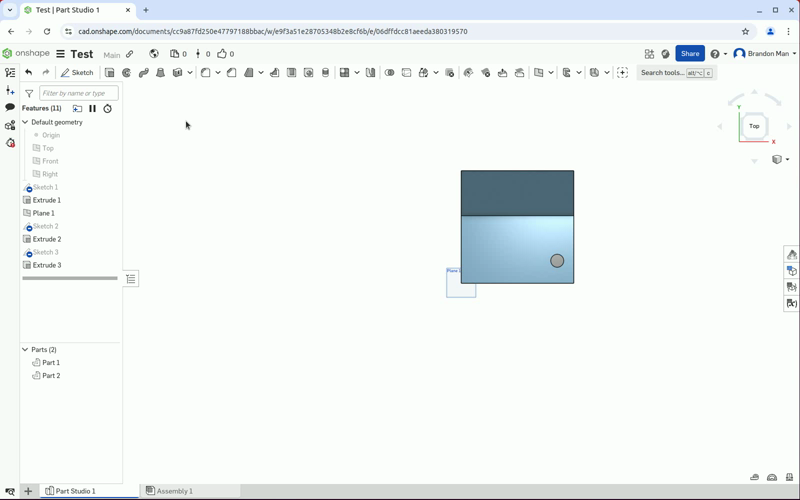
key(shift+h)
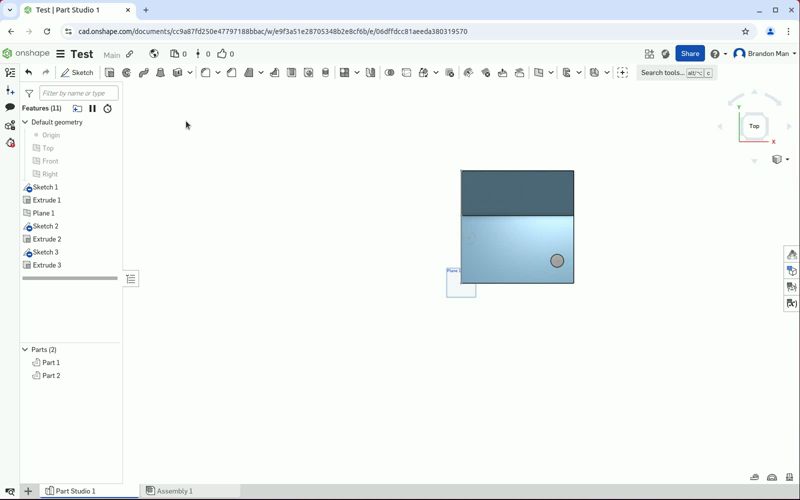
key(shift+h)
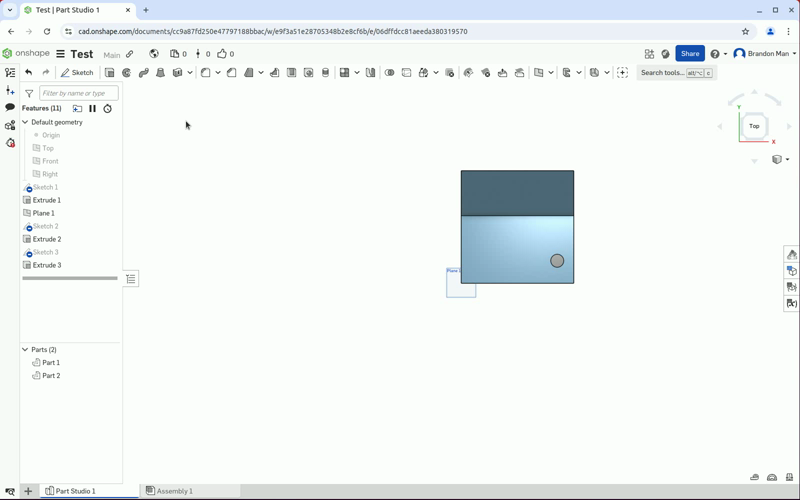
mouse_move(73, 189)
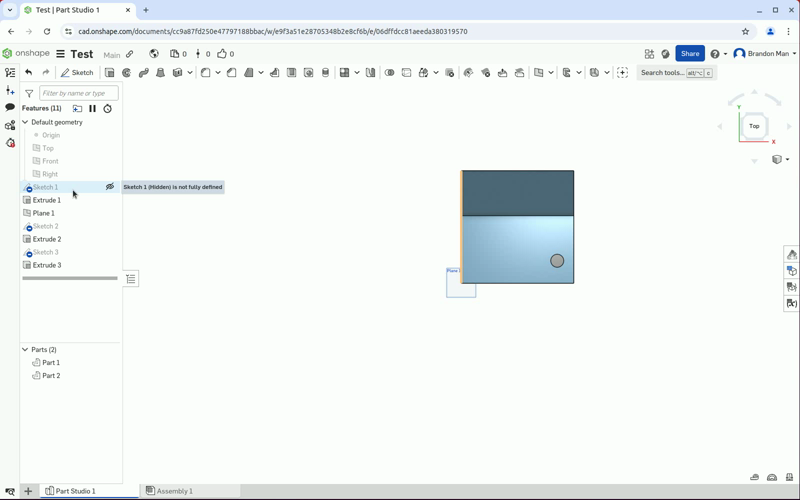
click(73, 189)
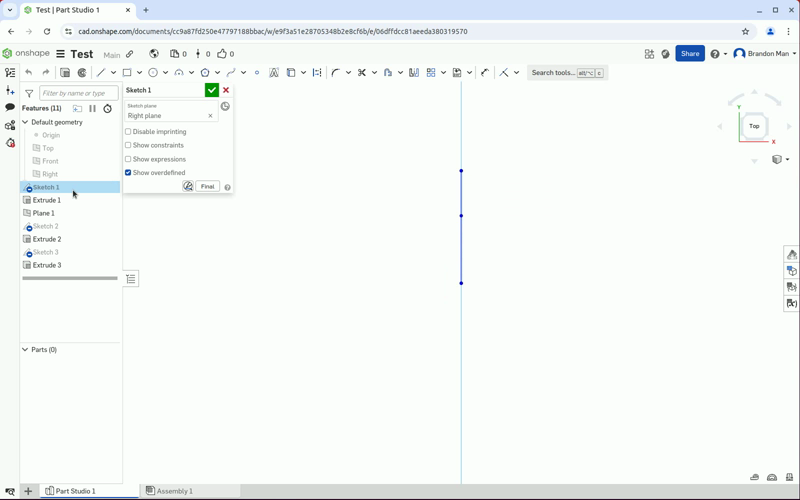
mouse_move(229, 92)
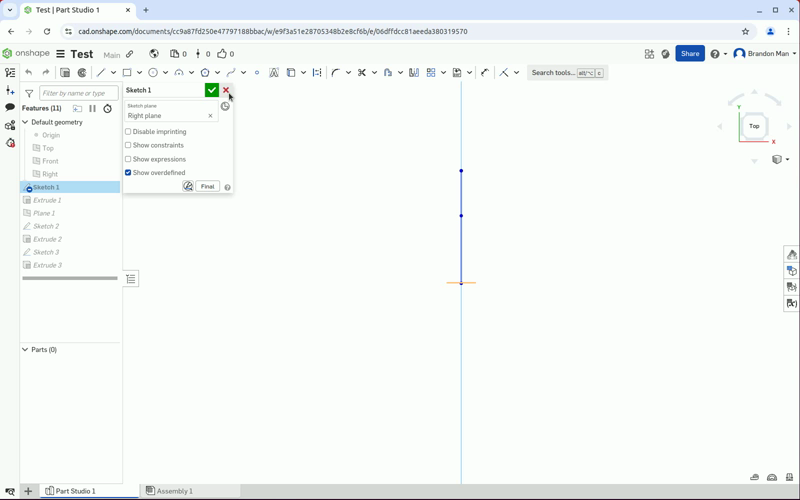
click(229, 92)
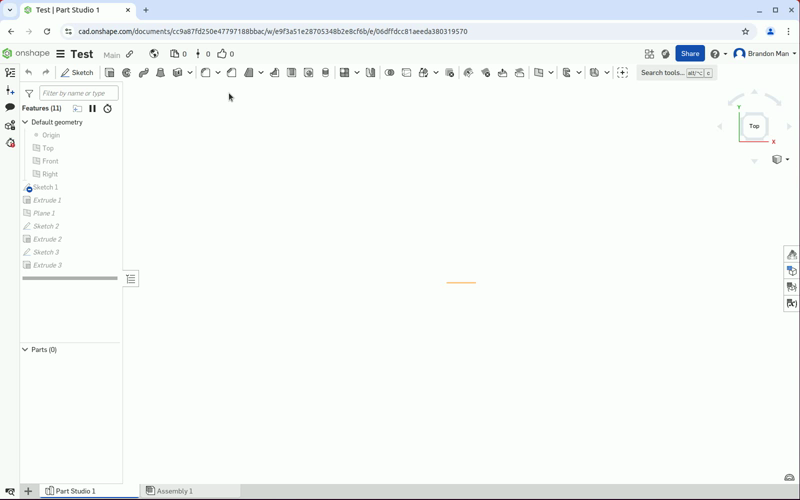
key(shift+s)
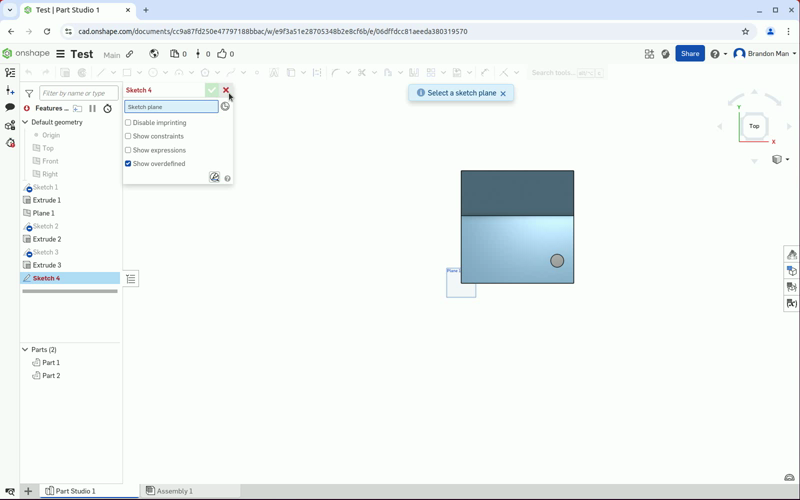
mouse_move(73, 215)
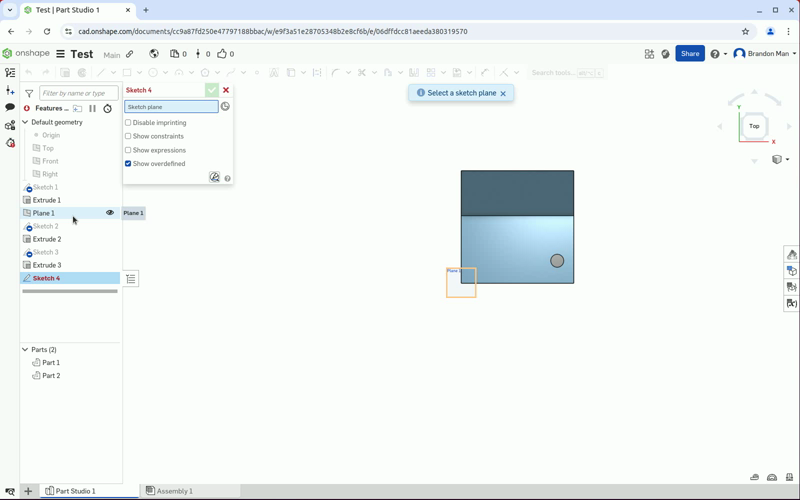
click(73, 215)
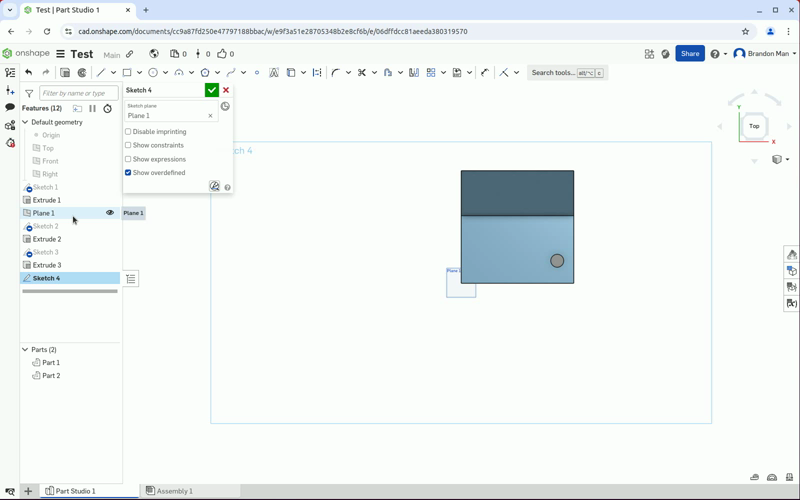
mouse_move(73, 352)
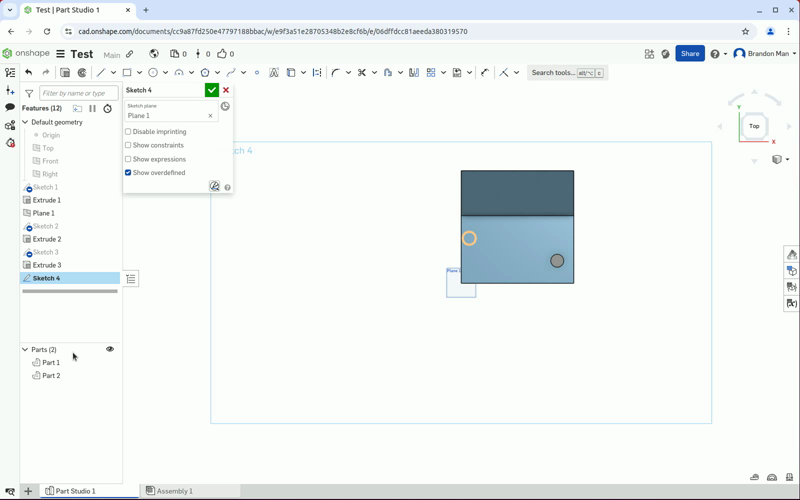
key(y)
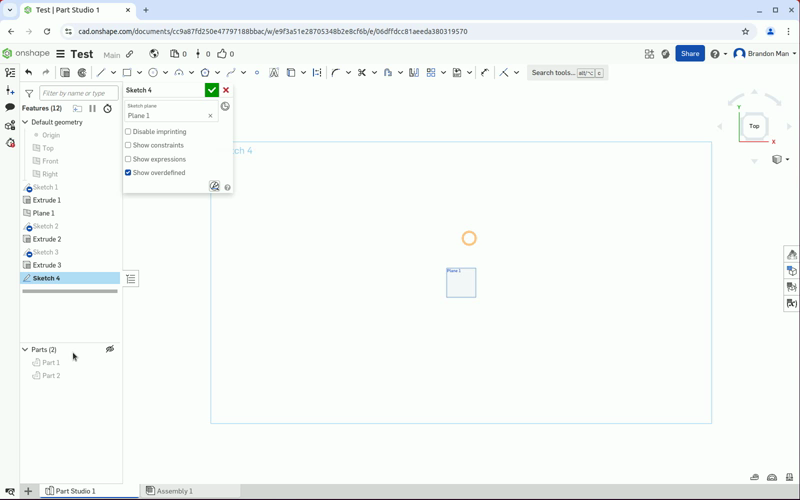
key(c)
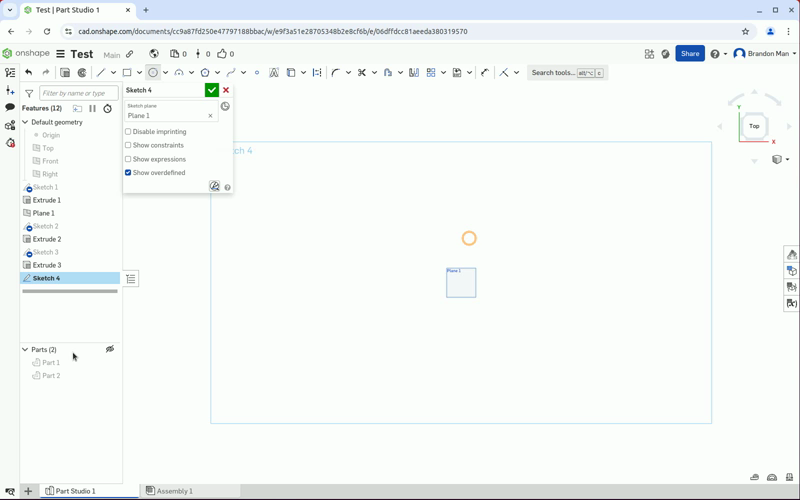
key_down(shift)
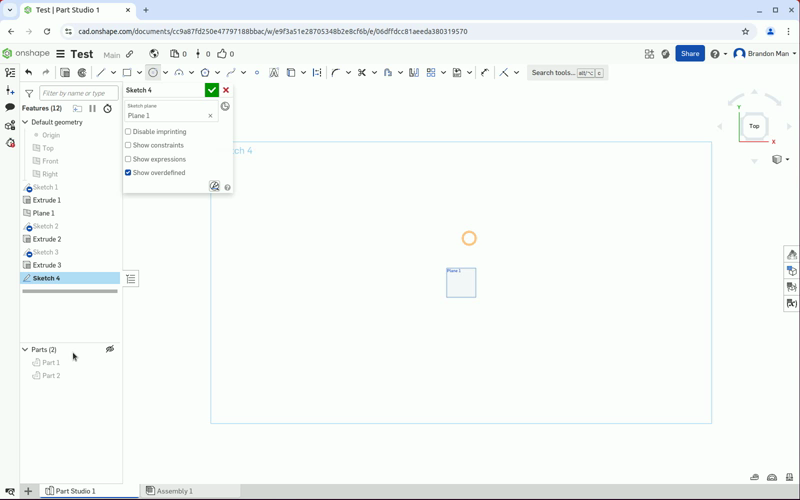
mouse_move(551, 238)
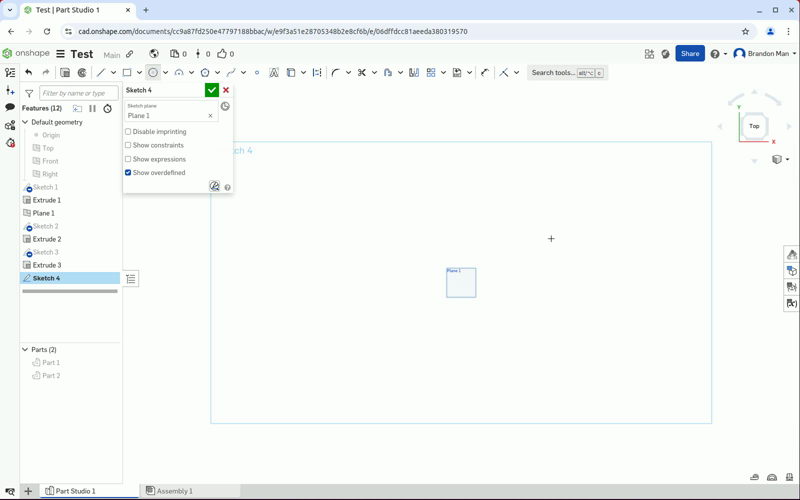
click(551, 238)
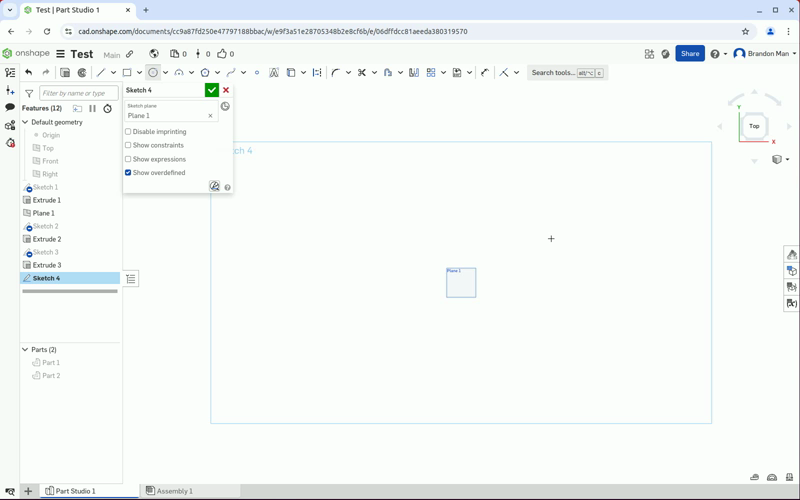
key_up(shift)
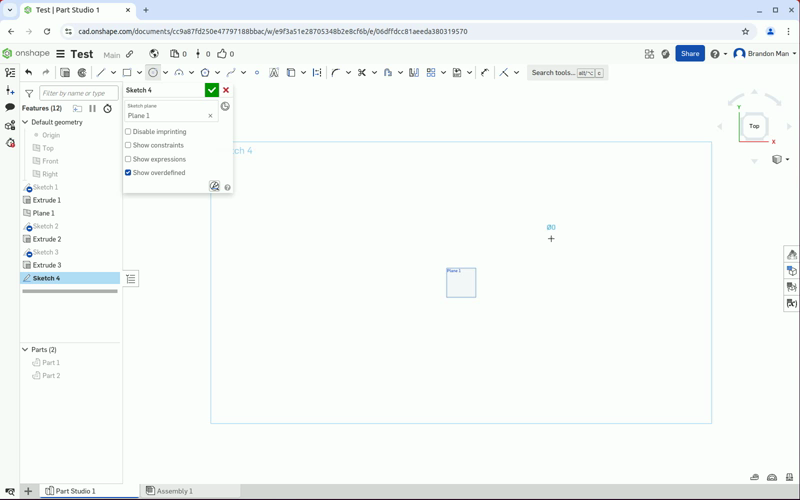
mouse_move(557, 238)
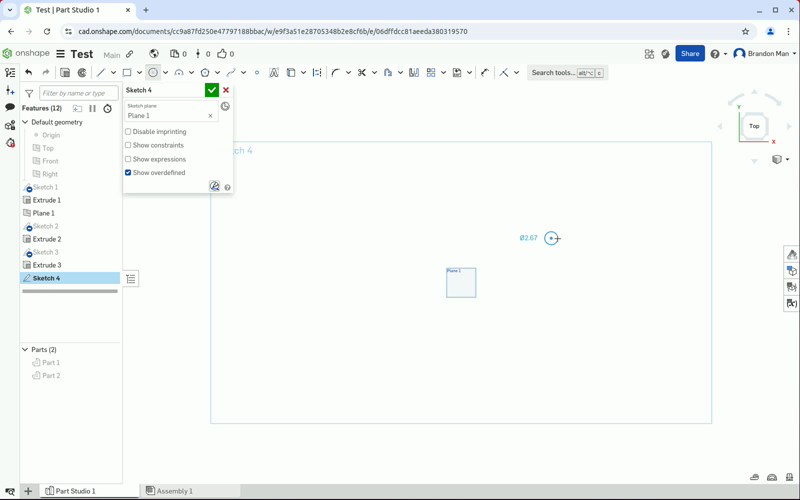
click(557, 238)
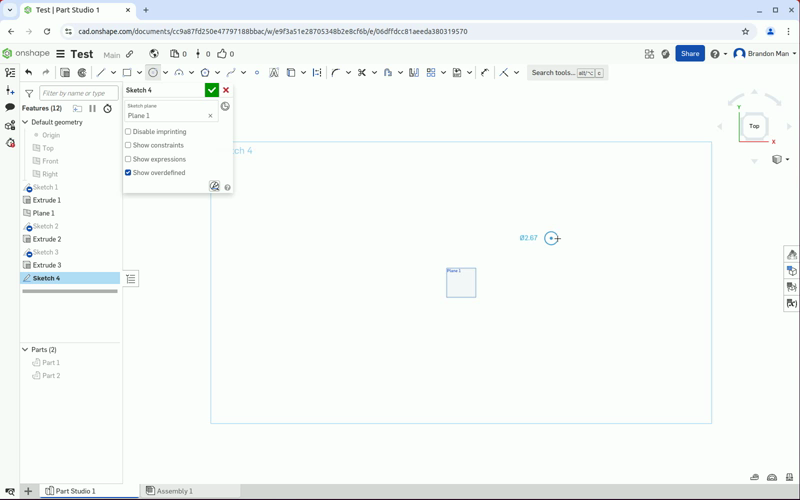
key(esc)
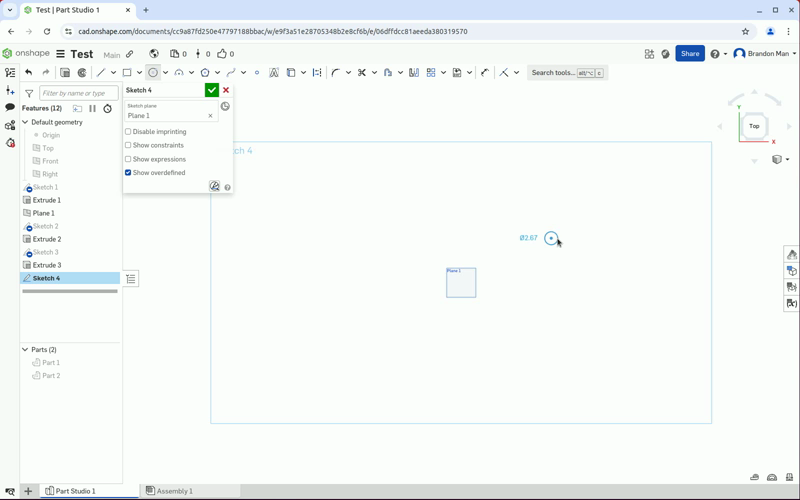
mouse_move(547, 235)
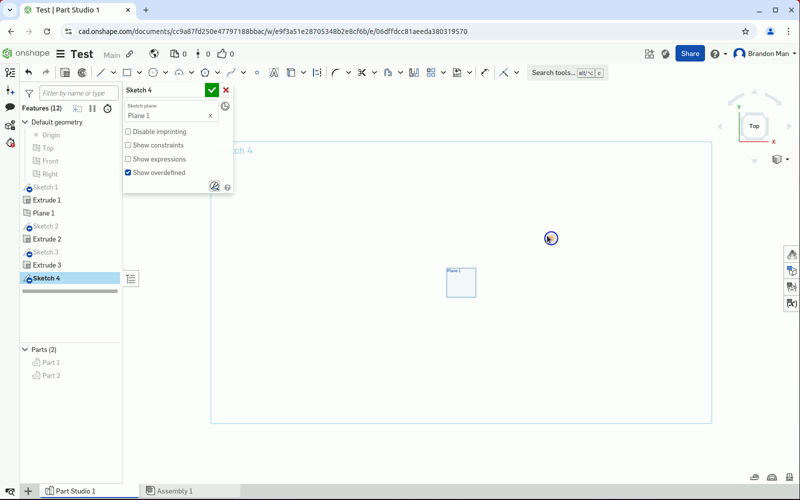
scroll(6)
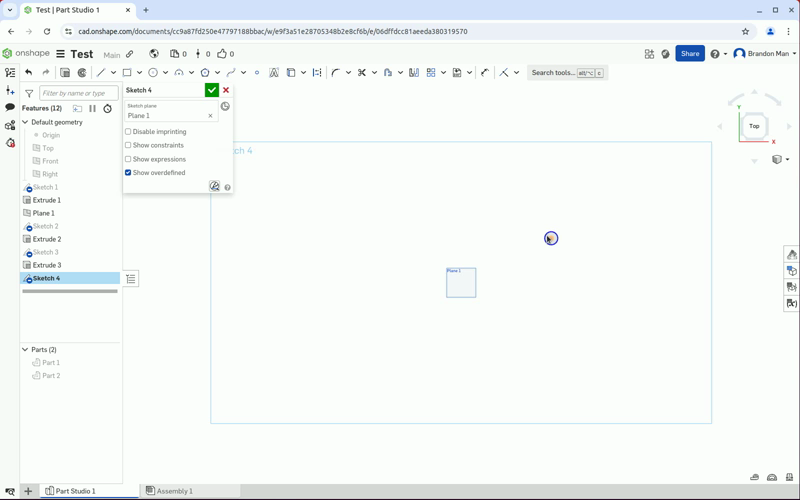
scroll(6)
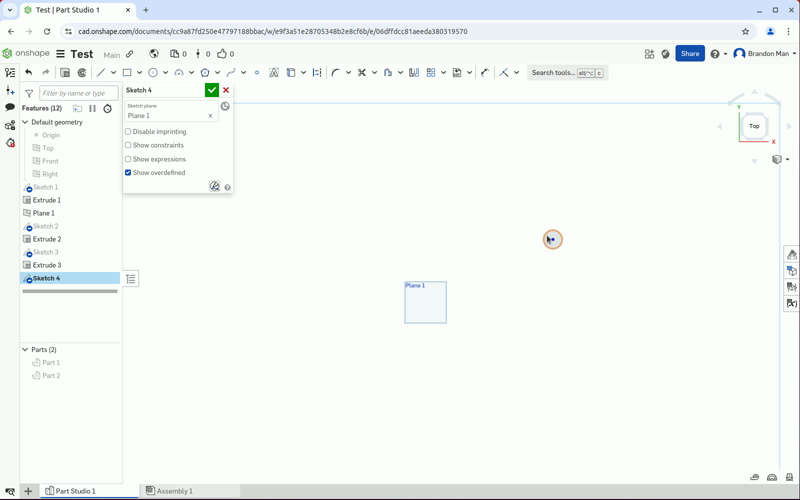
scroll(6)
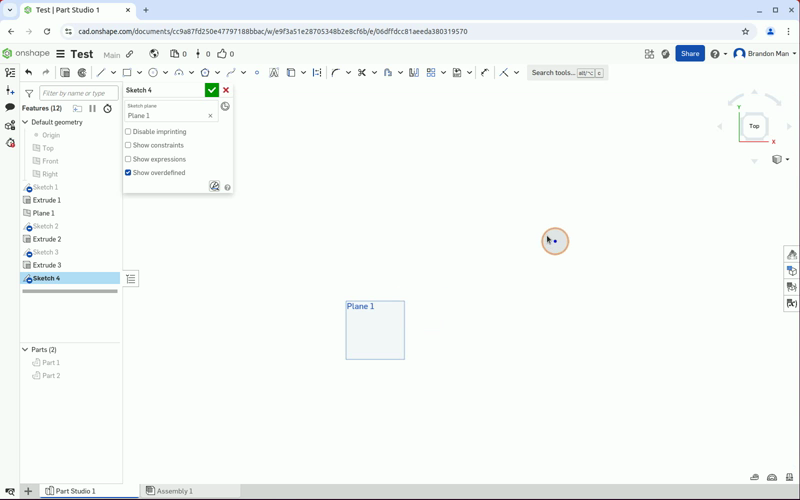
scroll(6)
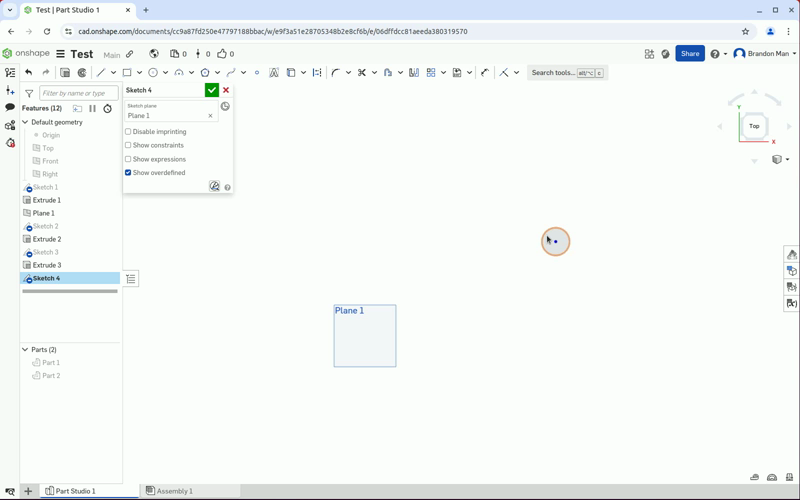
scroll(6)
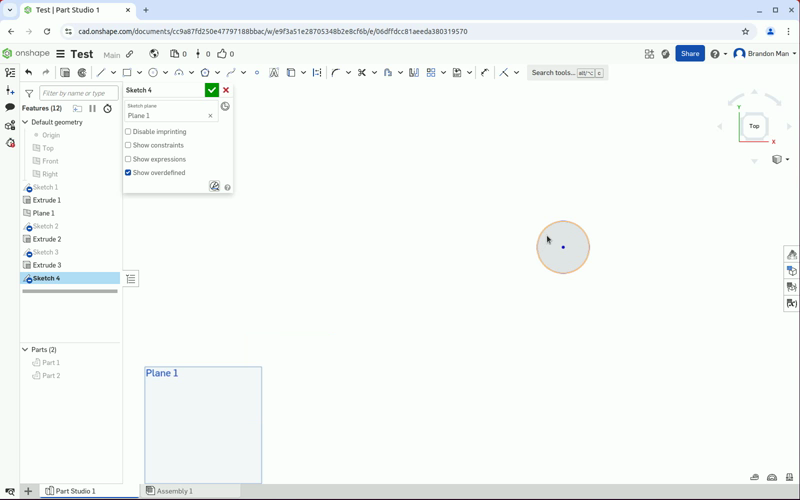
scroll(6)
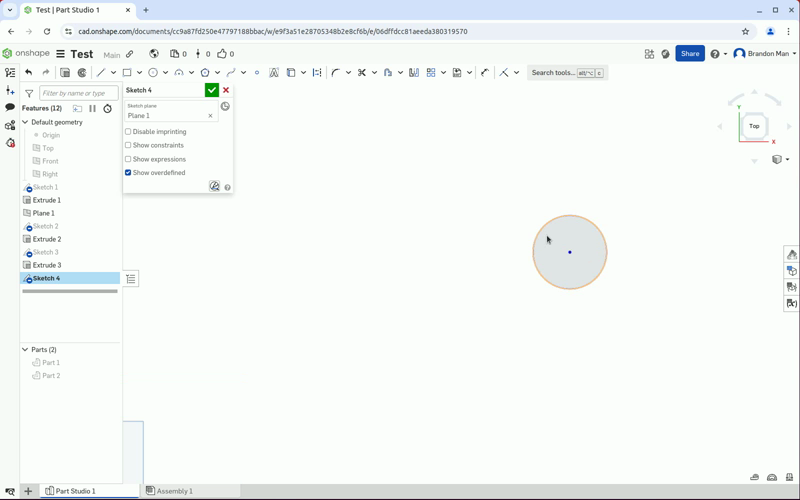
scroll(6)
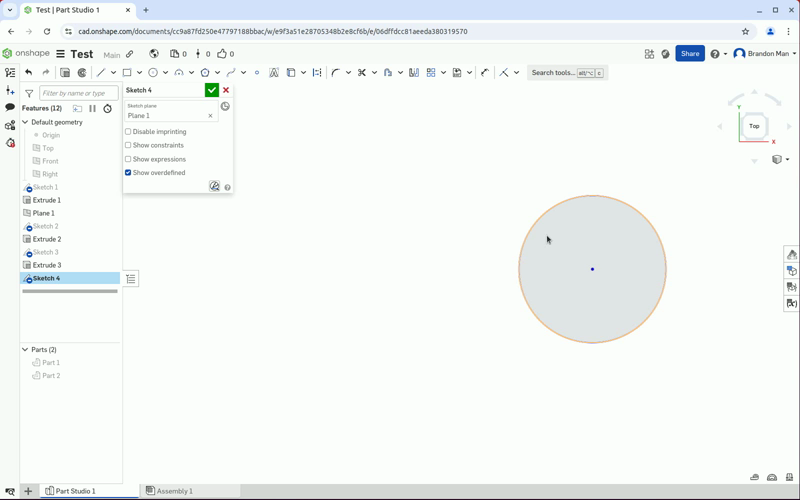
click(547, 235)
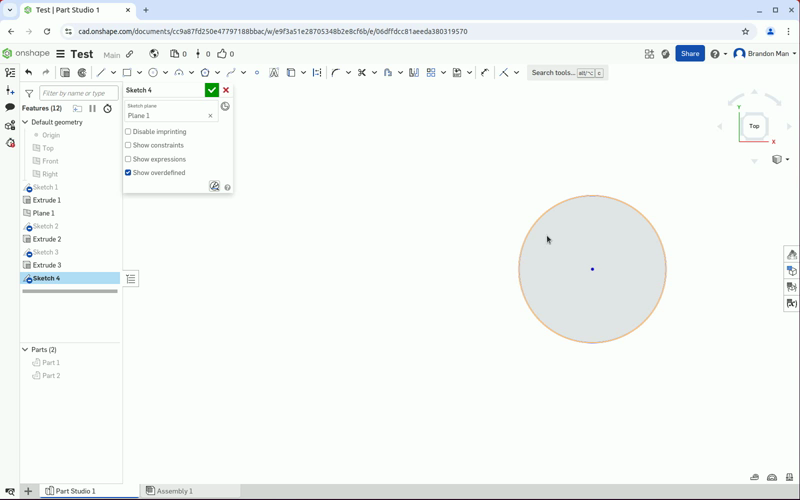
scroll(-6)
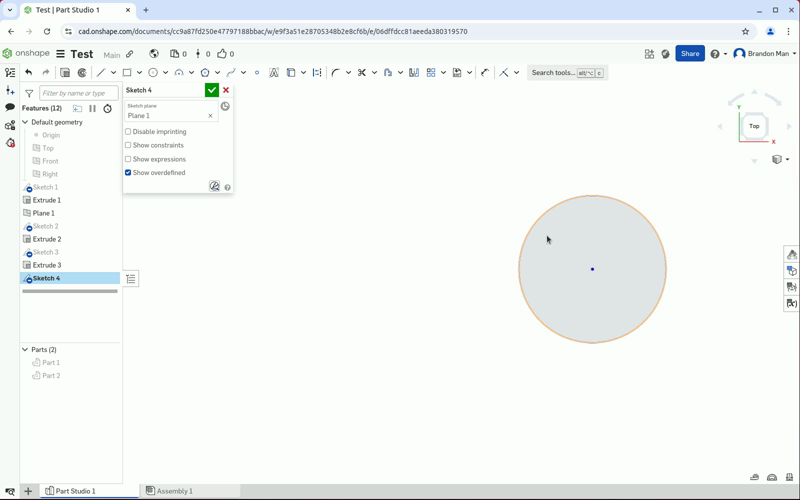
scroll(-6)
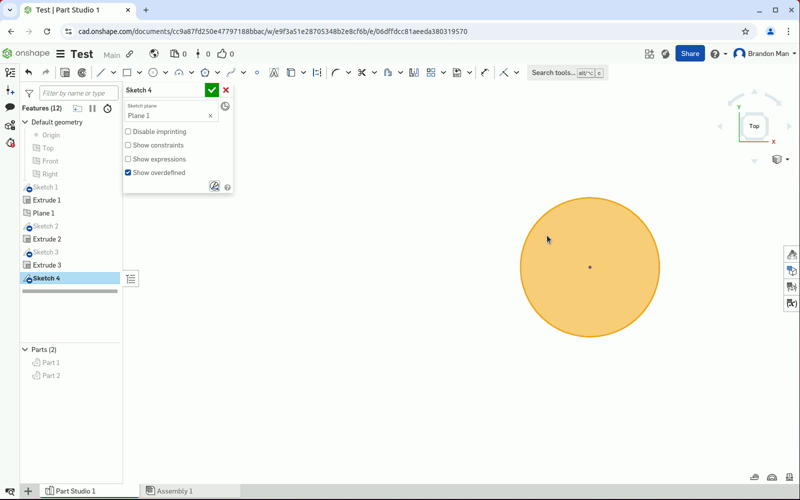
scroll(-6)
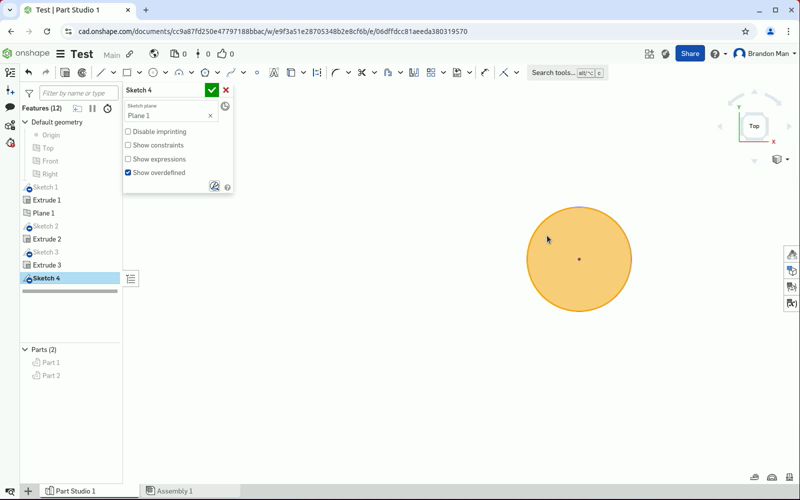
scroll(-6)
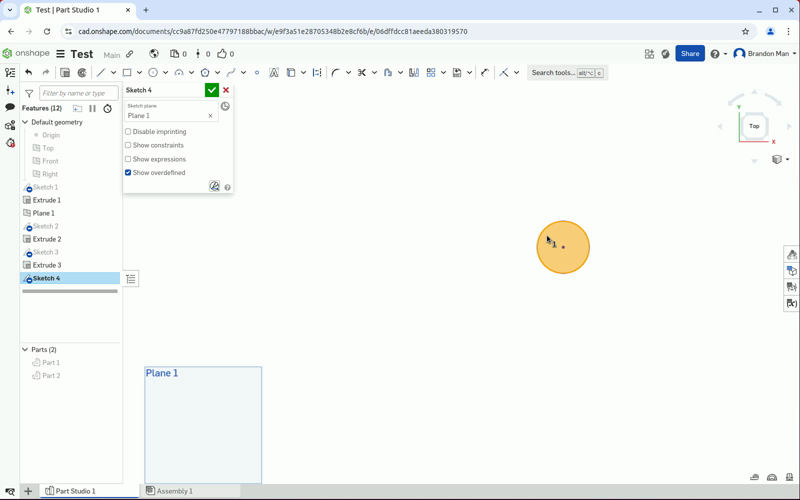
scroll(-6)
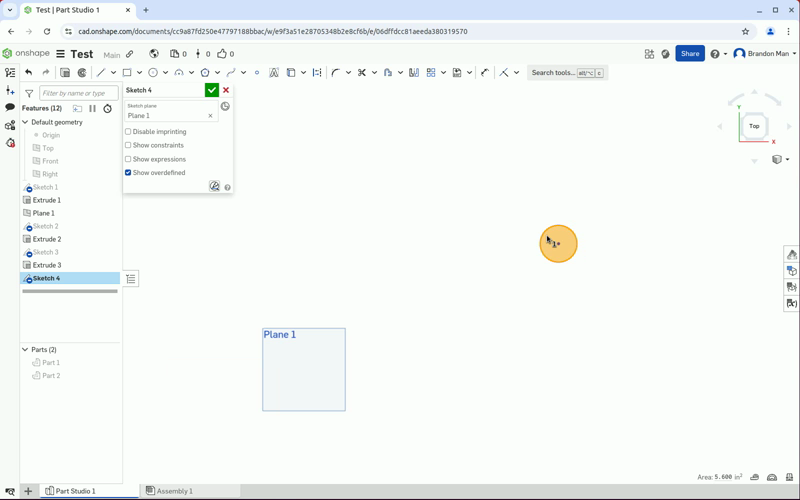
scroll(-6)
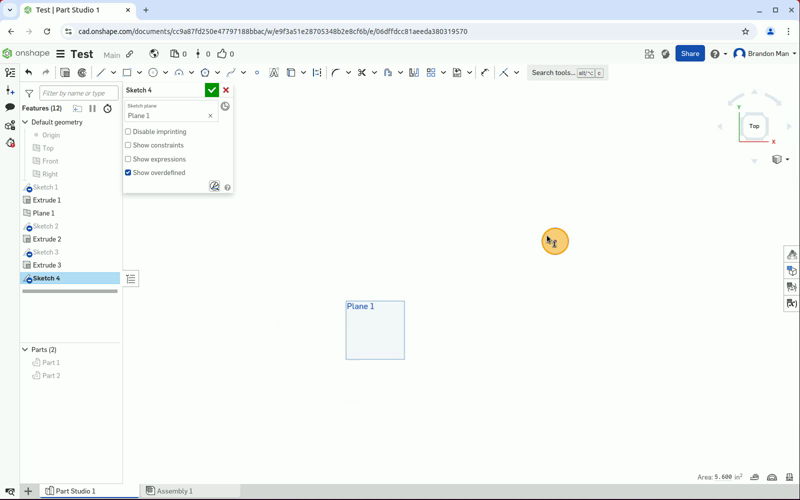
scroll(-6)
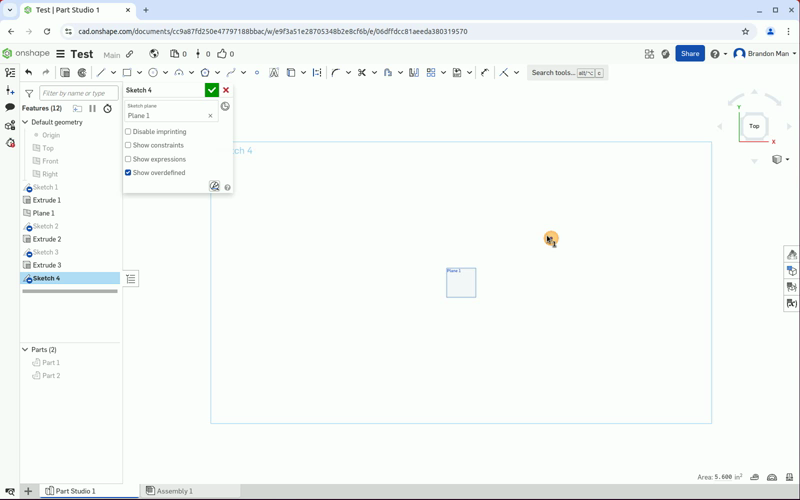
mouse_move(73, 352)
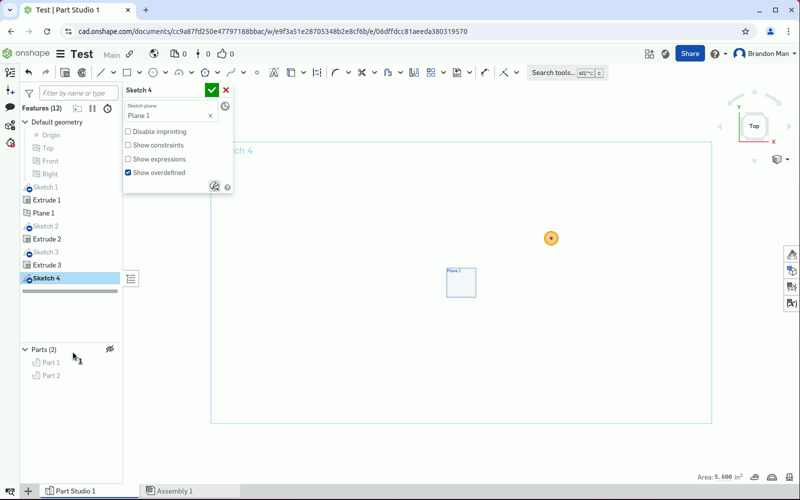
key(shift+y)
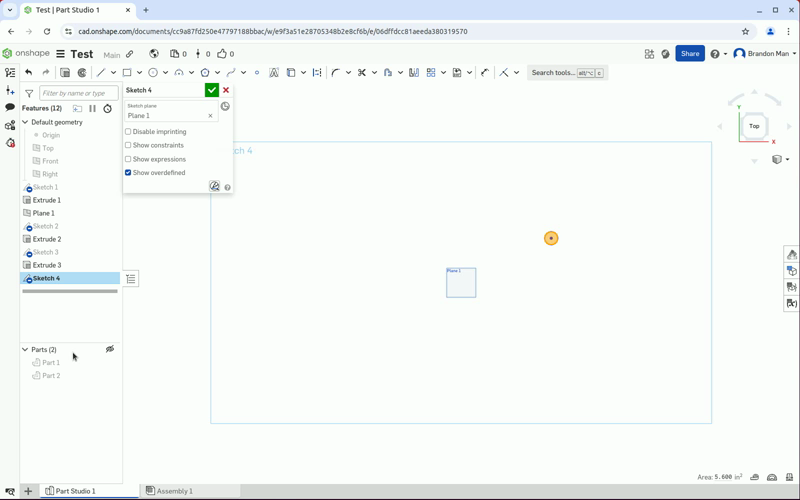
key(shift+e)
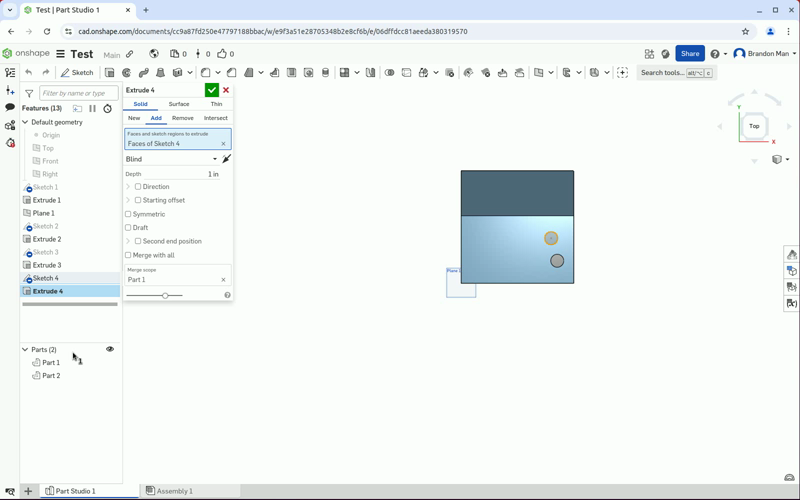
mouse_move(143, 106)
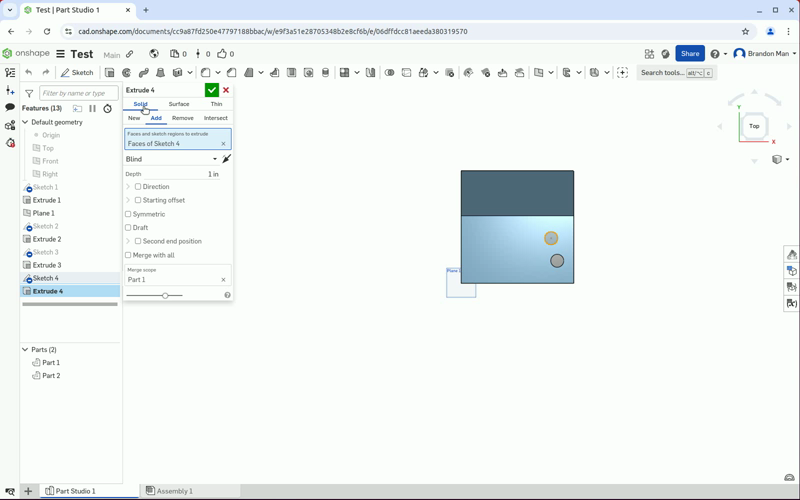
click(143, 106)
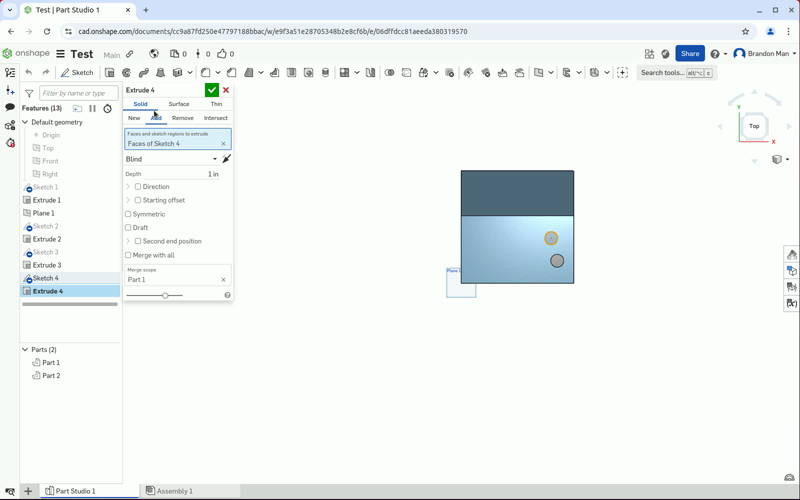
mouse_move(186, 120)
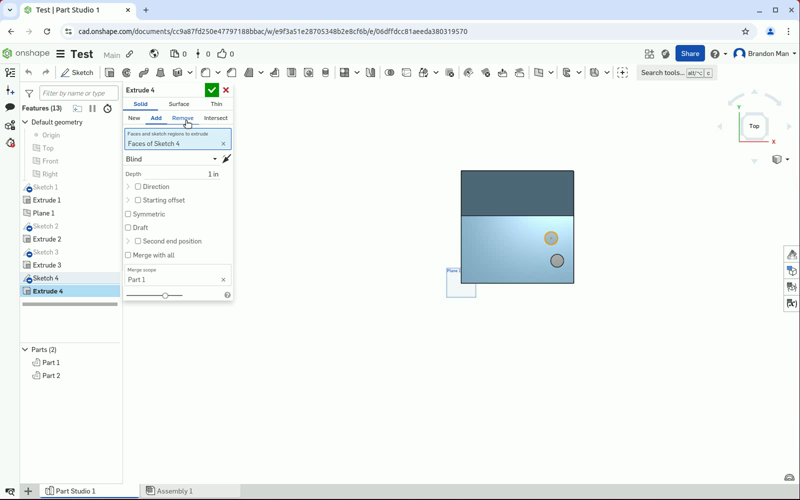
click(186, 120)
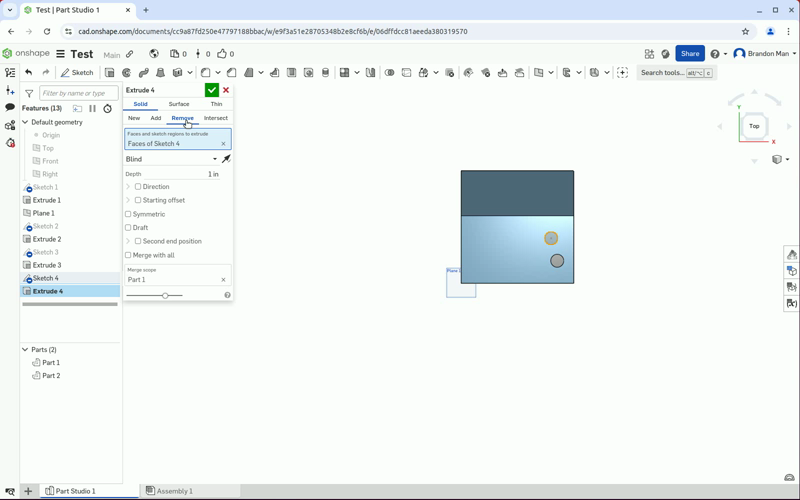
key(tab, 4)
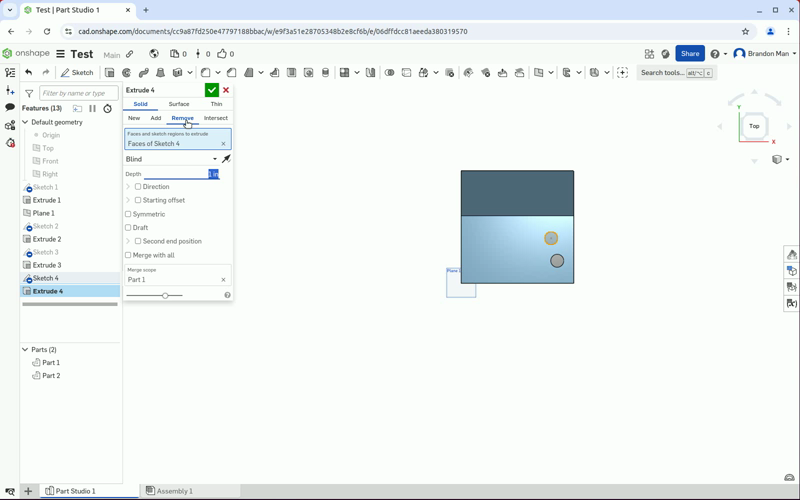
text(4.574)
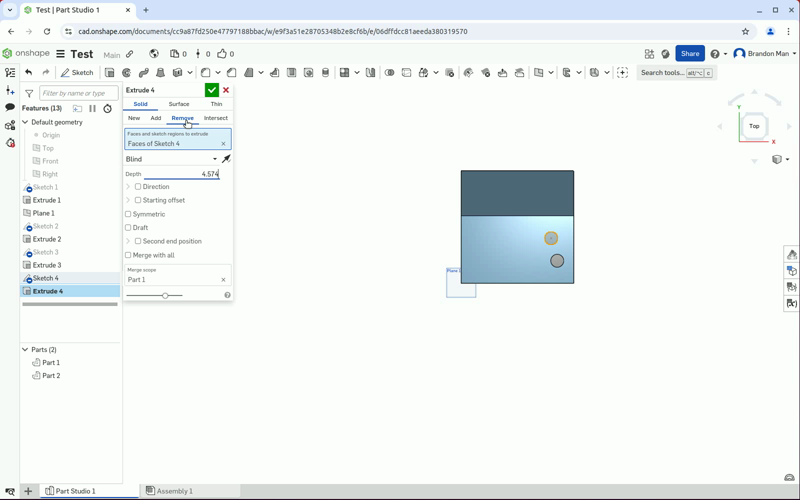
key(tab, 6)
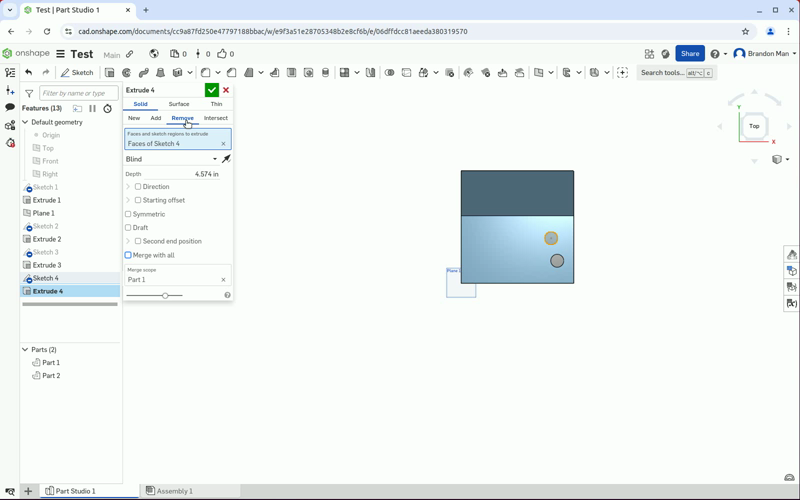
key(space)
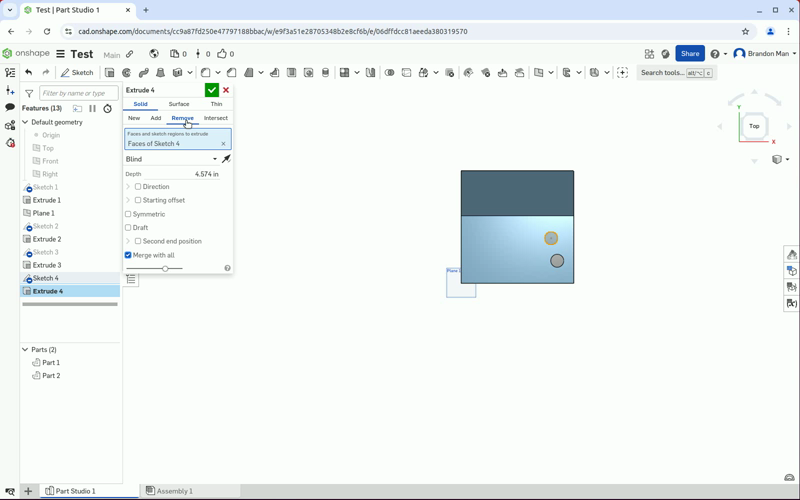
key(enter)
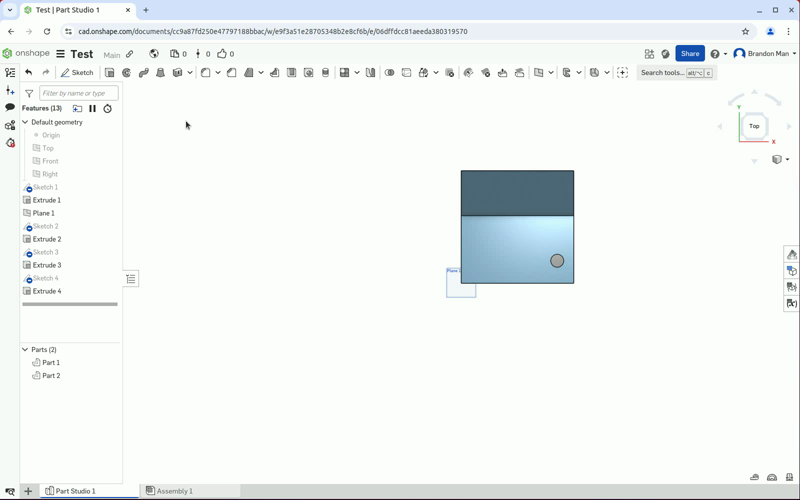
key(shift+h)
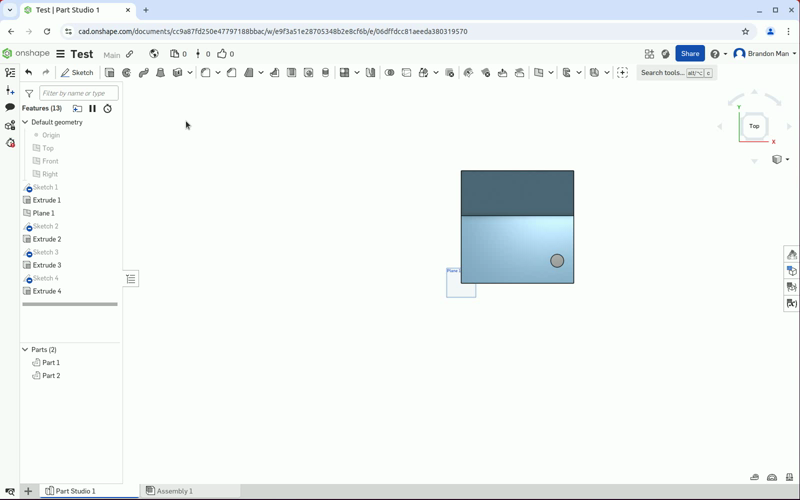
key(shift+h)
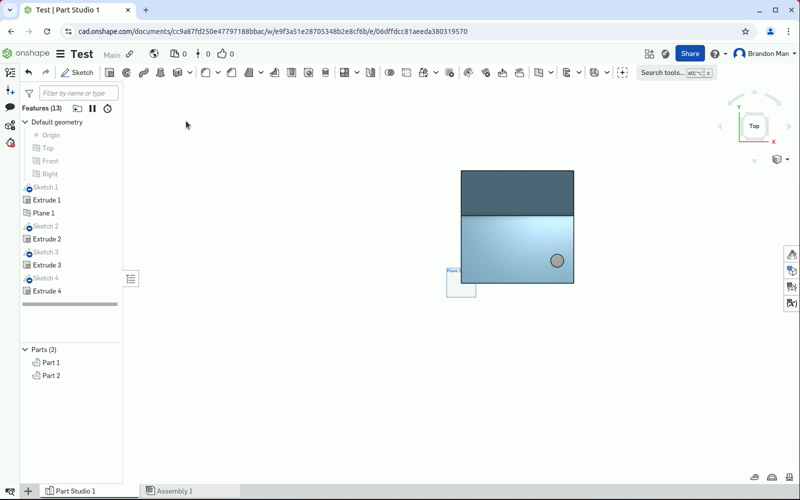
mouse_move(73, 189)
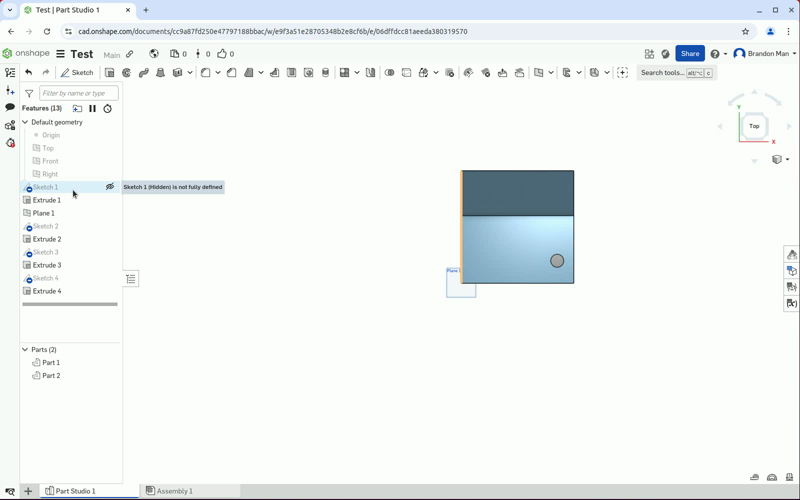
click(73, 189)
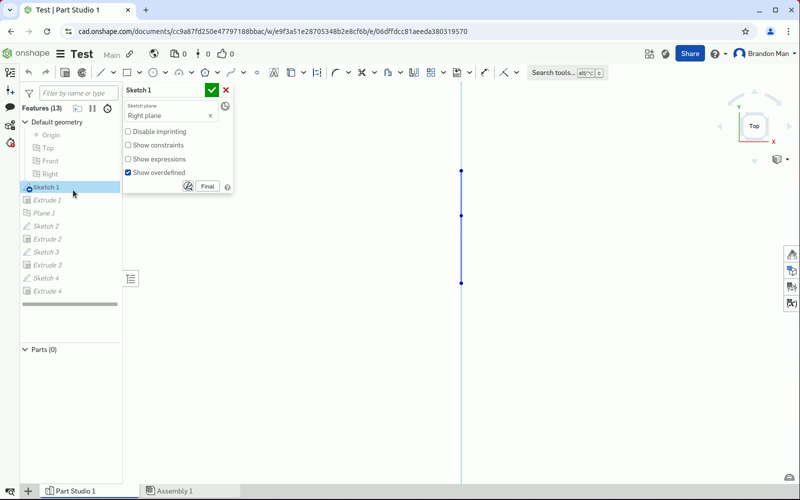
mouse_move(229, 92)
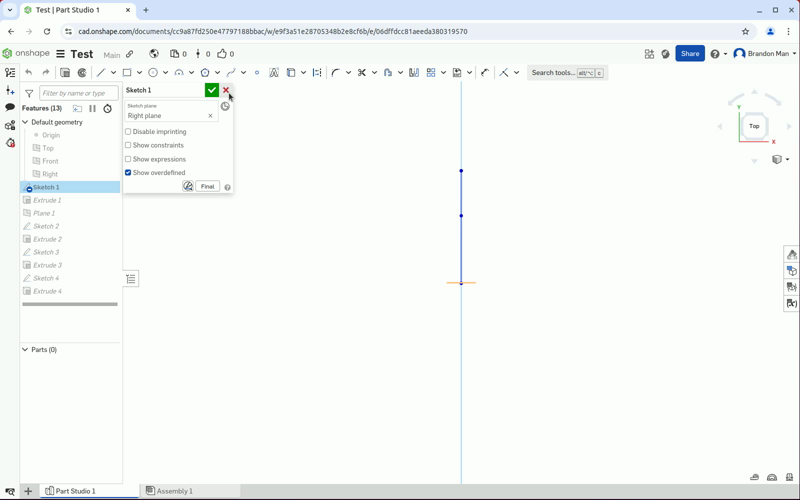
click(229, 92)
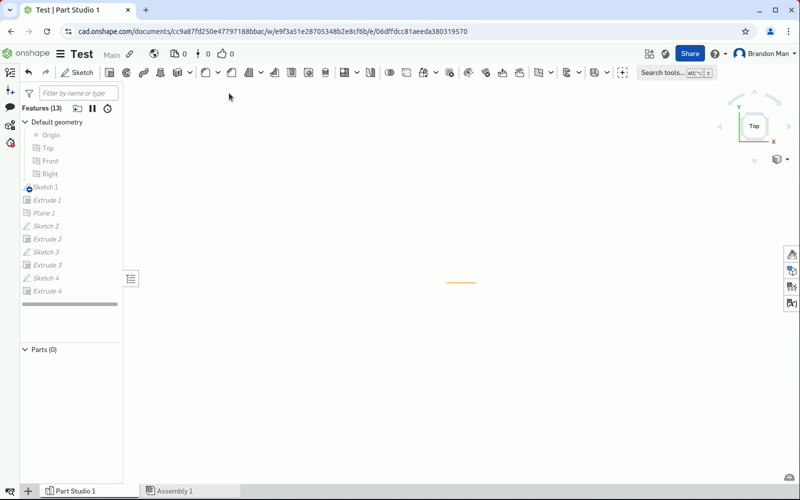
mouse_move(73, 352)
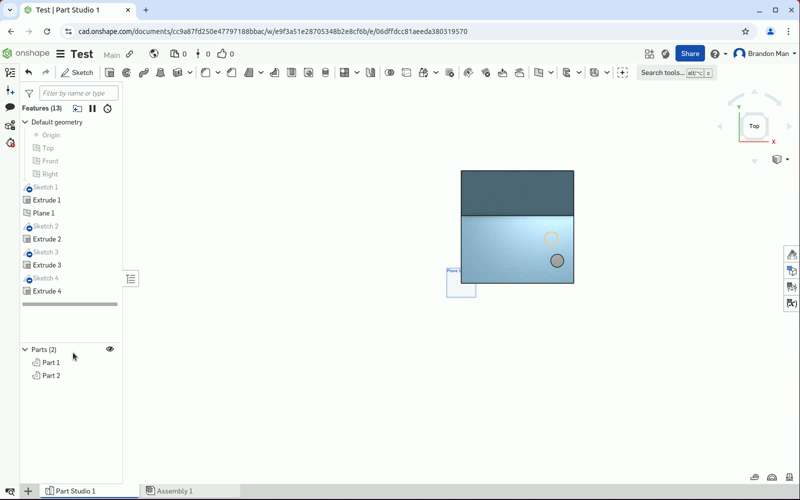
key(y)
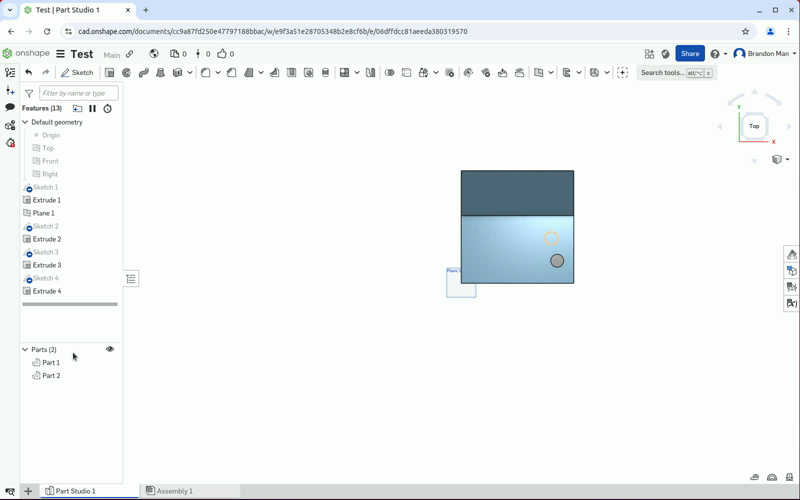
key(shift+p)
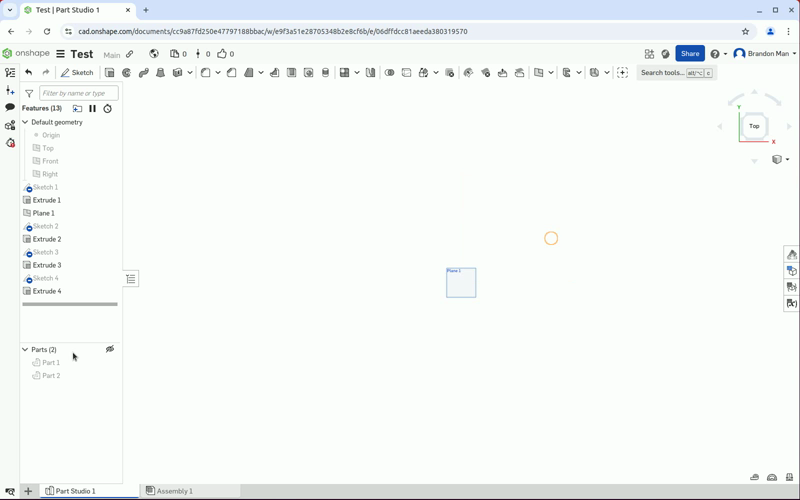
key(space)
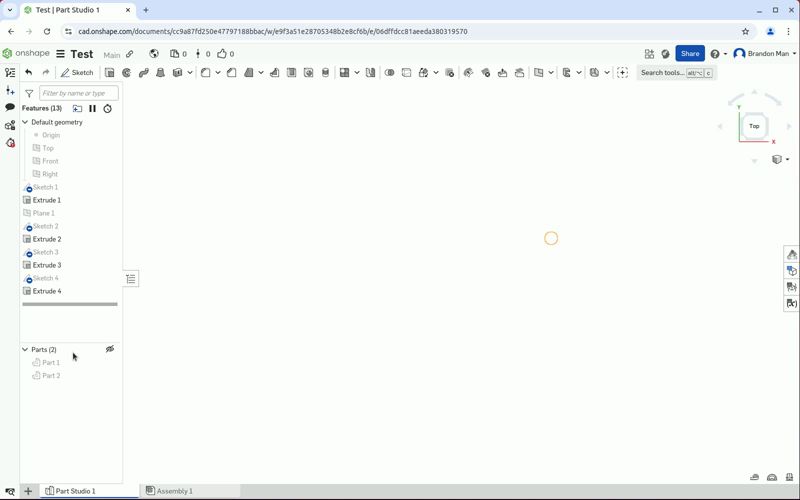
key_down(shift)
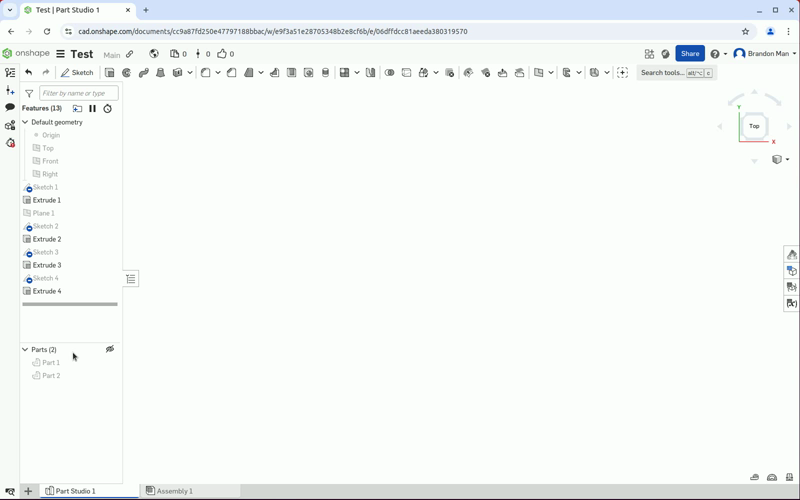
key(up)
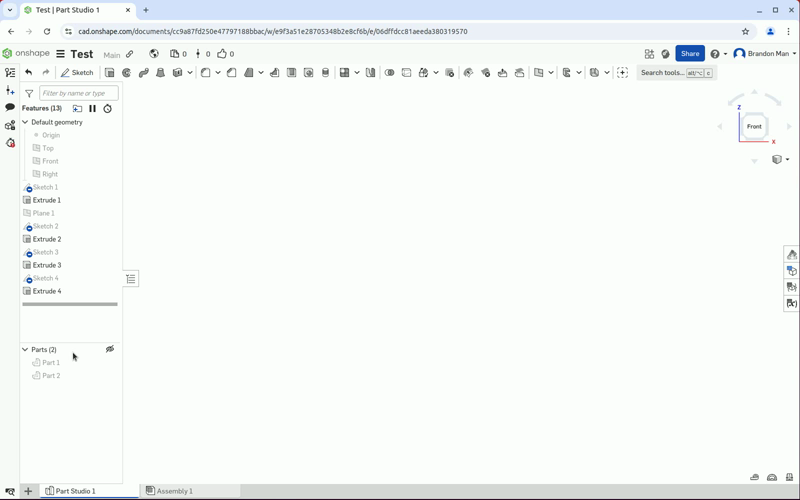
key_up(shift)
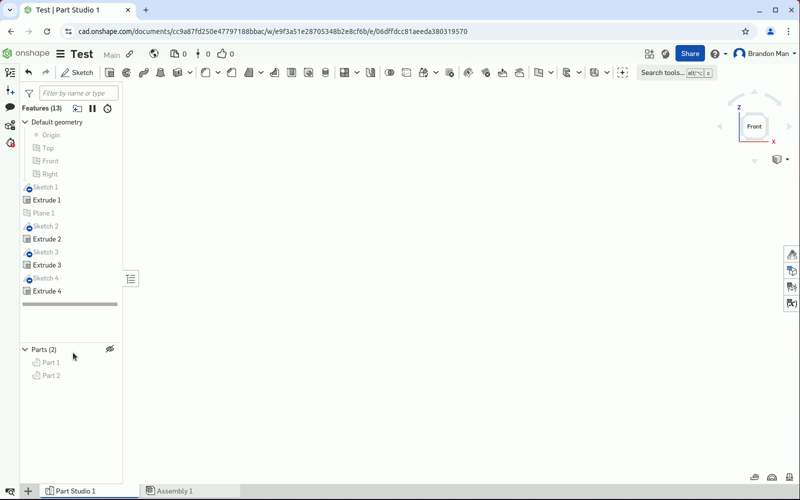
mouse_move(73, 352)
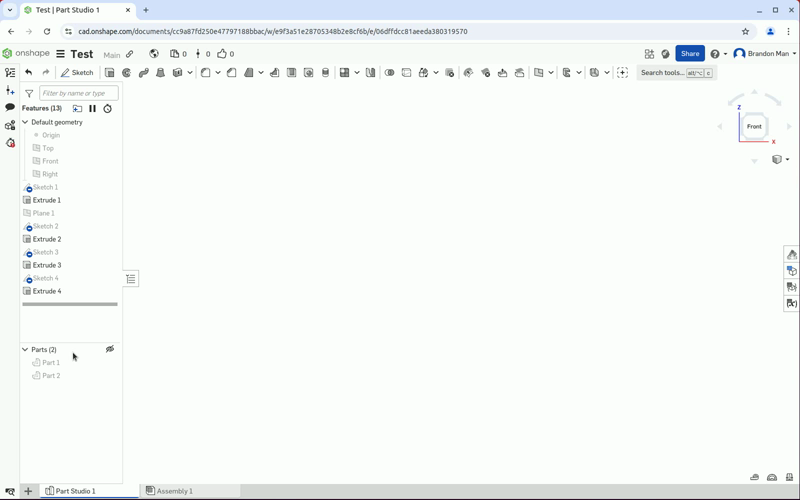
key(shift+y)
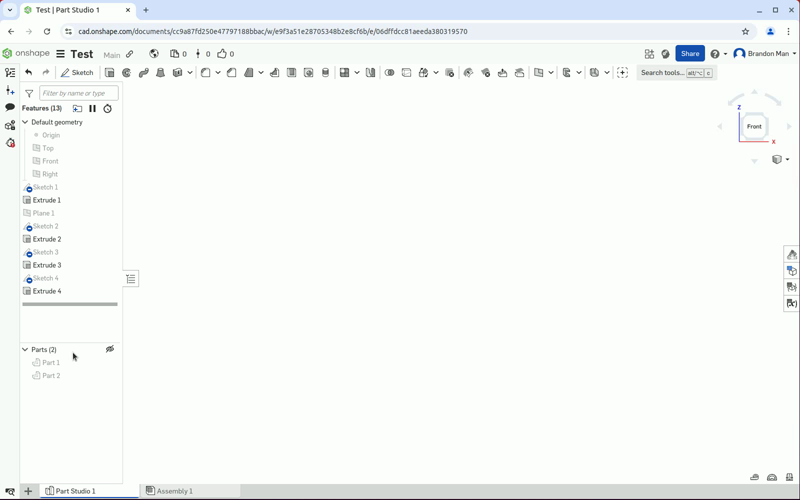
key(shift+s)
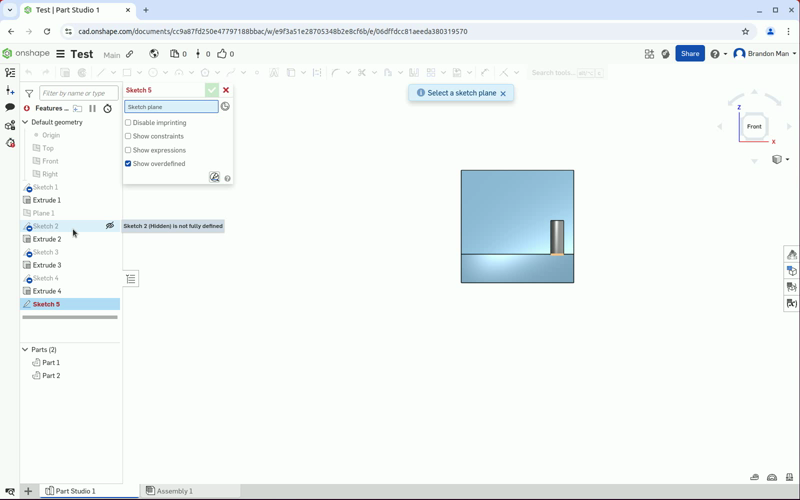
scroll(3)
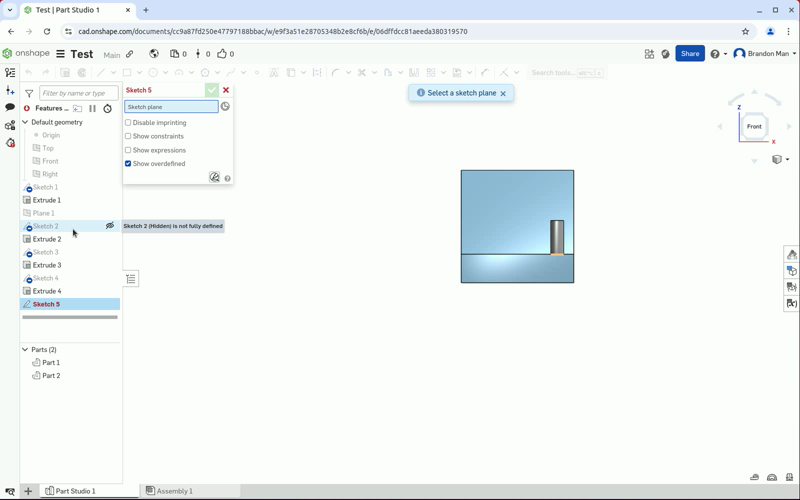
mouse_move(73, 163)
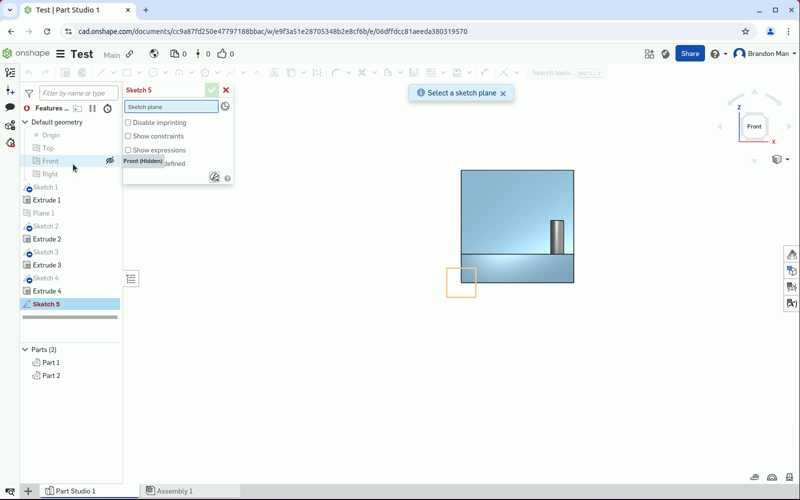
click(73, 163)
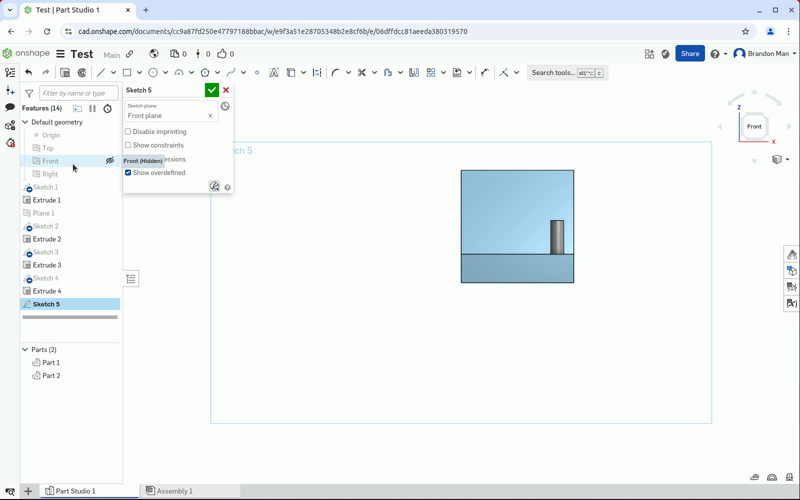
mouse_move(73, 352)
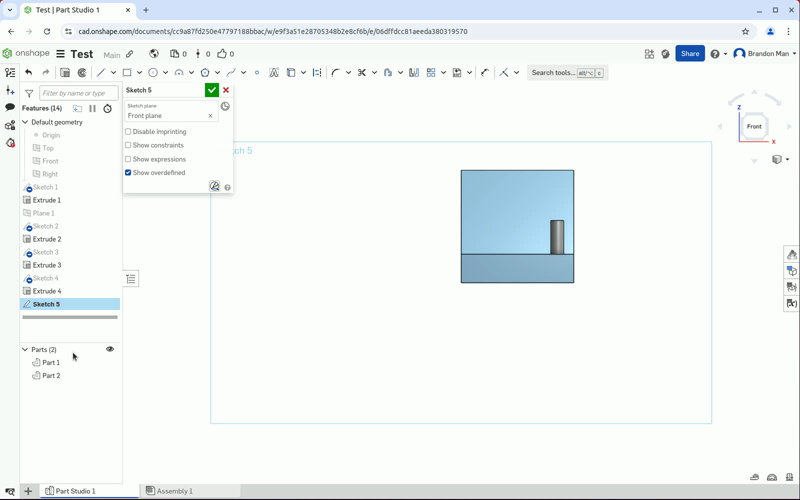
key(y)
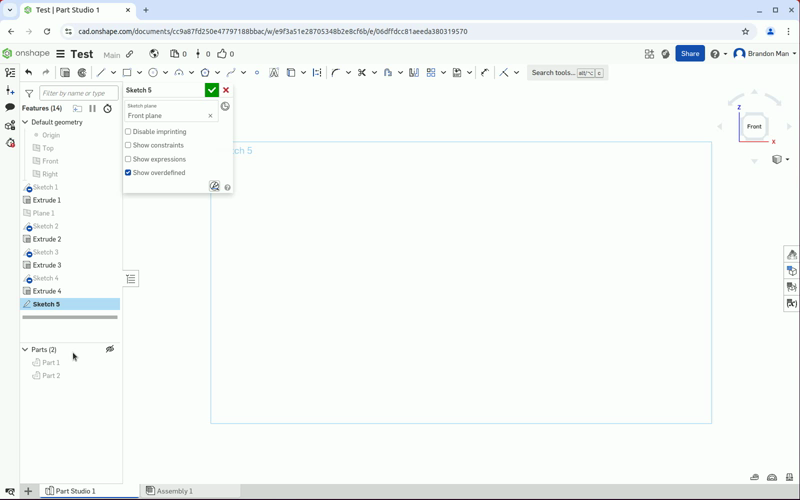
key(l)
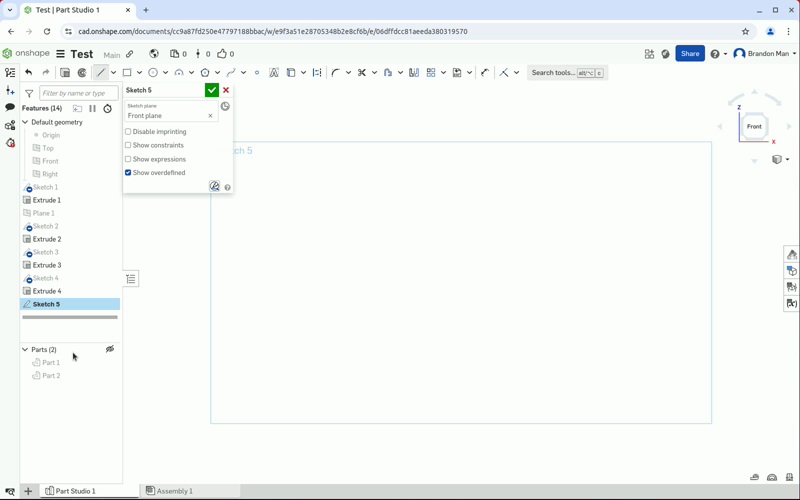
key_down(shift)
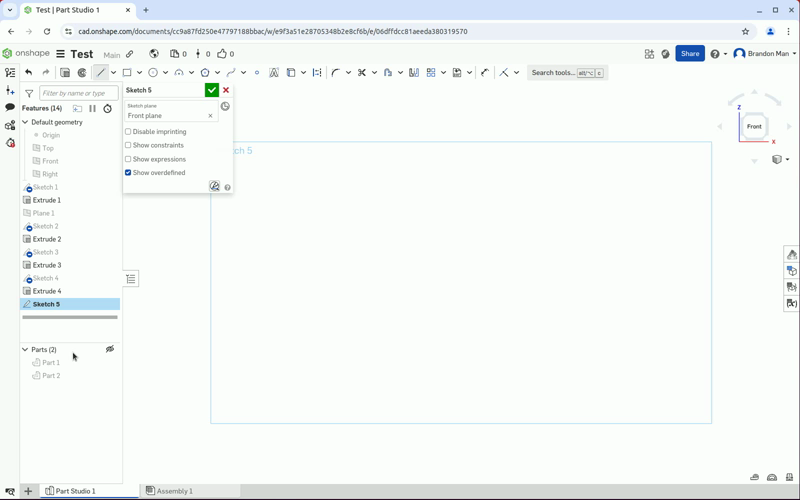
mouse_move(483, 238)
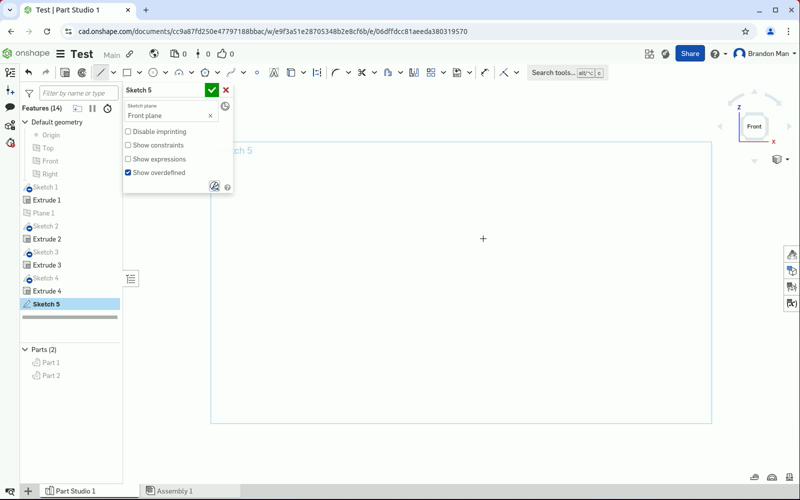
click(483, 238)
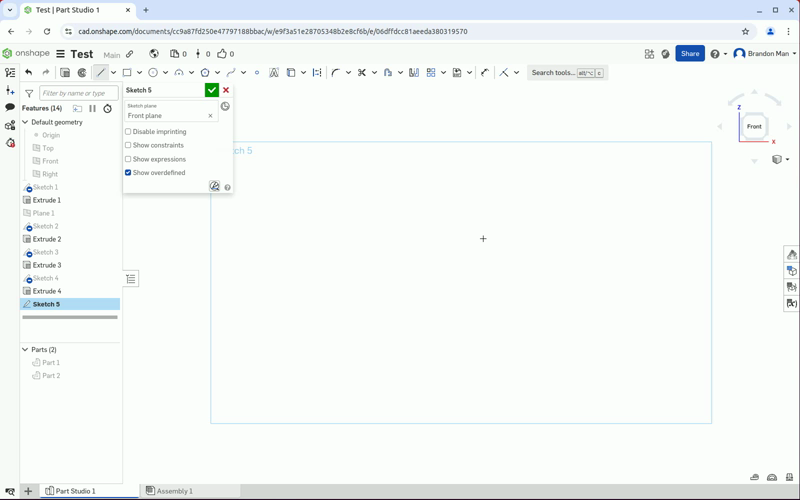
key_up(shift)
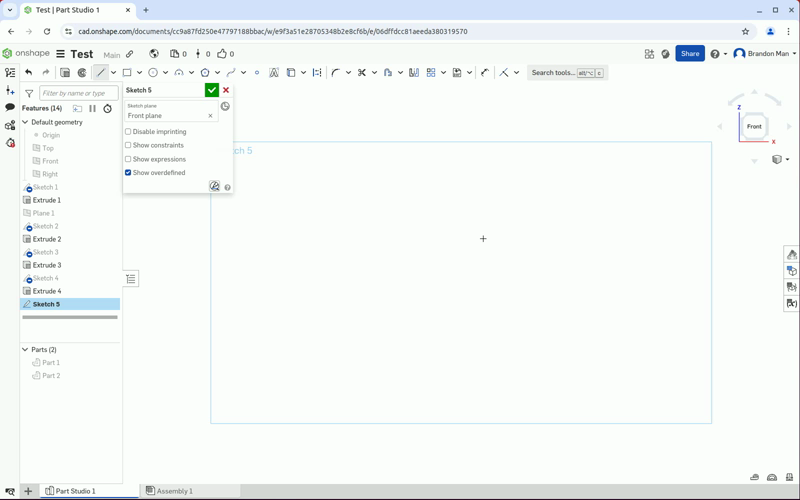
key_down(shift)
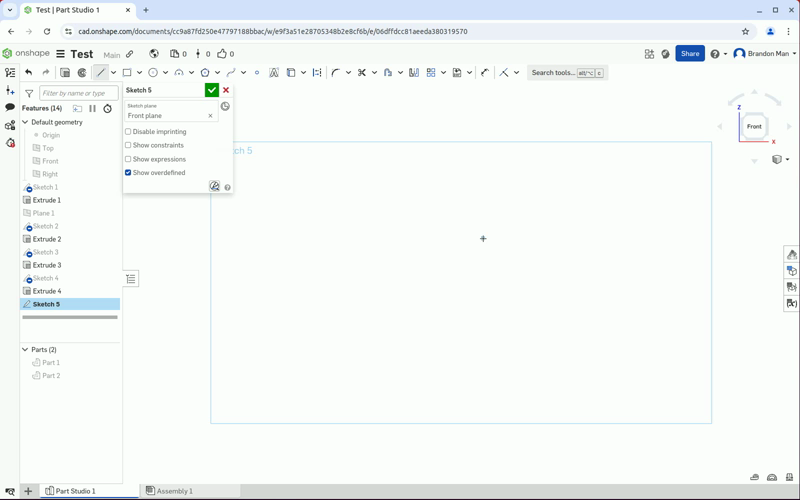
mouse_move(551, 238)
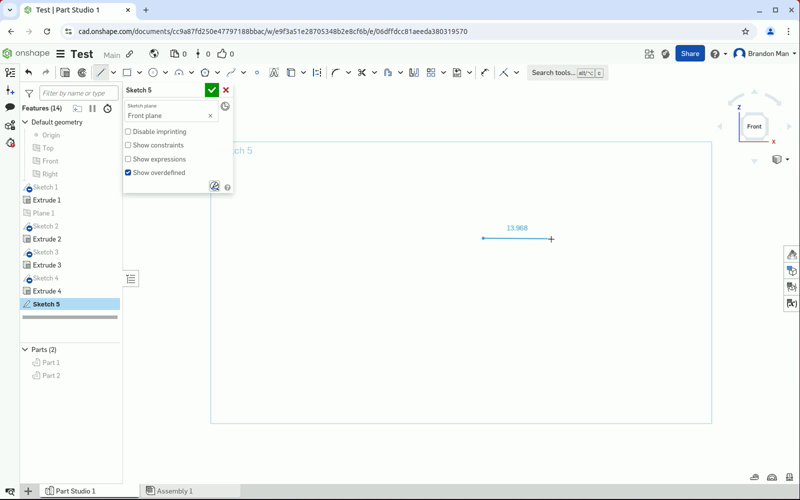
click(551, 238)
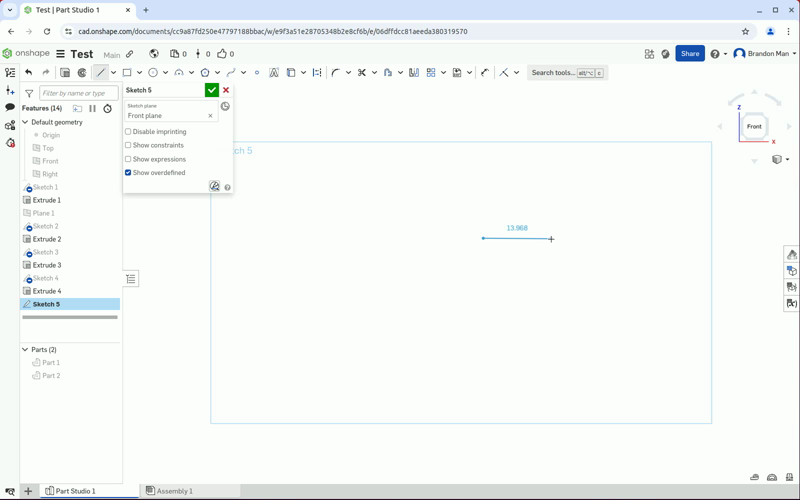
key_up(shift)
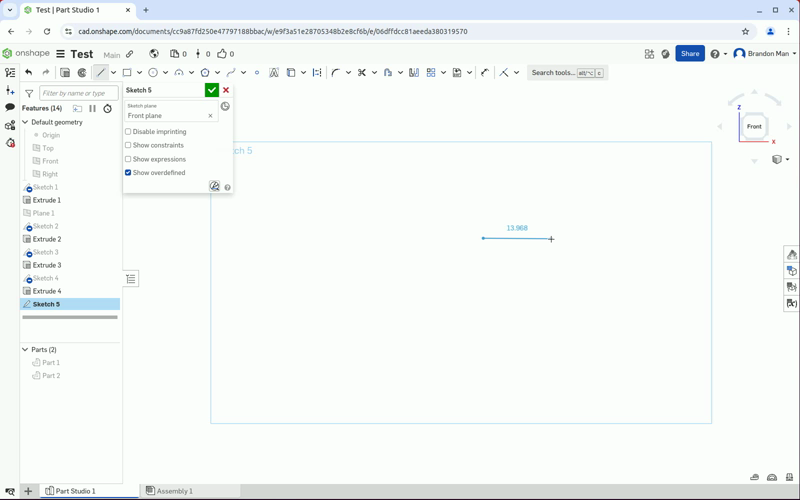
key_down(shift)
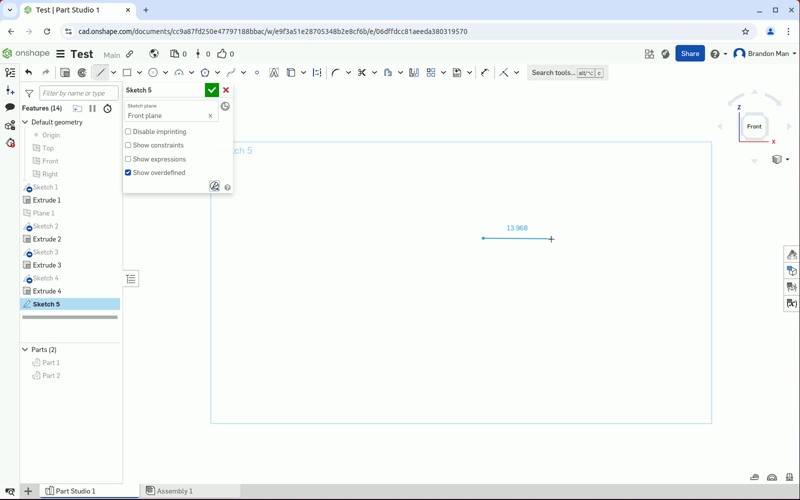
mouse_move(581, 238)
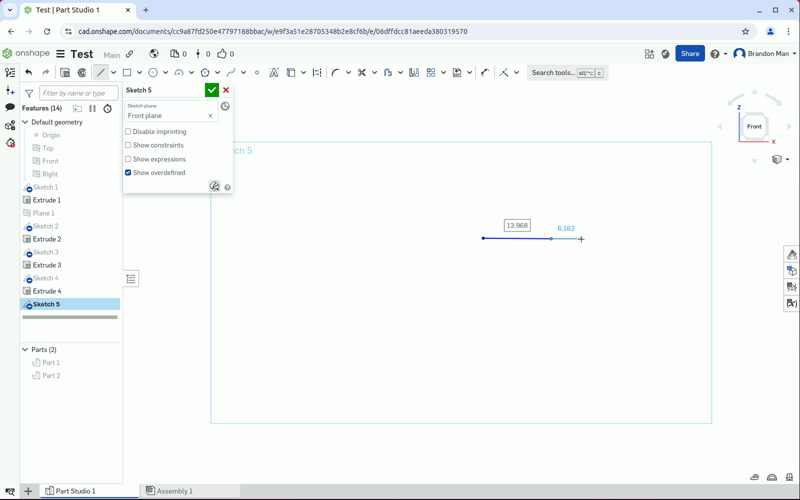
mouse_move(551, 192)
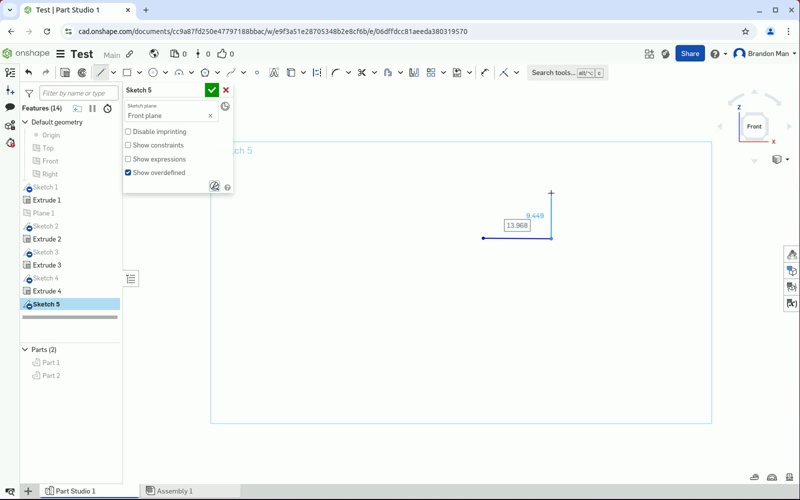
click(551, 192)
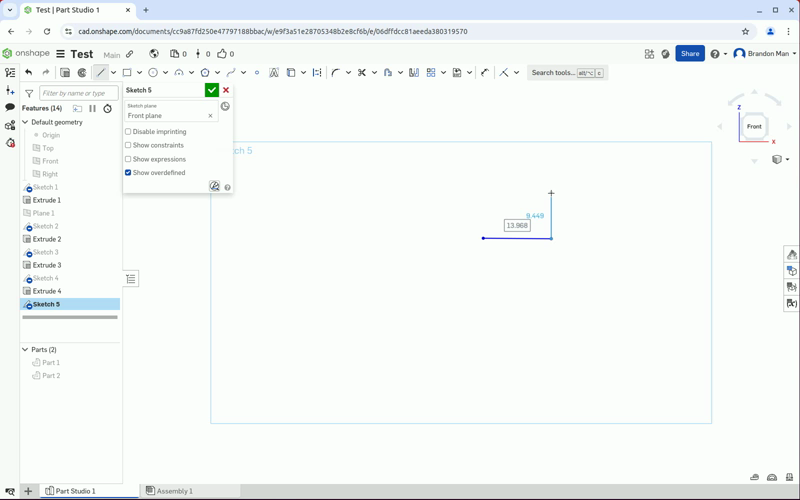
key_up(shift)
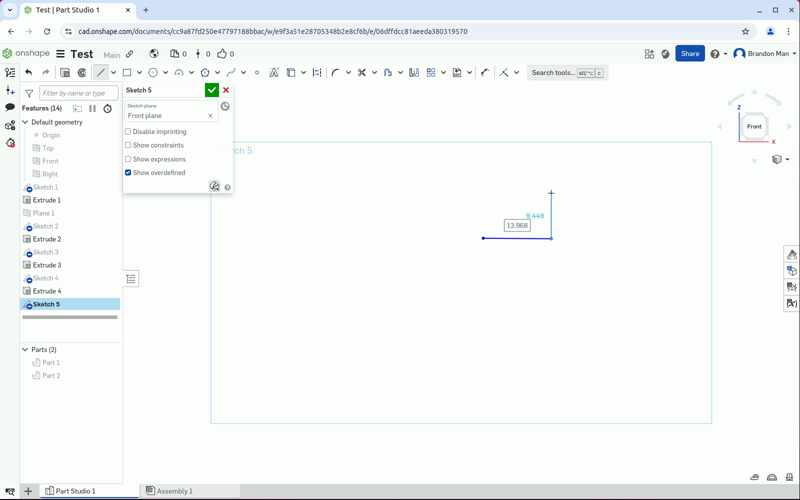
key_down(shift)
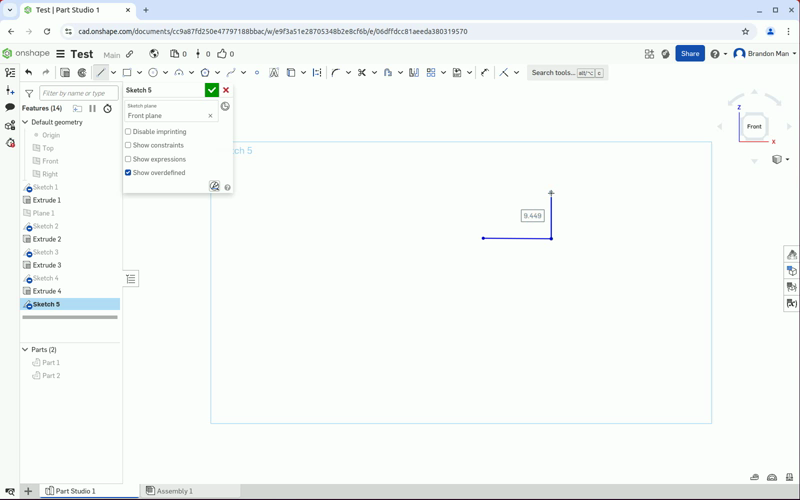
mouse_move(483, 192)
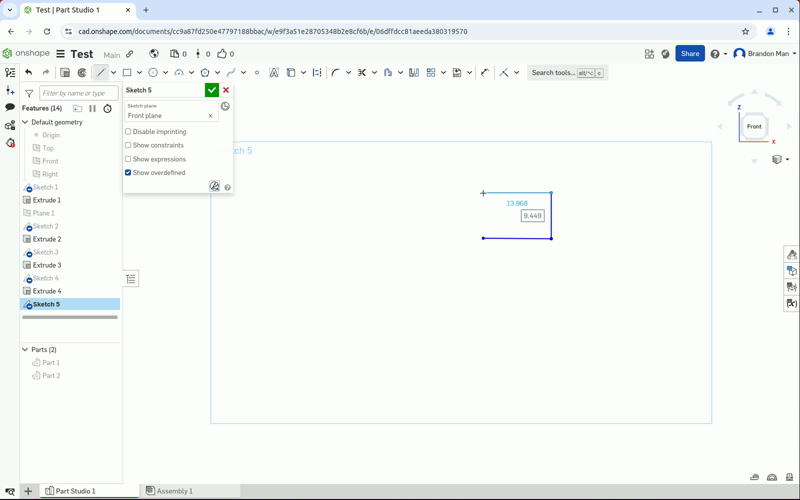
click(483, 192)
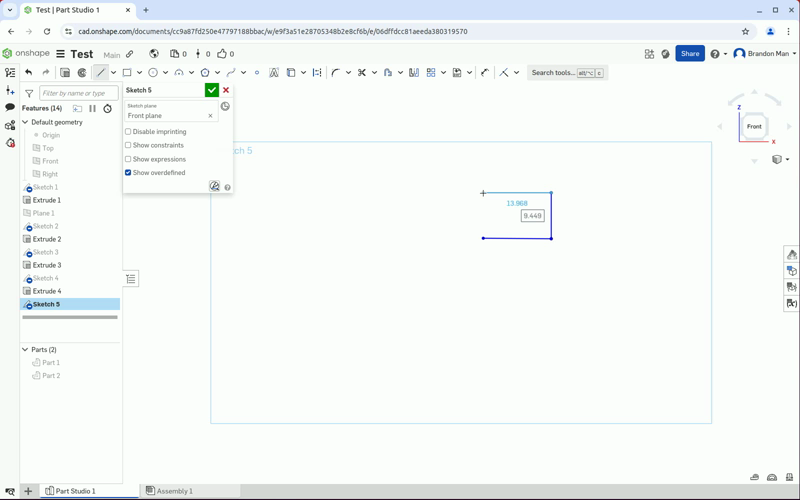
key_up(shift)
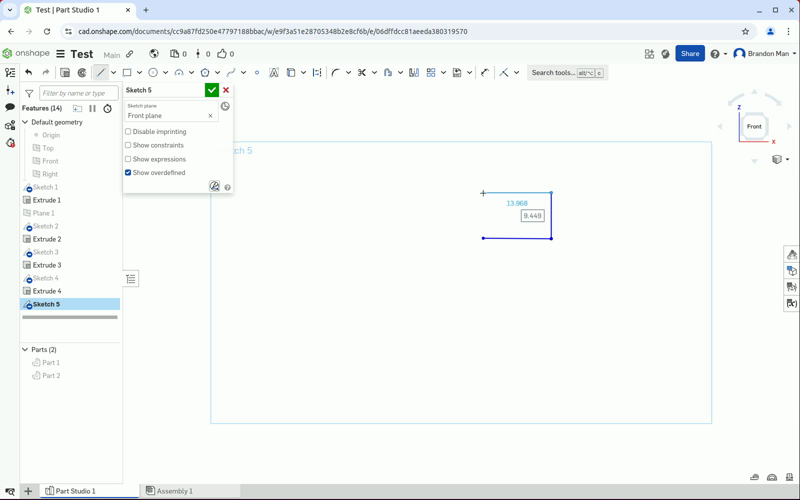
mouse_move(513, 192)
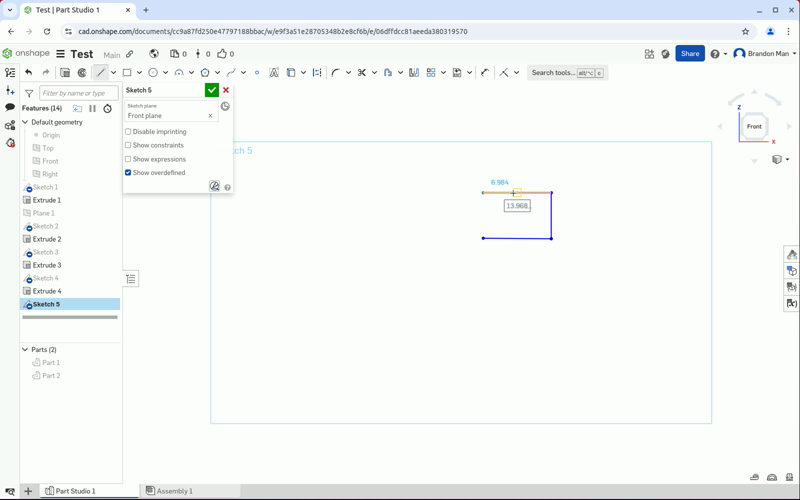
key_down(shift)
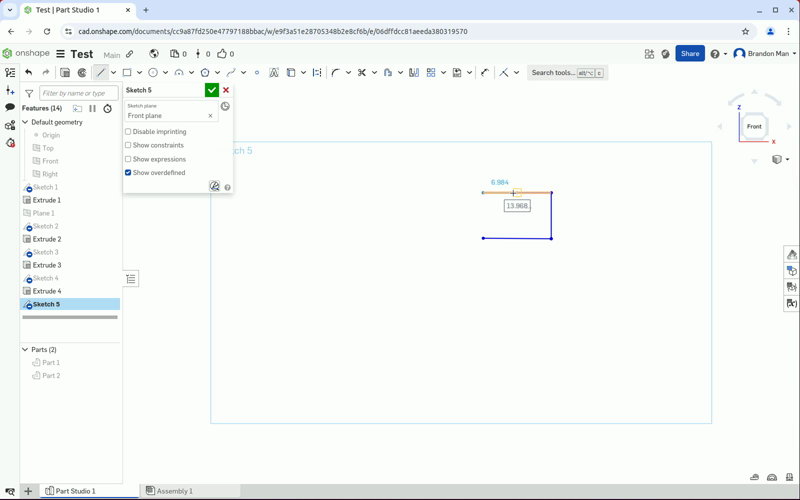
mouse_move(483, 238)
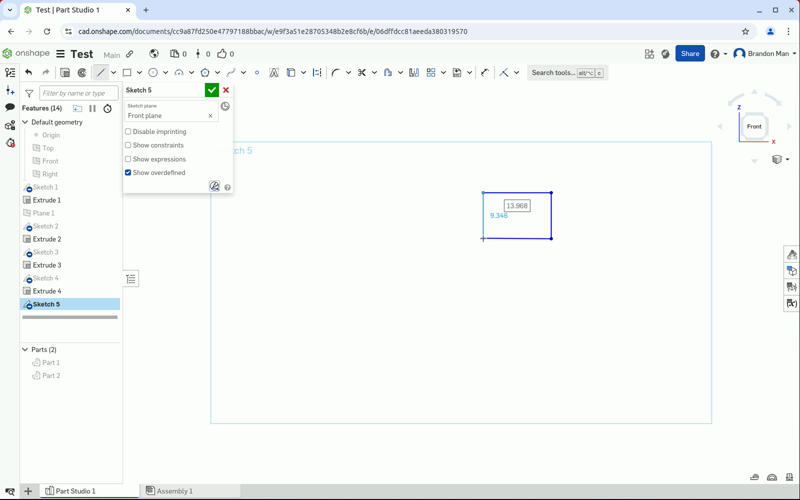
key_up(shift)
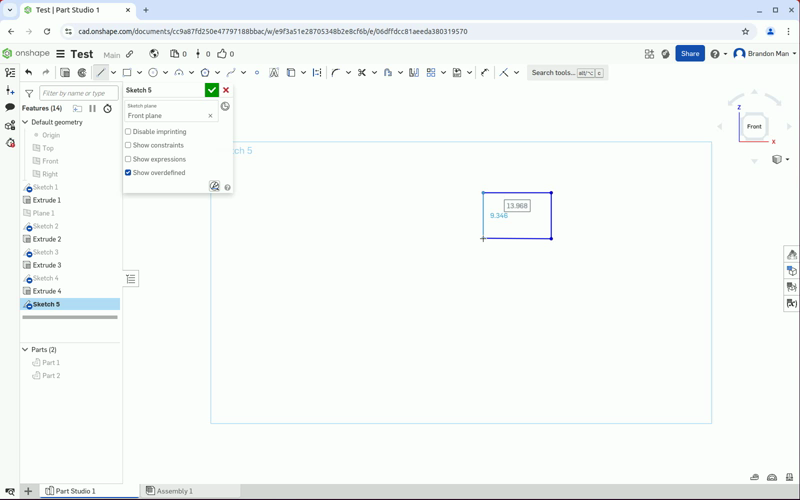
click(483, 238)
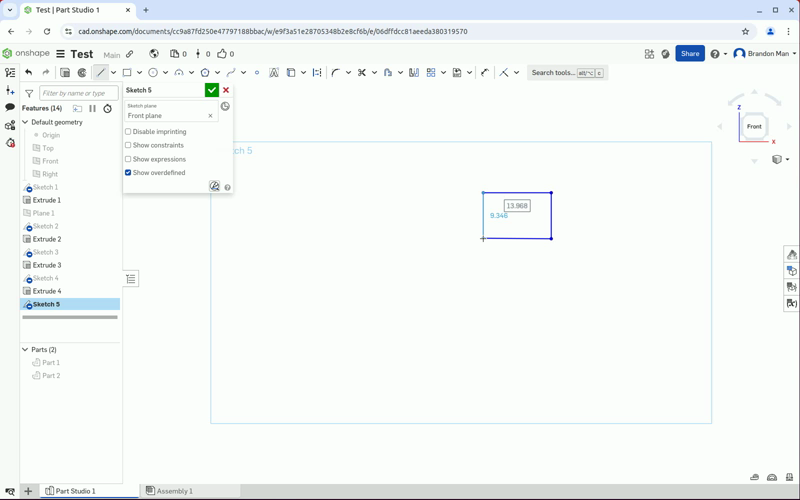
key(esc)
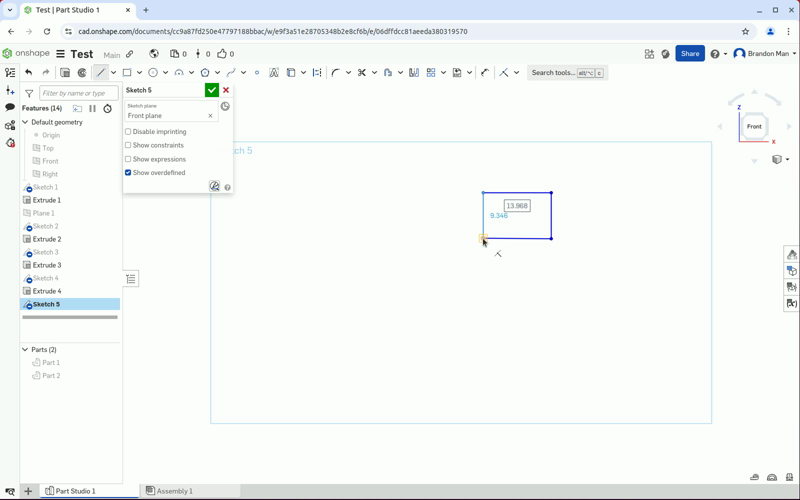
mouse_move(493, 205)
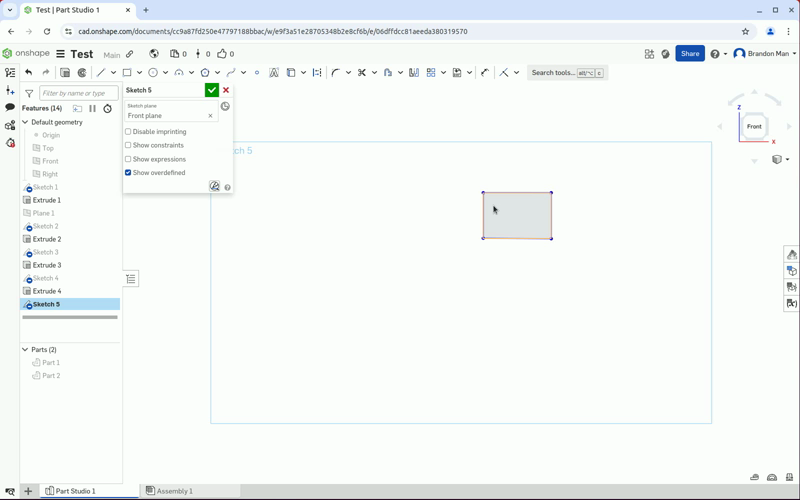
click(493, 205)
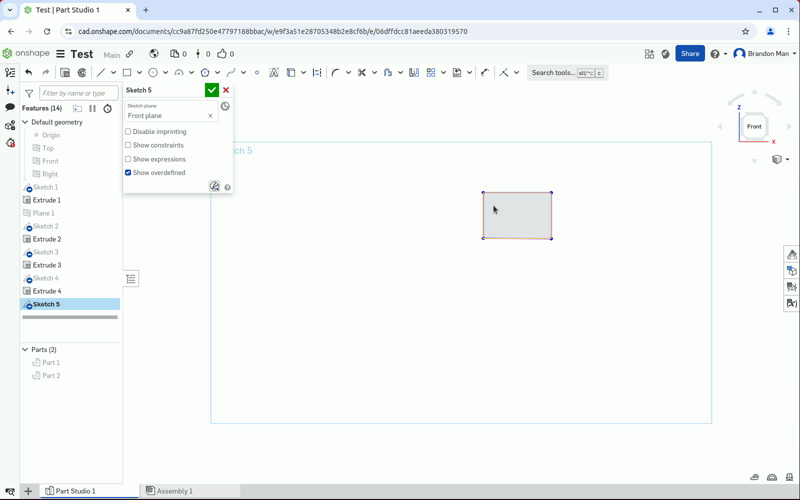
mouse_move(73, 352)
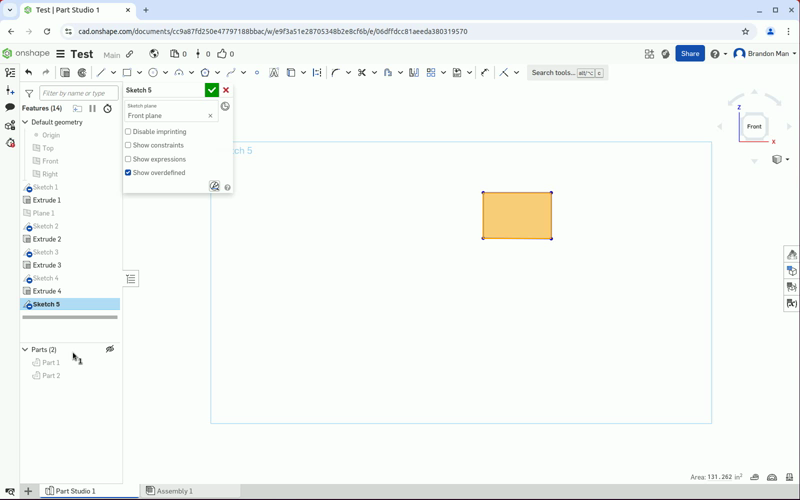
key(shift+y)
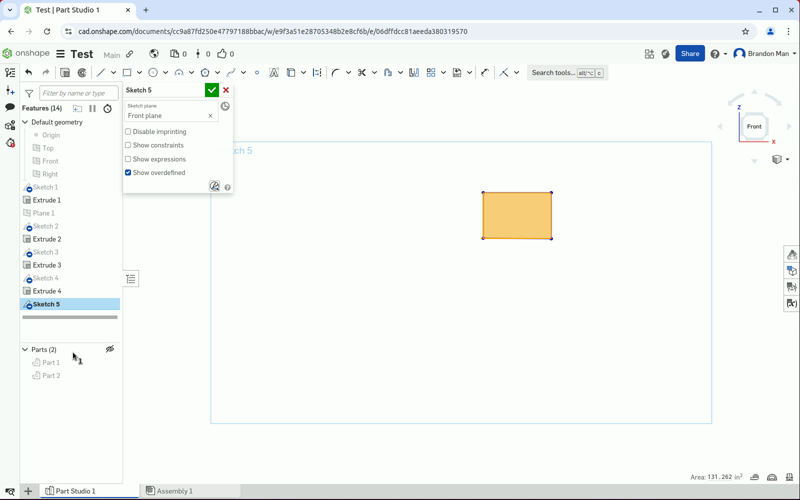
key(shift+e)
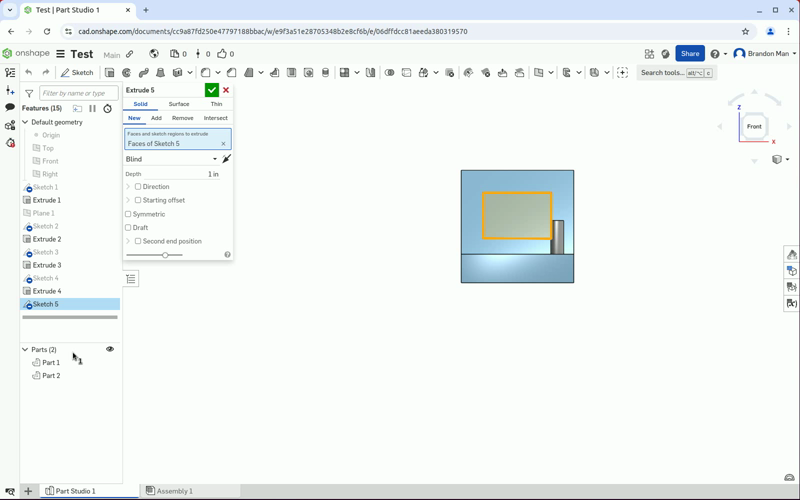
mouse_move(143, 106)
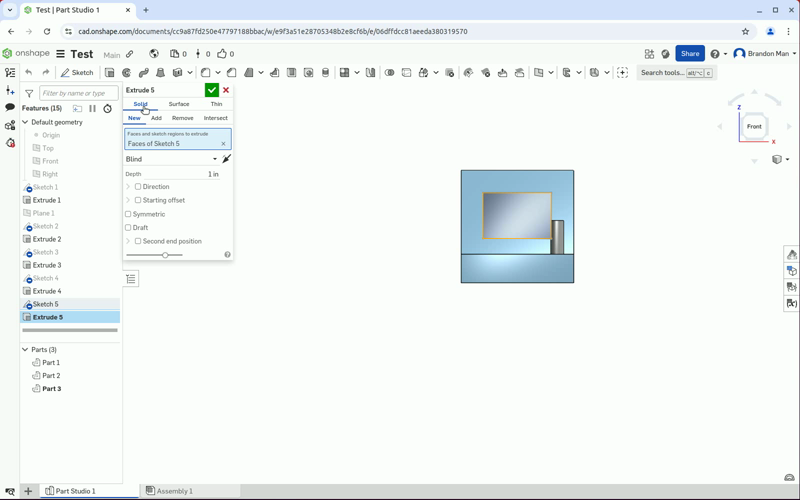
click(143, 106)
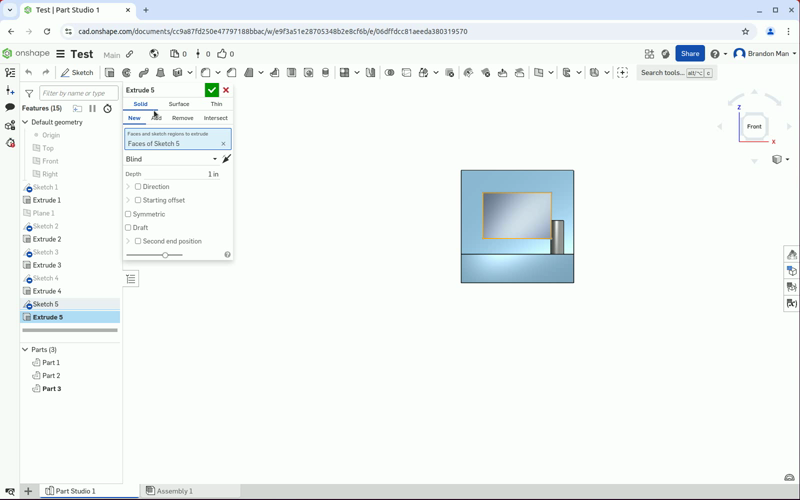
mouse_move(186, 120)
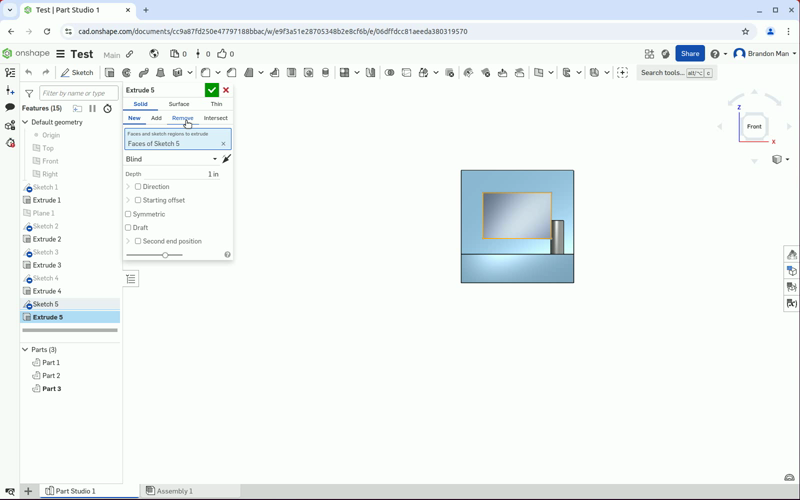
click(186, 120)
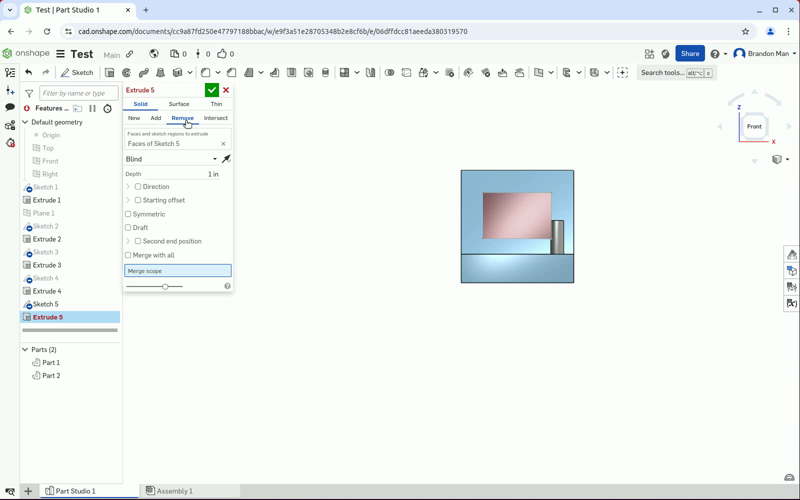
key(tab, 4)
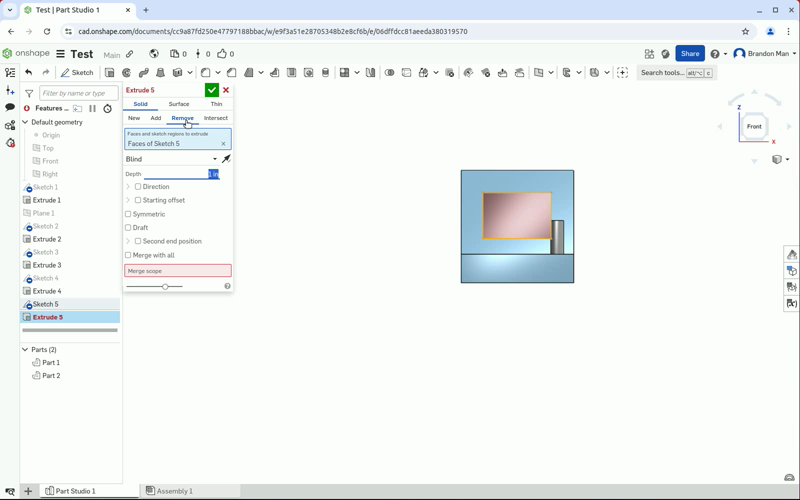
text(21.905)
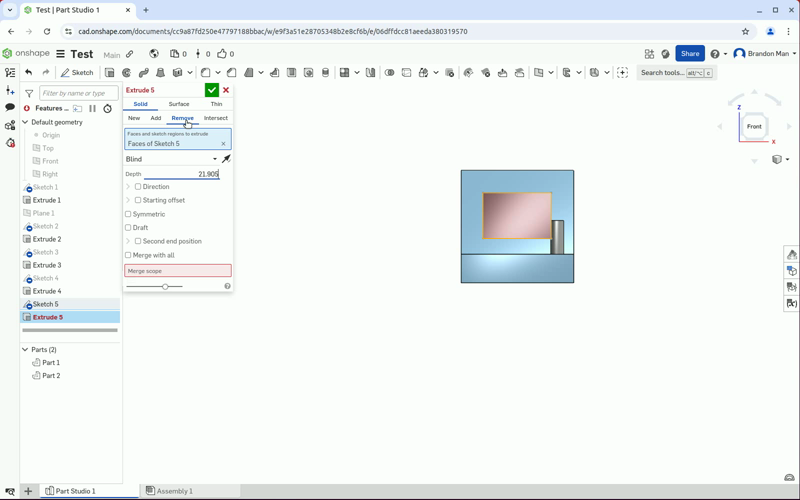
key(tab, 6)
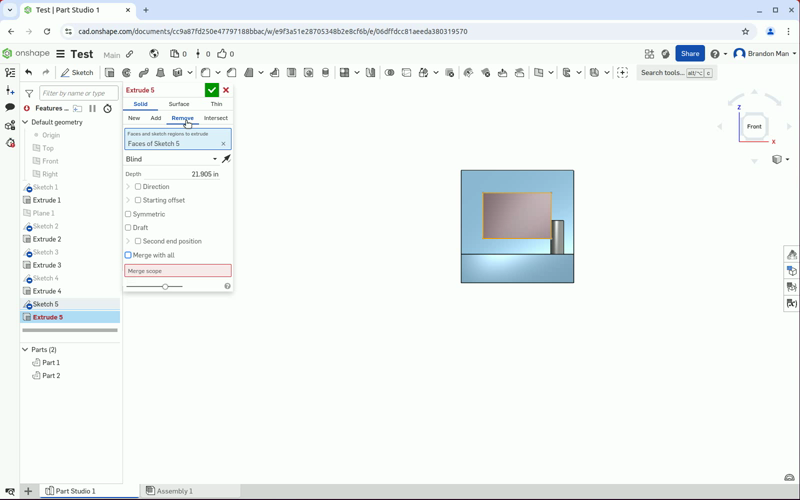
key(space)
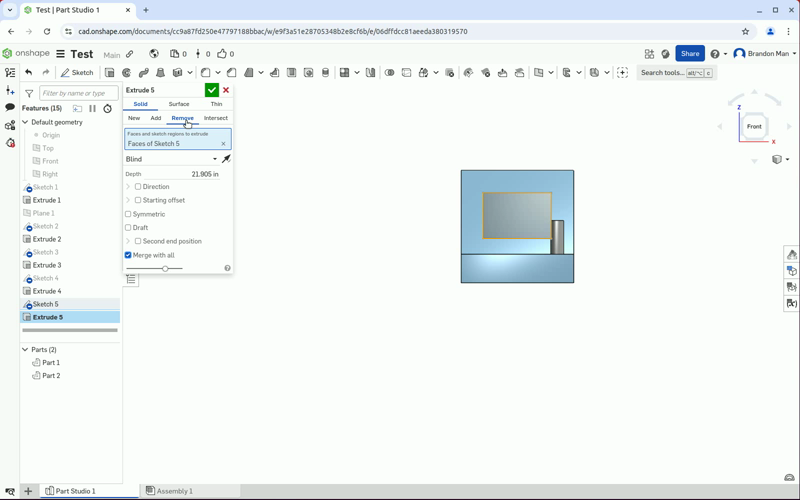
key(enter)
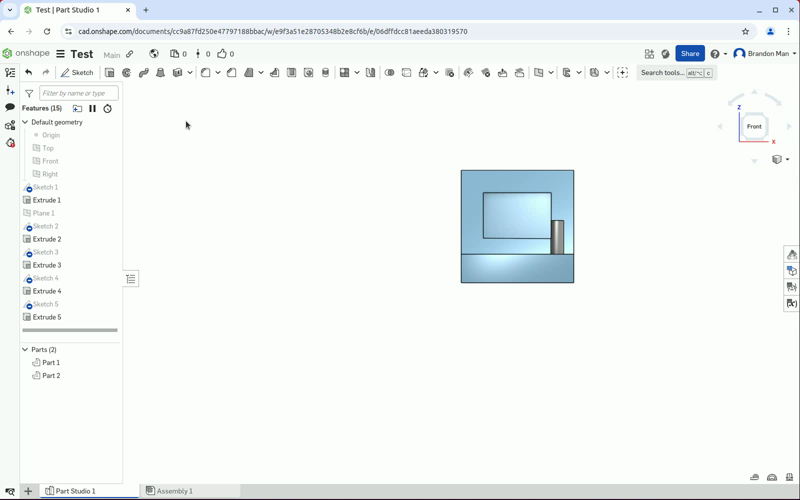
key(shift+h)
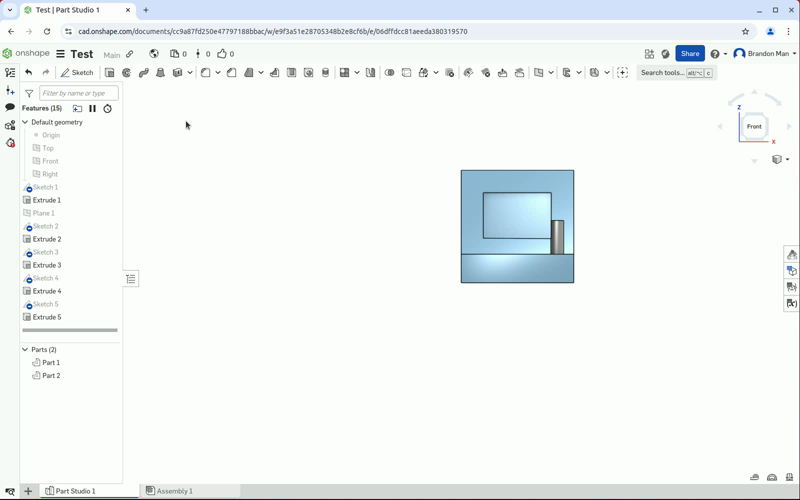
key(shift+h)
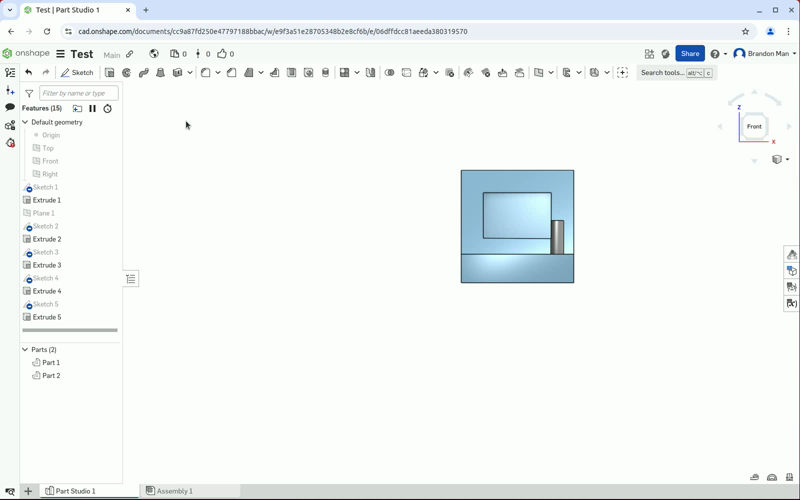
mouse_move(73, 189)
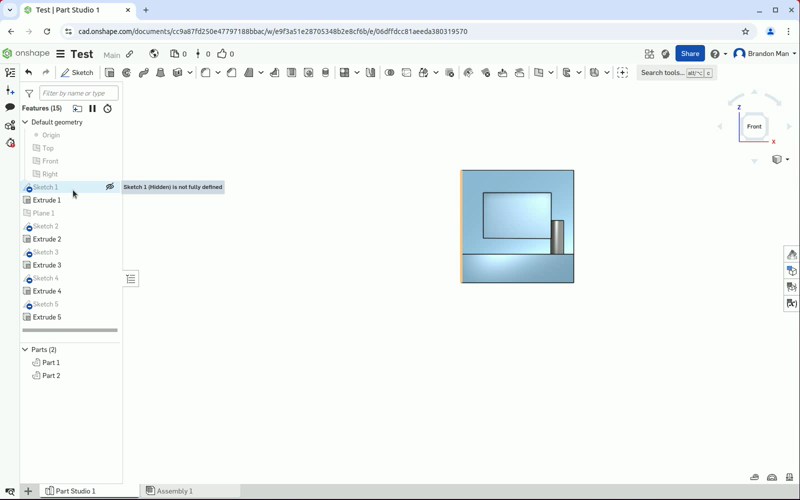
click(73, 189)
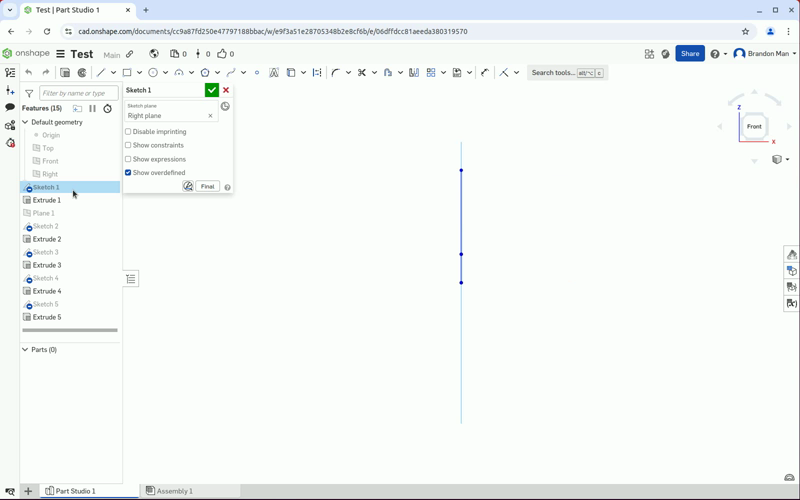
mouse_move(229, 92)
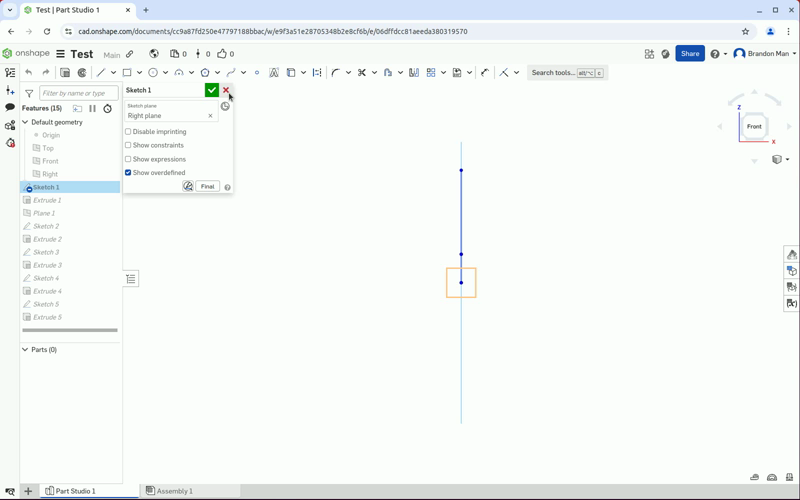
click(229, 92)
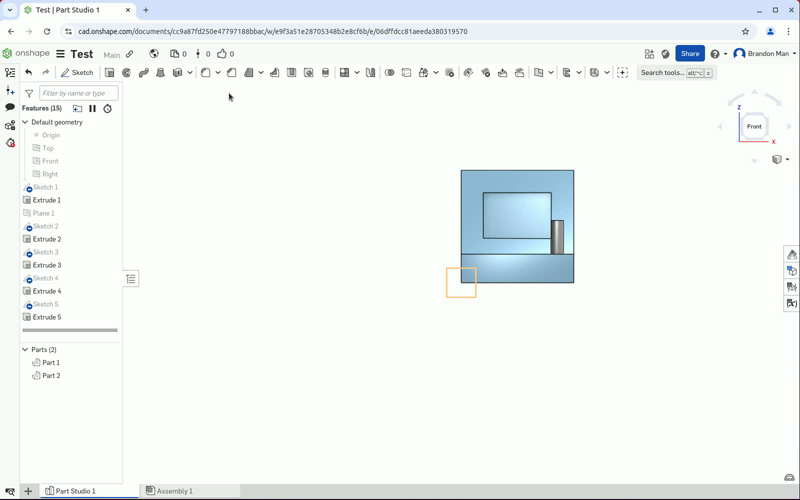
mouse_move(73, 352)
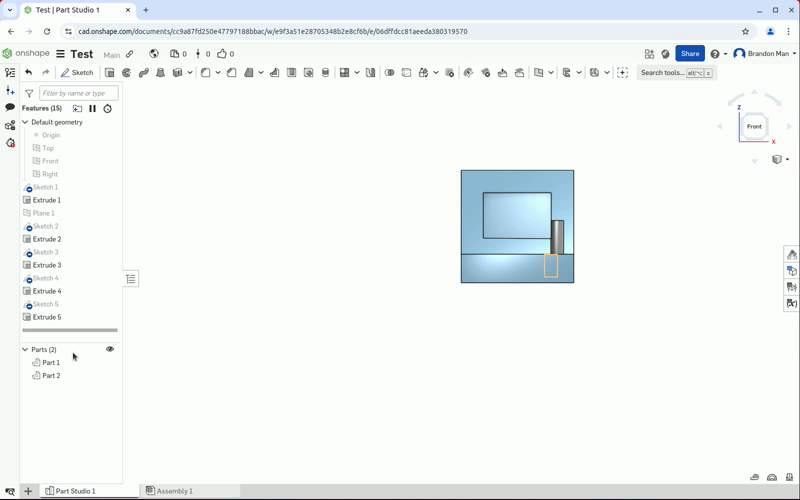
key(y)
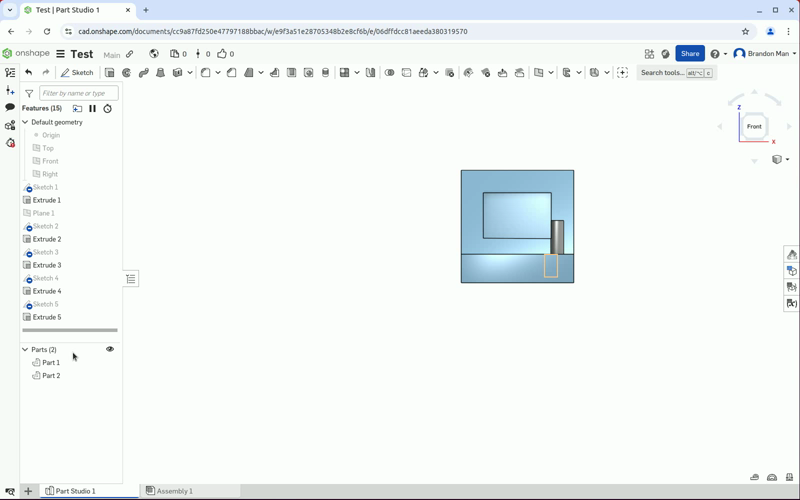
key(shift+p)
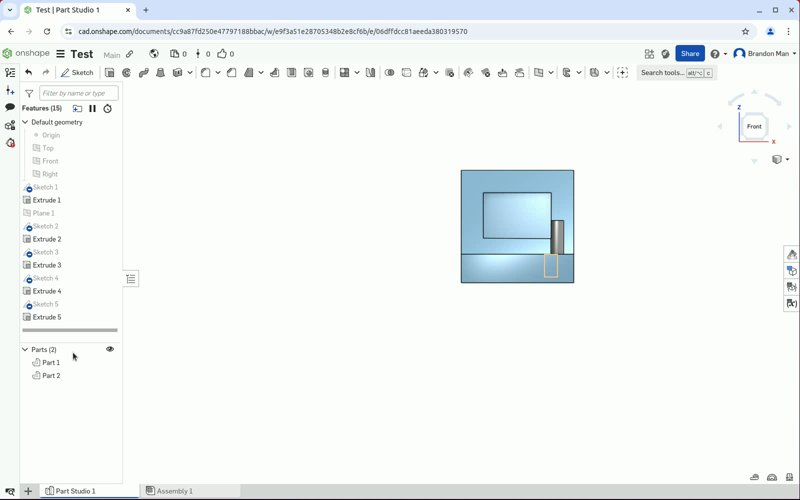
key(space)
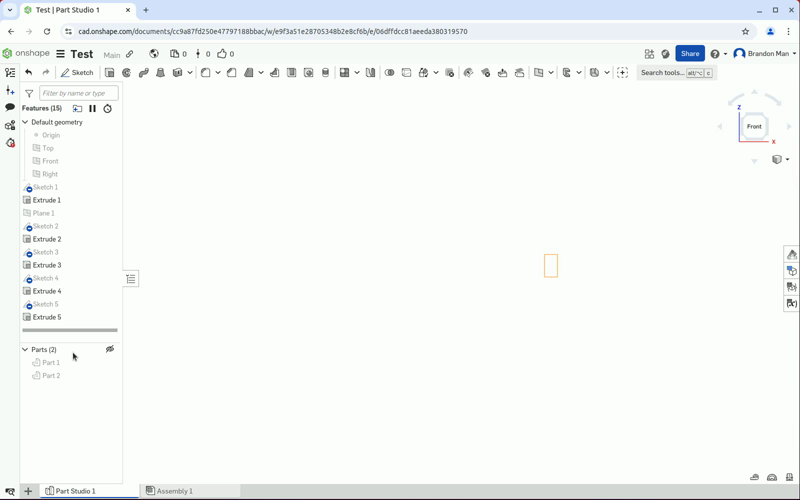
key_down(shift)
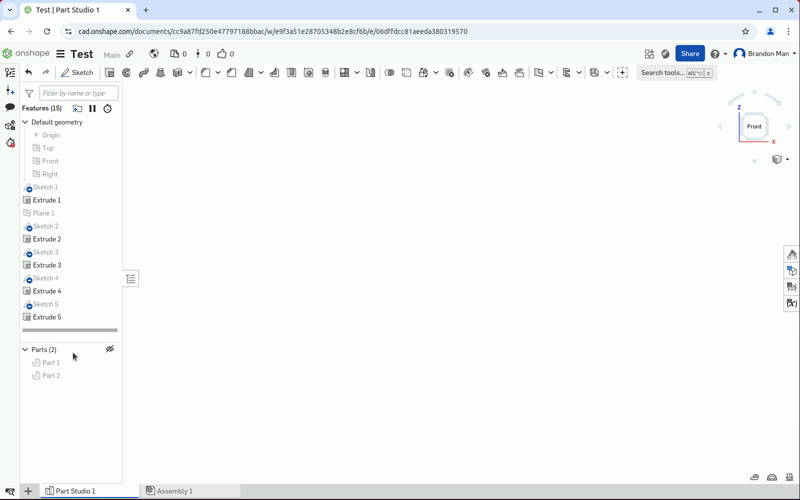
key(down)
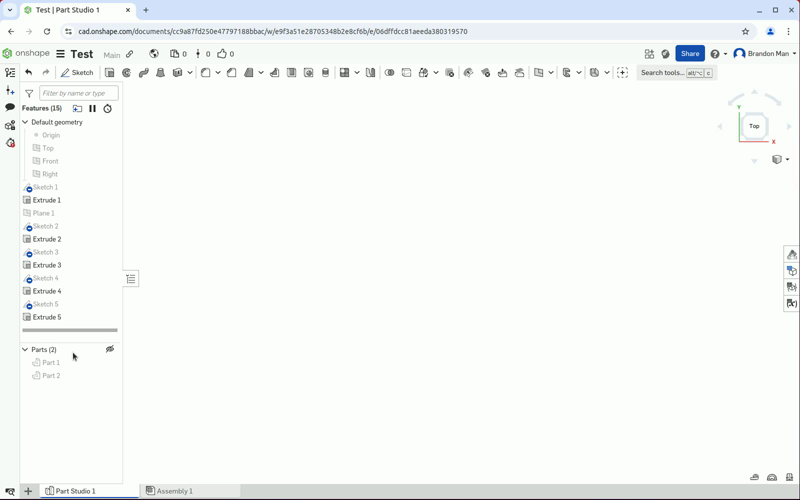
key_up(shift)
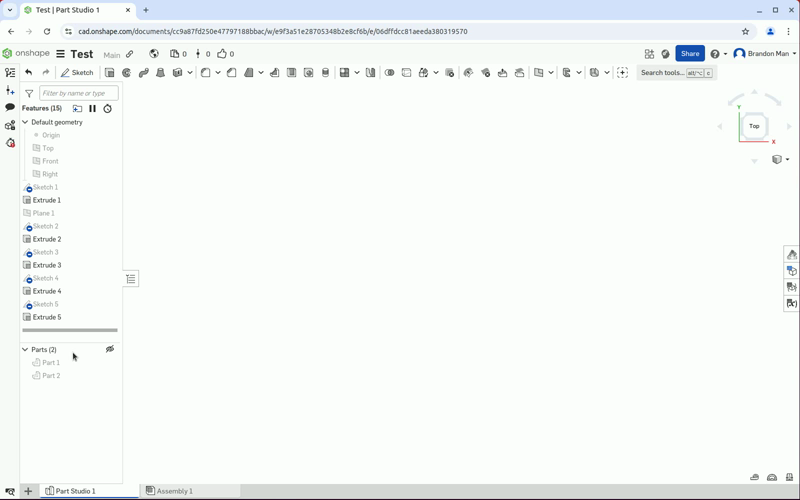
mouse_move(73, 352)
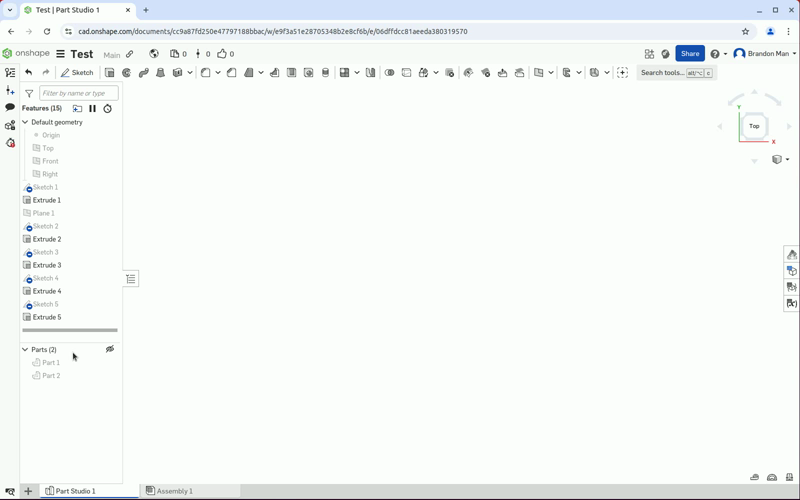
key(shift+y)
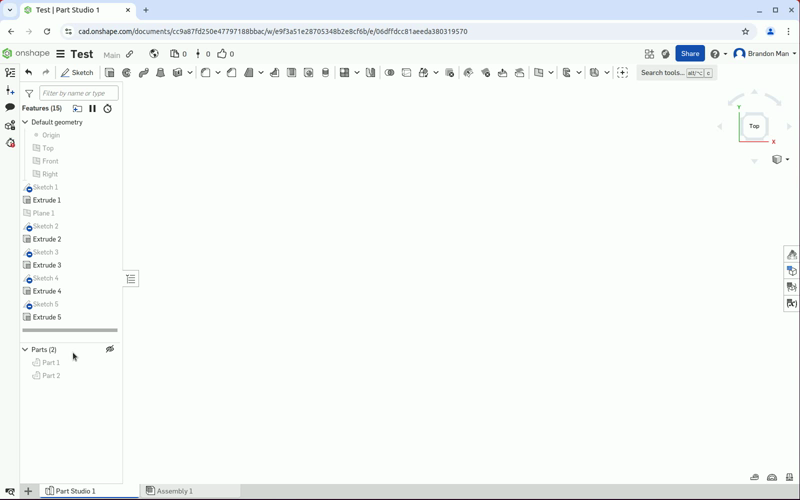
key(shift+s)
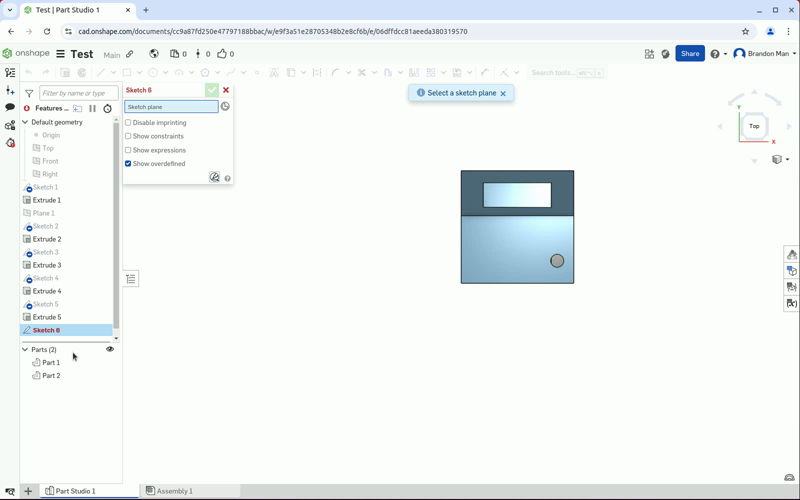
mouse_move(69, 215)
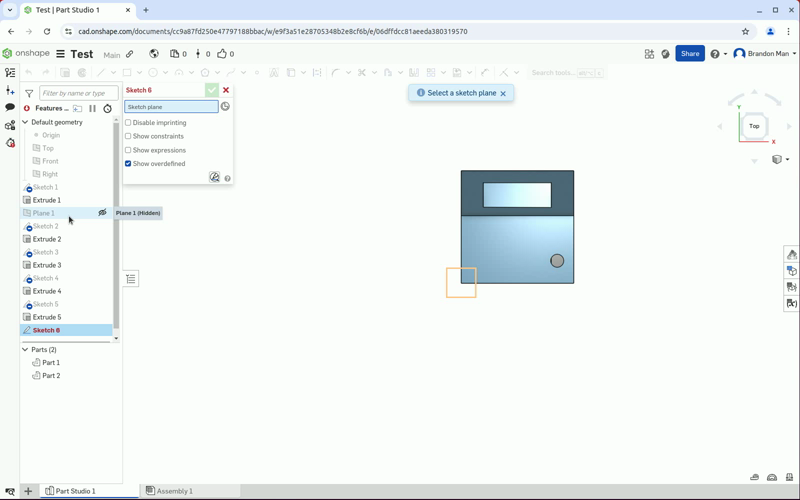
click(69, 215)
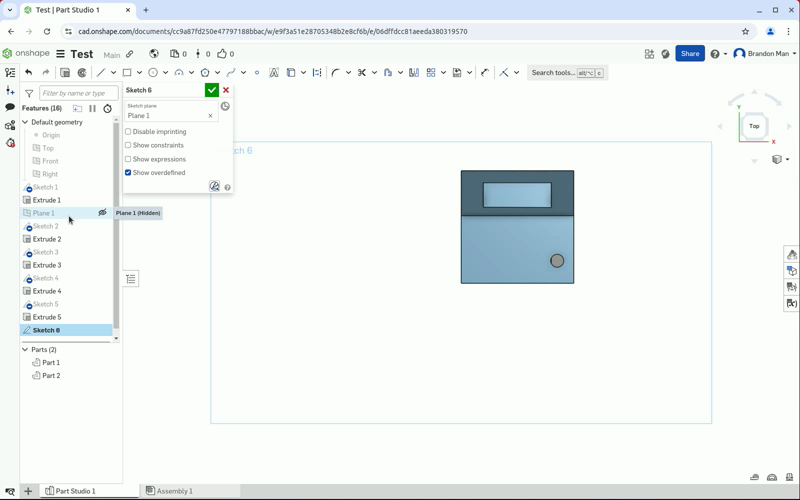
mouse_move(73, 352)
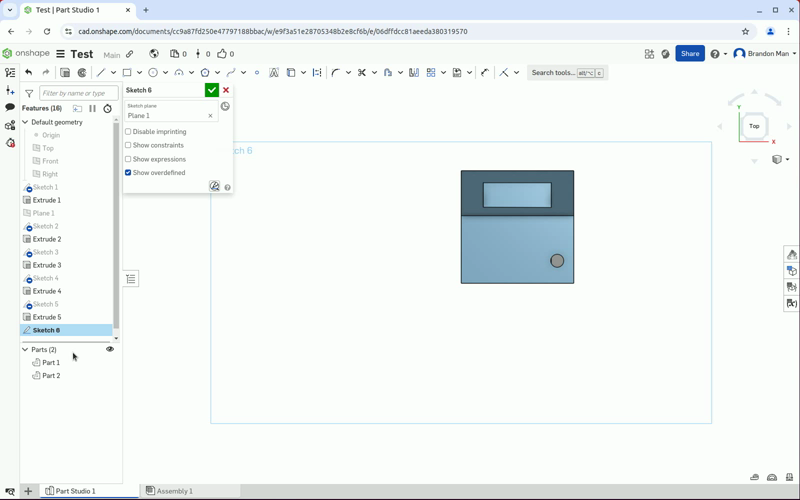
key(y)
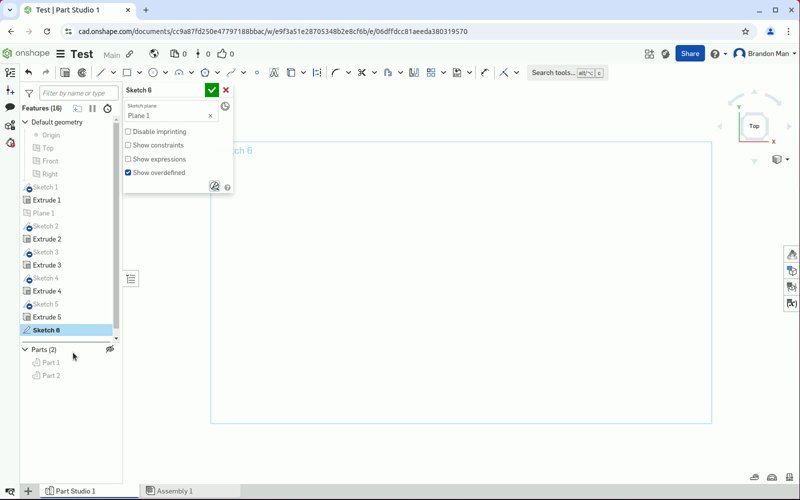
key(l)
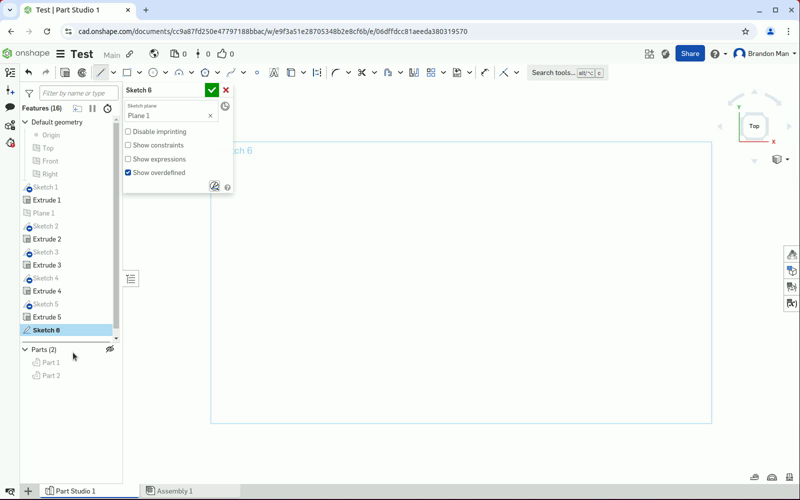
key_down(shift)
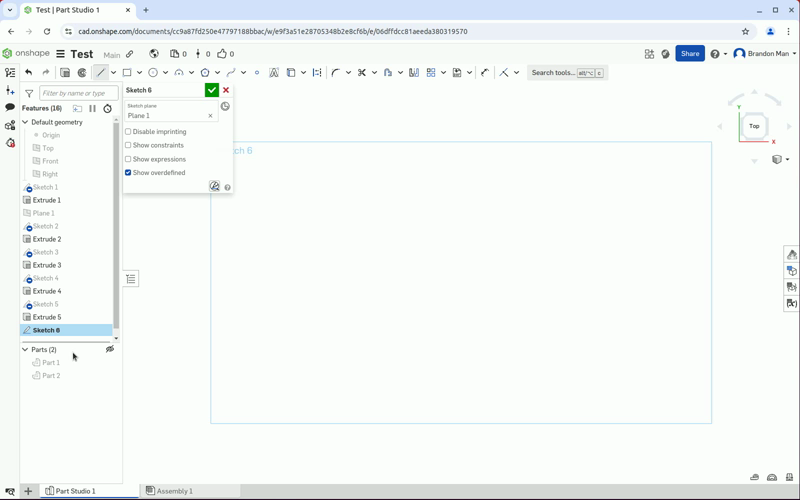
mouse_move(477, 282)
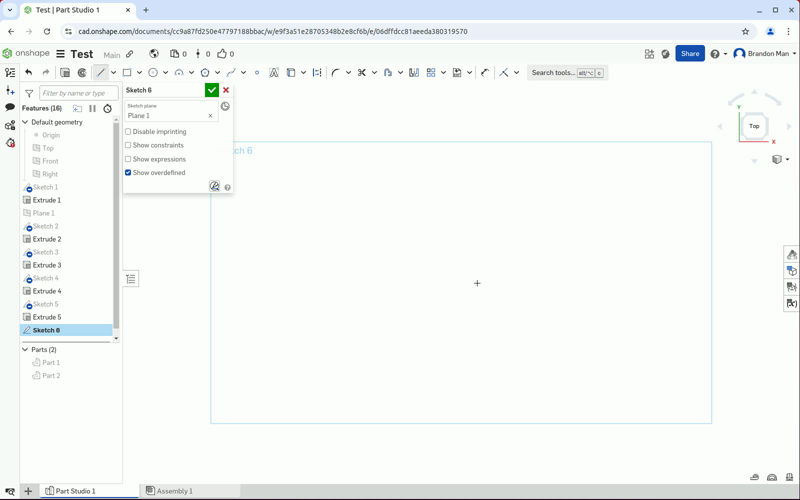
click(477, 282)
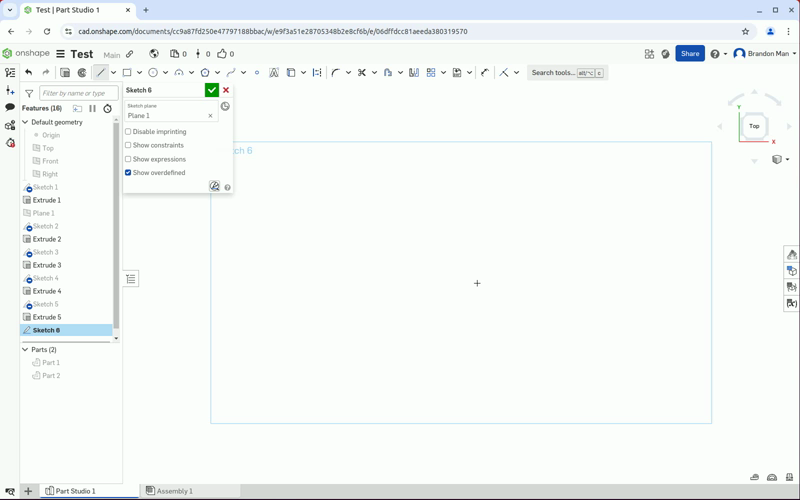
key_up(shift)
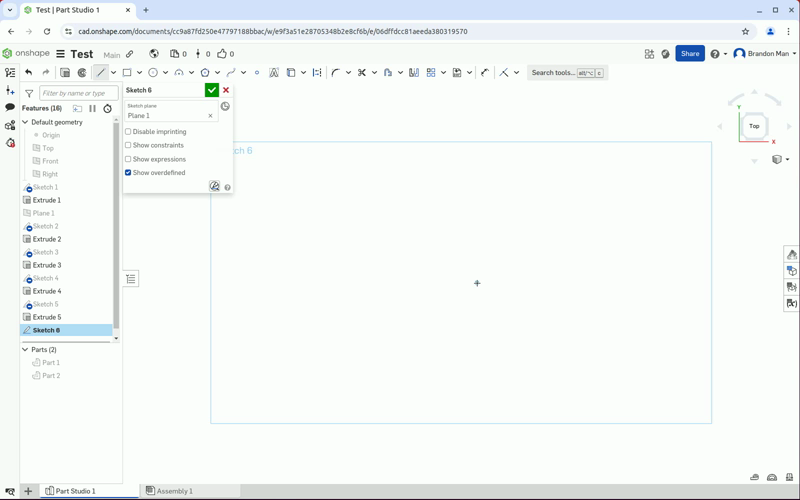
key_down(shift)
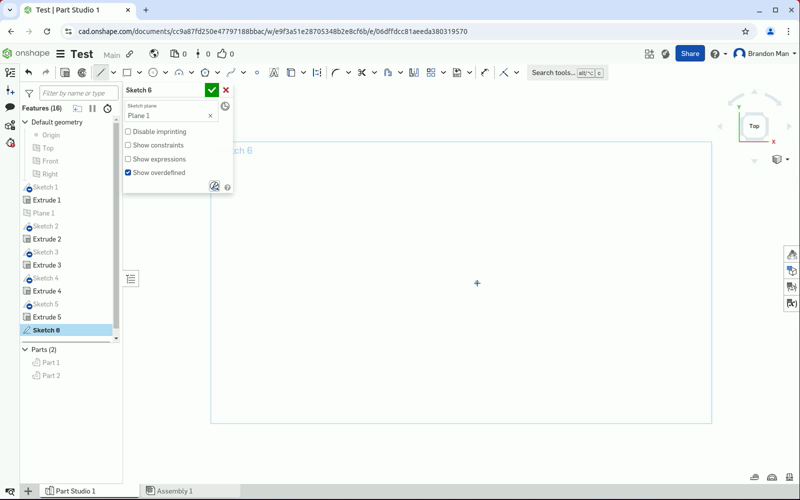
mouse_move(507, 282)
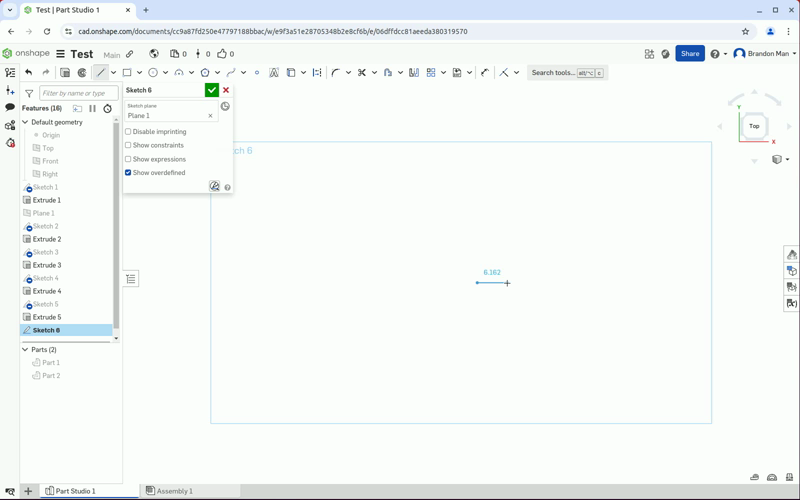
mouse_move(528, 282)
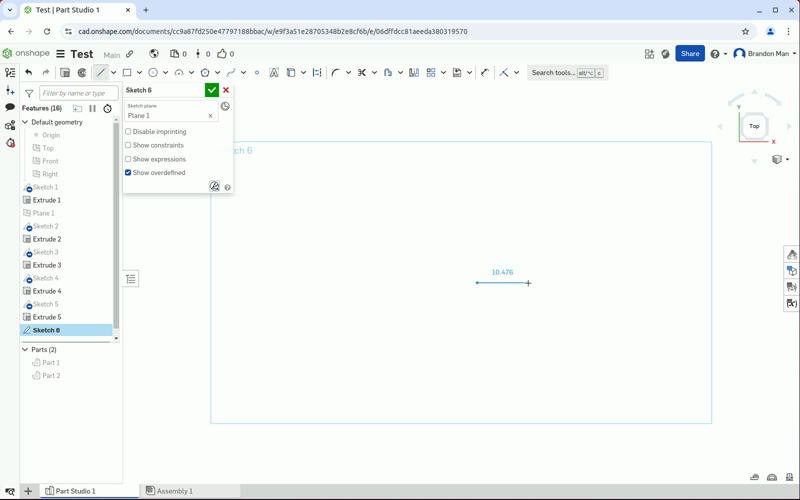
click(528, 282)
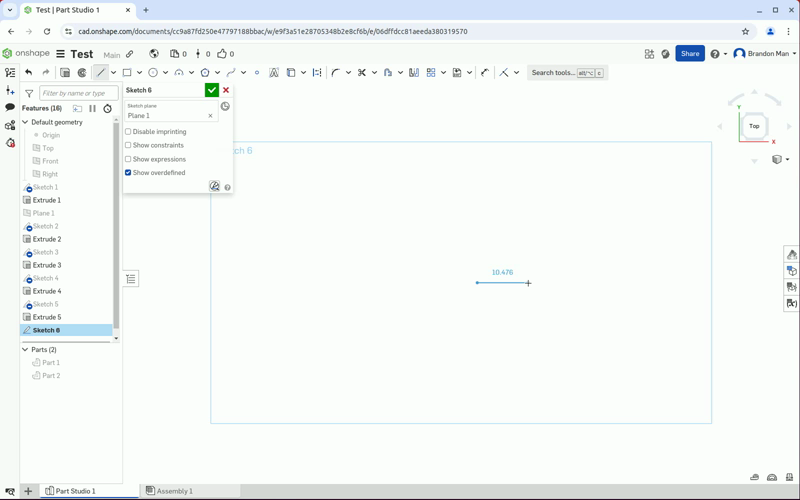
key_up(shift)
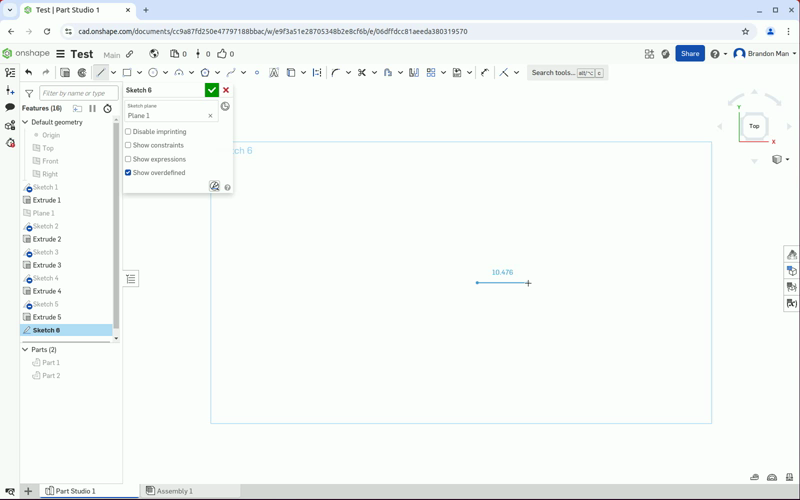
key_down(shift)
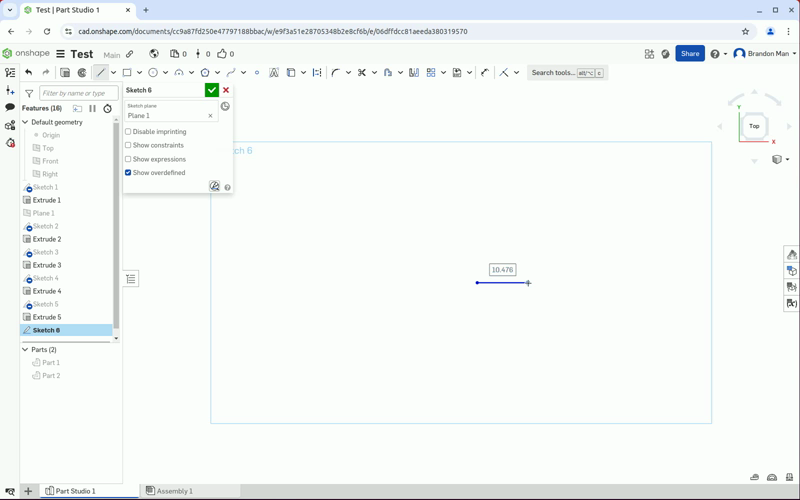
mouse_move(558, 282)
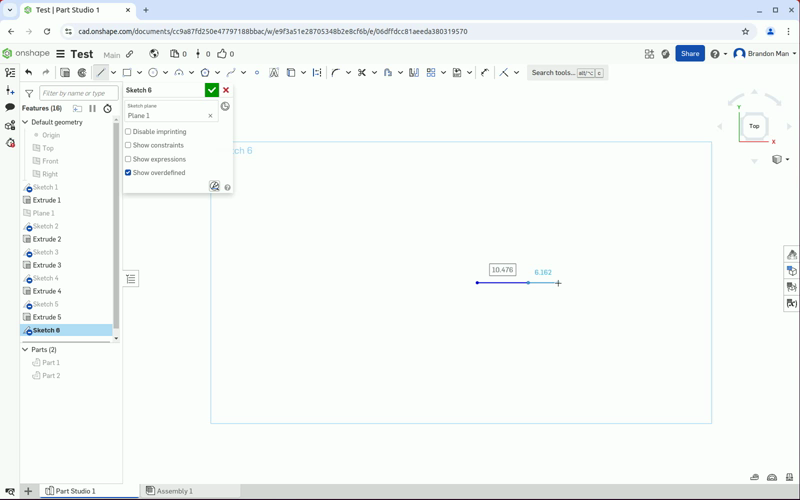
mouse_move(528, 237)
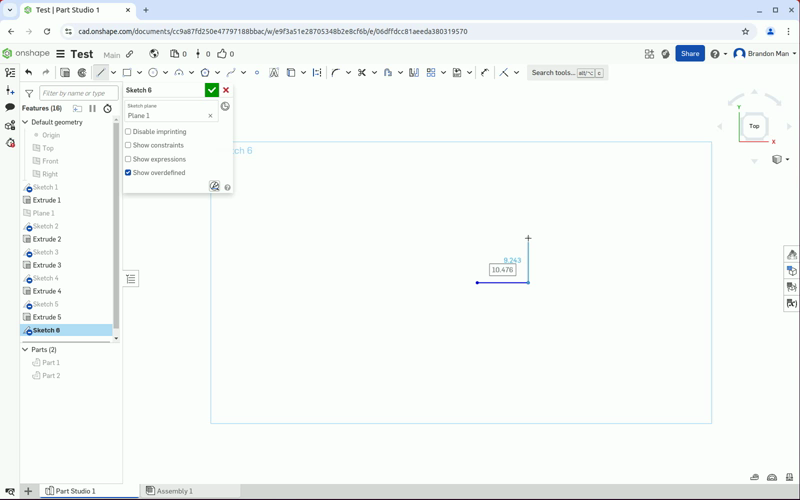
click(528, 237)
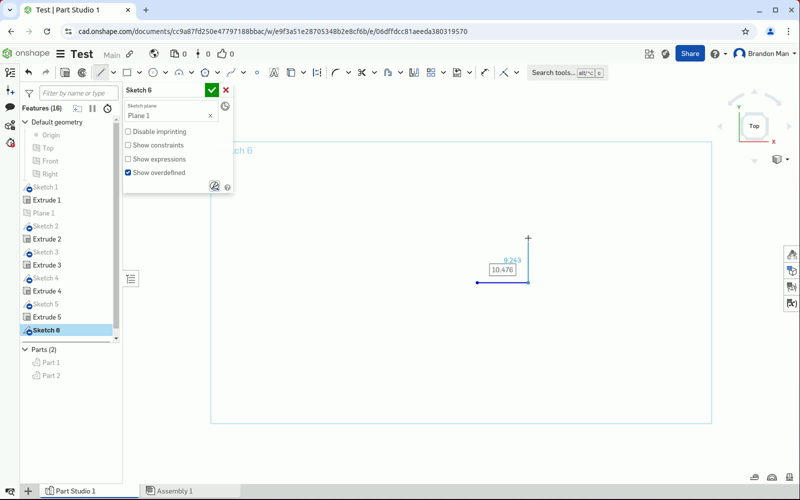
key_up(shift)
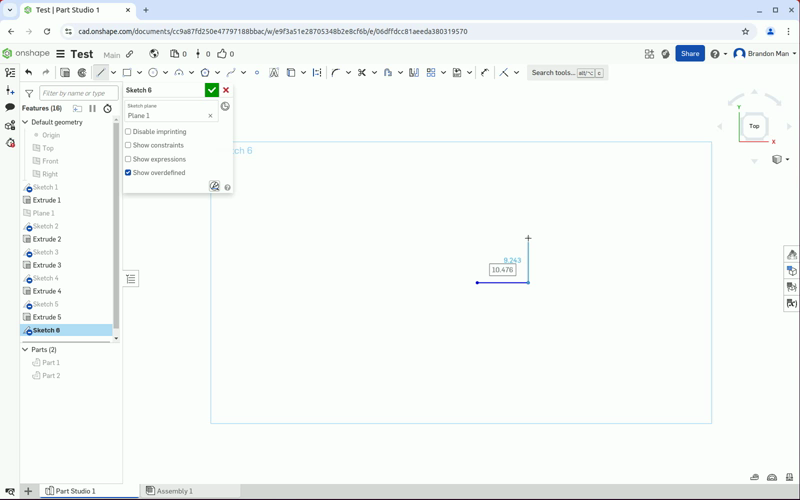
key_down(shift)
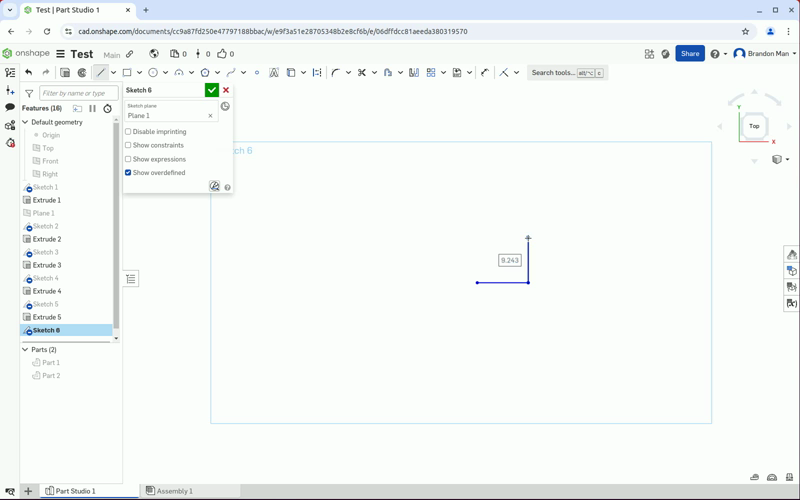
mouse_move(558, 237)
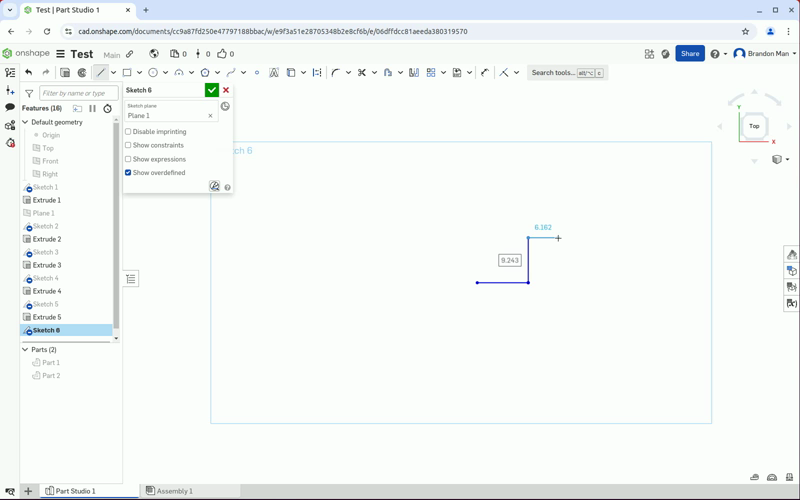
mouse_move(477, 237)
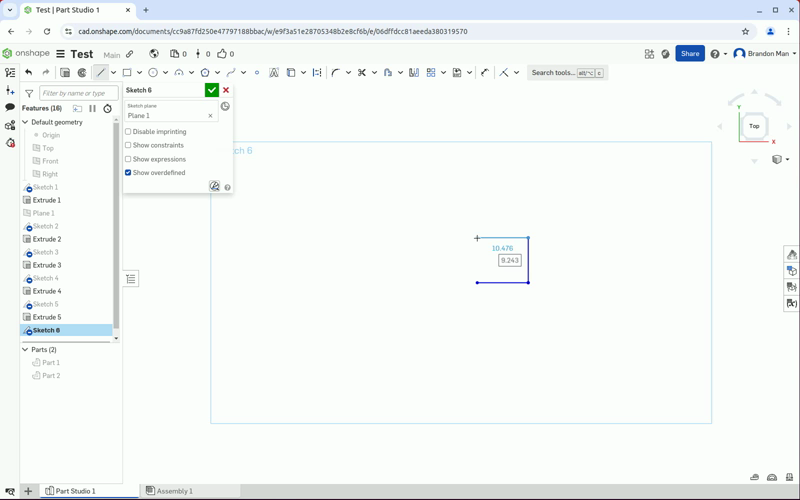
click(477, 237)
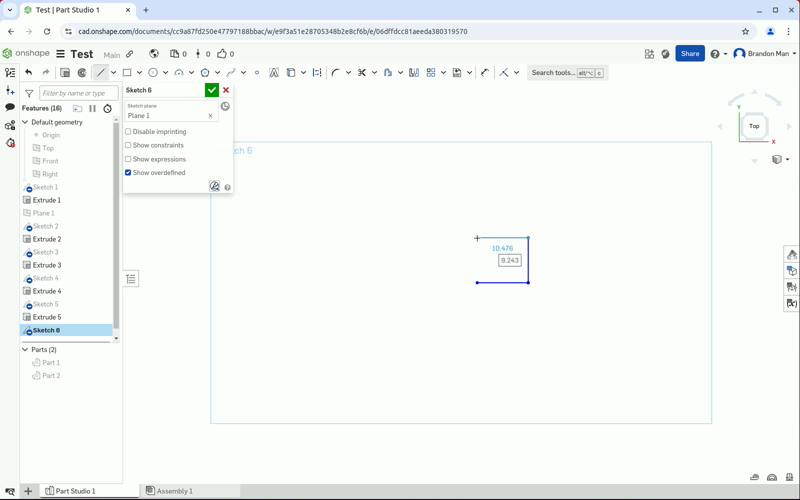
key_up(shift)
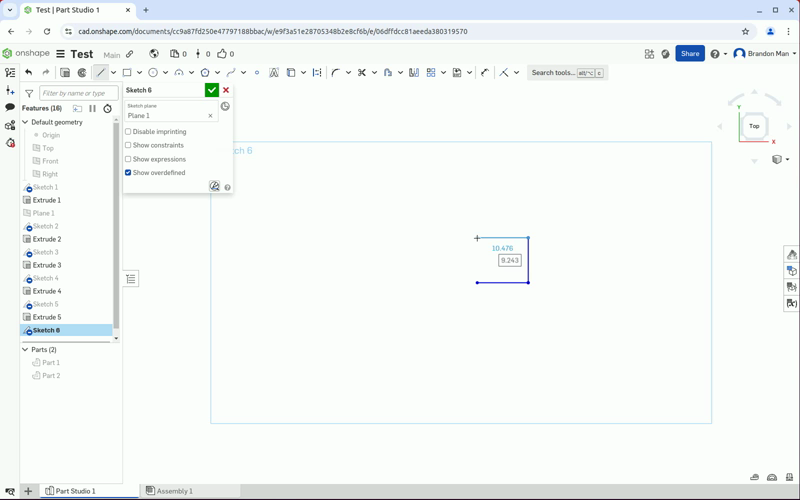
mouse_move(507, 237)
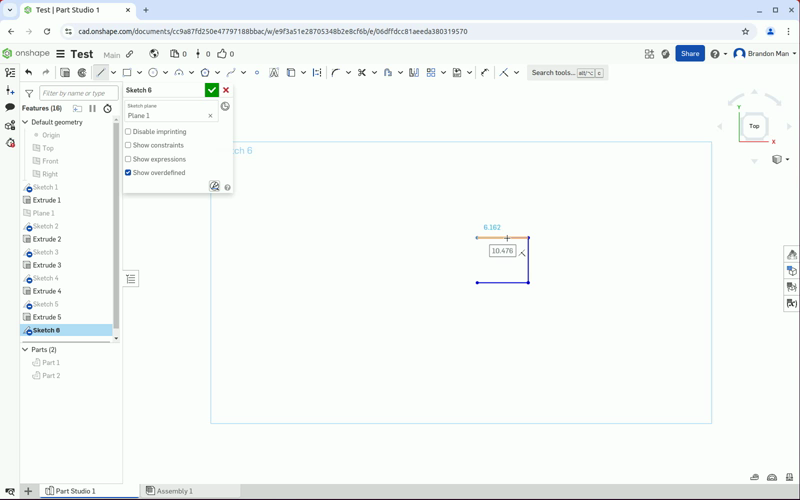
key_down(shift)
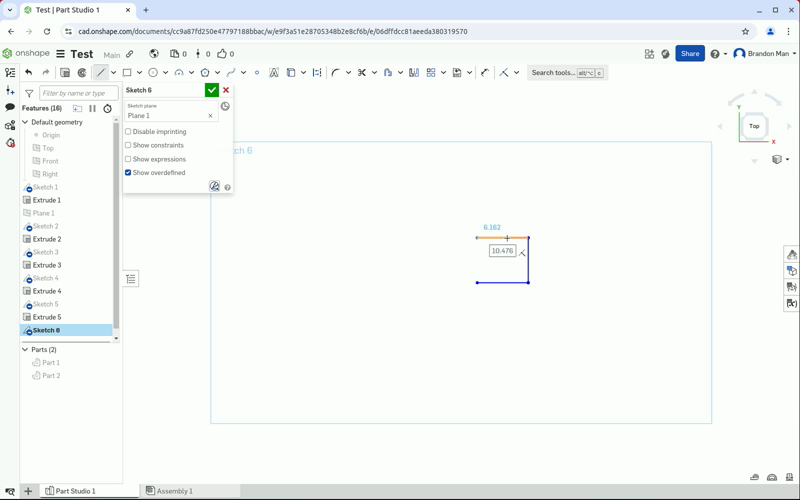
mouse_move(477, 282)
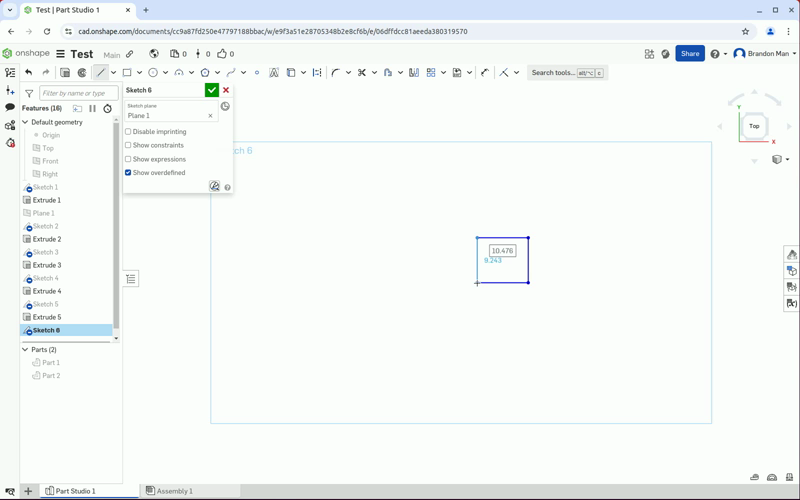
key_up(shift)
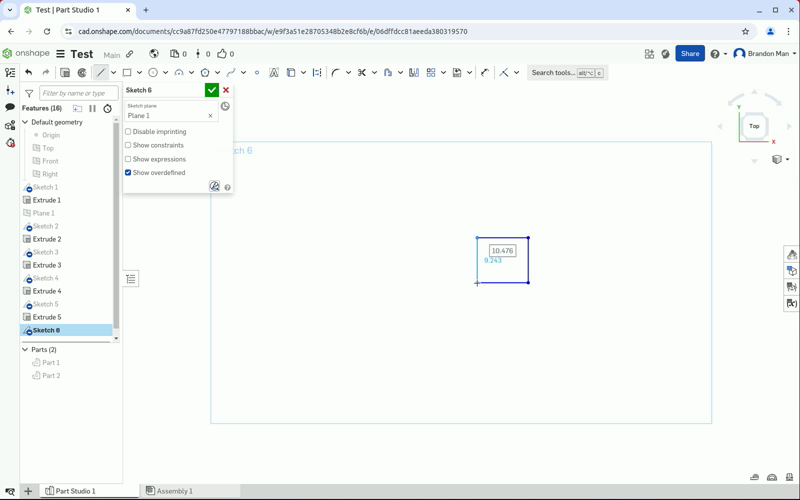
click(477, 282)
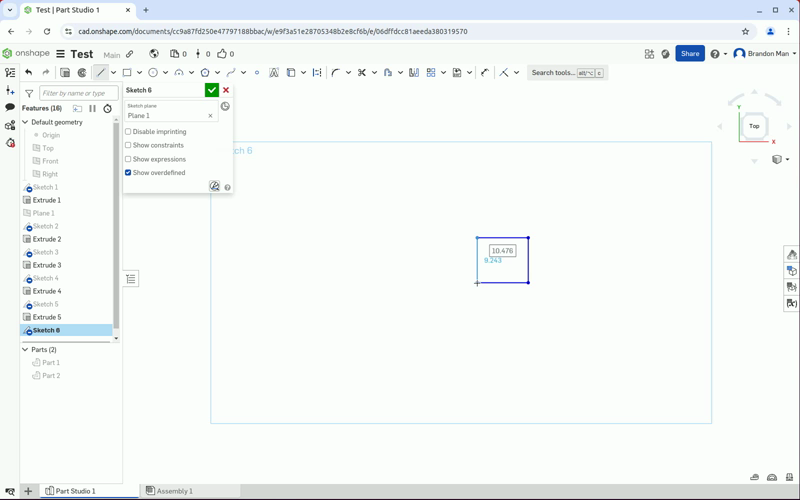
key(esc)
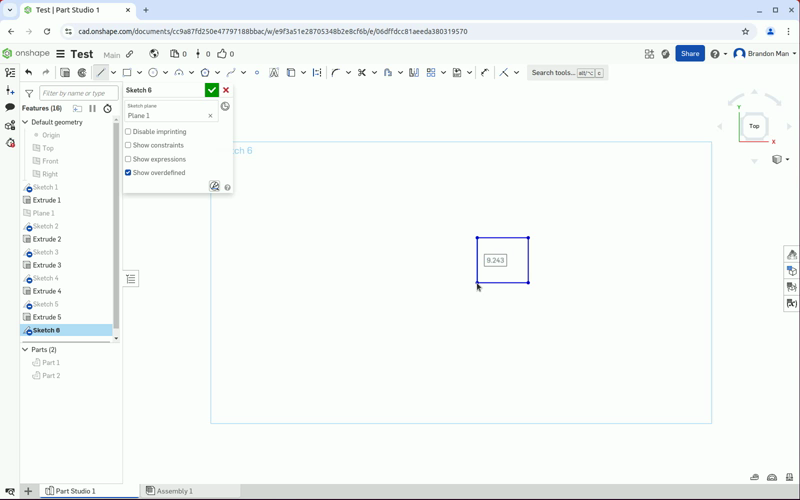
mouse_move(520, 268)
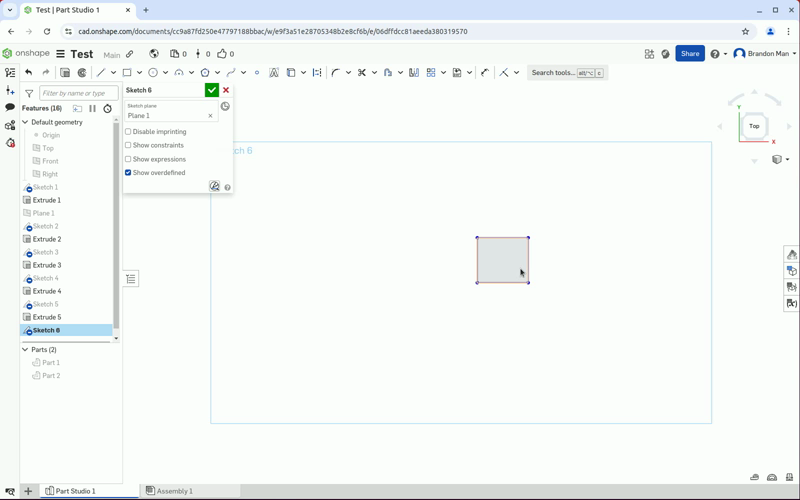
click(520, 268)
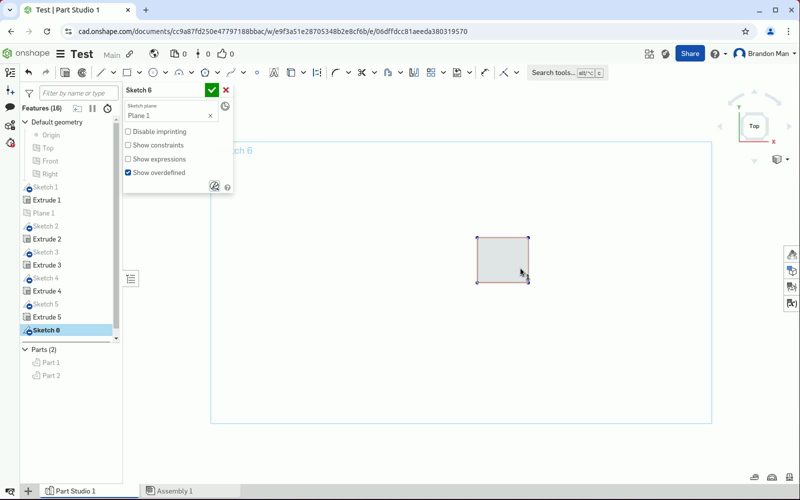
mouse_move(73, 352)
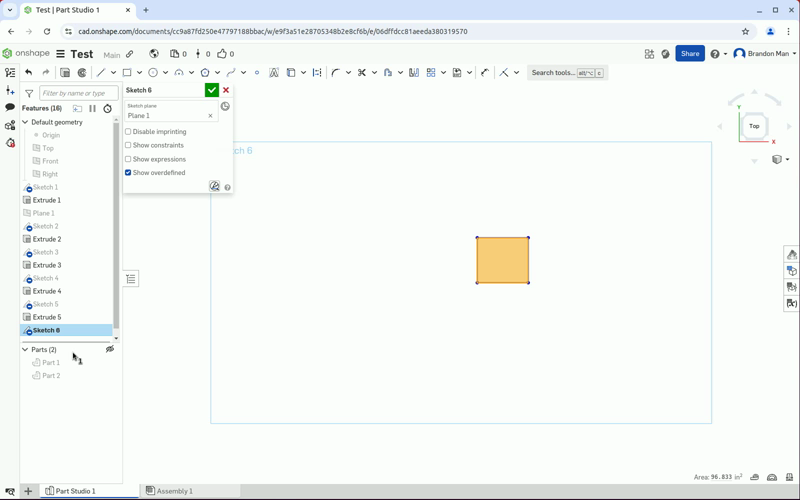
key(shift+y)
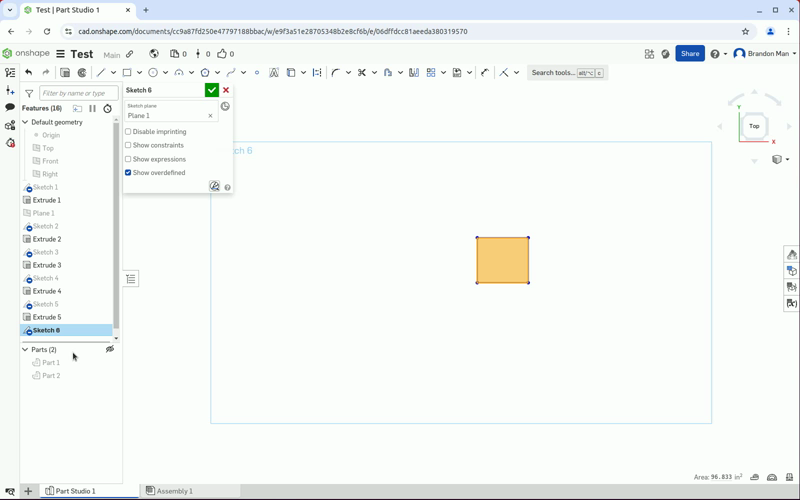
key(shift+e)
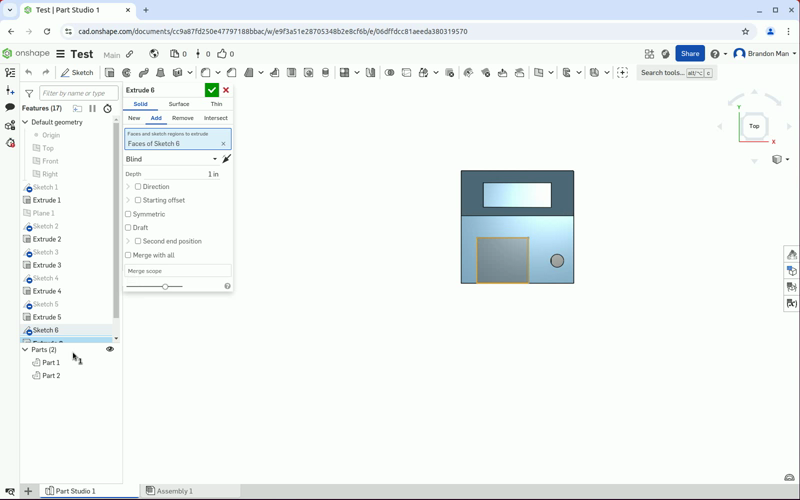
mouse_move(143, 106)
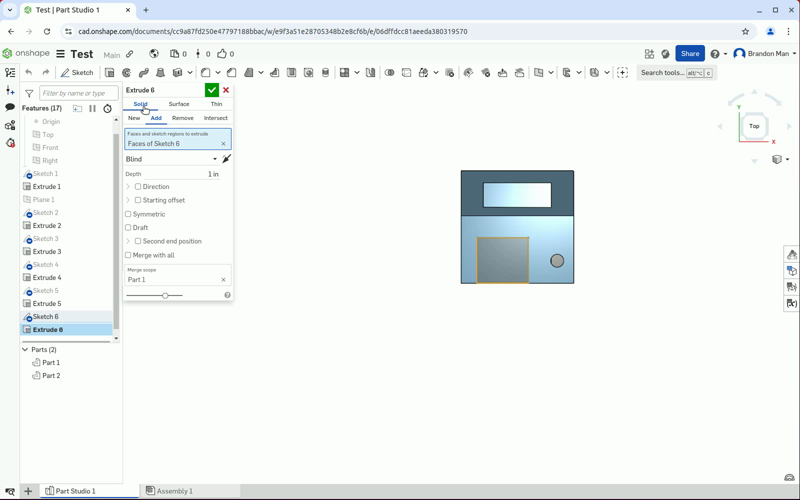
click(143, 106)
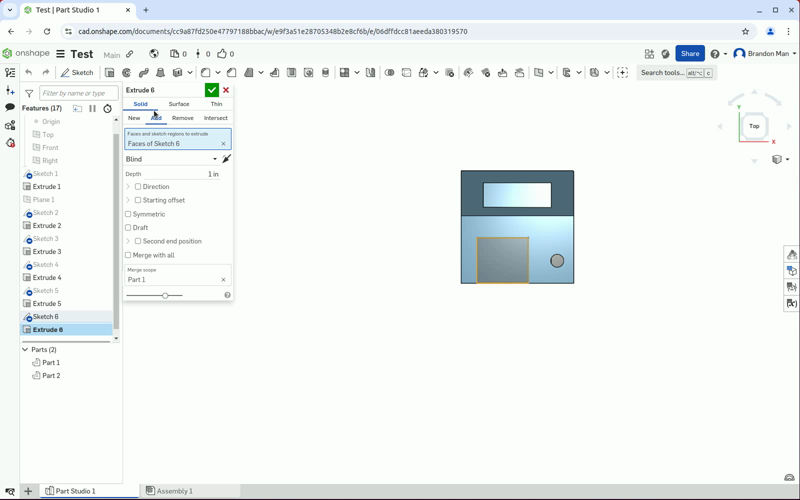
mouse_move(186, 120)
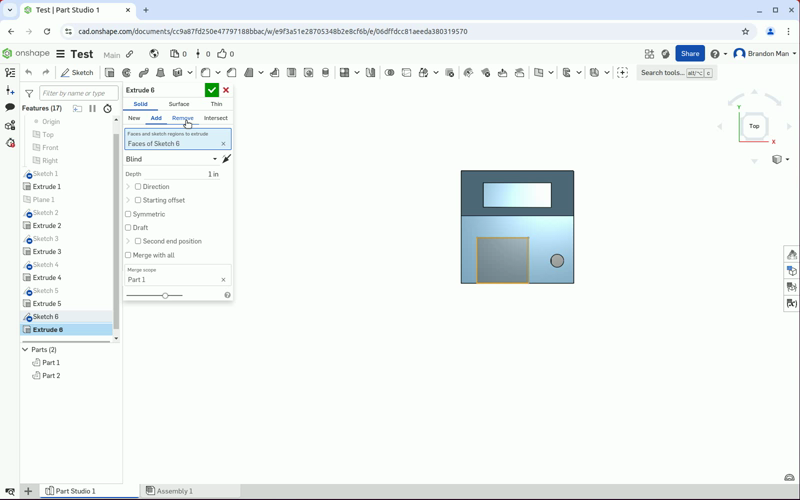
click(186, 120)
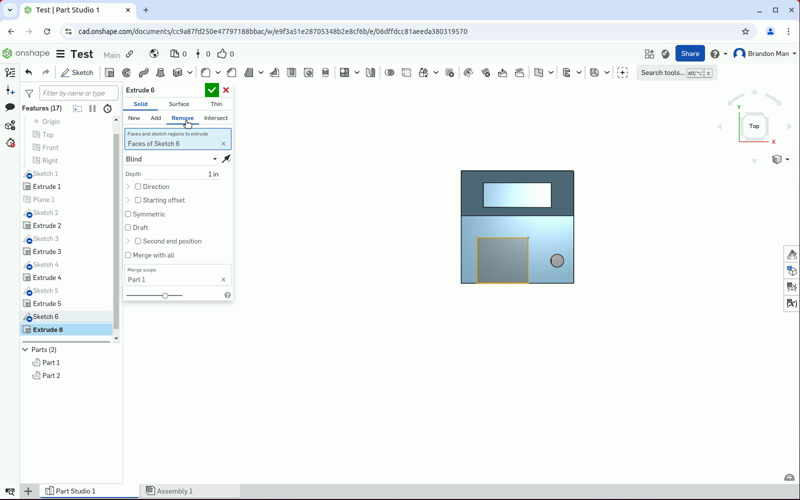
key(tab, 4)
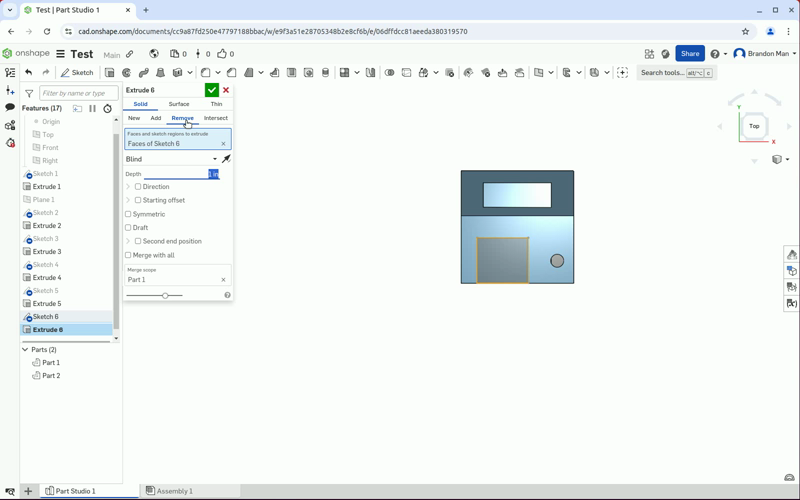
text(5.777)
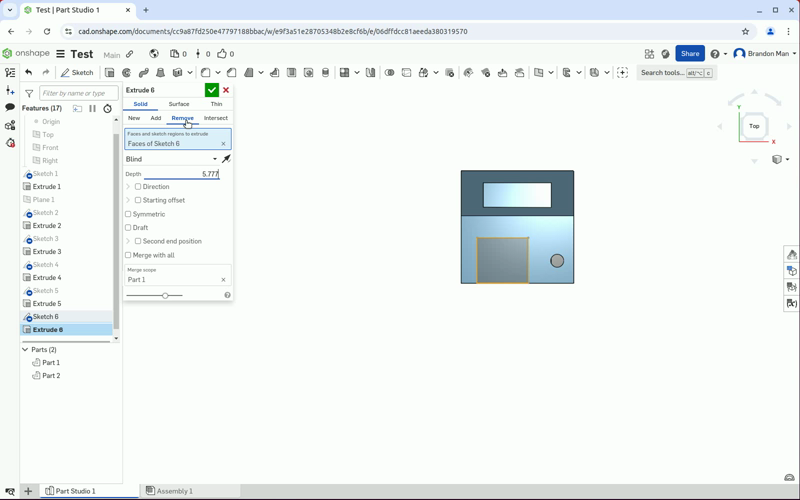
key(tab, 6)
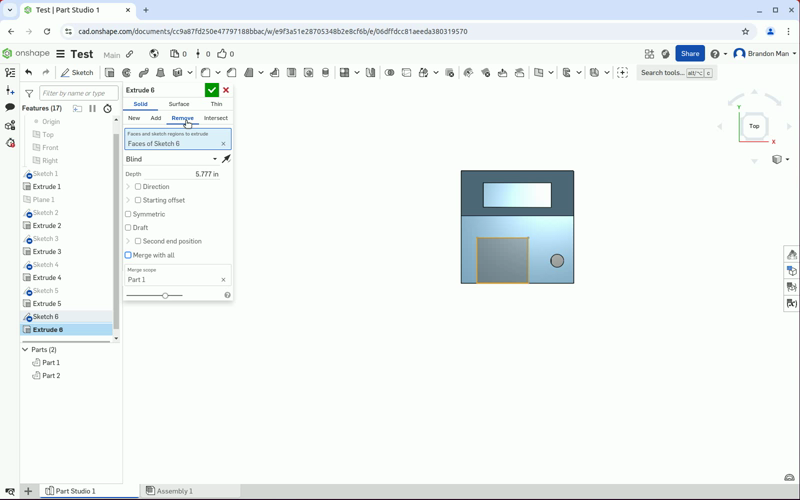
key(space)
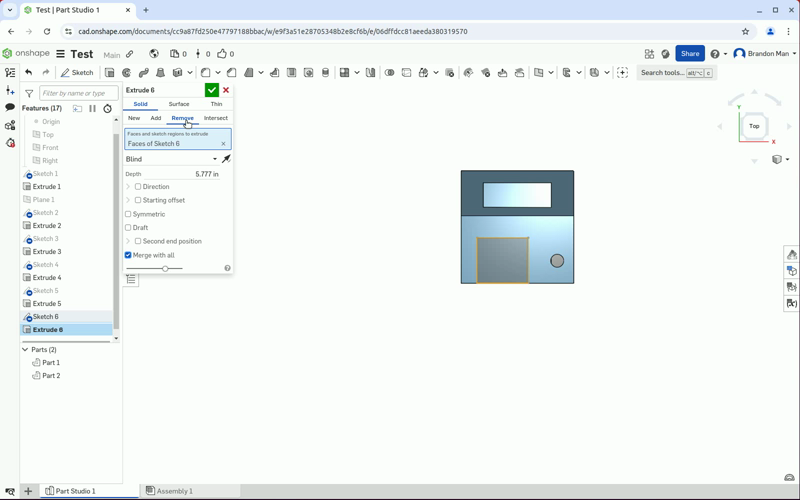
key(enter)
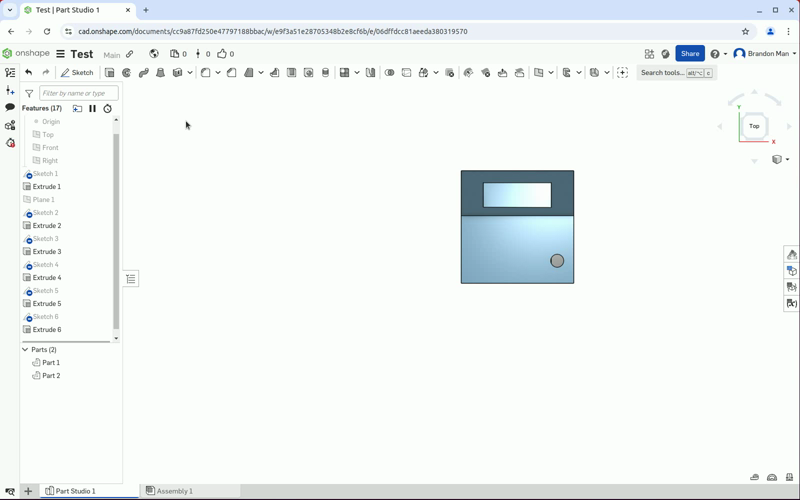
key(shift+h)
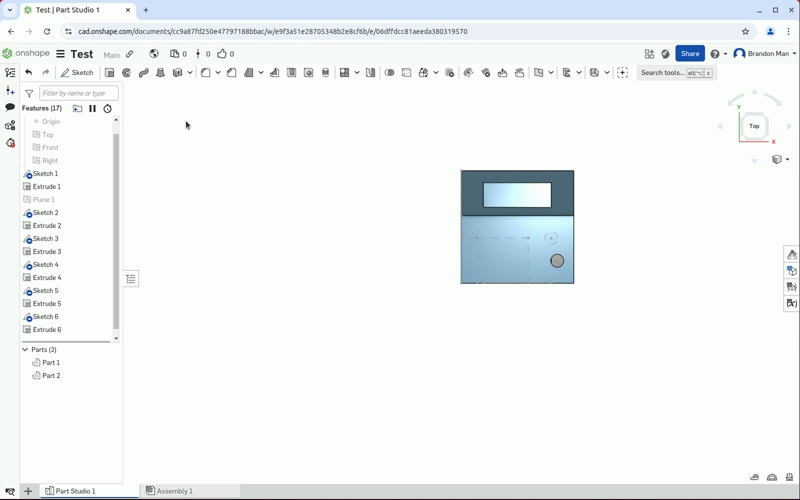
key(shift+h)
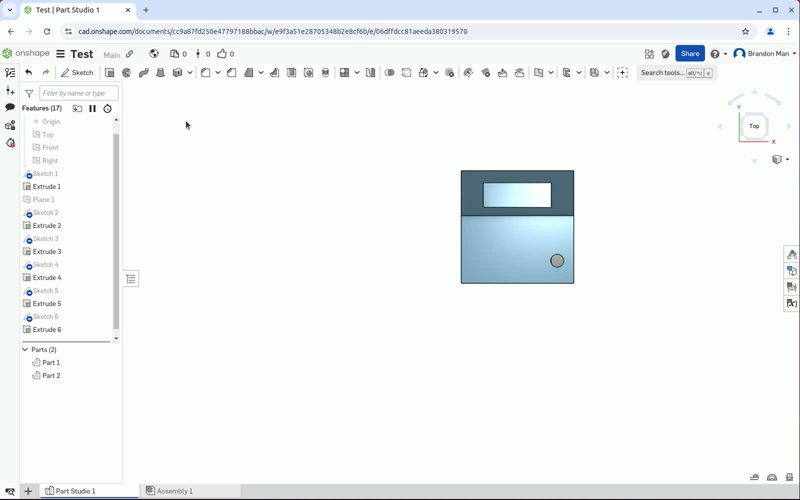
mouse_move(69, 176)
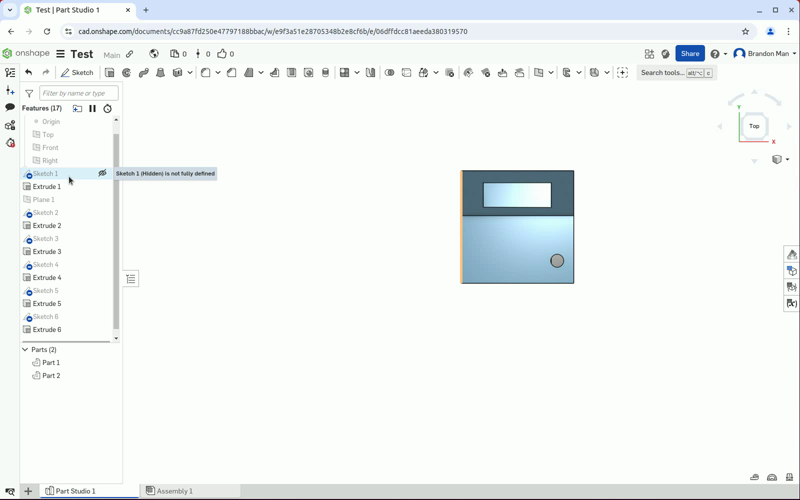
click(69, 176)
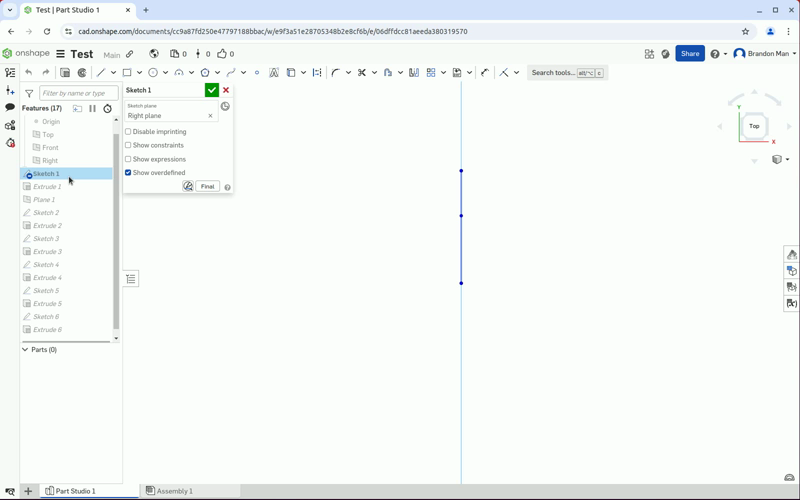
mouse_move(229, 92)
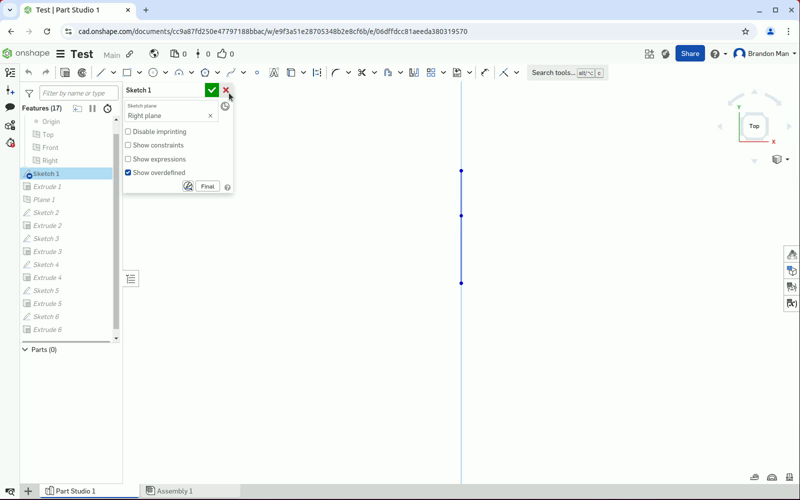
click(229, 92)
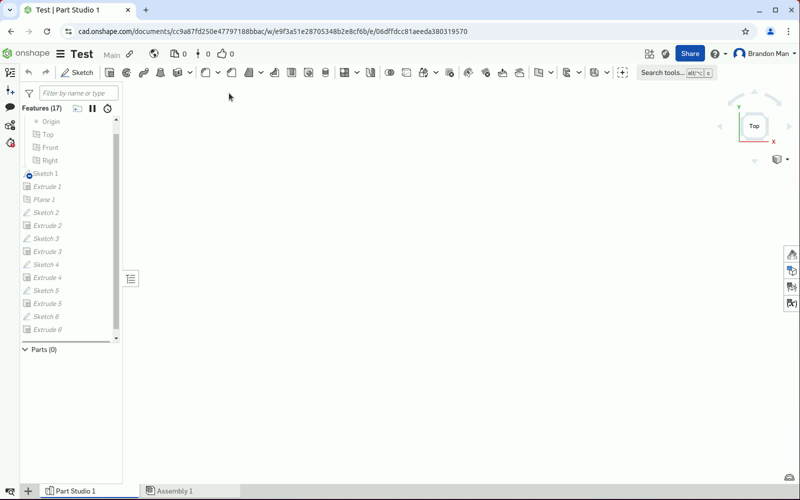
key(shift+s)
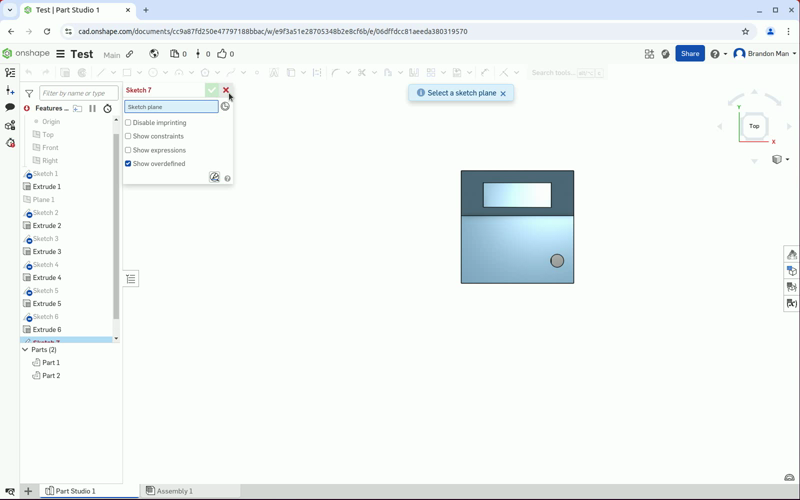
mouse_move(69, 189)
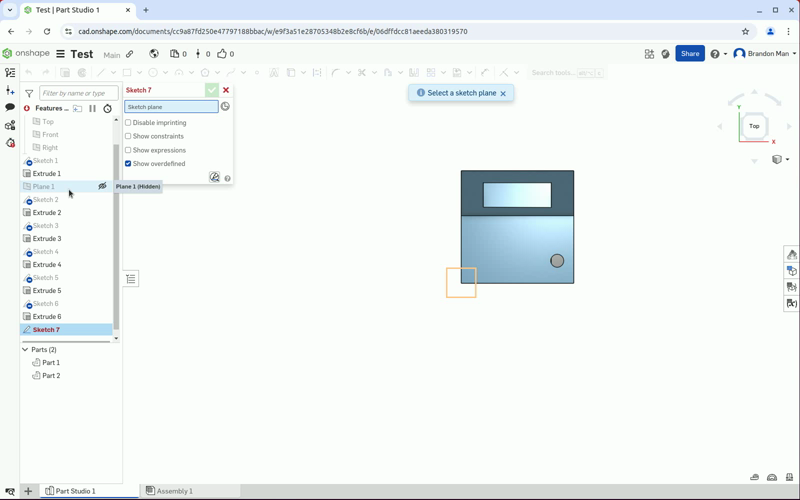
click(69, 189)
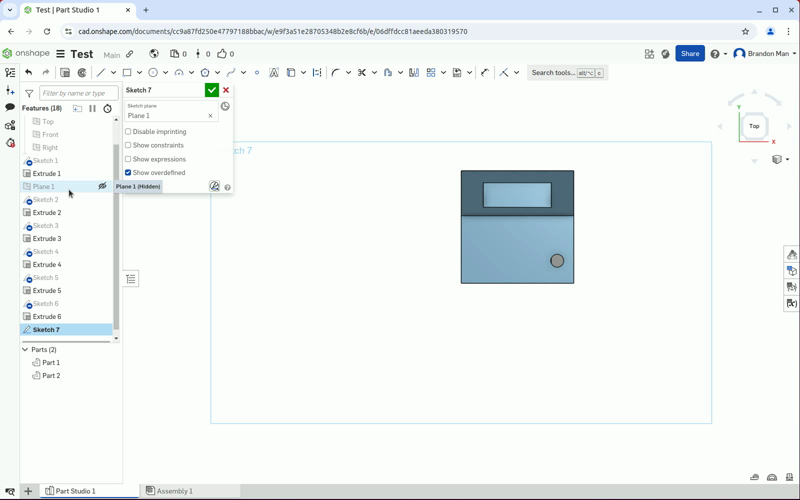
mouse_move(73, 352)
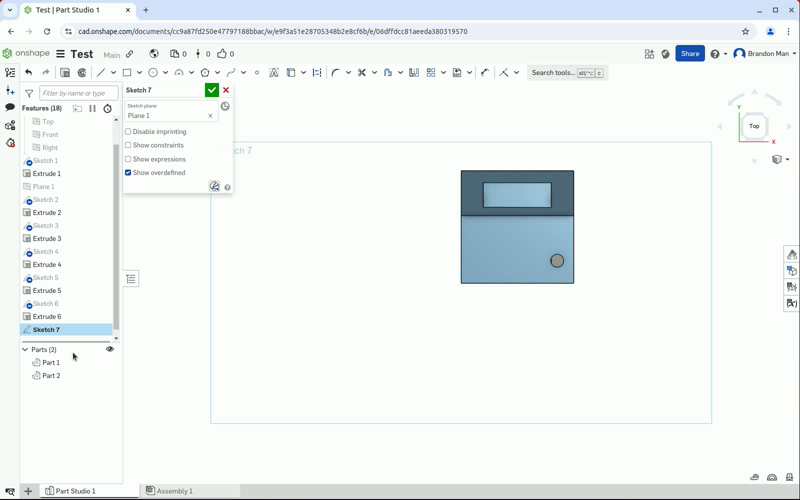
key(y)
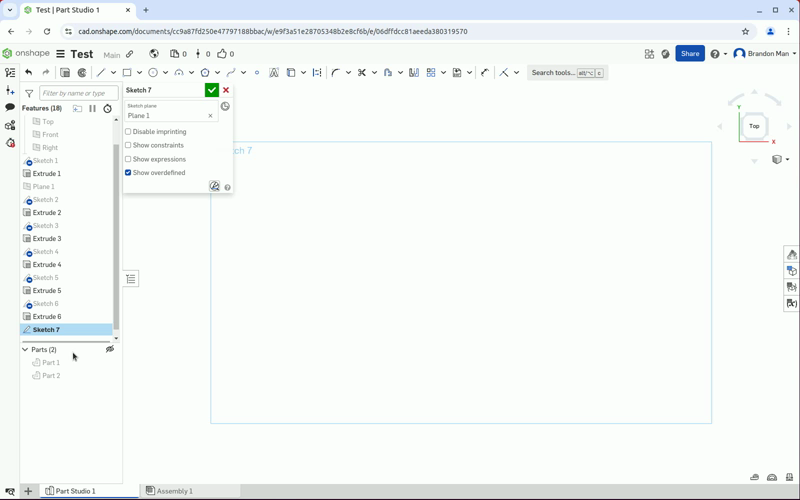
key(a)
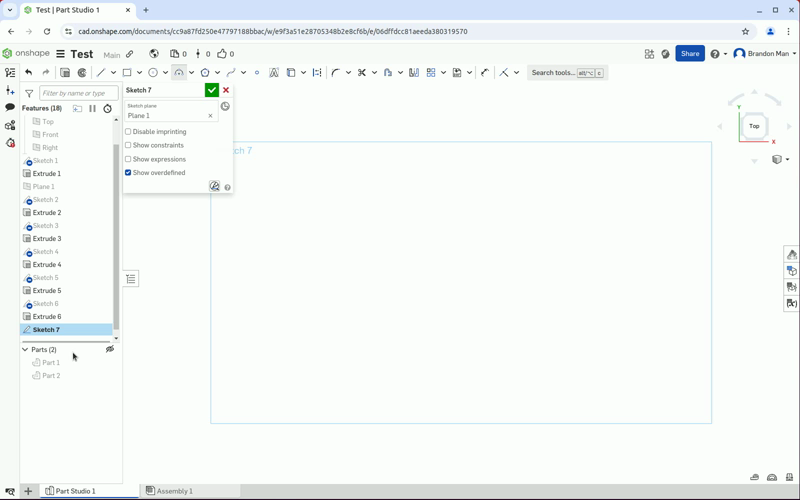
key_down(shift)
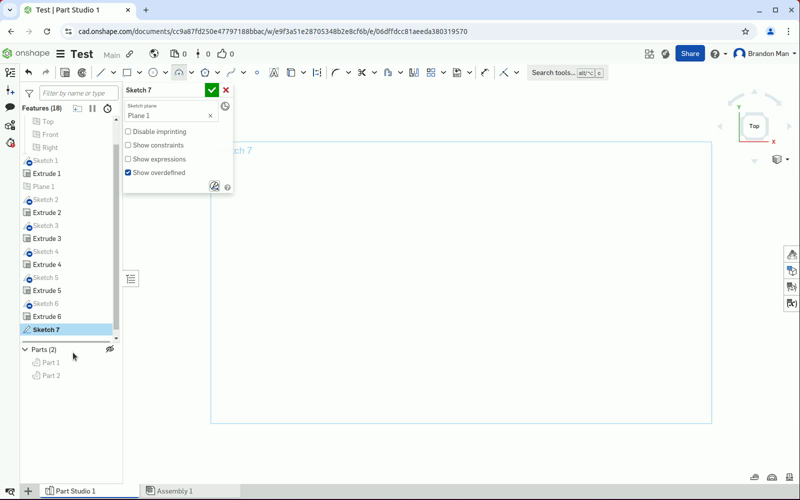
mouse_move(494, 238)
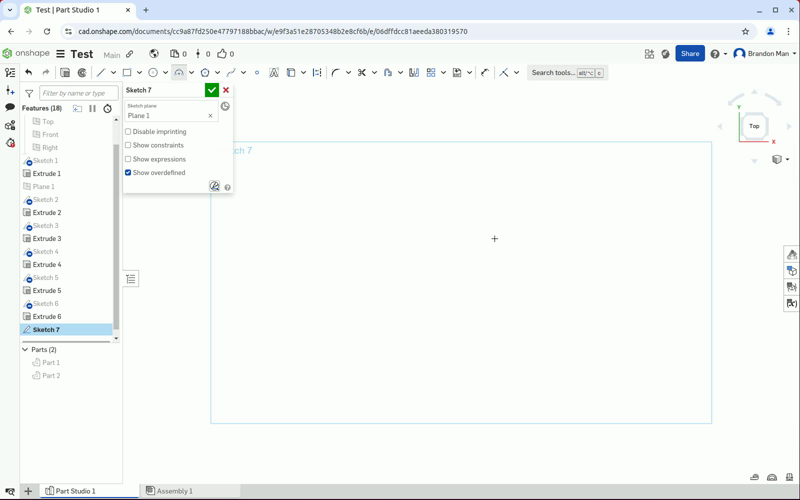
click(494, 238)
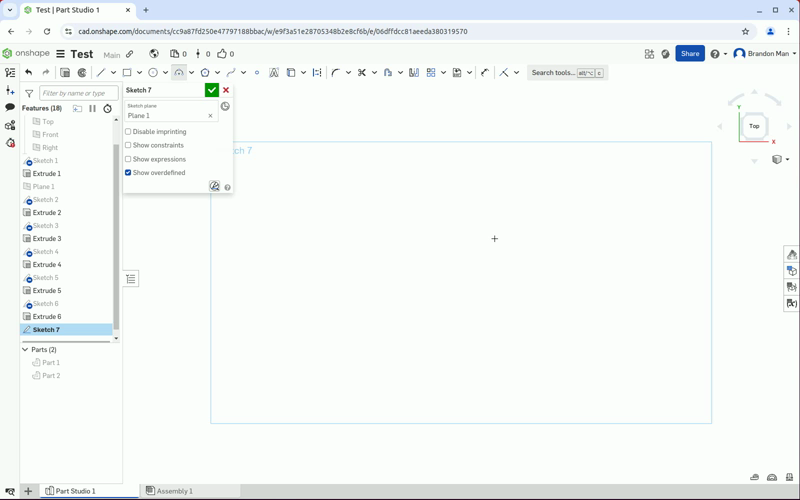
key_up(shift)
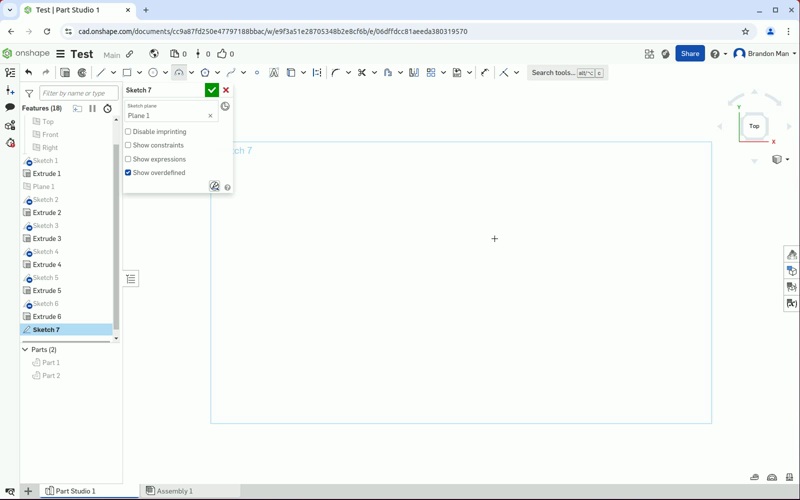
key_down(shift)
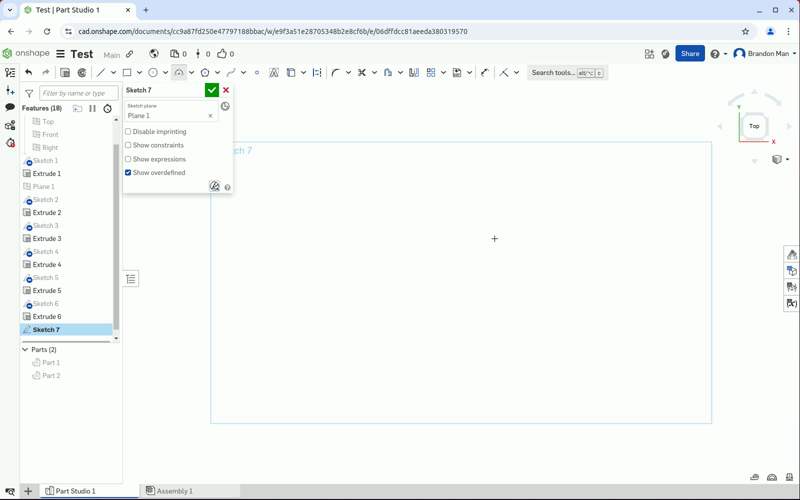
mouse_move(529, 238)
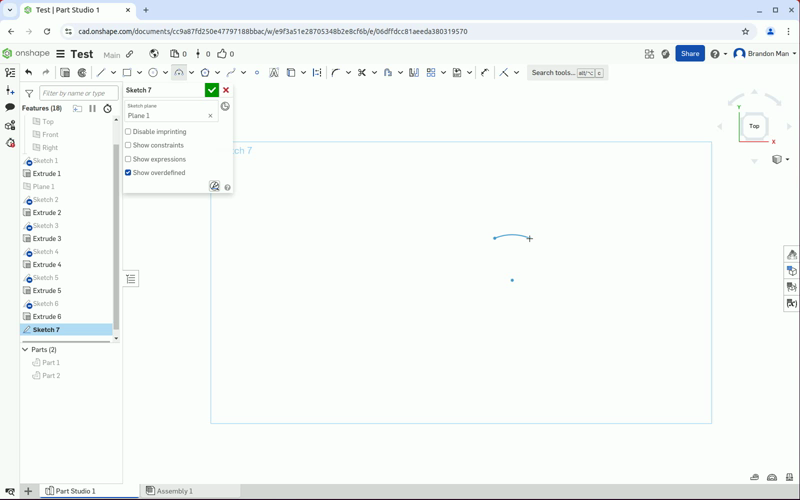
click(529, 238)
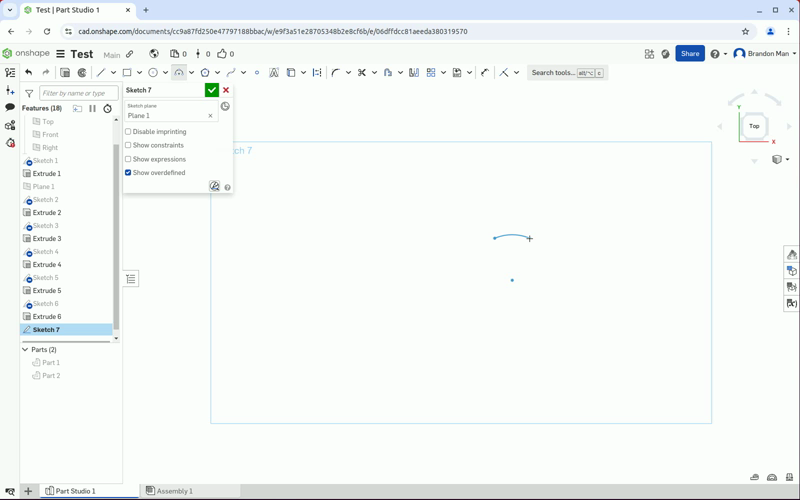
mouse_move(512, 255)
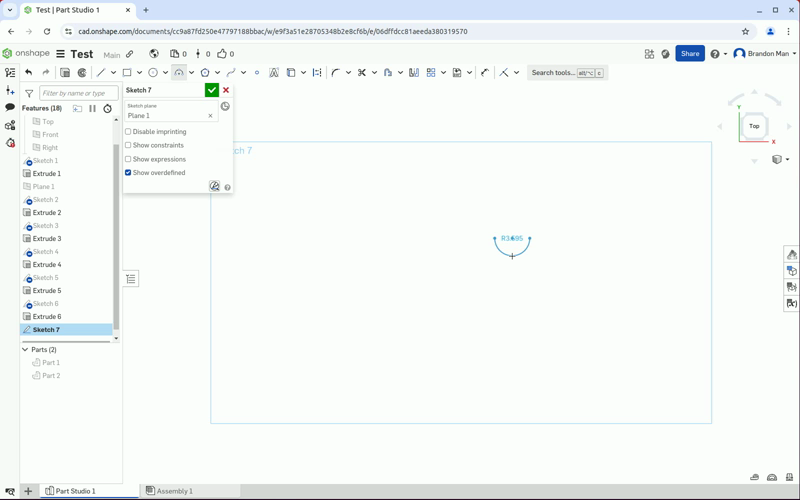
click(512, 255)
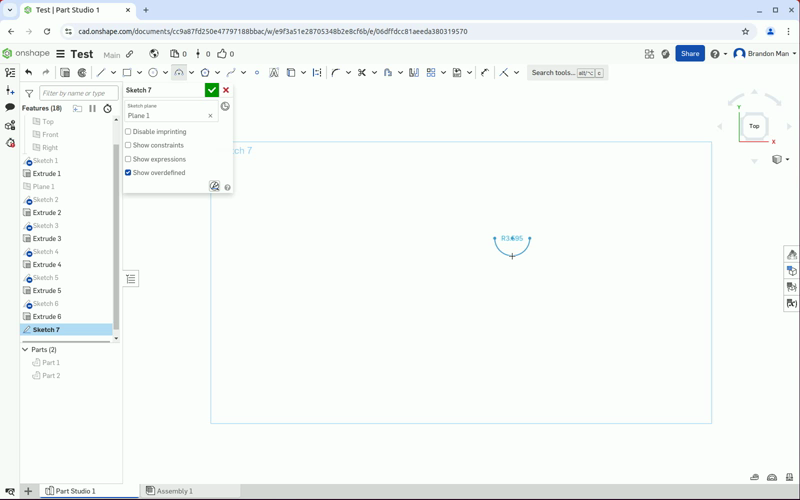
key_up(shift)
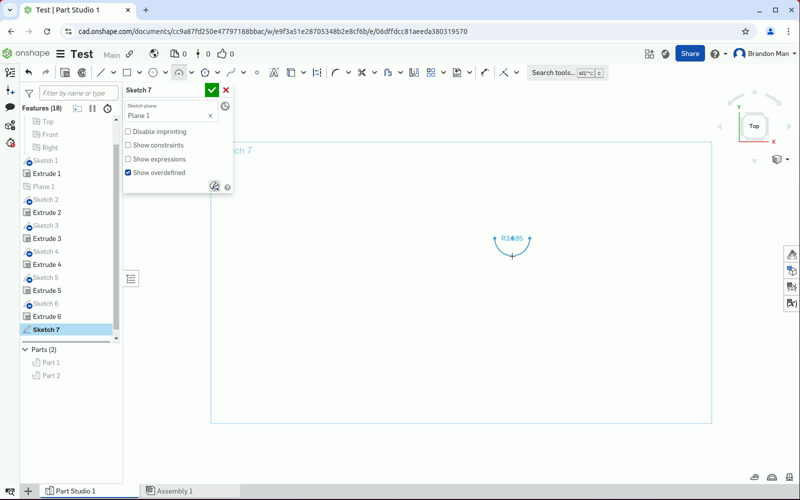
key(esc)
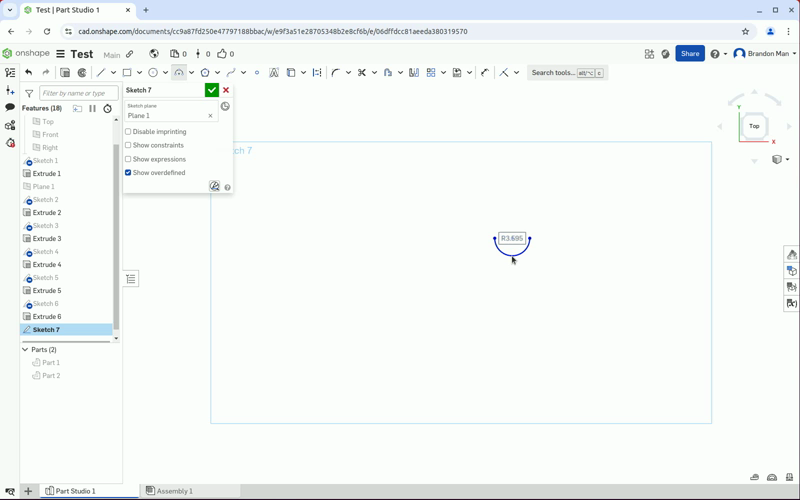
key(l)
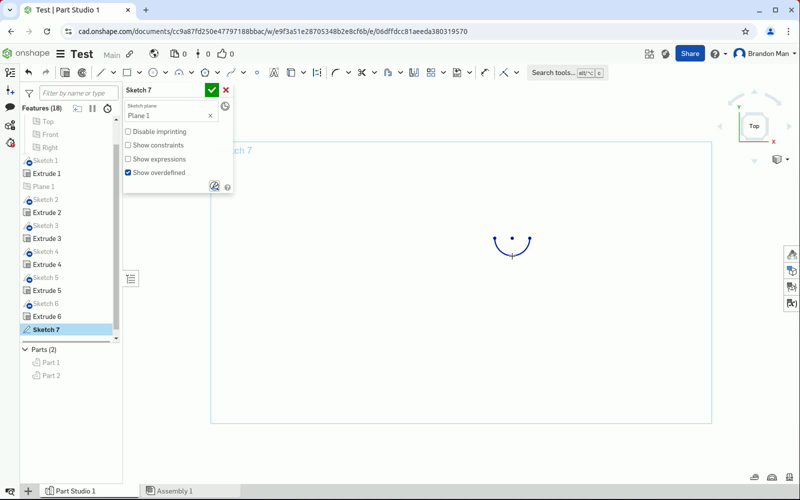
mouse_move(529, 238)
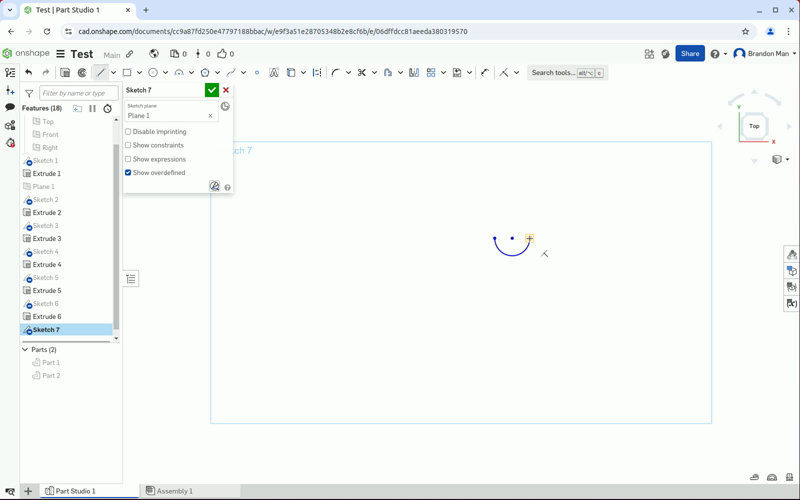
click(529, 238)
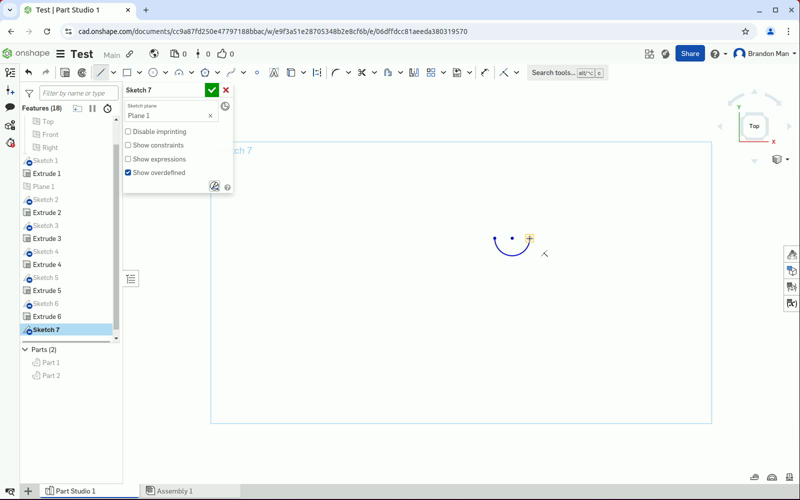
mouse_move(559, 238)
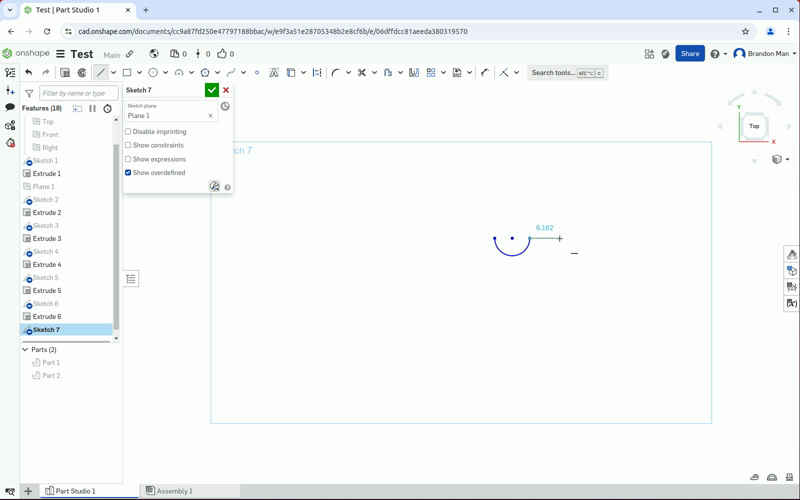
key_down(shift)
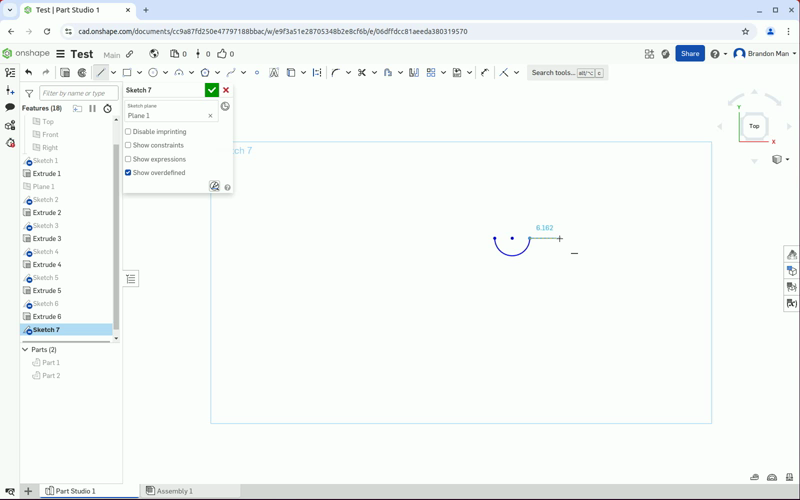
mouse_move(494, 238)
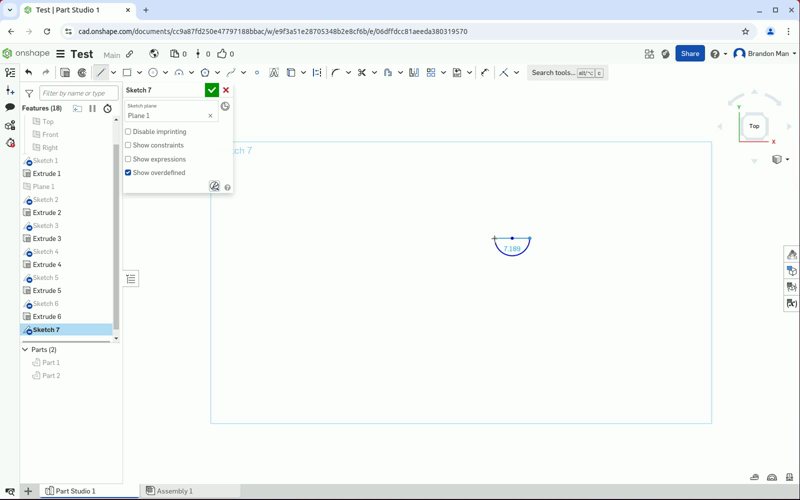
key_up(shift)
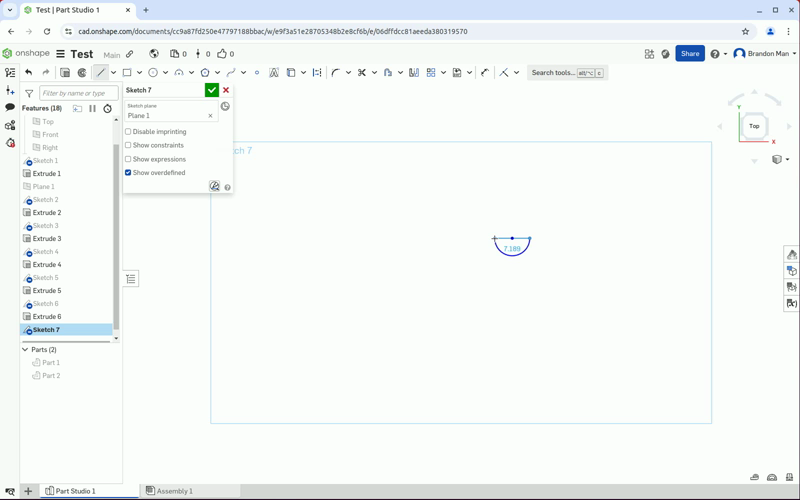
click(494, 238)
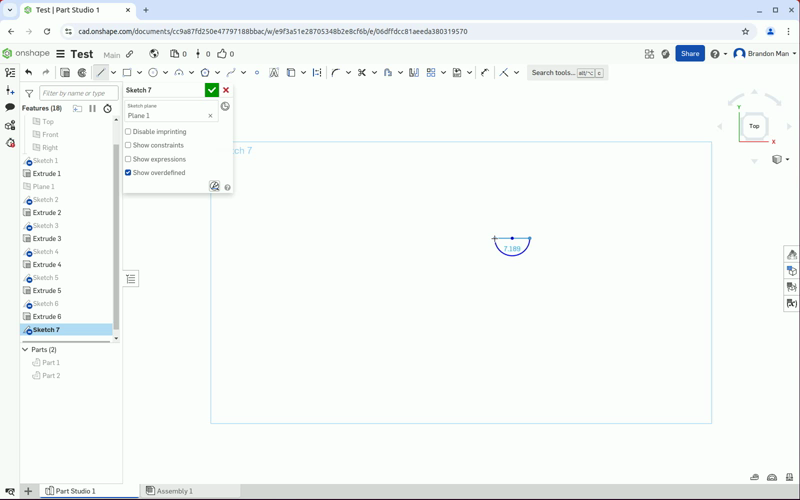
key(esc)
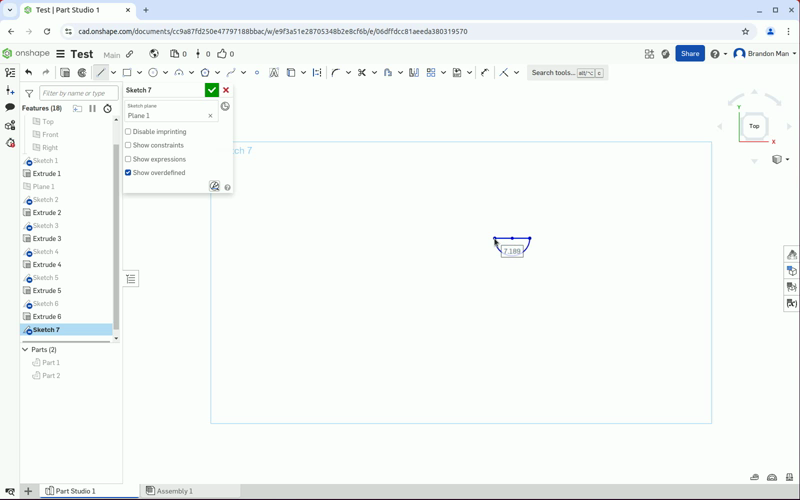
mouse_move(517, 242)
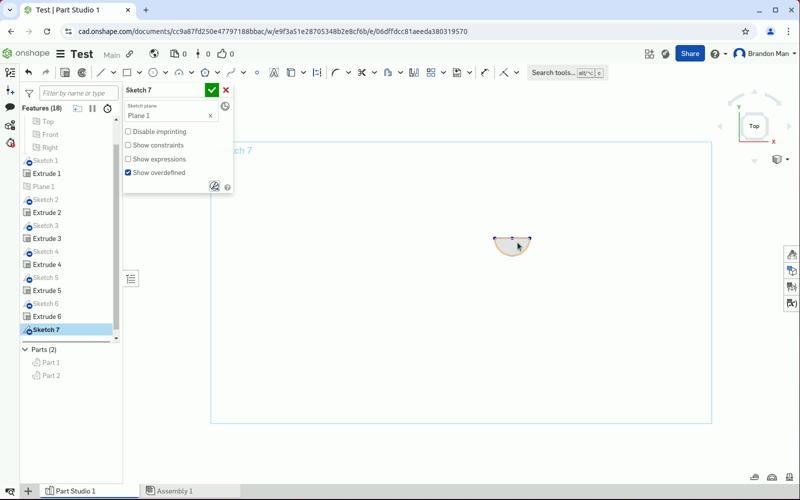
scroll(6)
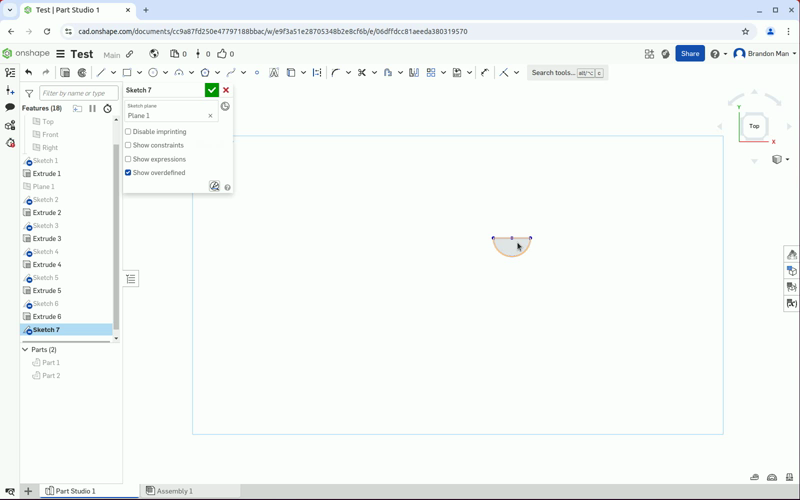
scroll(6)
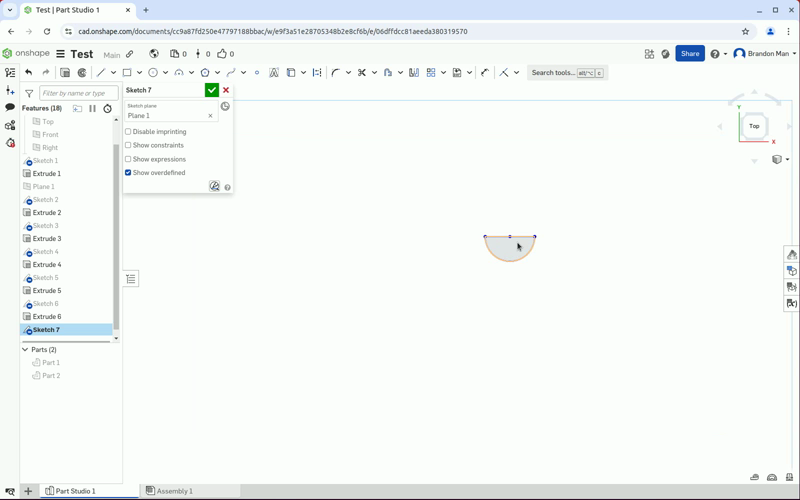
scroll(6)
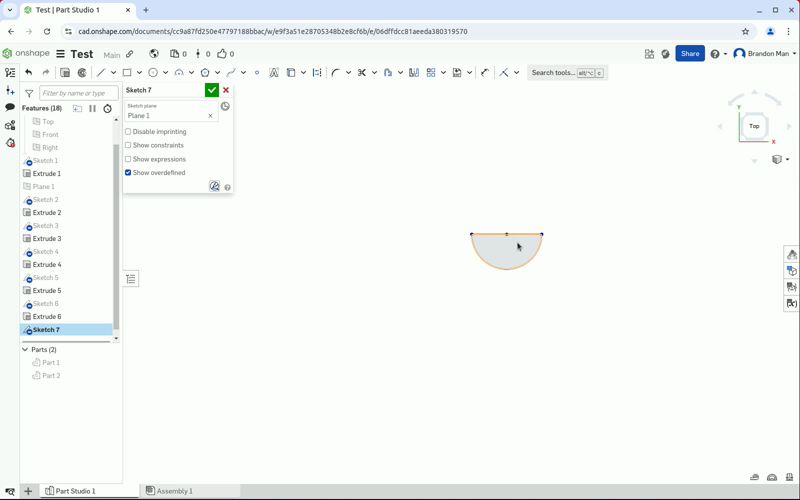
scroll(6)
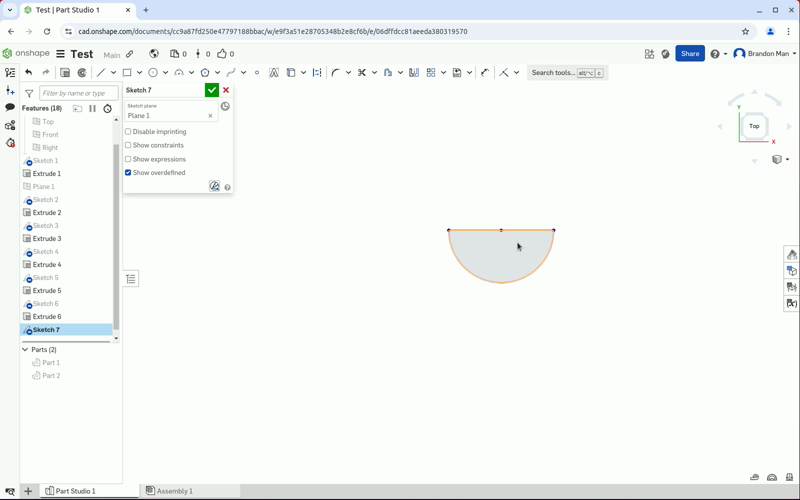
scroll(6)
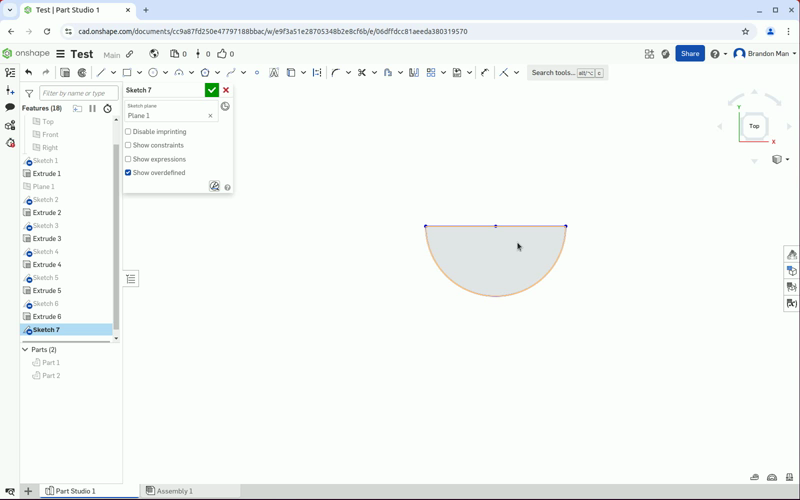
scroll(6)
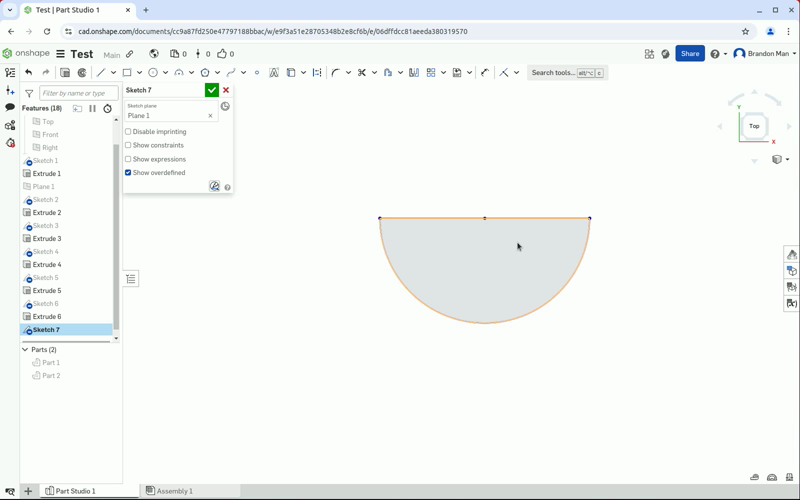
scroll(6)
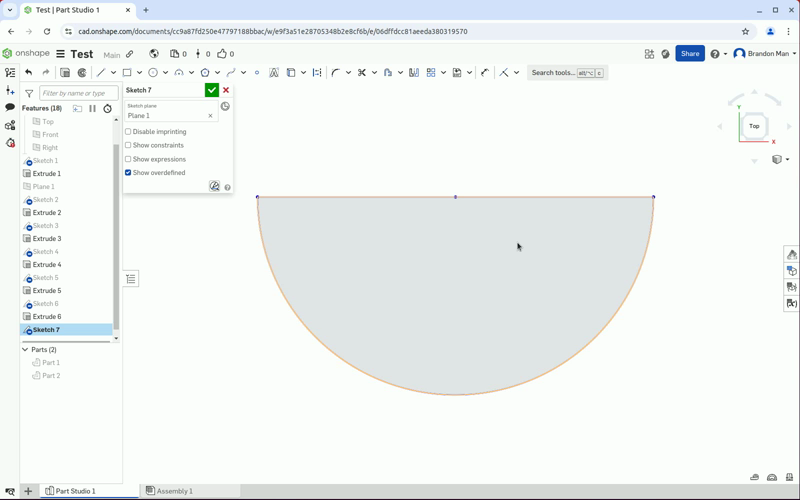
click(517, 242)
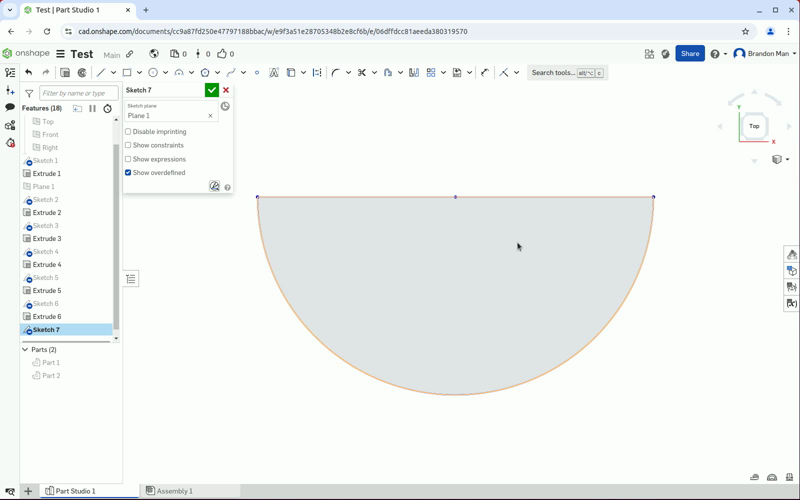
scroll(-6)
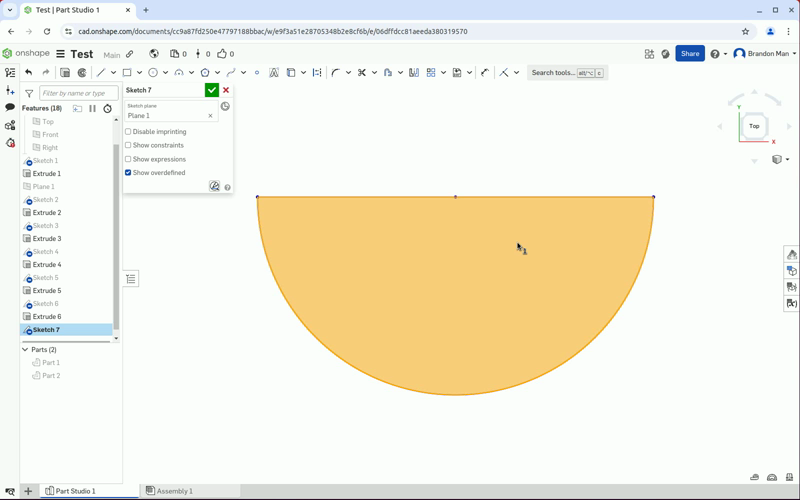
scroll(-6)
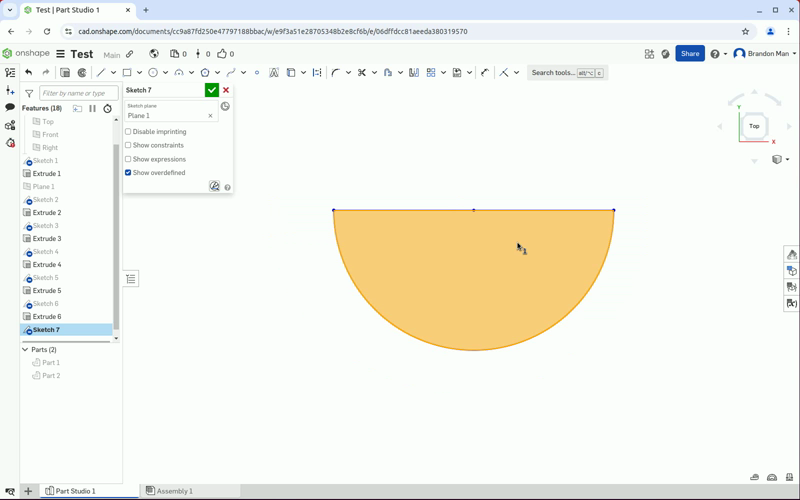
scroll(-6)
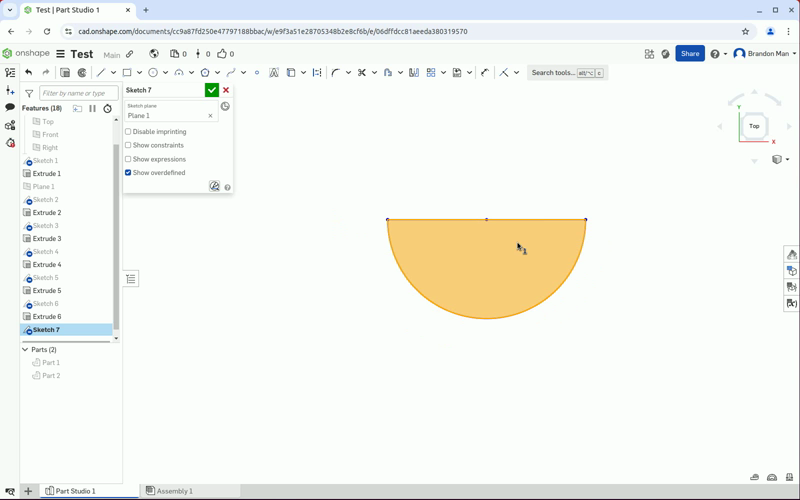
scroll(-6)
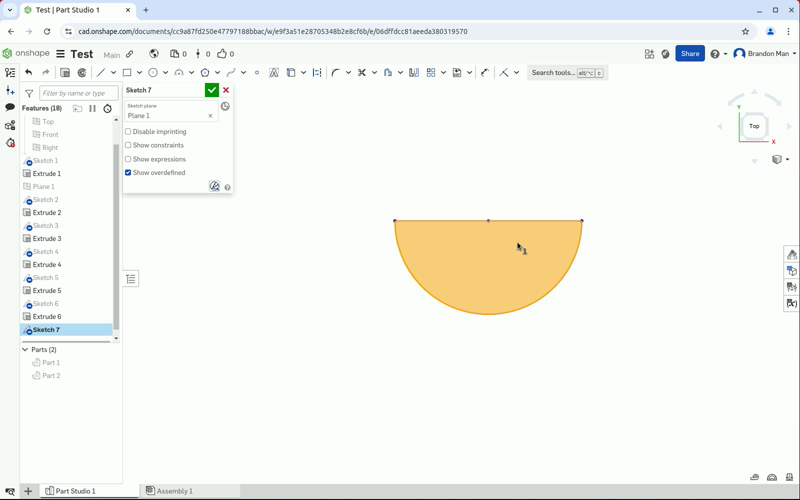
scroll(-6)
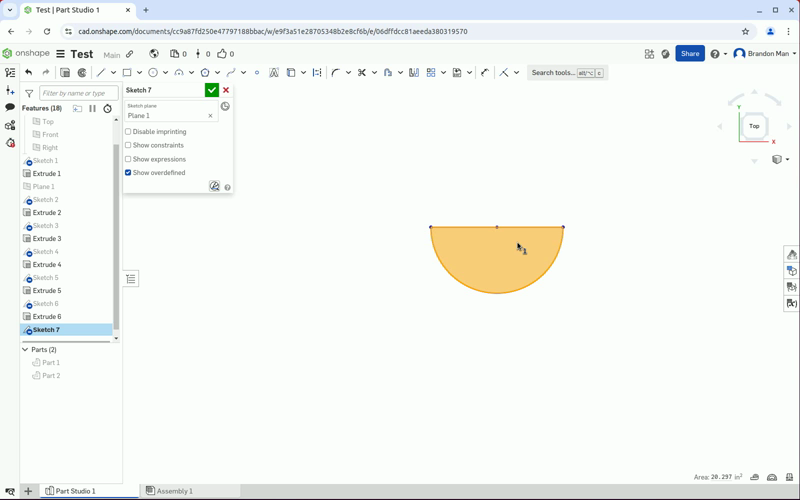
scroll(-6)
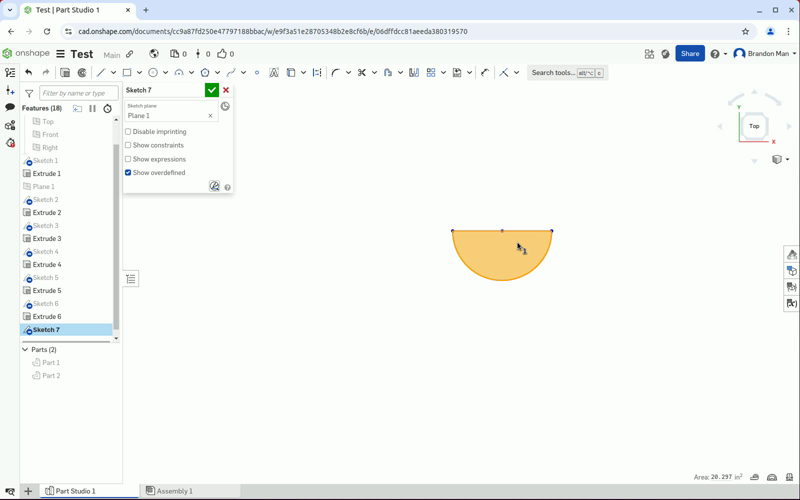
scroll(-6)
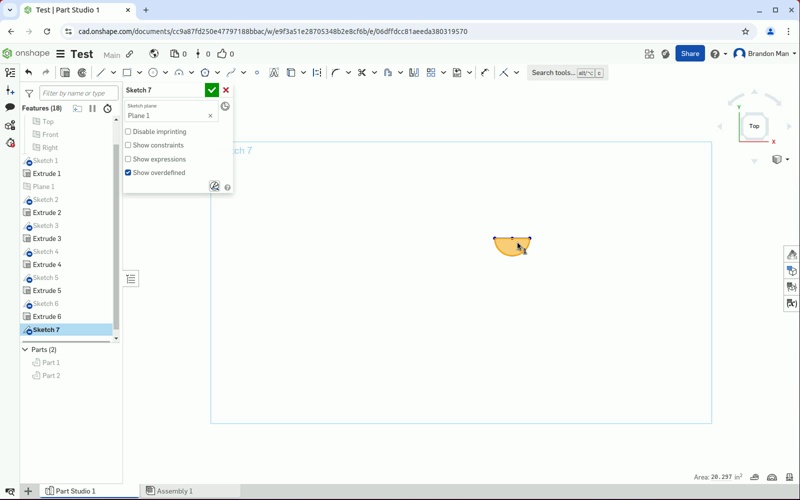
mouse_move(73, 352)
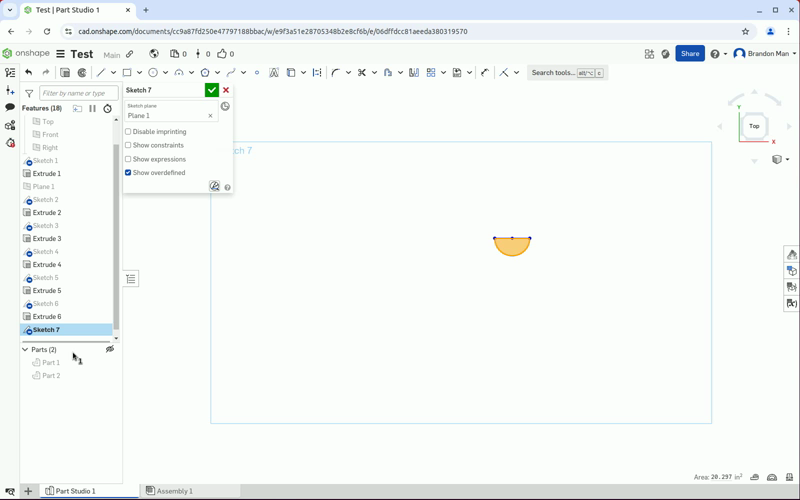
key(shift+y)
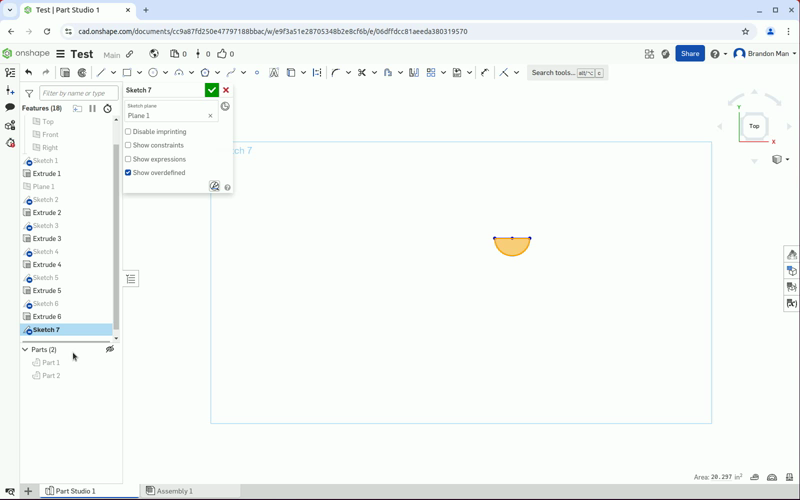
key(shift+e)
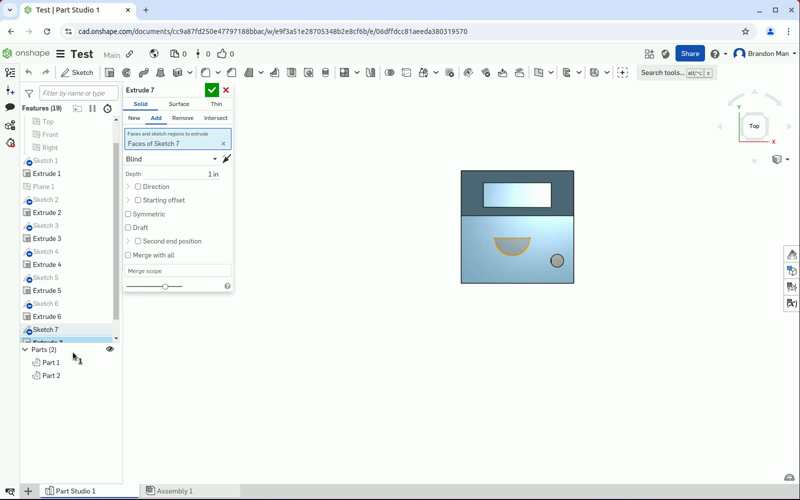
mouse_move(143, 106)
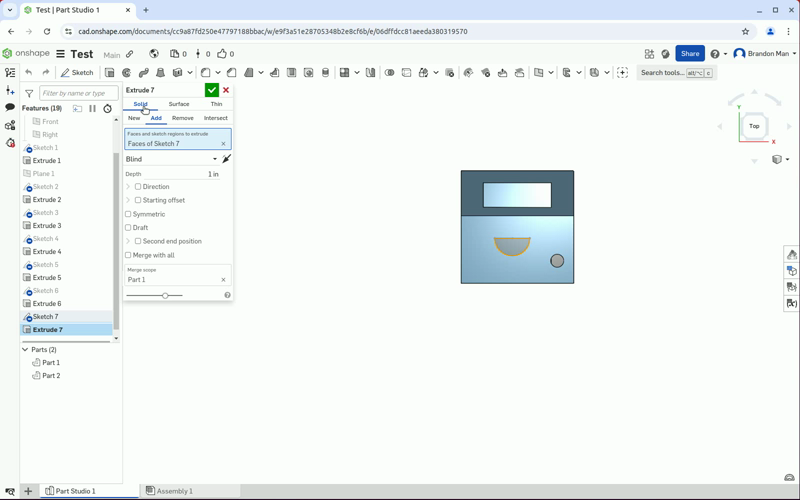
click(143, 106)
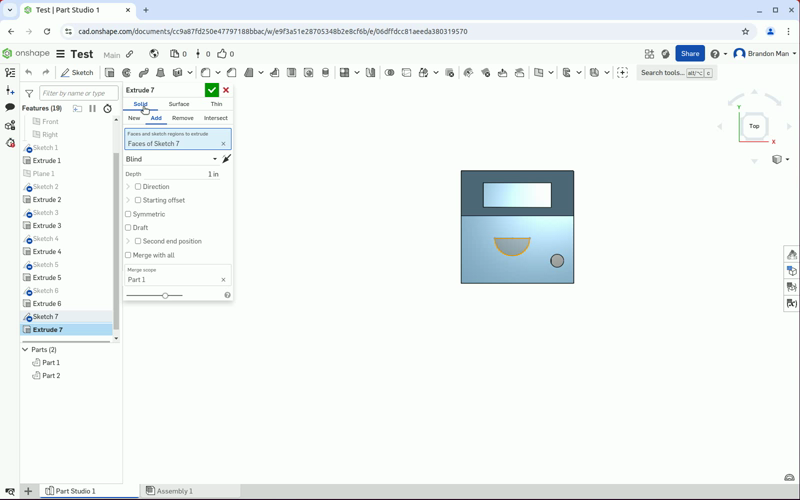
mouse_move(186, 120)
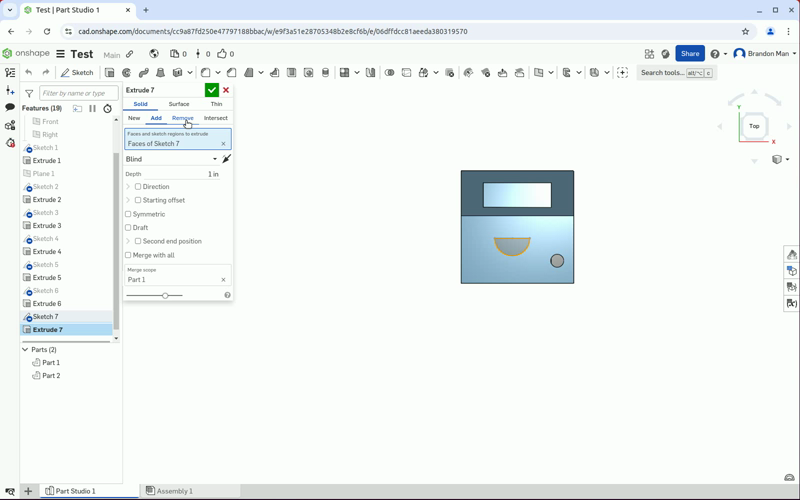
click(186, 120)
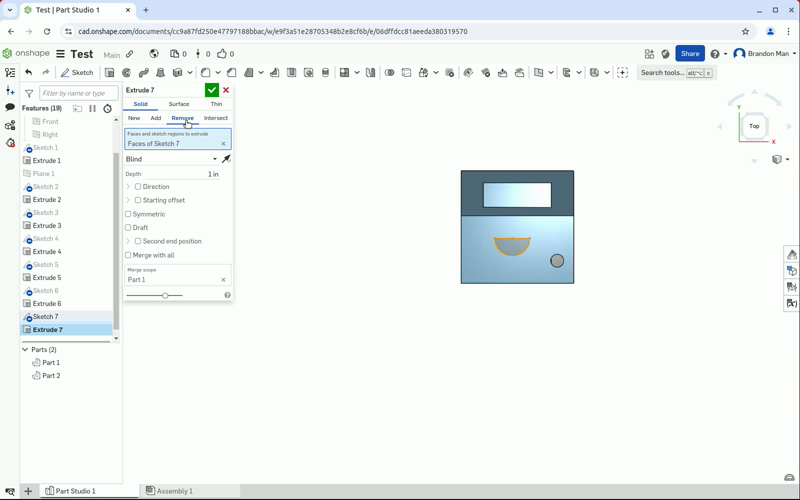
key(tab, 4)
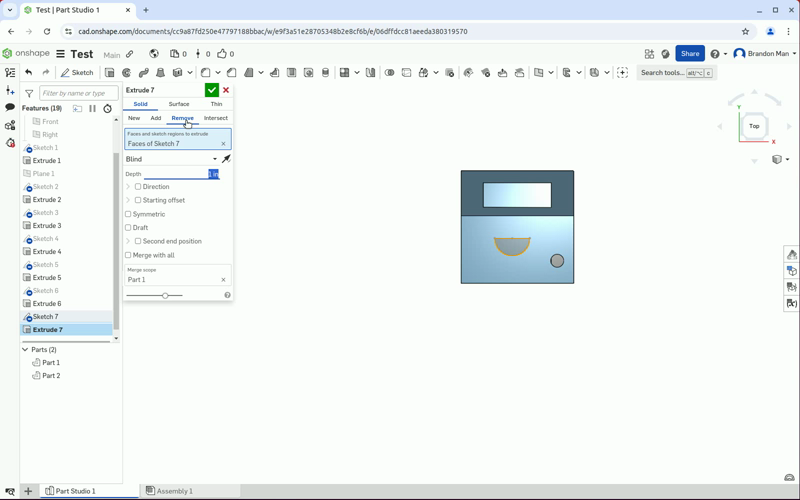
text(3.37)
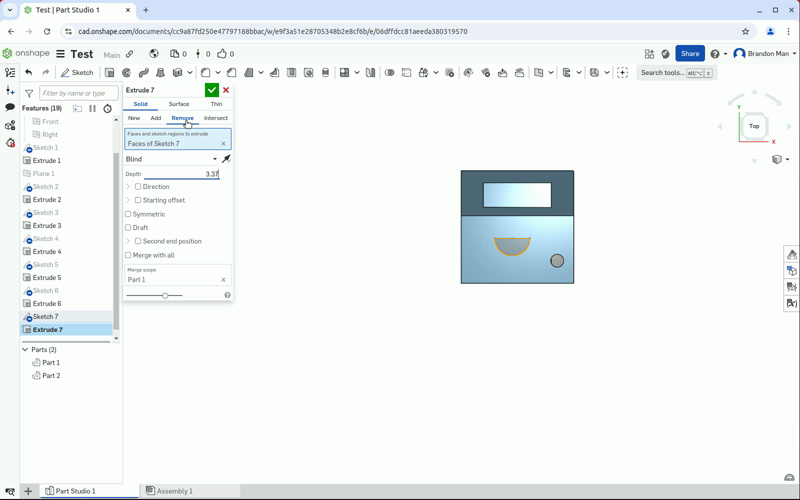
key(tab, 6)
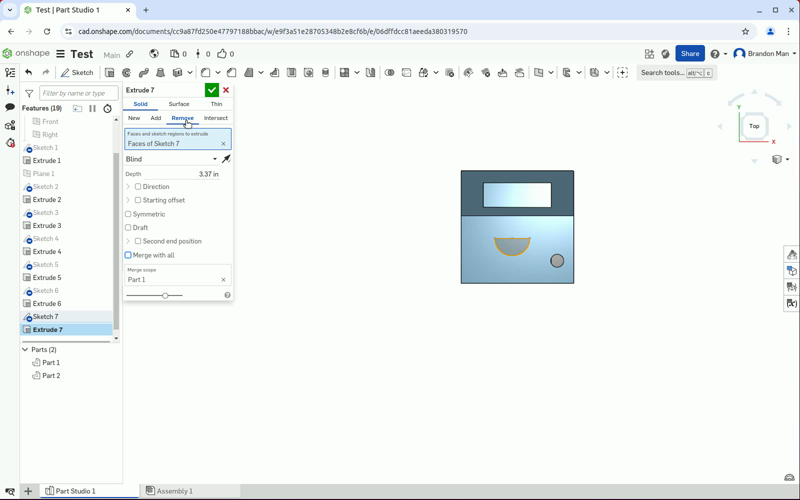
key(space)
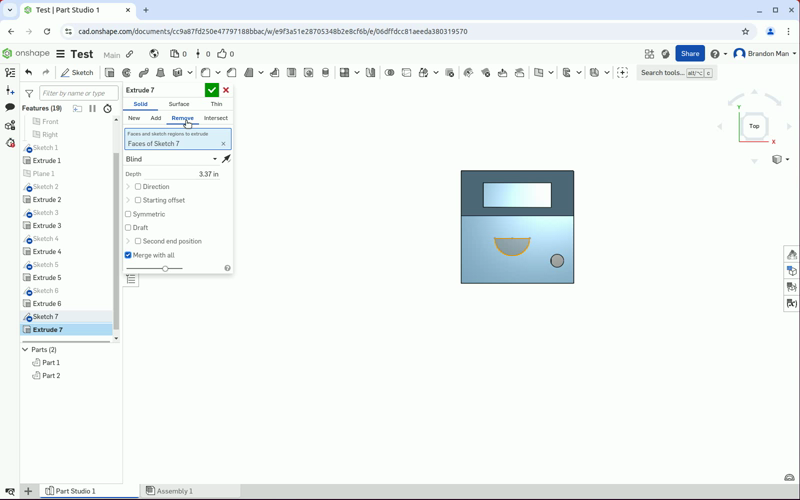
key(enter)
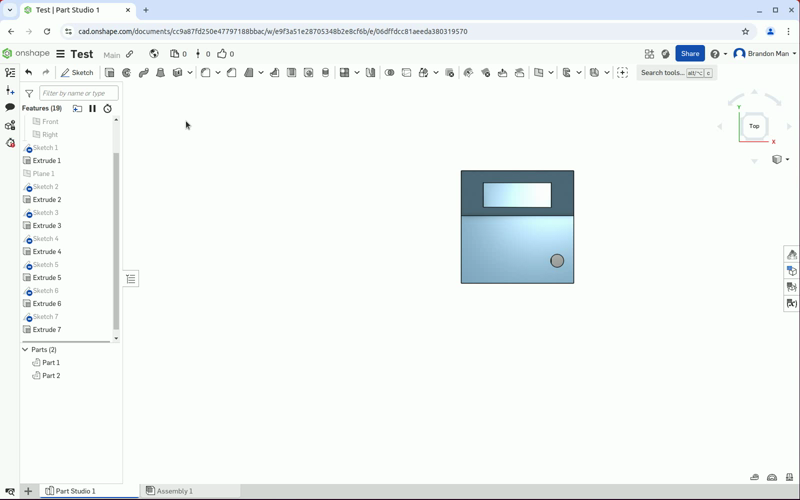
key(shift+h)
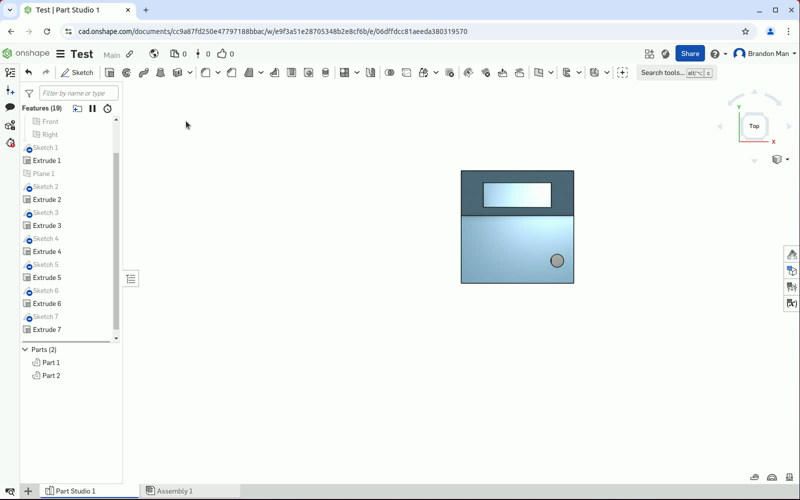
key(shift+h)
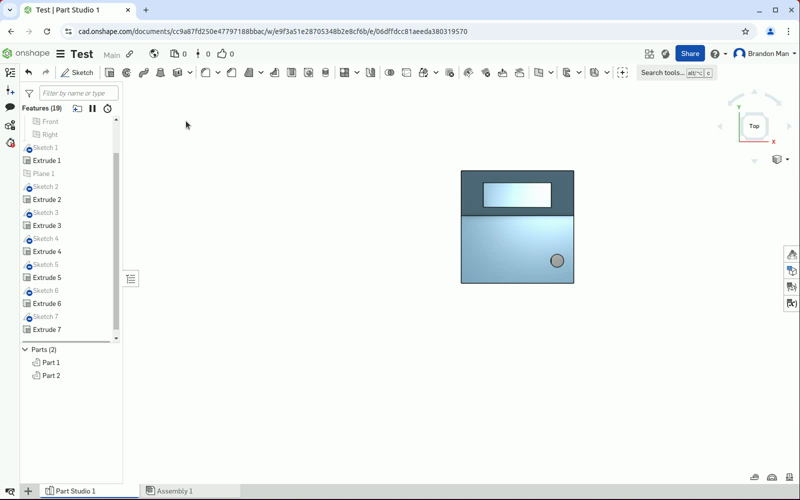
mouse_move(69, 150)
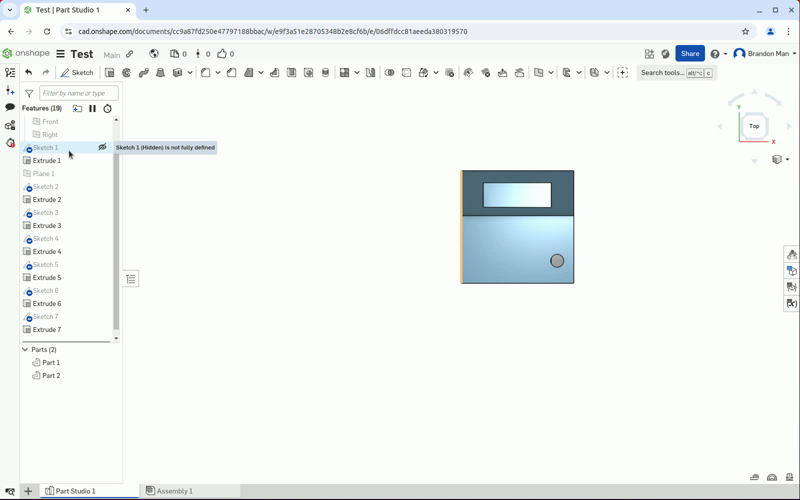
click(69, 150)
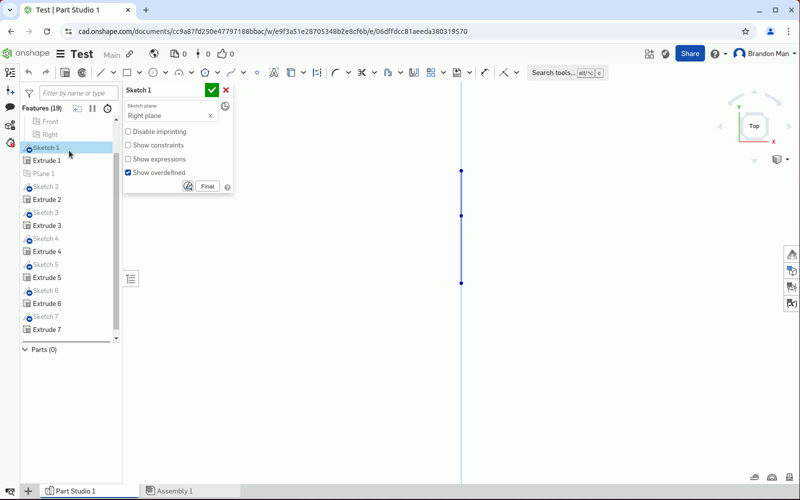
mouse_move(229, 92)
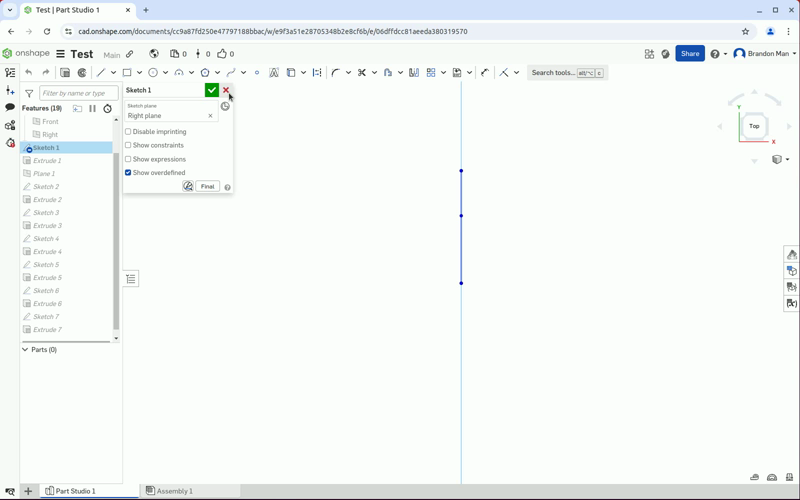
click(229, 92)
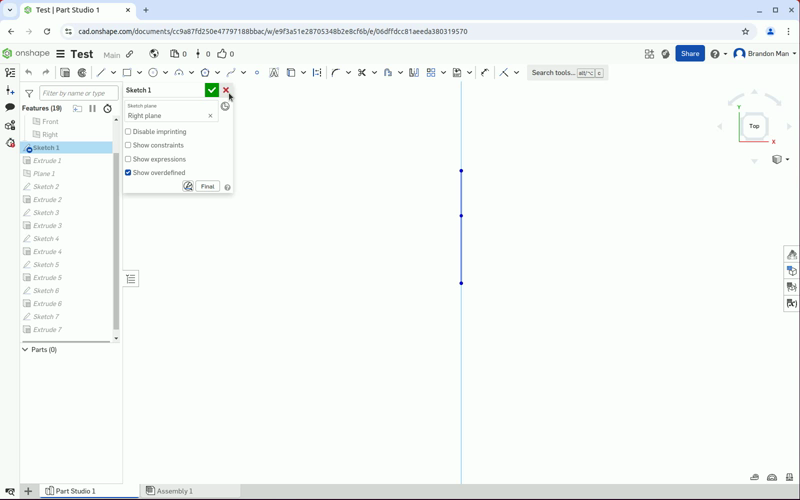
key(shift+s)
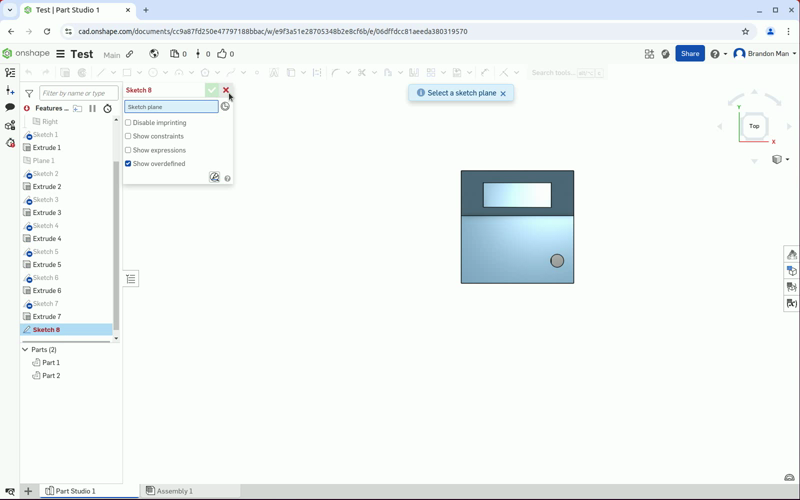
mouse_move(69, 163)
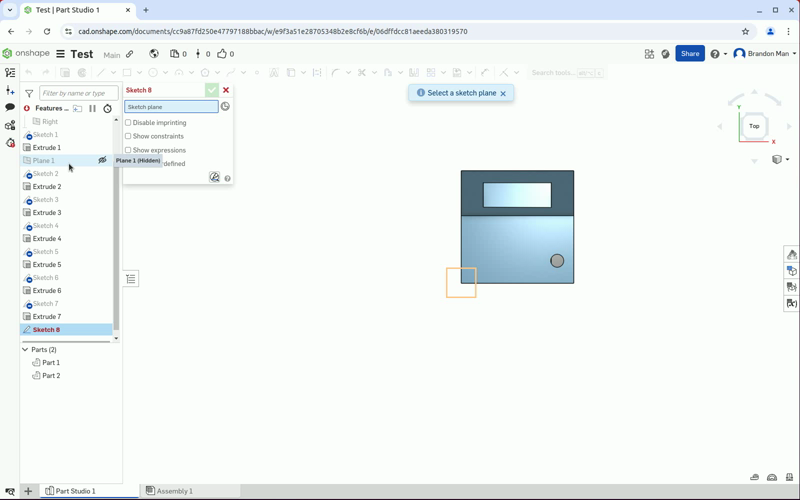
click(69, 163)
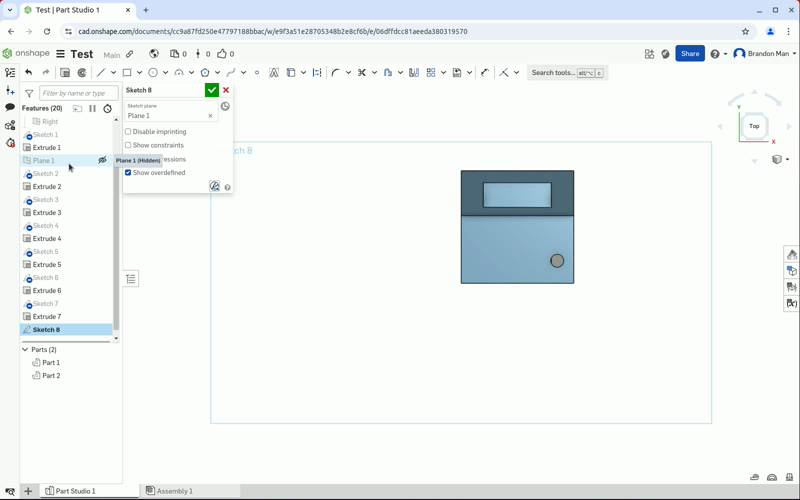
mouse_move(73, 352)
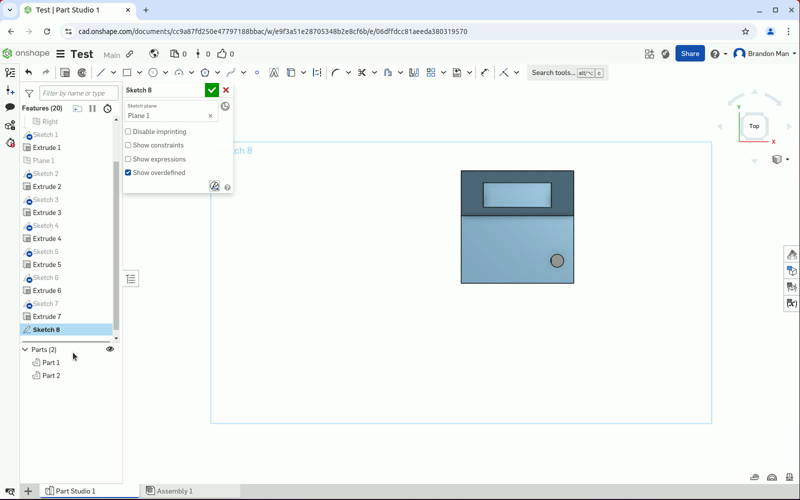
key(y)
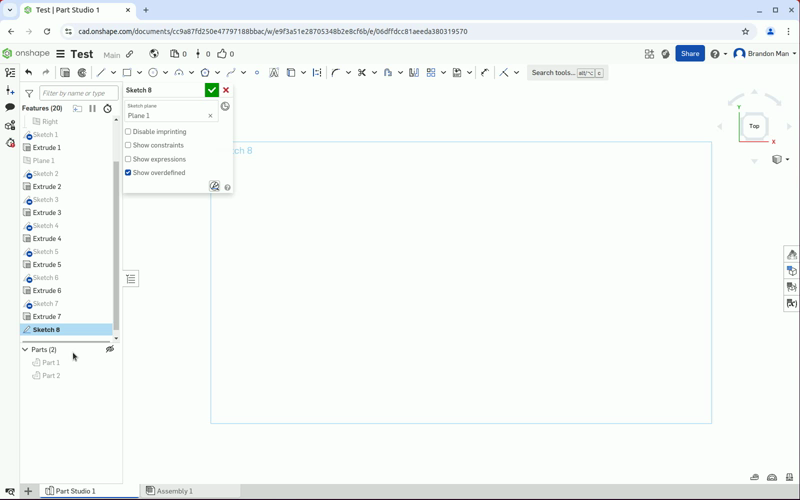
key(l)
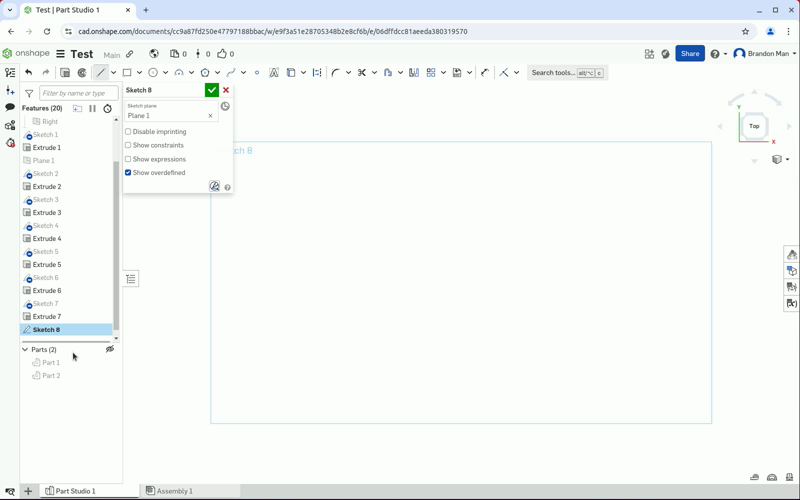
key_down(shift)
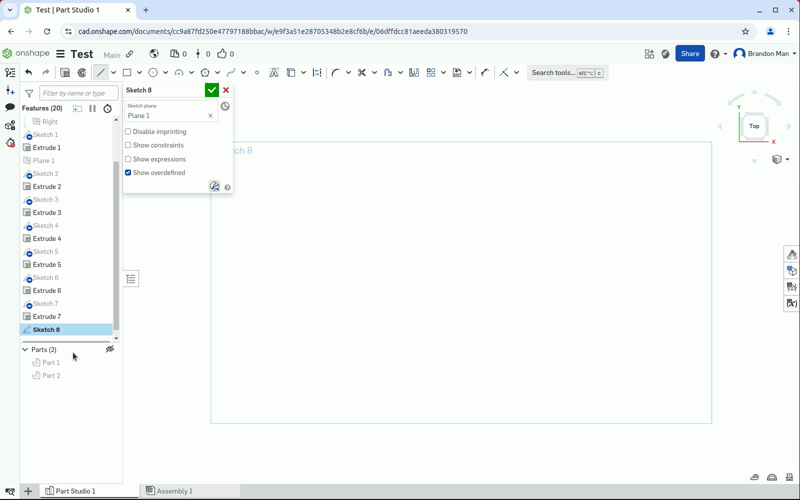
mouse_move(494, 238)
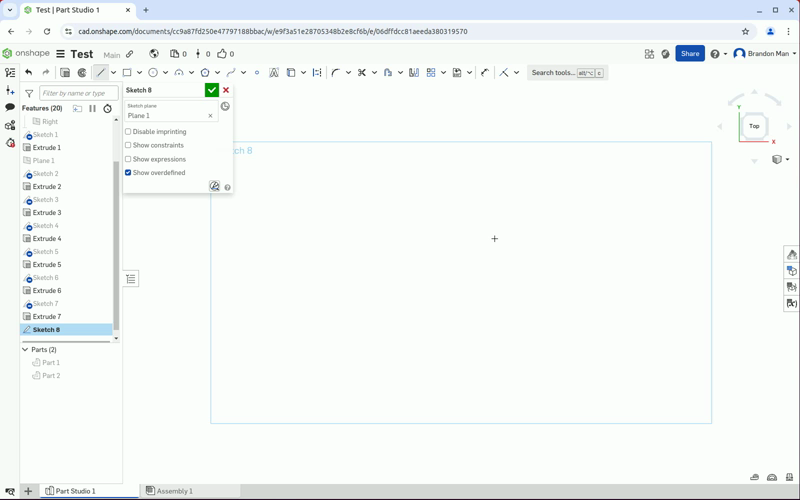
click(494, 238)
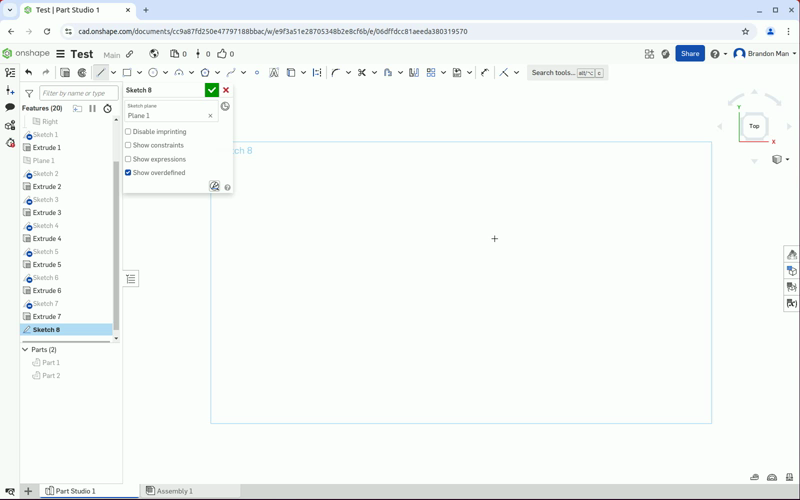
key_up(shift)
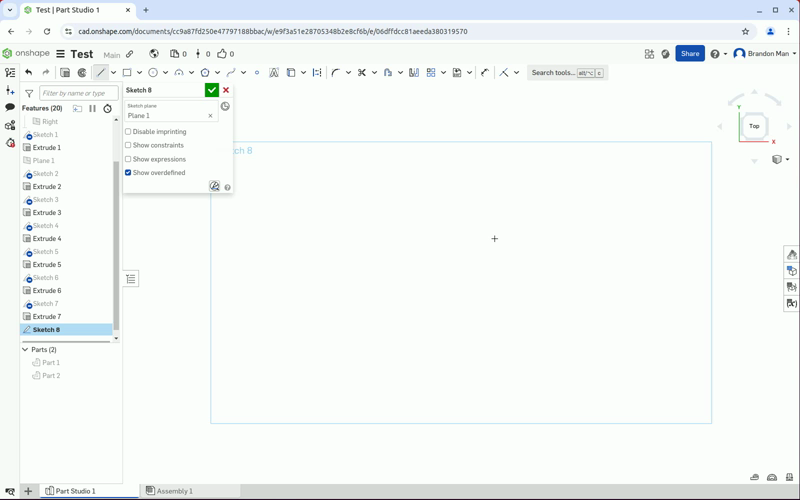
key_down(shift)
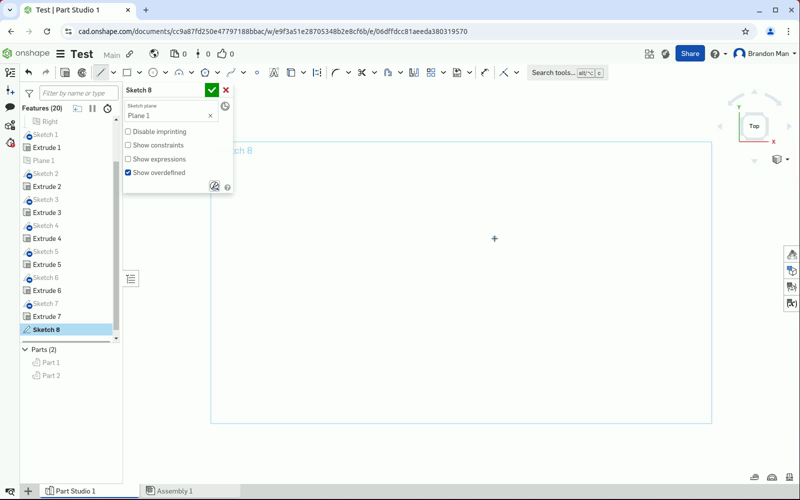
mouse_move(524, 238)
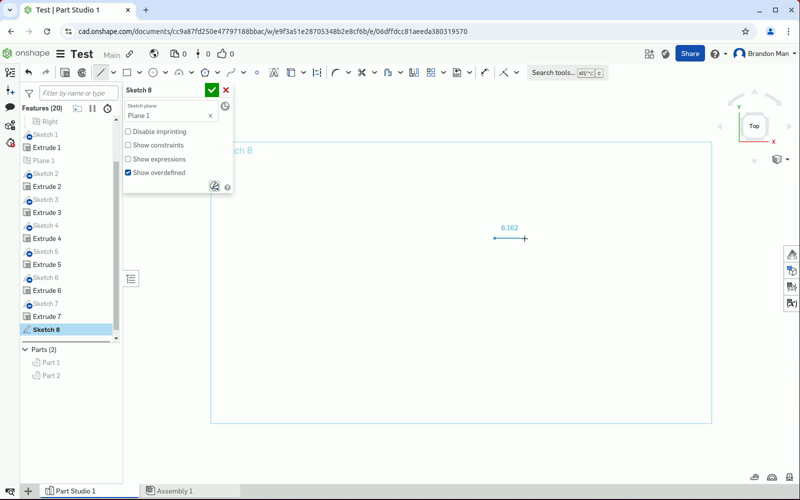
mouse_move(529, 238)
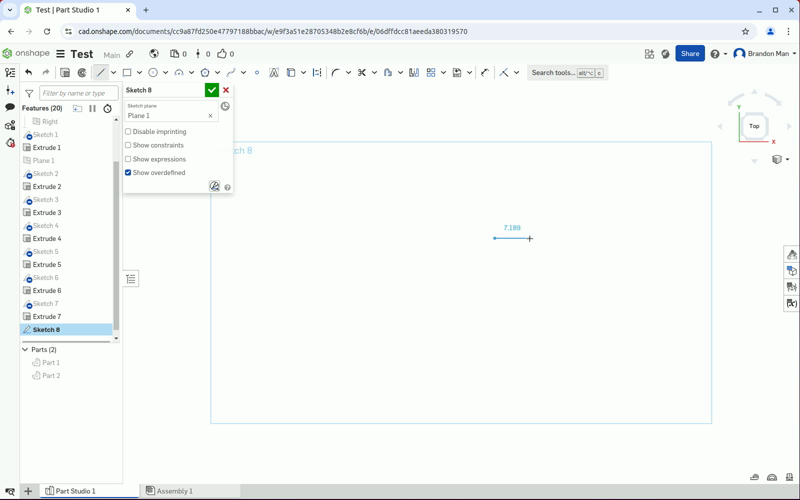
click(529, 238)
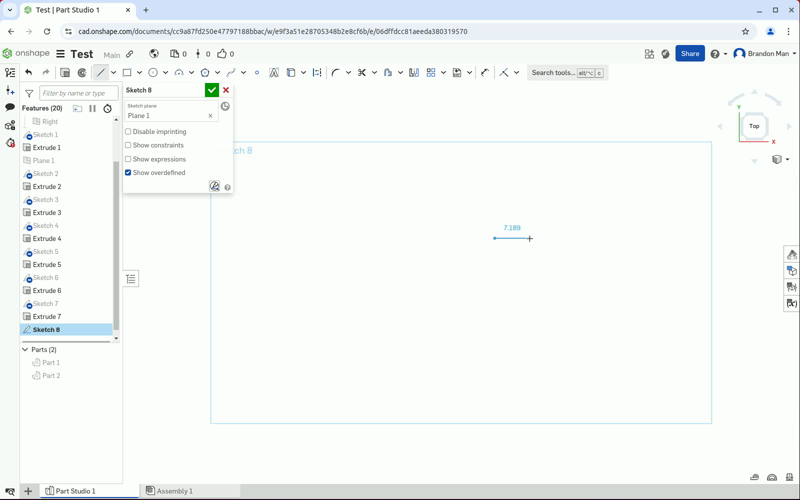
key_up(shift)
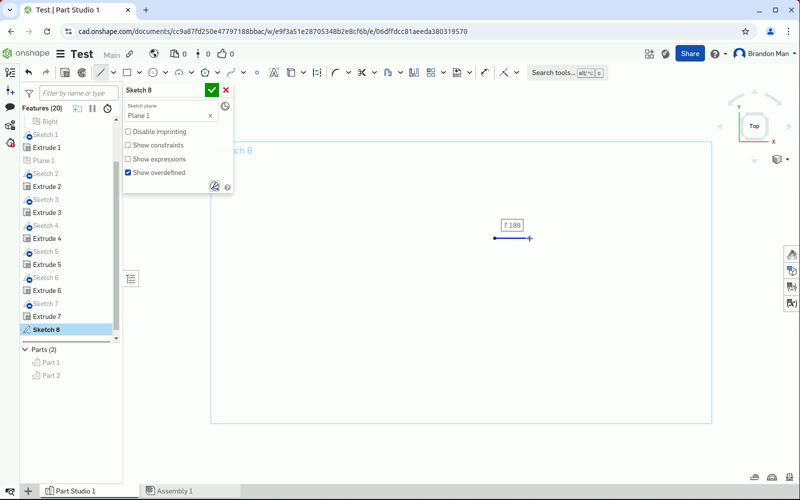
key(esc)
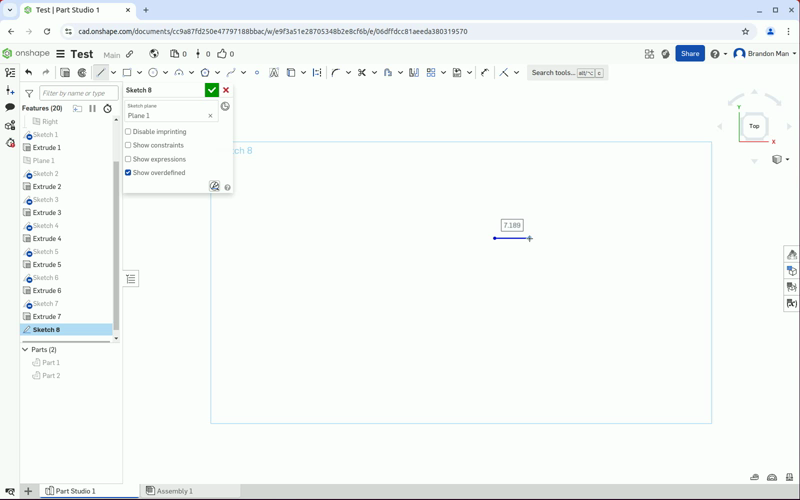
key(a)
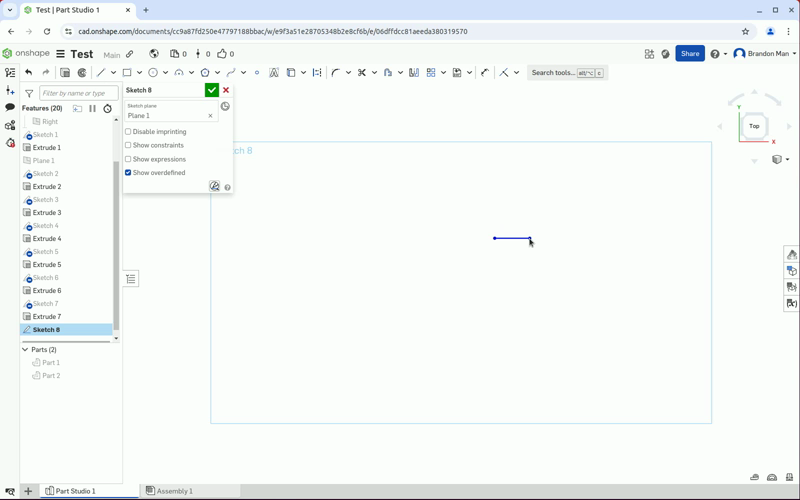
mouse_move(529, 238)
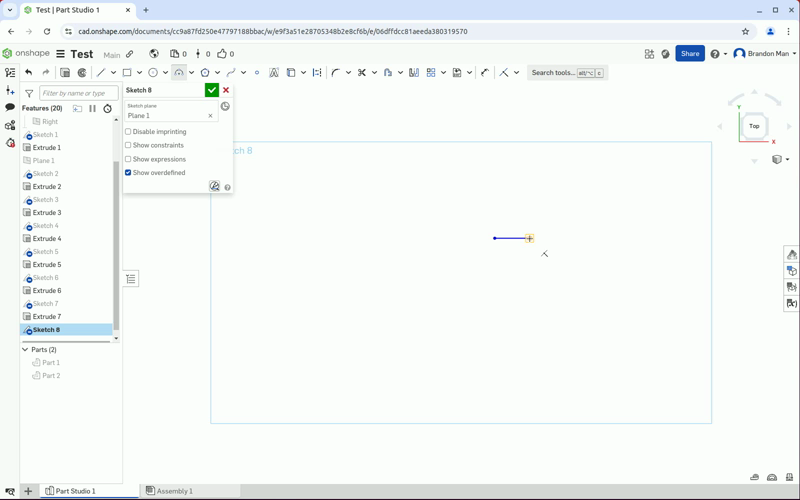
click(529, 238)
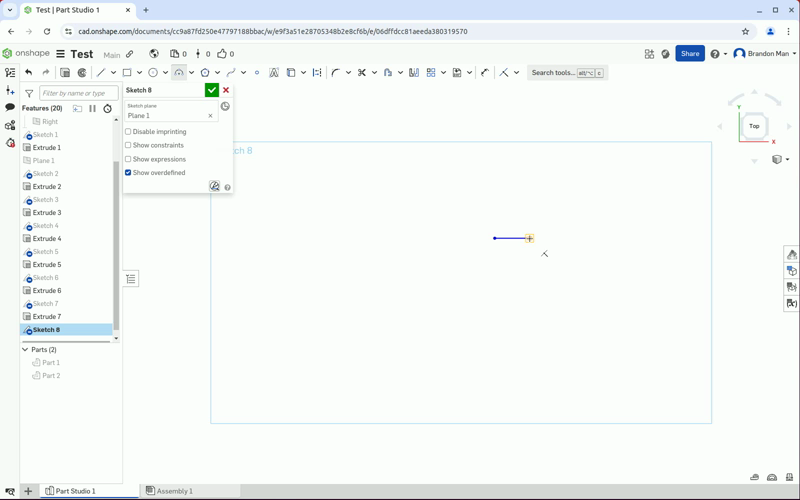
mouse_move(494, 238)
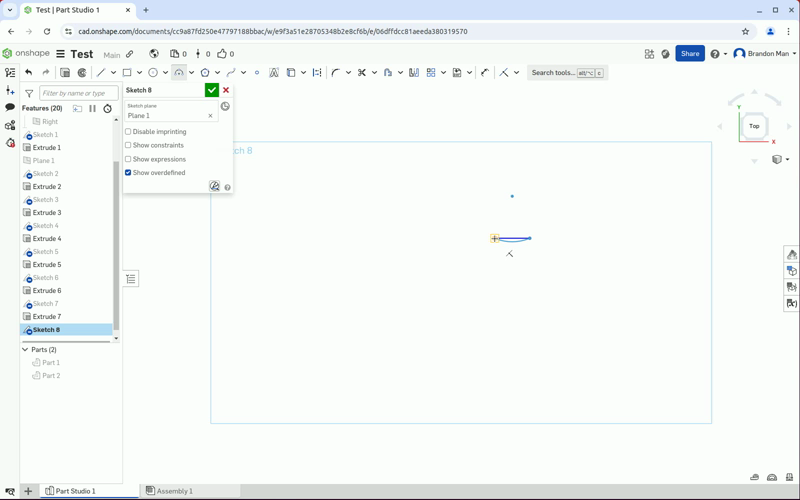
click(494, 238)
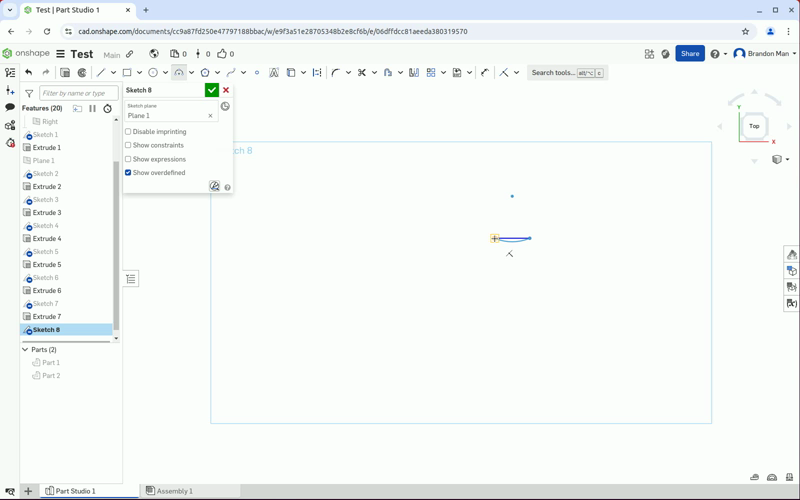
key_down(shift)
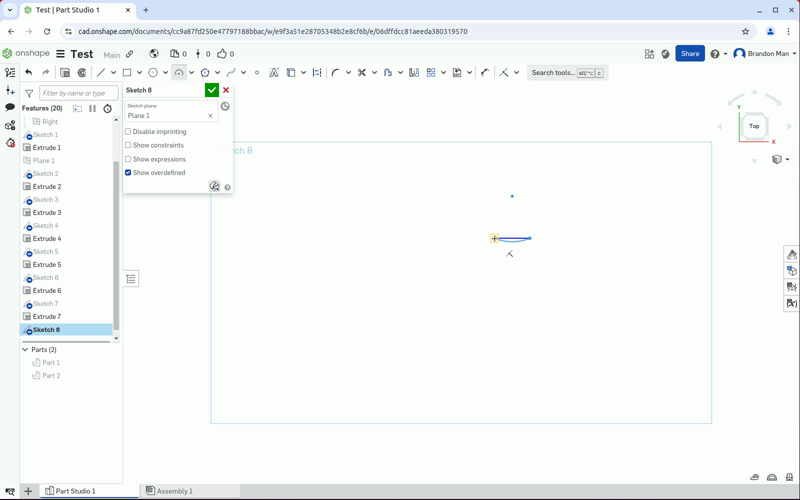
mouse_move(512, 221)
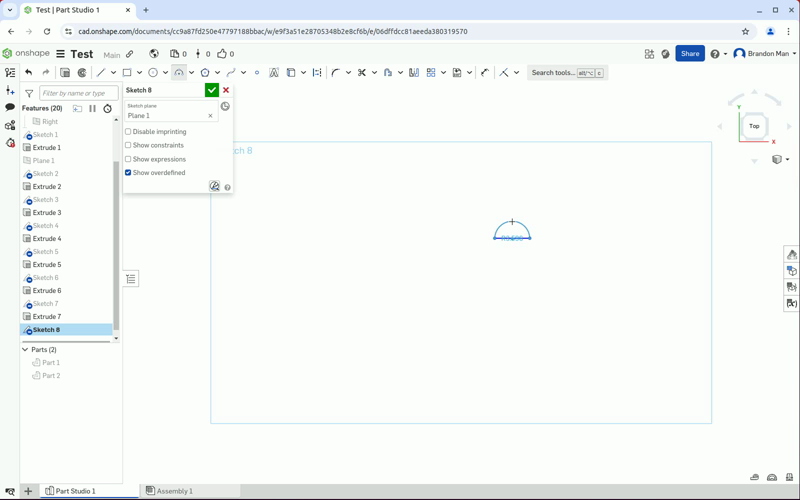
click(512, 221)
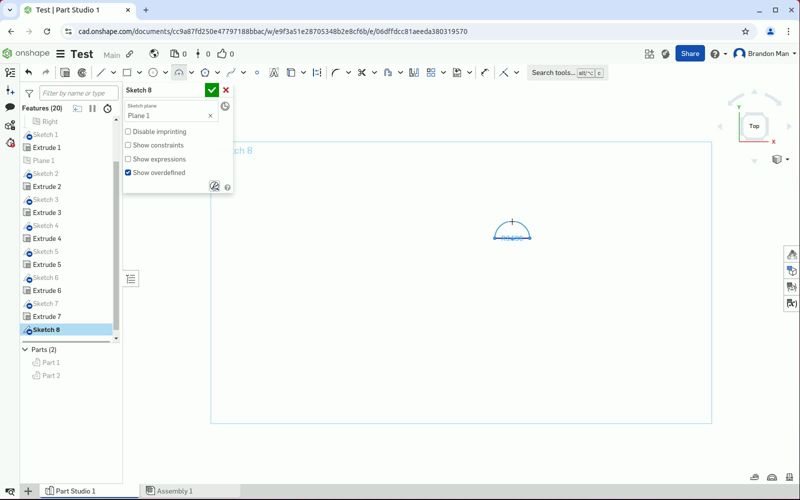
key_up(shift)
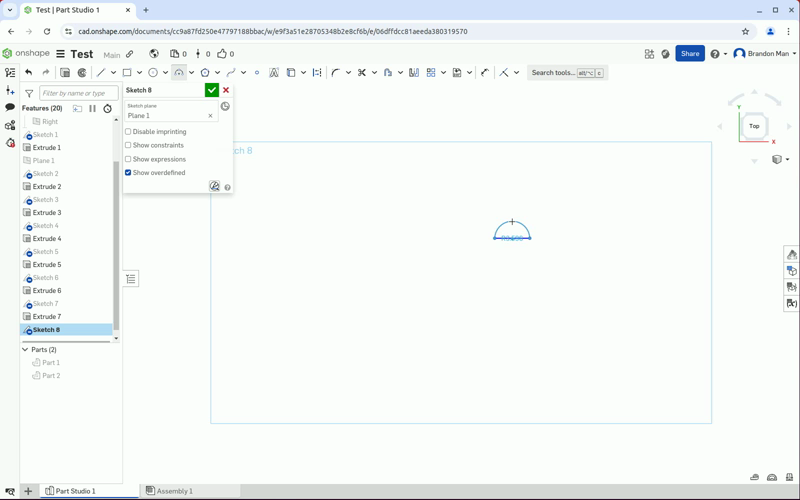
key(esc)
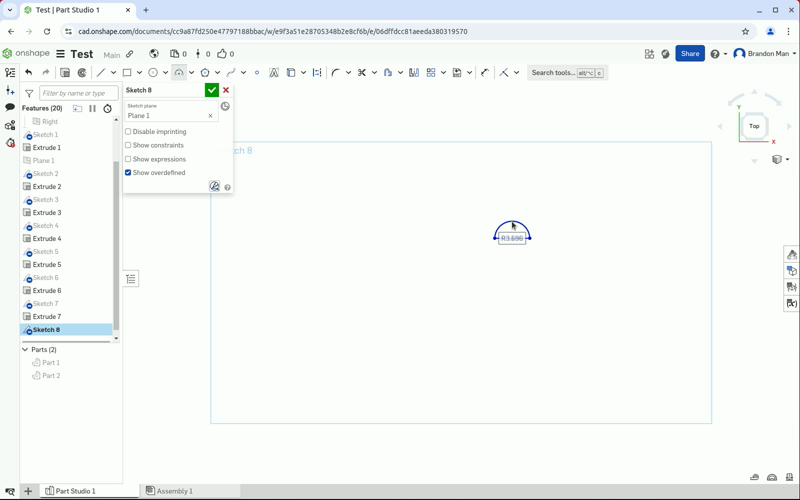
mouse_move(512, 232)
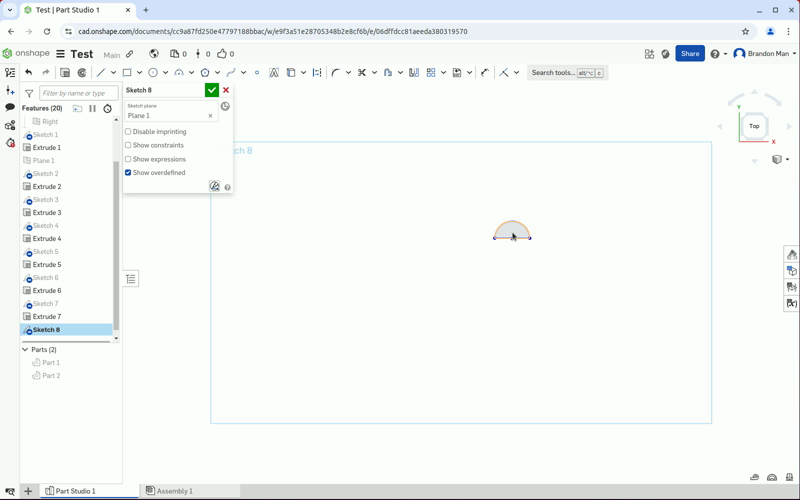
scroll(6)
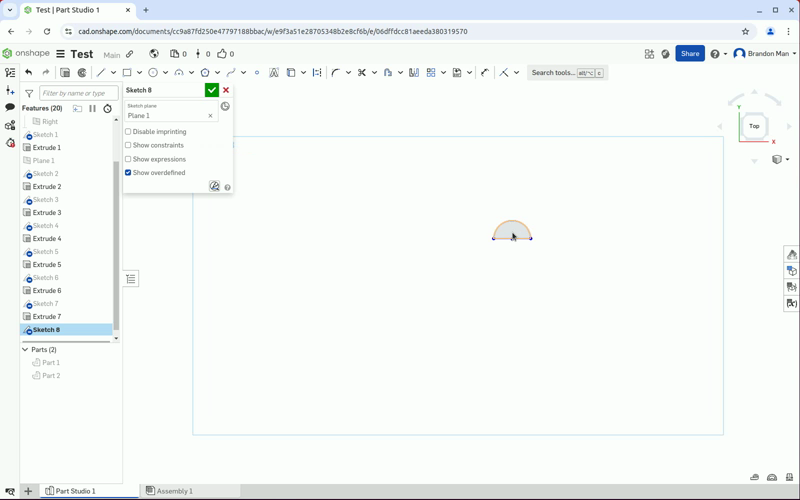
scroll(6)
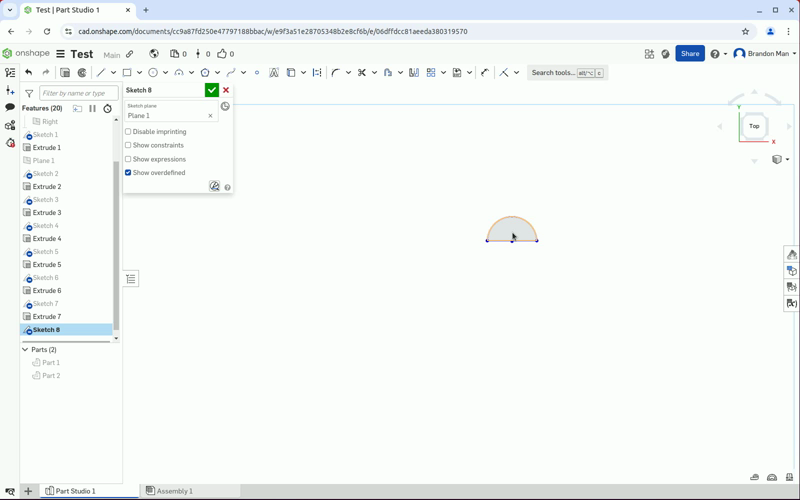
scroll(6)
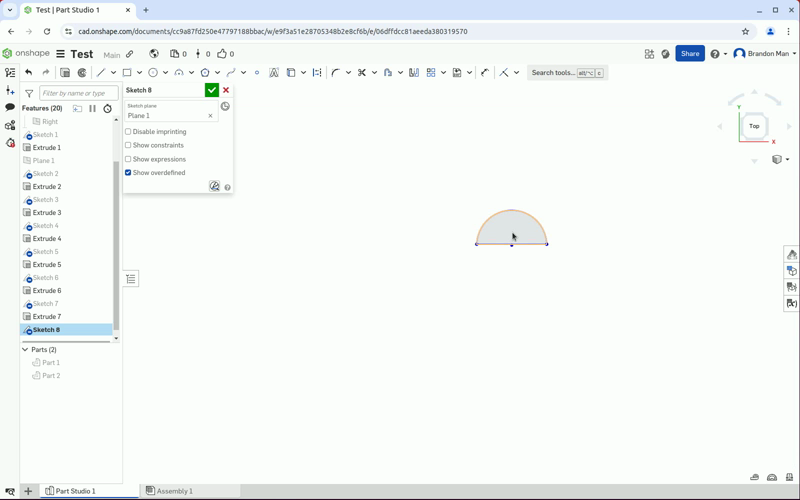
scroll(6)
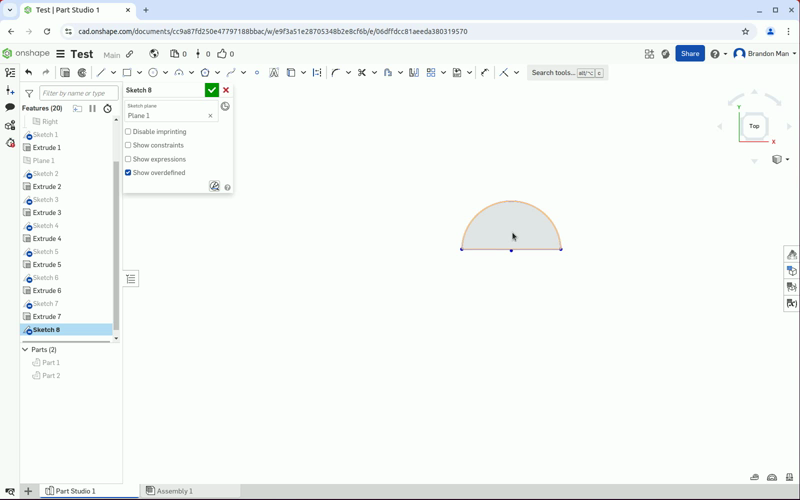
scroll(6)
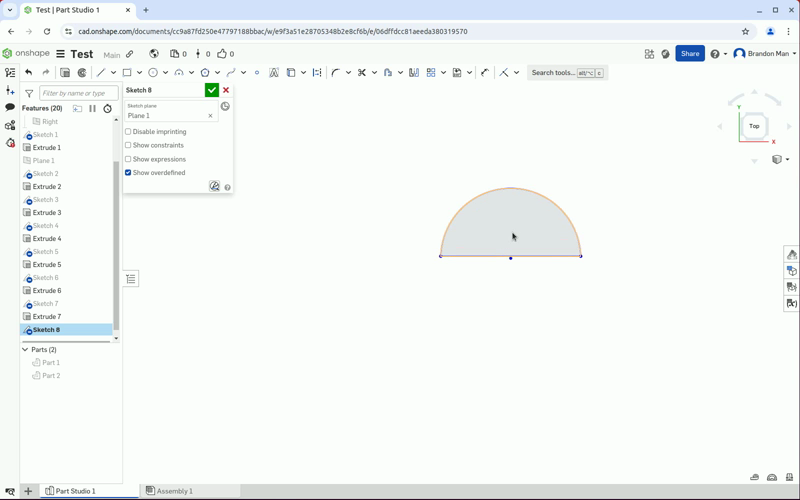
scroll(6)
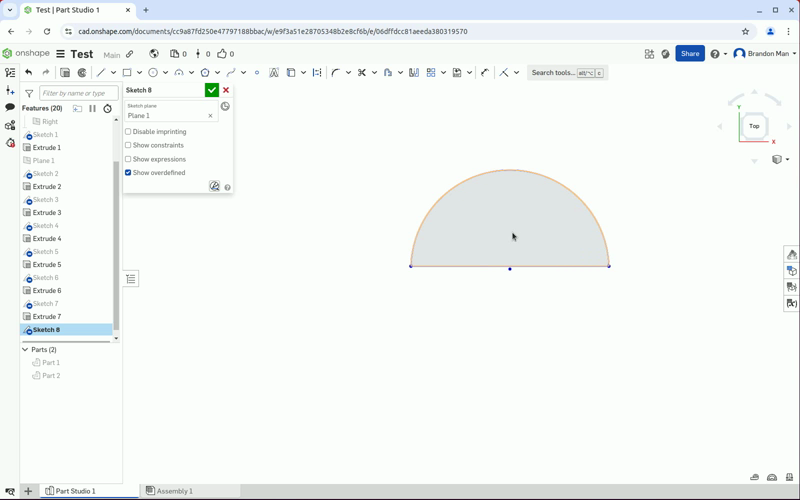
scroll(6)
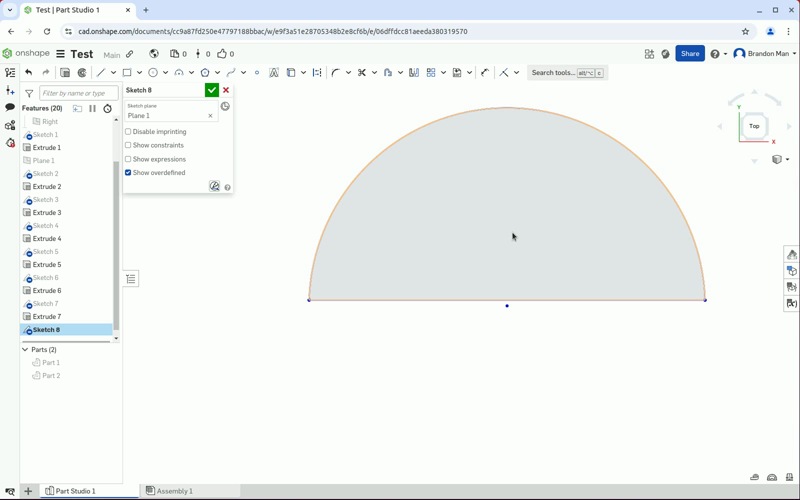
click(512, 232)
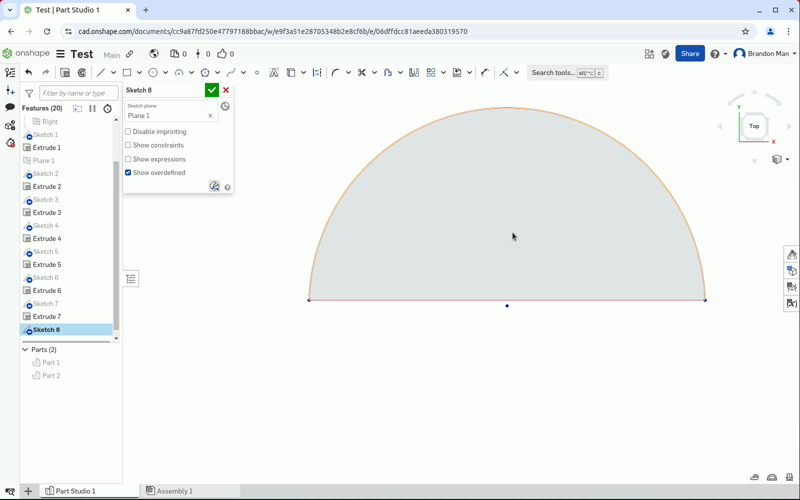
scroll(-6)
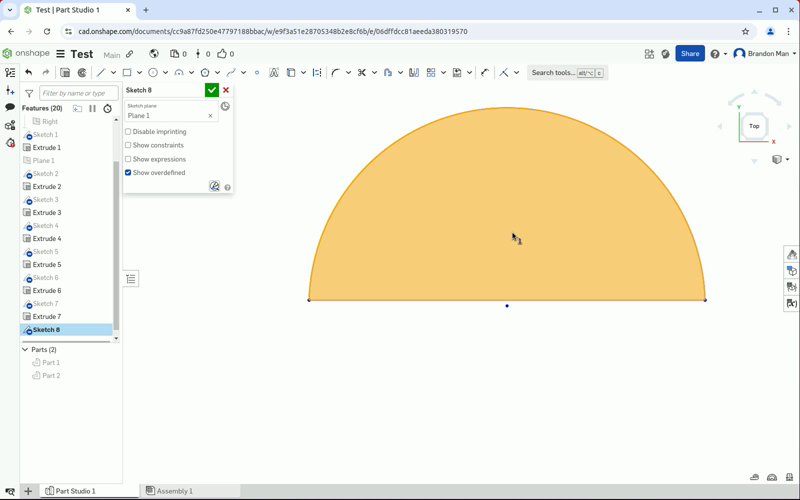
scroll(-6)
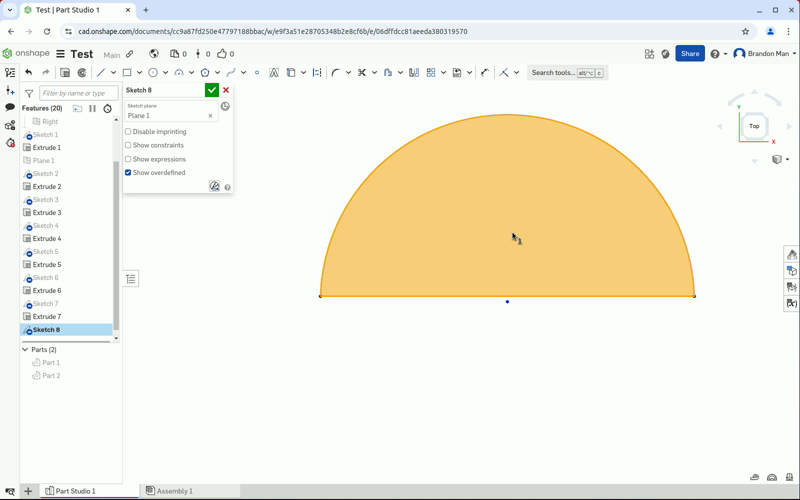
scroll(-6)
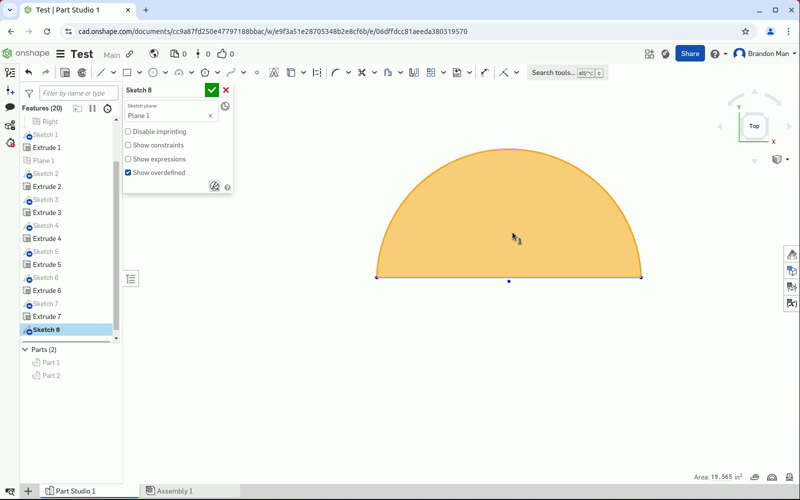
scroll(-6)
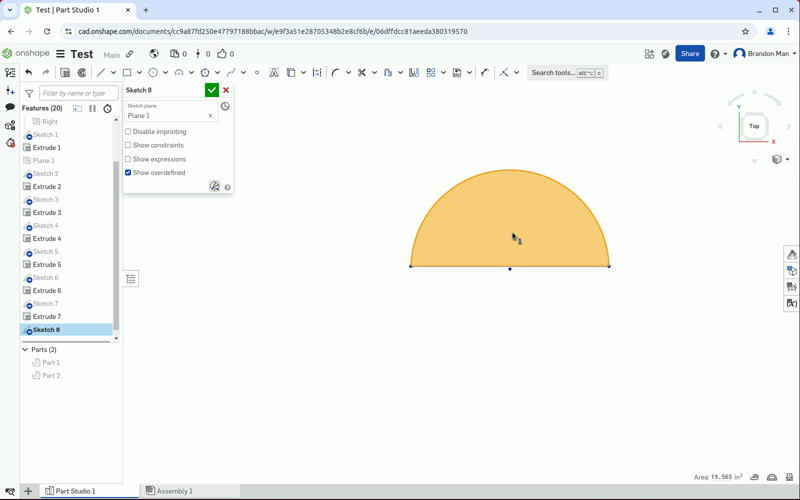
scroll(-6)
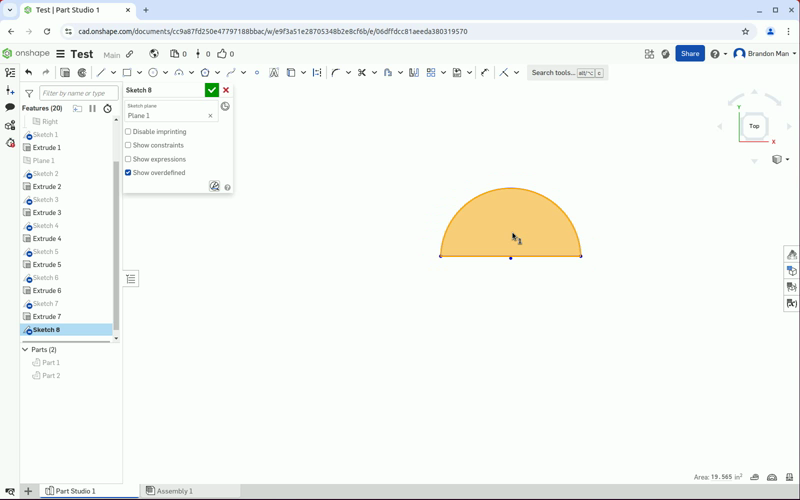
scroll(-6)
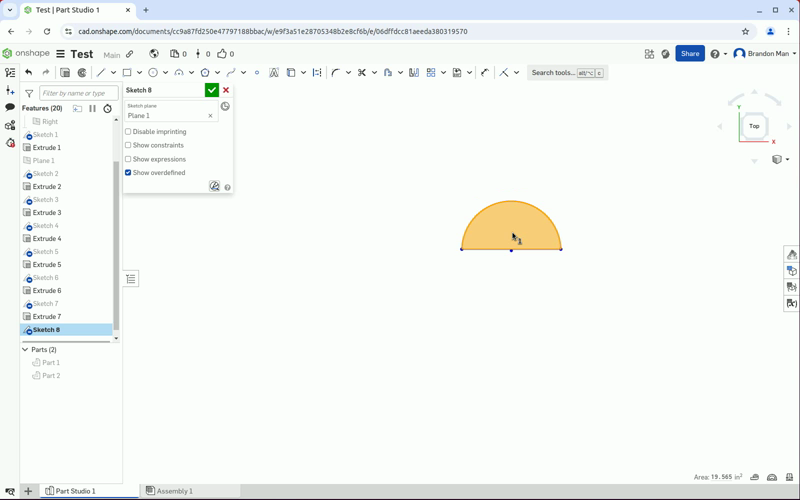
scroll(-6)
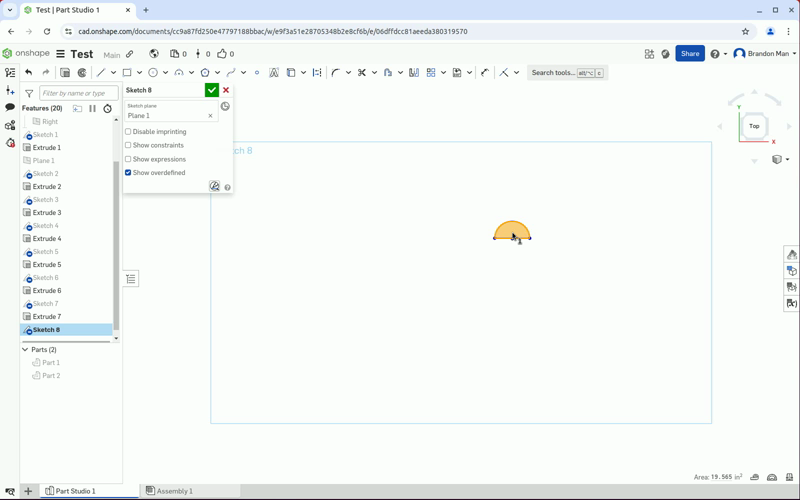
mouse_move(73, 352)
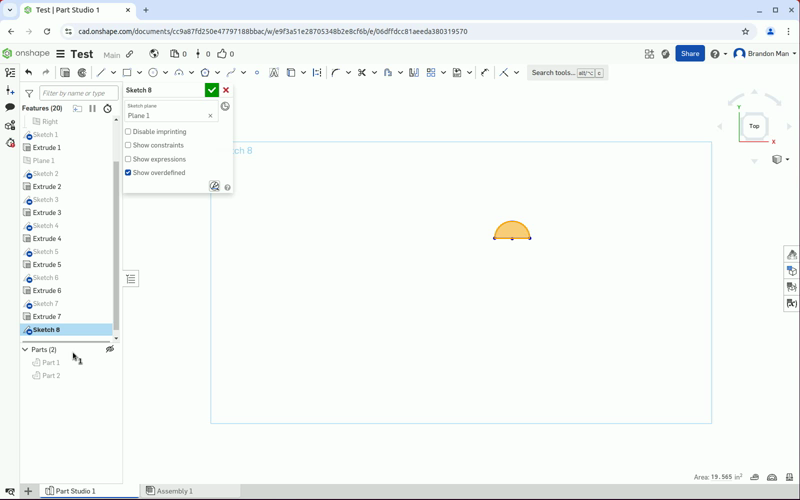
key(shift+y)
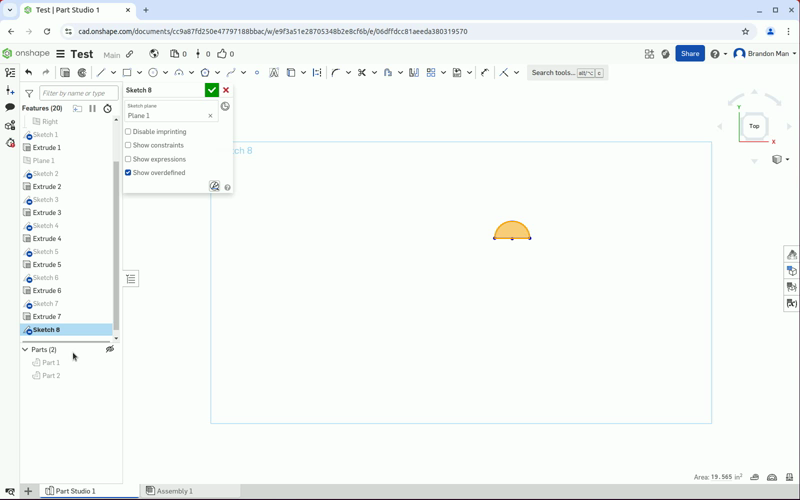
key(shift+e)
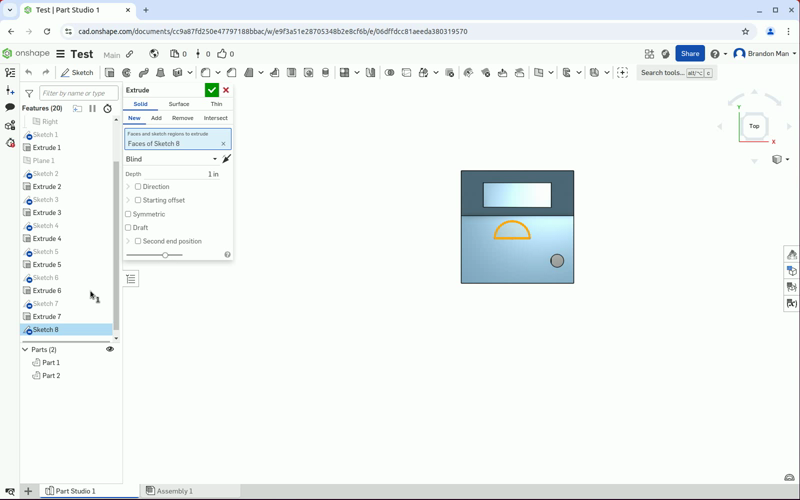
mouse_move(143, 106)
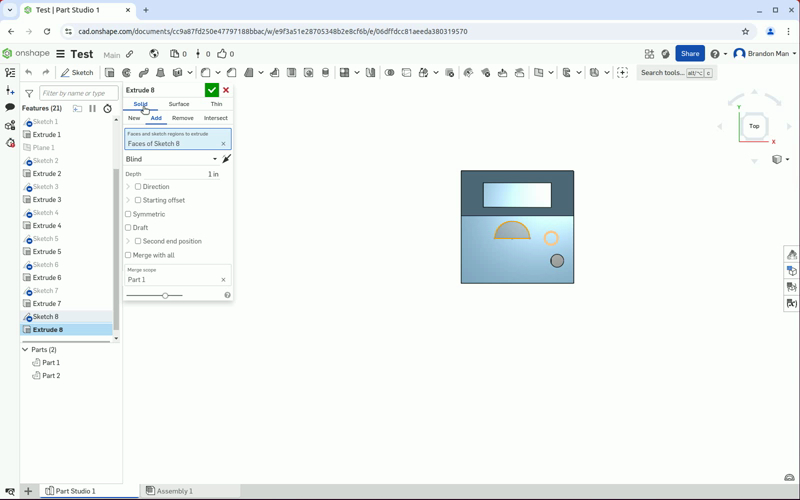
click(143, 106)
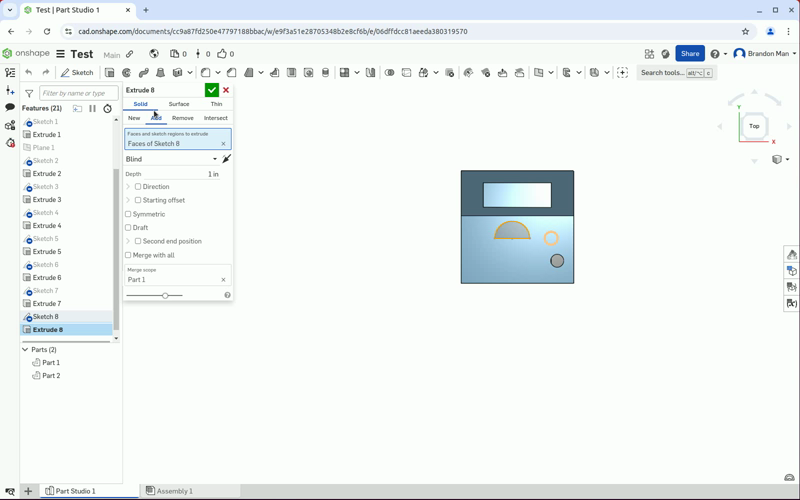
mouse_move(186, 120)
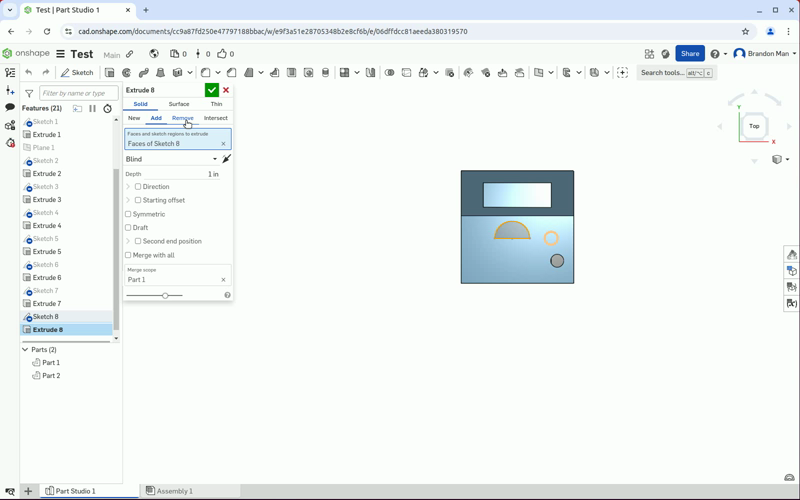
click(186, 120)
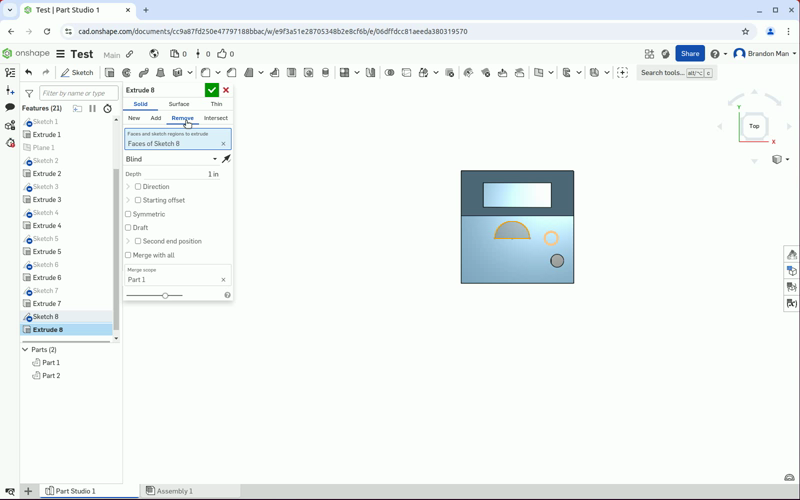
key(tab, 4)
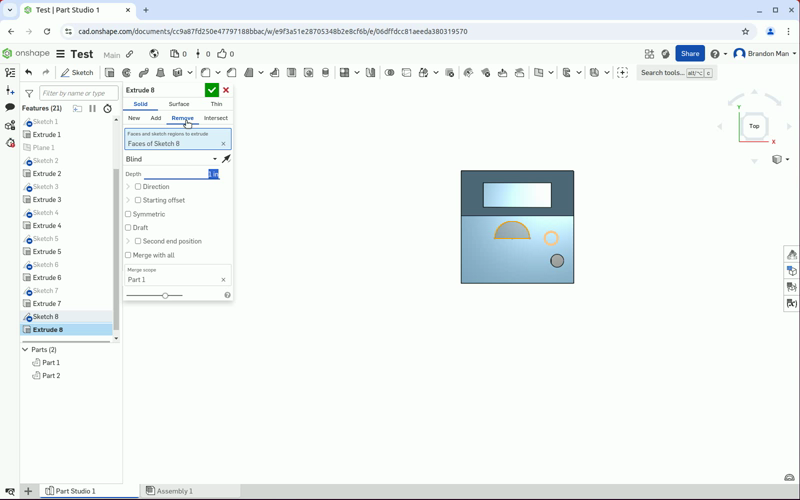
text(3.37)
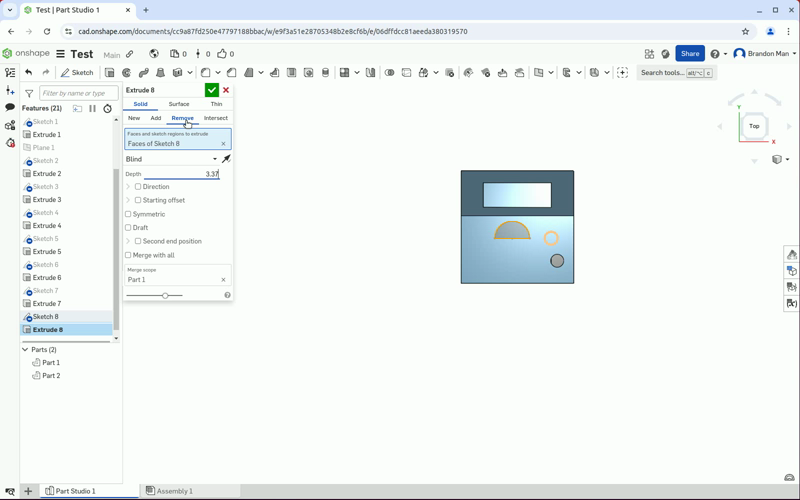
key(tab, 6)
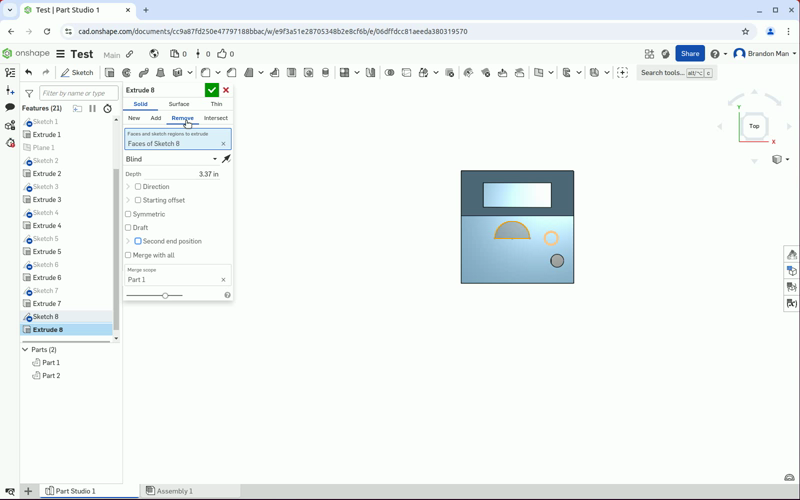
key(space)
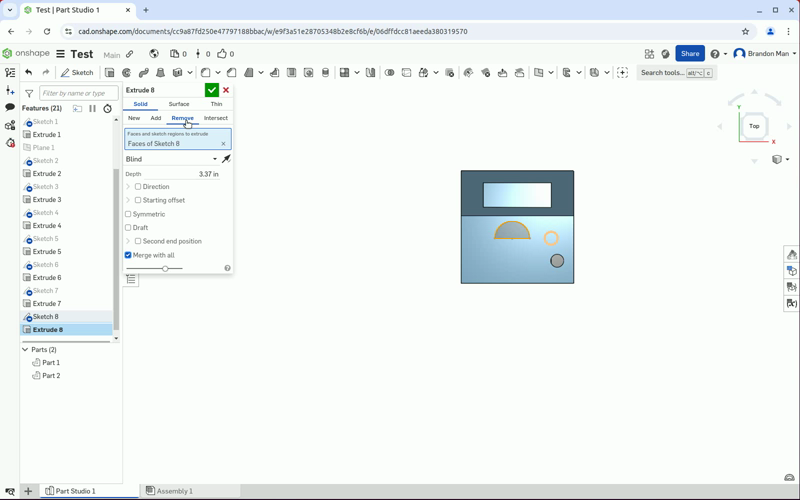
key(enter)
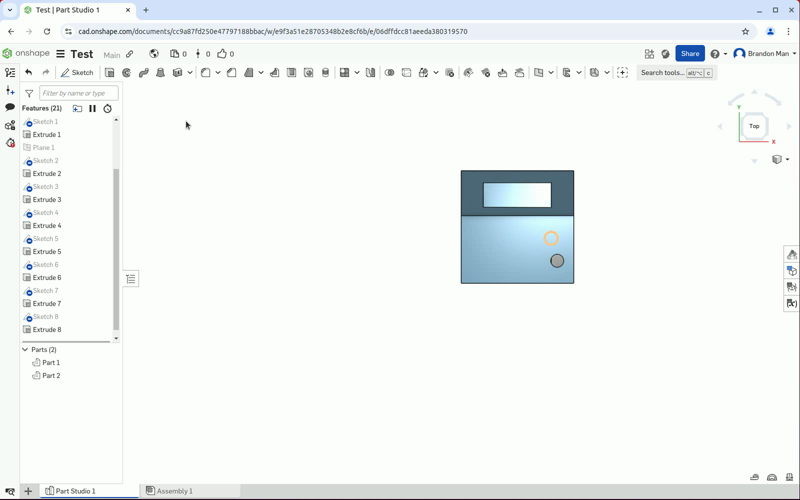
key(shift+h)
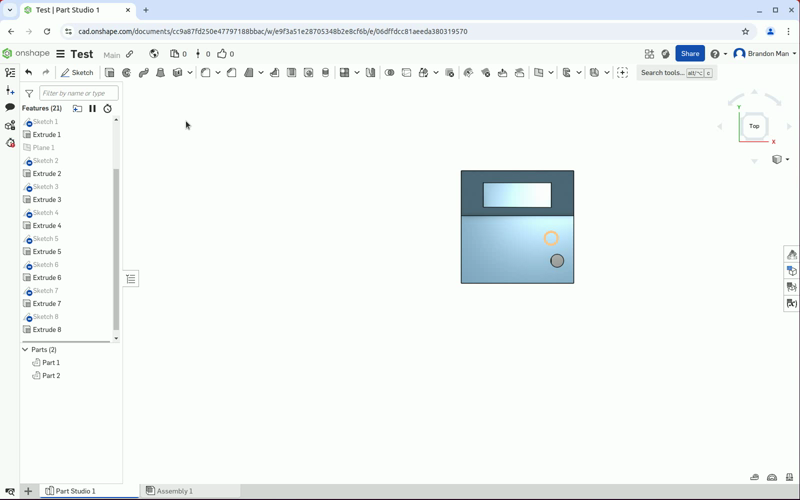
key(shift+h)
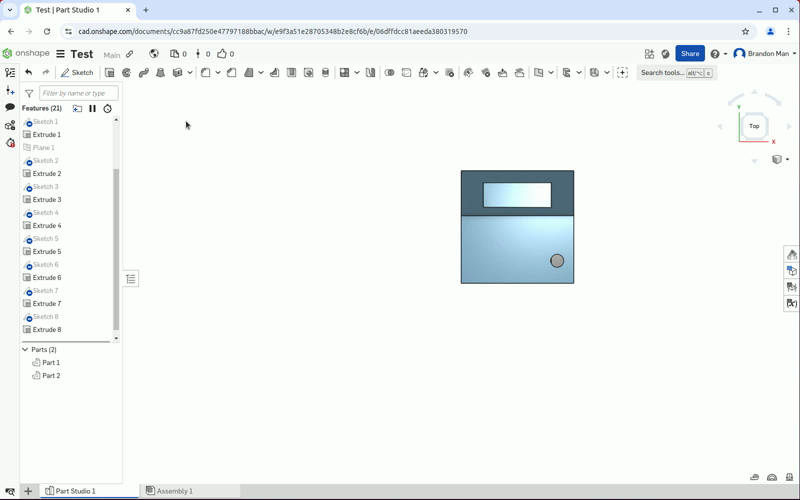
mouse_move(69, 124)
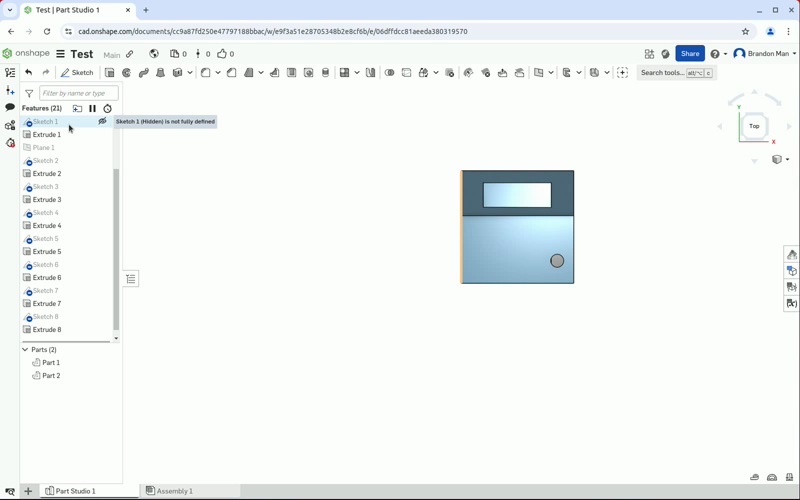
click(69, 124)
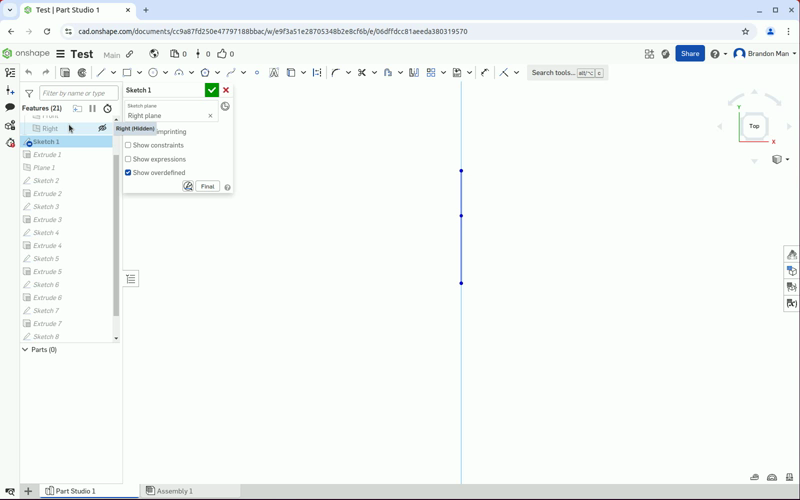
mouse_move(229, 92)
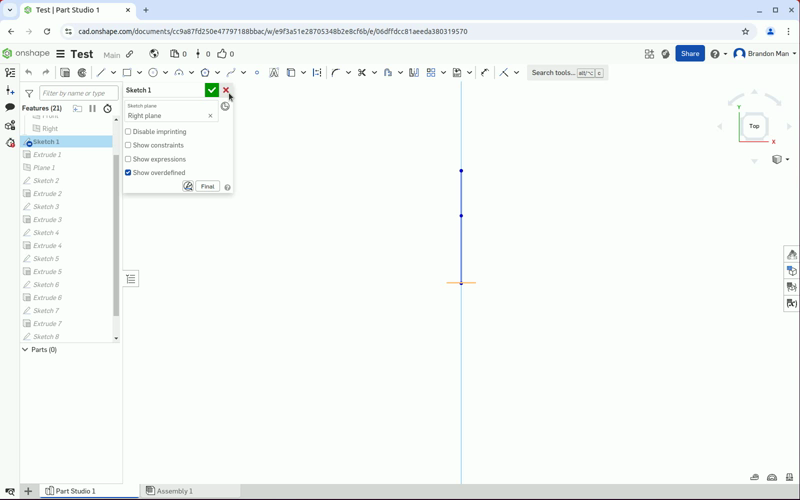
click(229, 92)
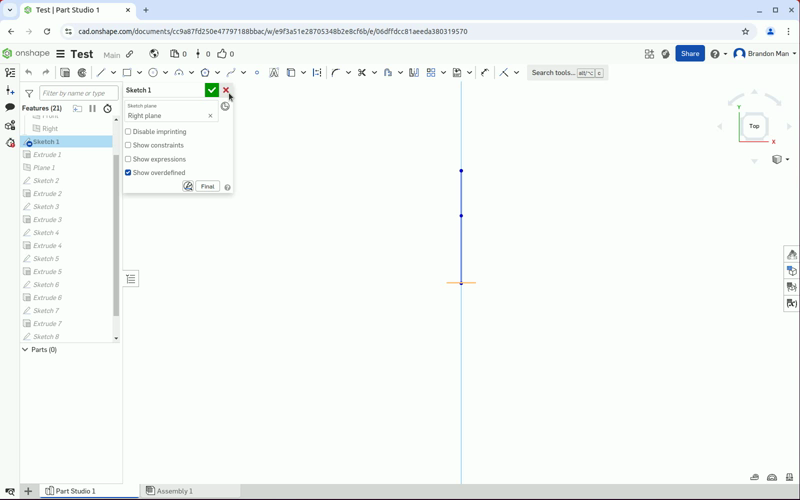
key(shift+s)
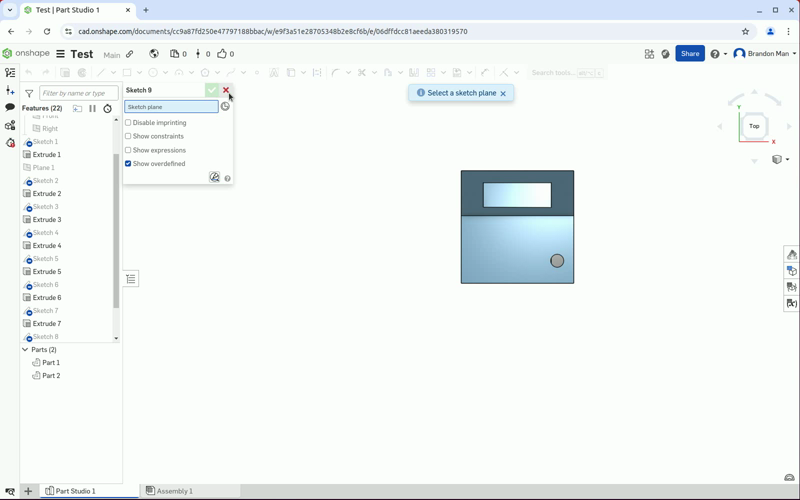
mouse_move(69, 137)
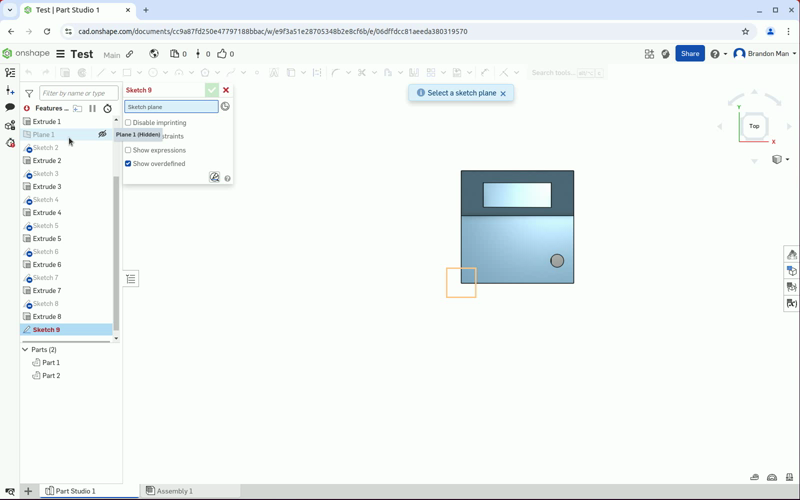
click(69, 137)
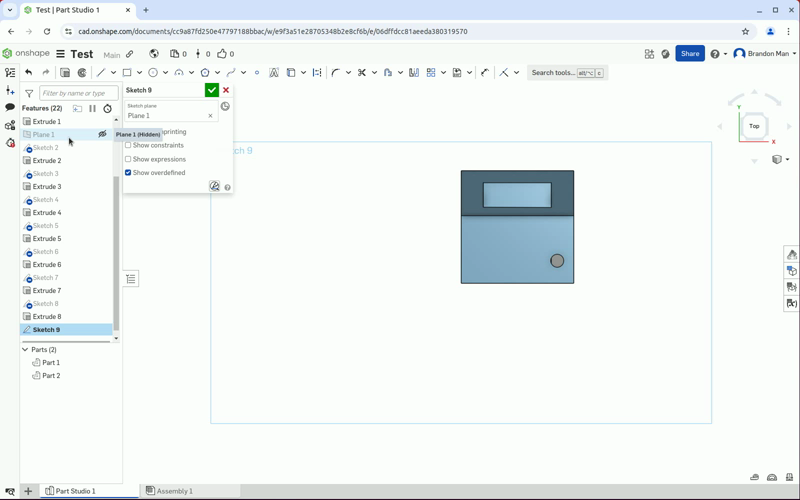
mouse_move(73, 352)
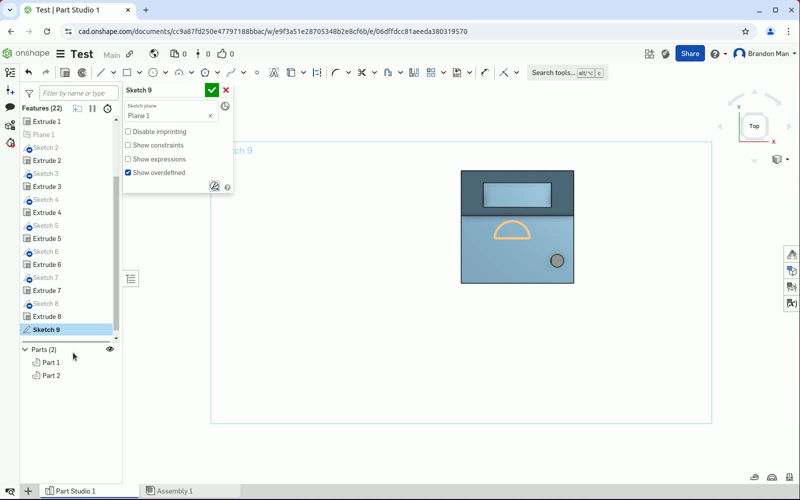
key(y)
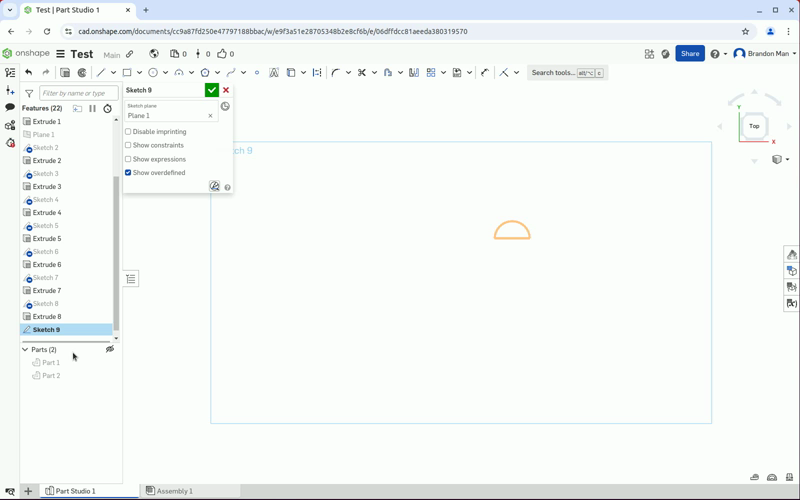
key(c)
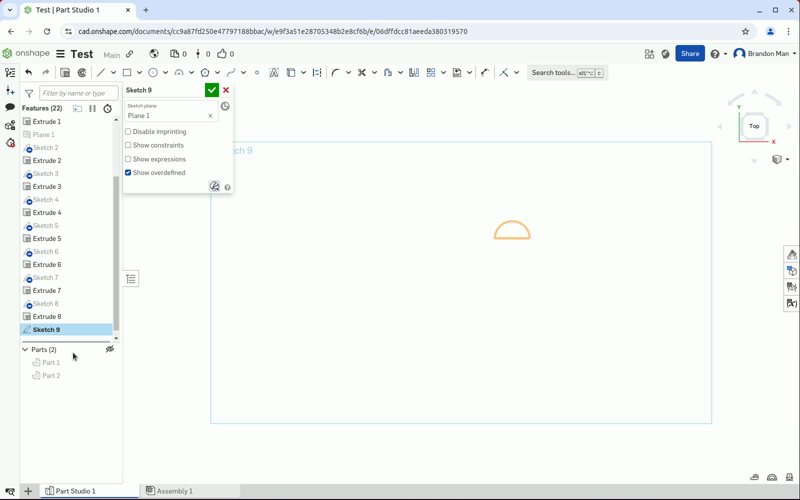
key_down(shift)
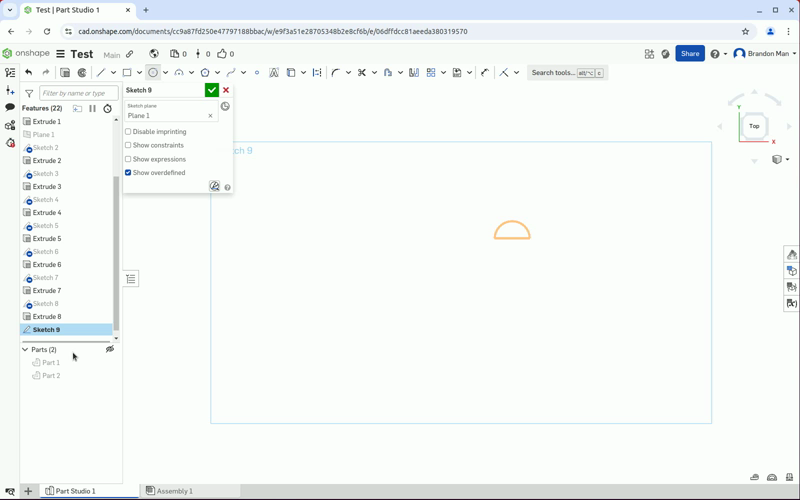
mouse_move(512, 238)
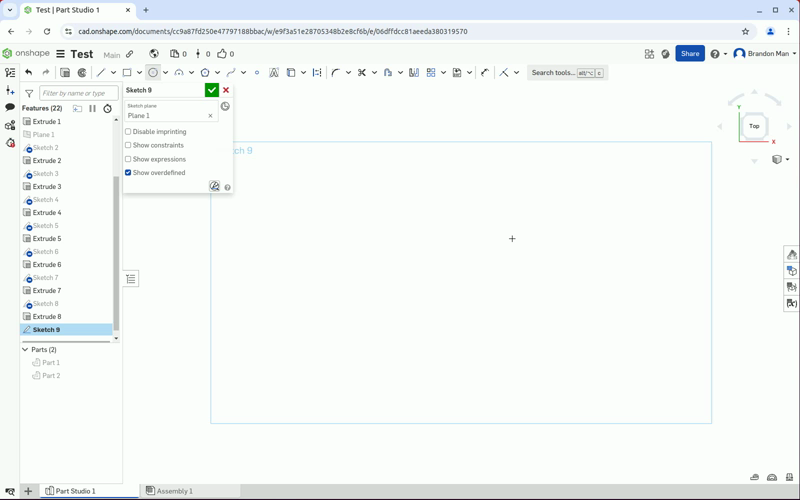
click(512, 238)
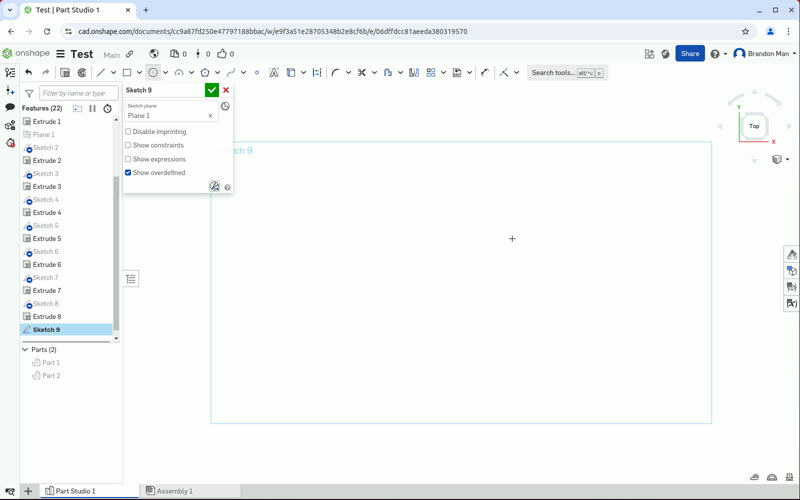
key_up(shift)
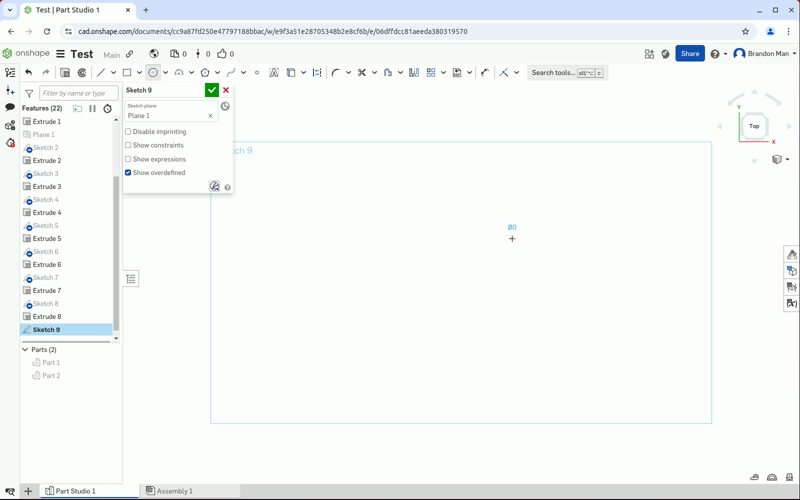
mouse_move(524, 238)
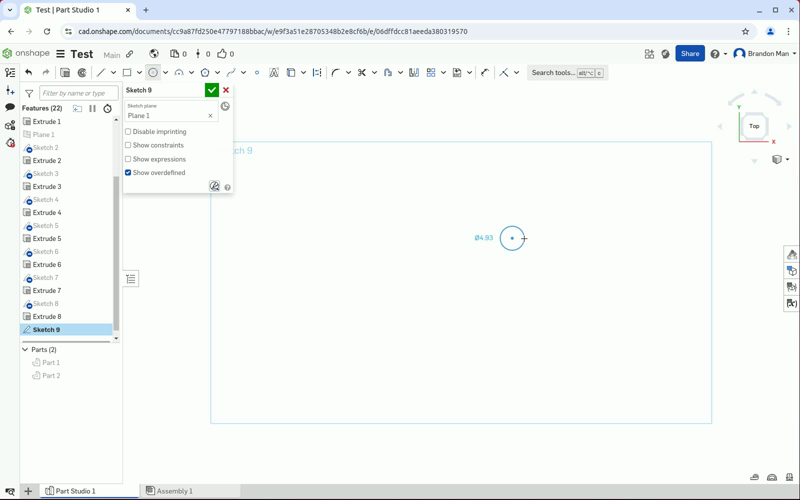
click(524, 238)
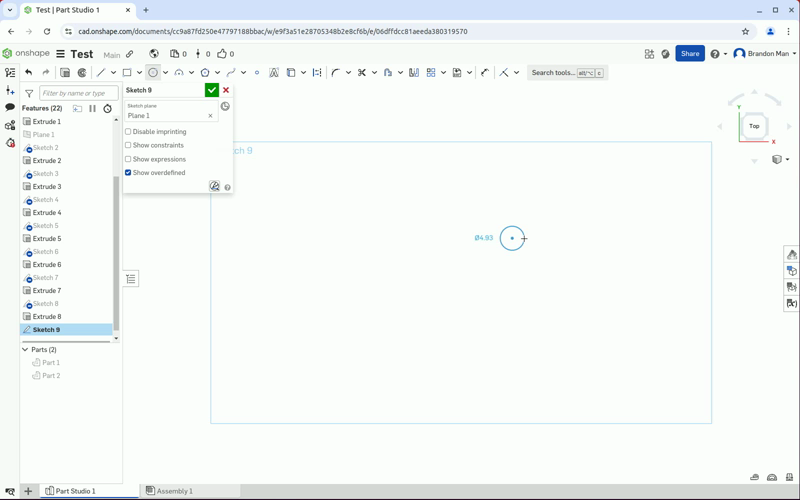
key(esc)
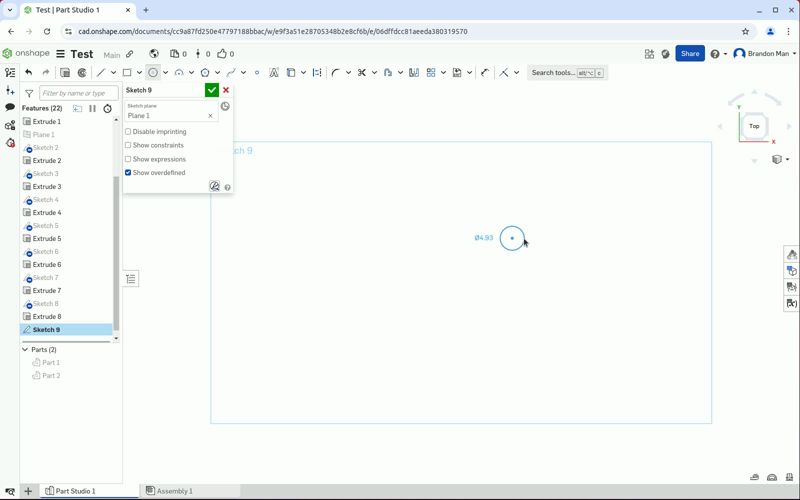
mouse_move(503, 243)
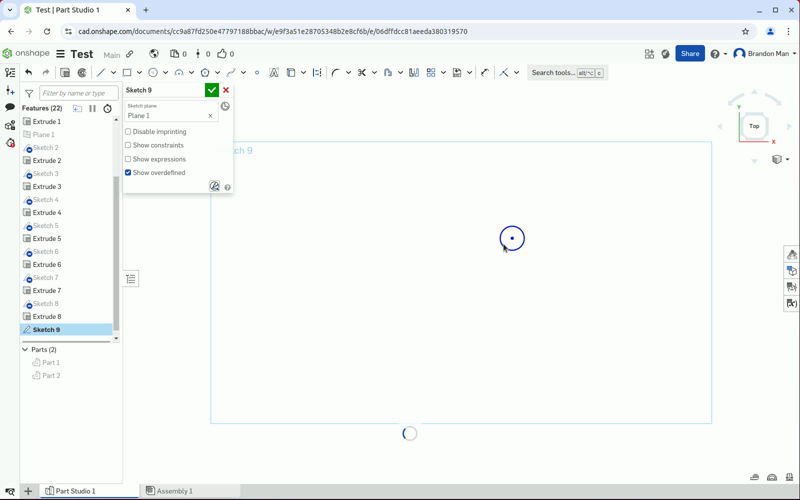
scroll(6)
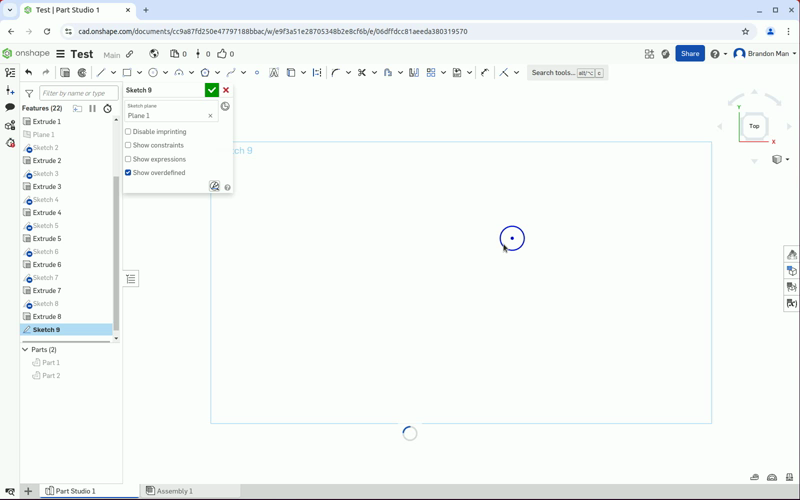
scroll(6)
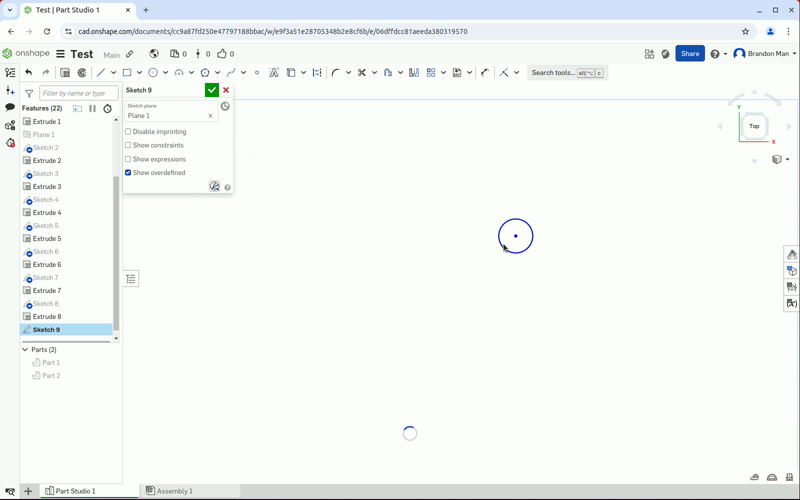
scroll(6)
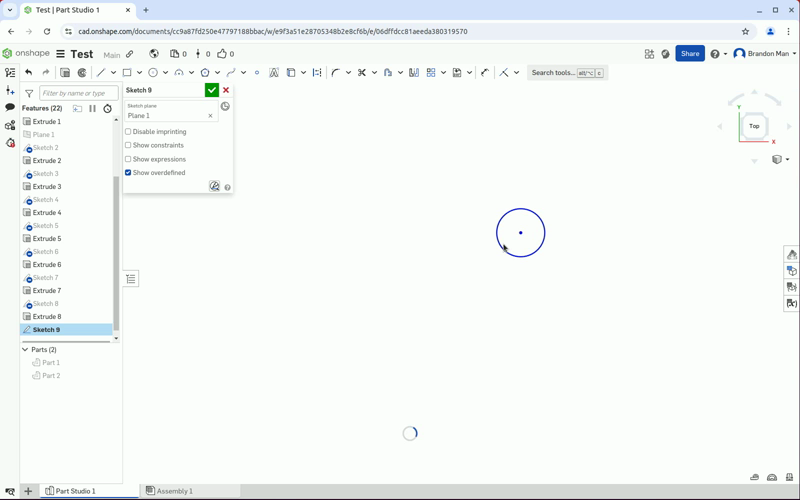
scroll(6)
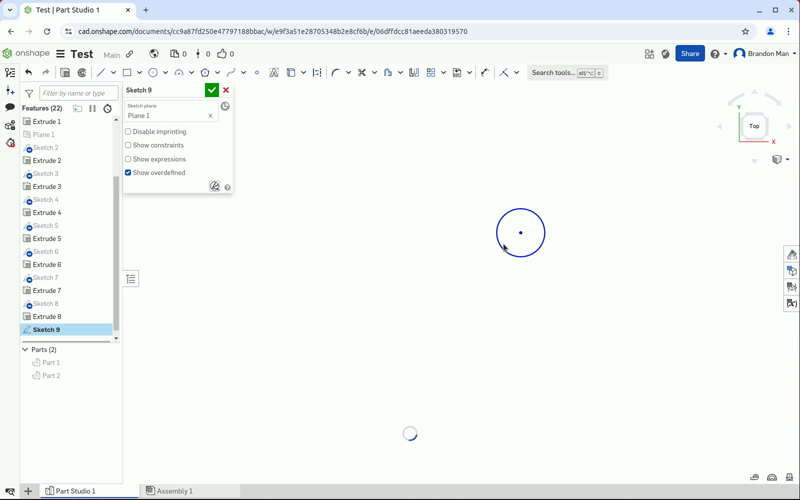
scroll(6)
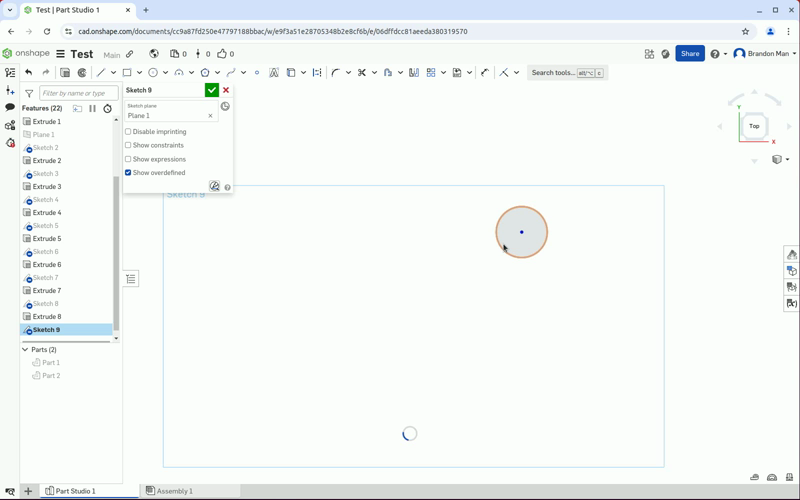
scroll(6)
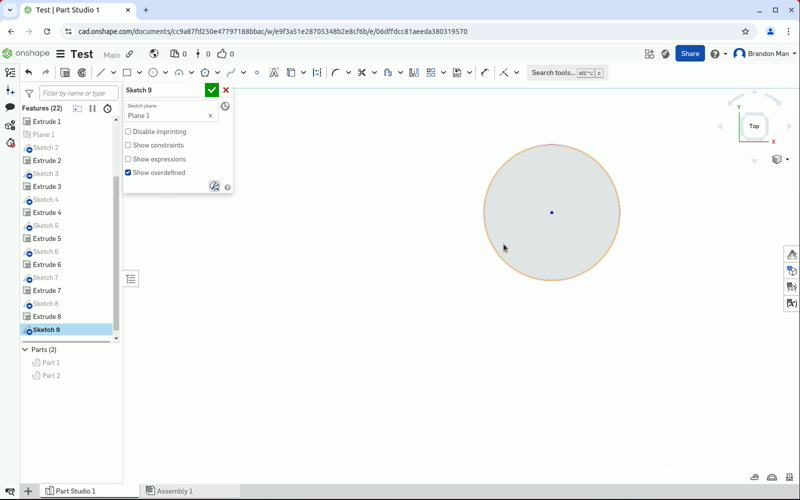
scroll(6)
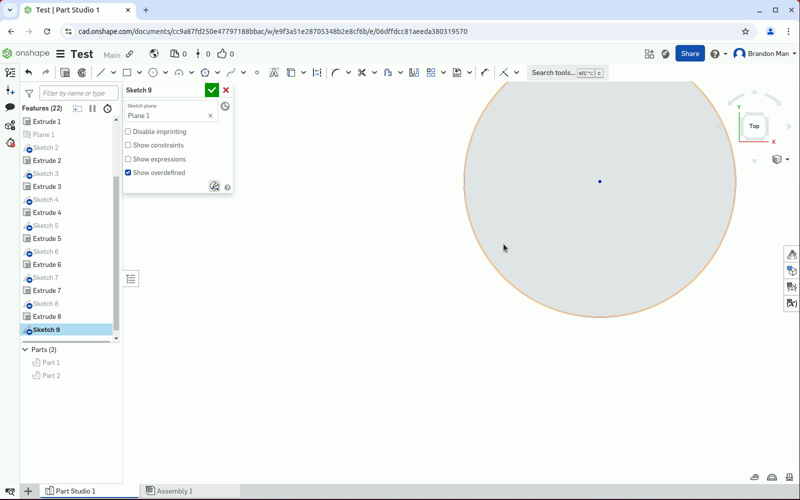
click(503, 243)
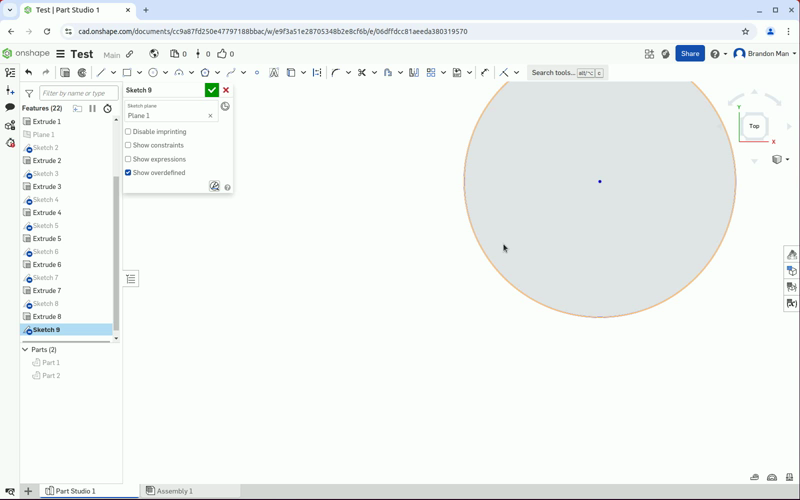
scroll(-6)
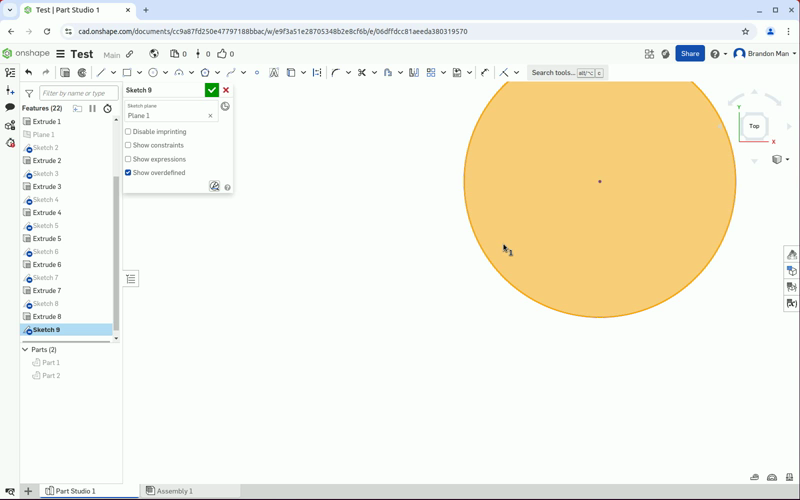
scroll(-6)
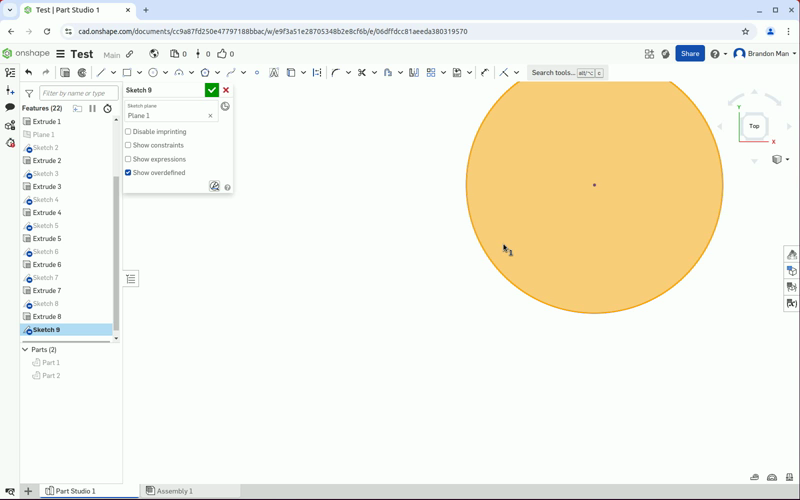
scroll(-6)
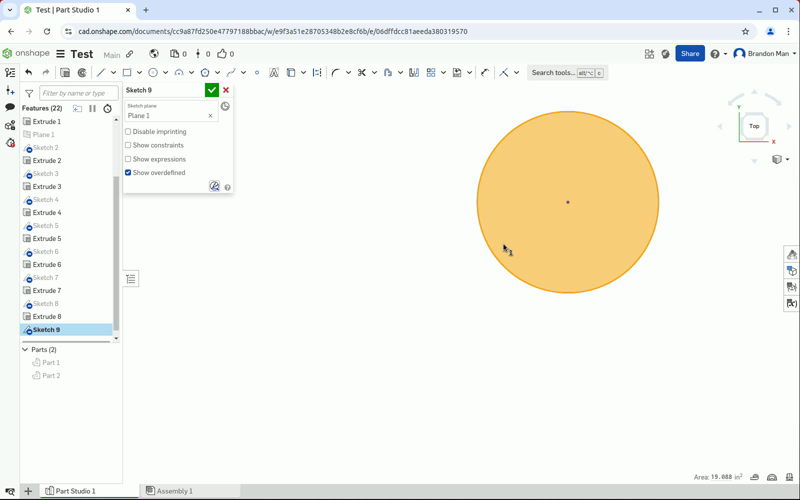
scroll(-6)
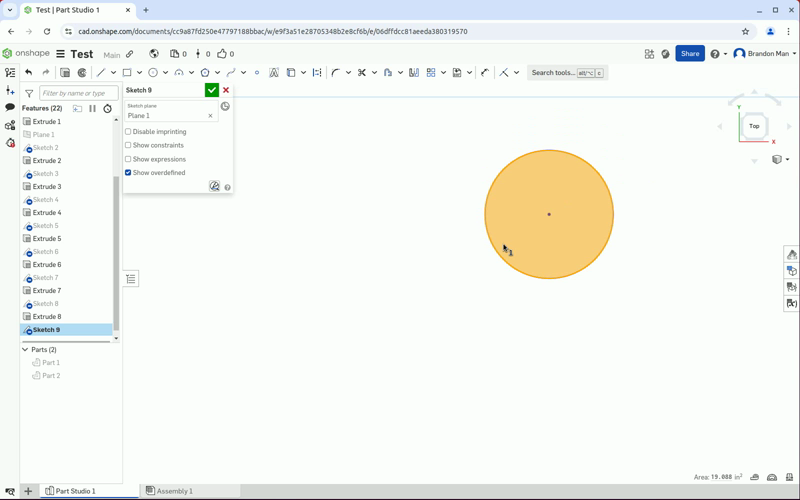
scroll(-6)
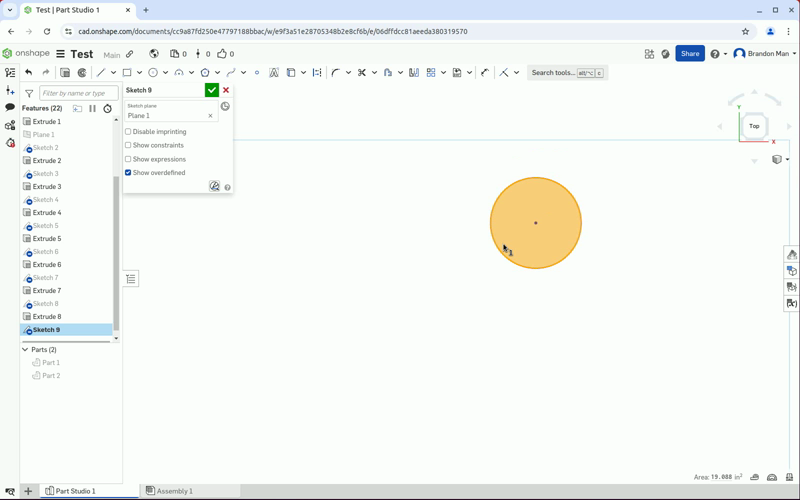
scroll(-6)
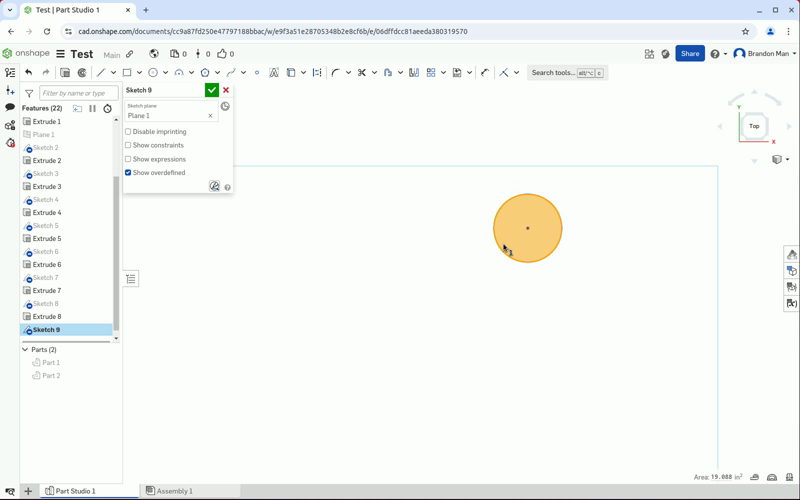
scroll(-6)
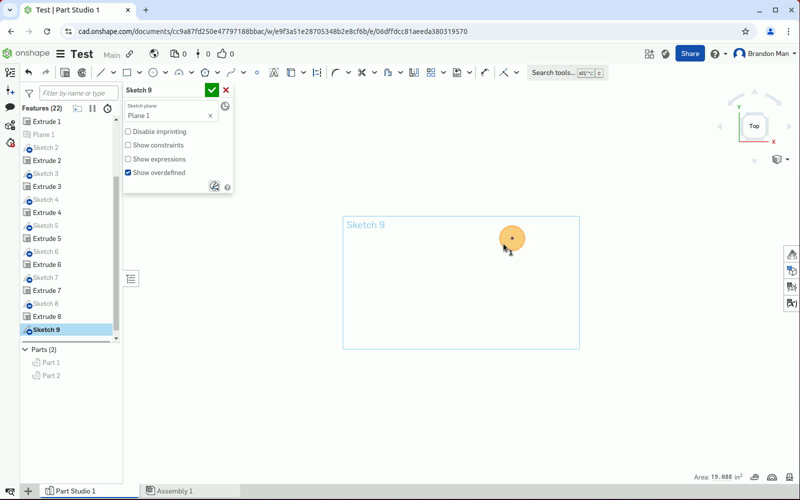
mouse_move(73, 352)
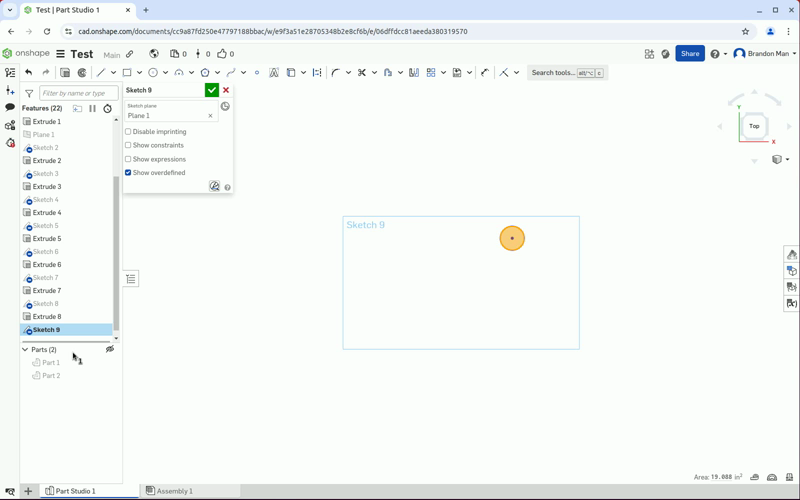
key(shift+y)
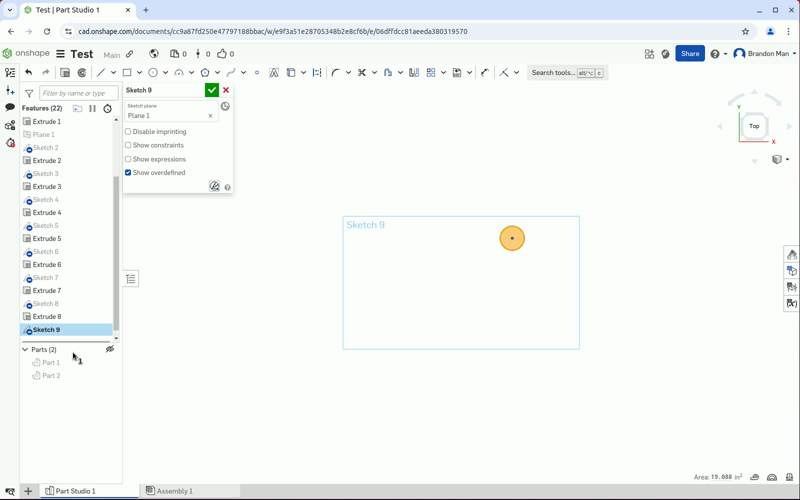
key(shift+e)
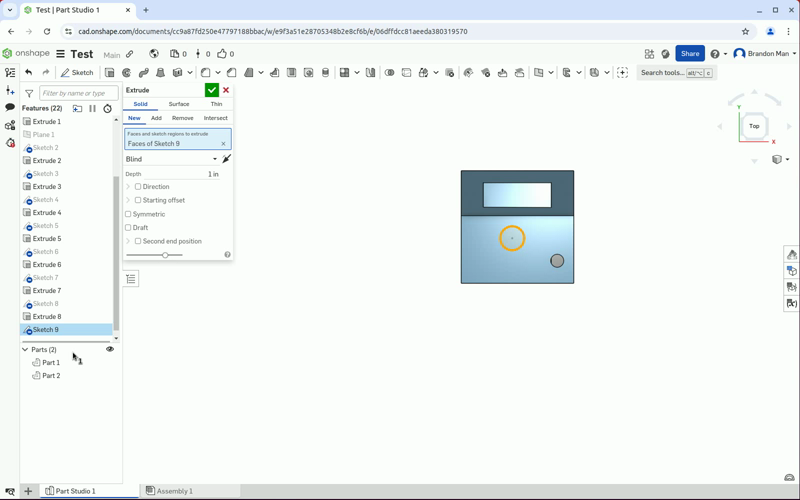
mouse_move(143, 106)
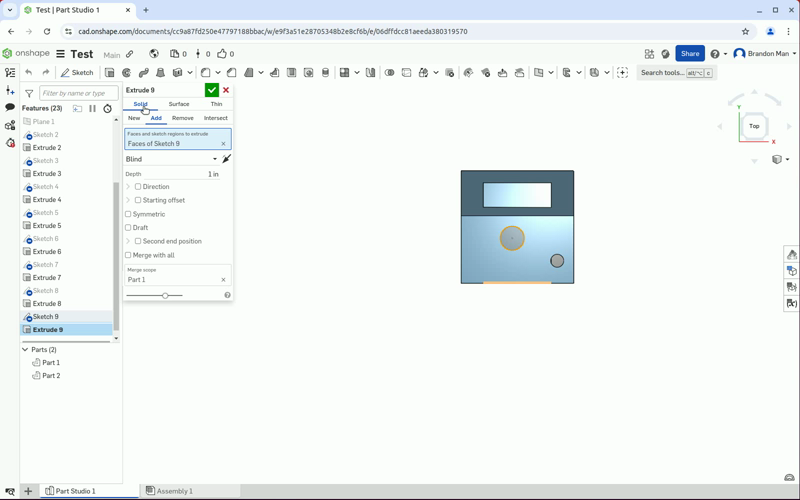
click(143, 106)
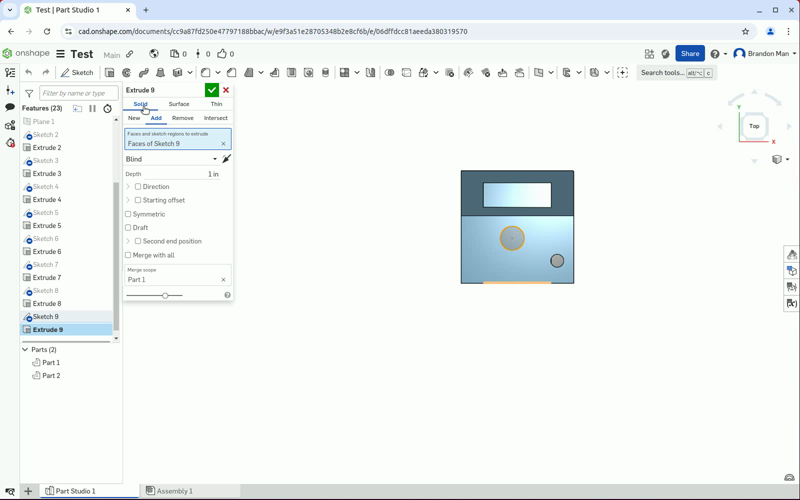
mouse_move(137, 120)
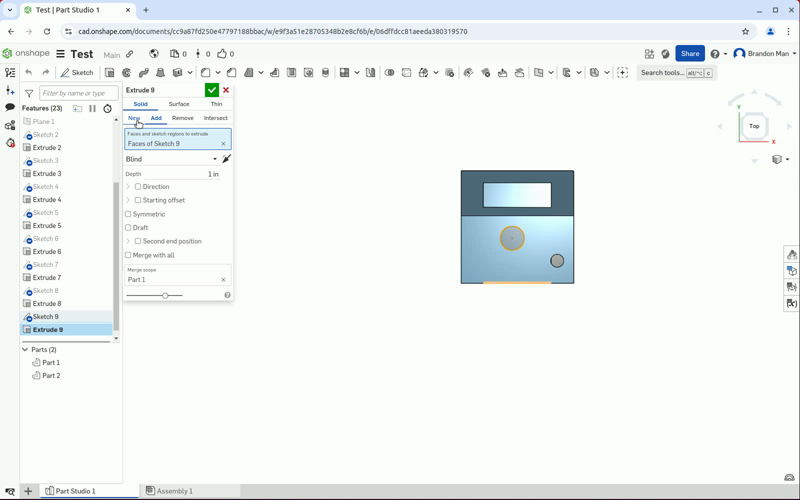
click(137, 120)
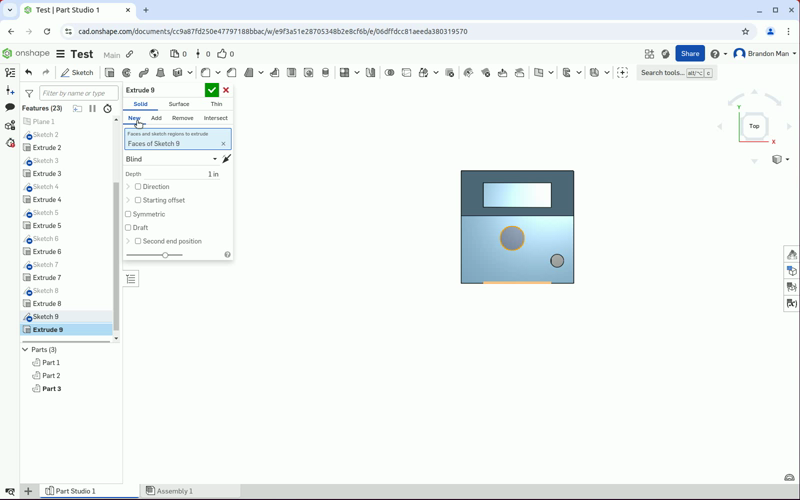
key(tab, 4)
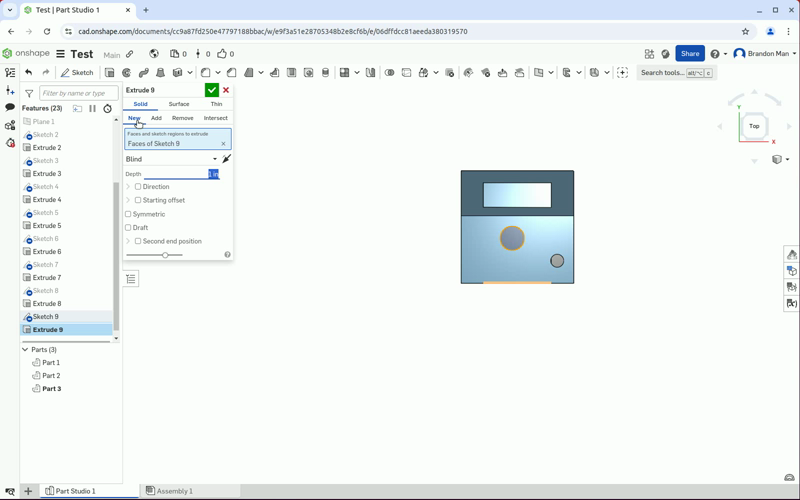
text(-5.777)
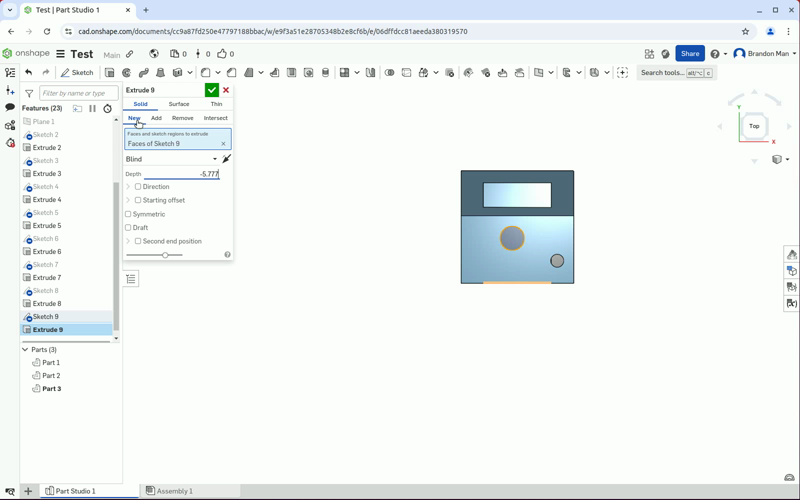
key(enter)
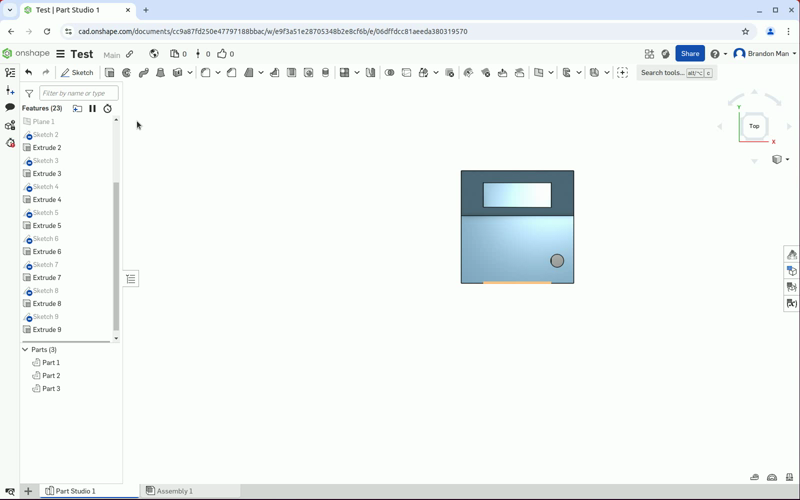
key(shift+h)
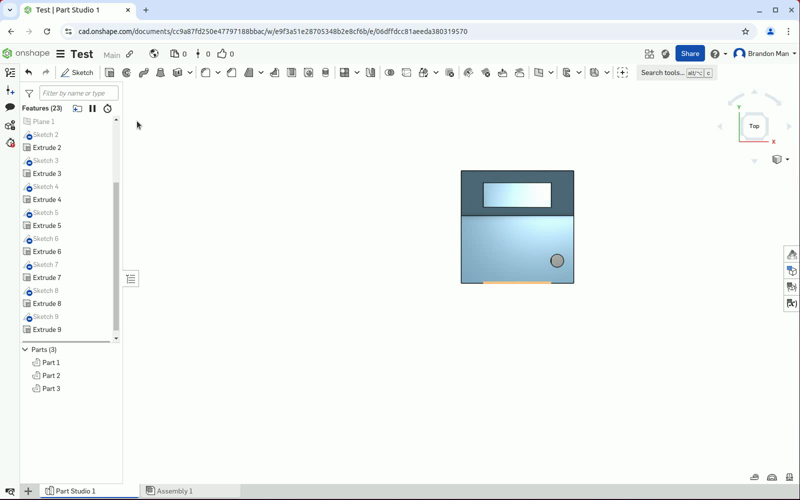
key(shift+h)
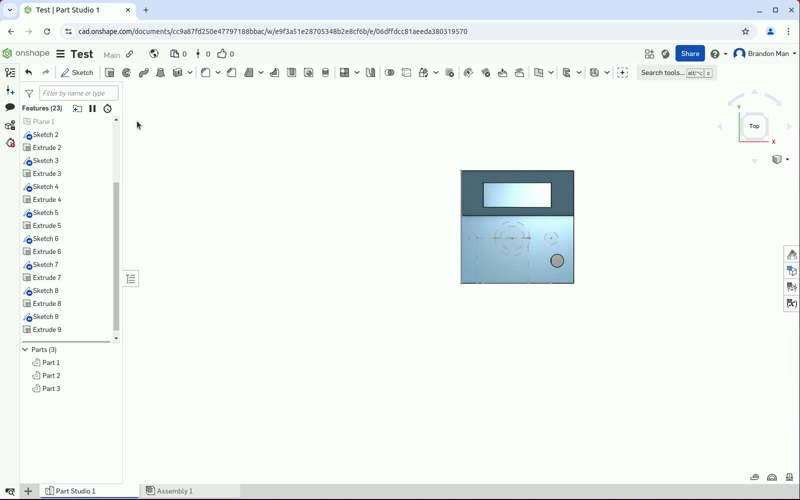
key(shift+7)
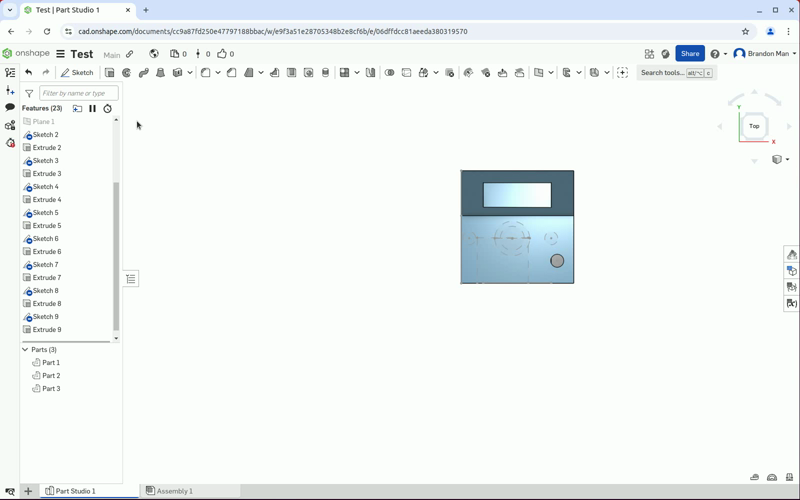
key(up, 3)
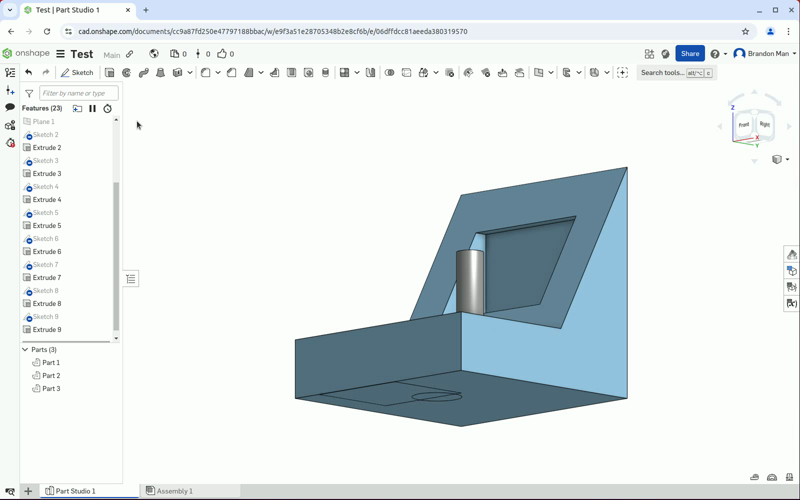
key(left, 3)
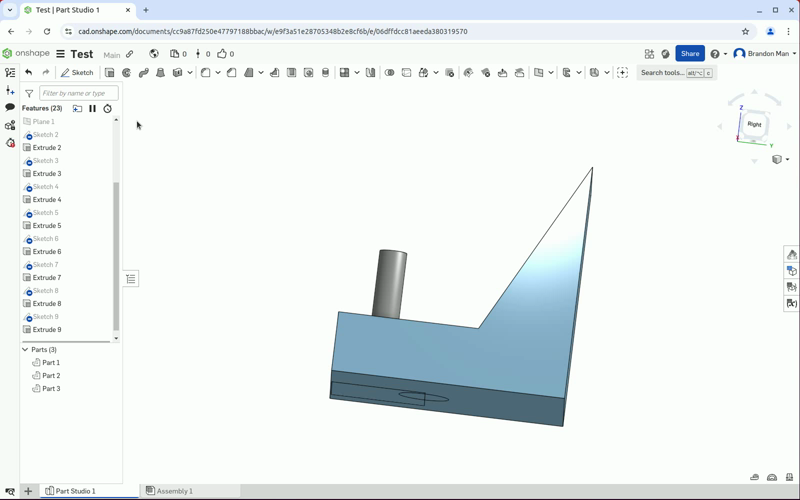
key(right, 3)
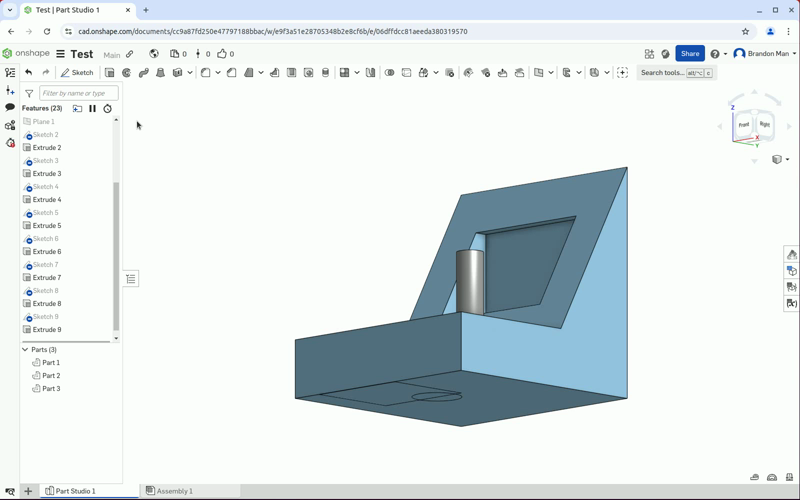
key(down, 3)
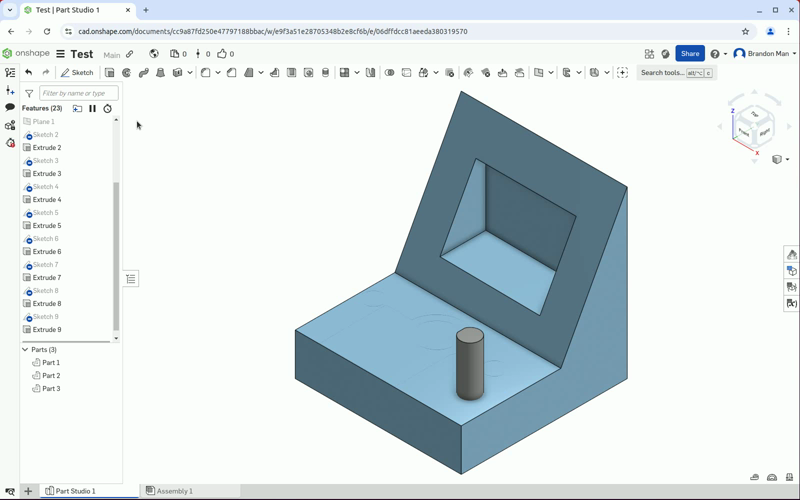
mouse_move(69, 98)
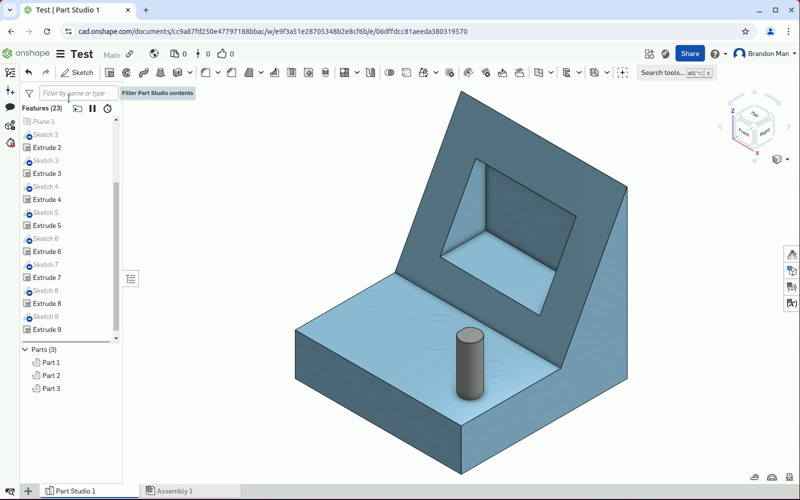
click(69, 98)